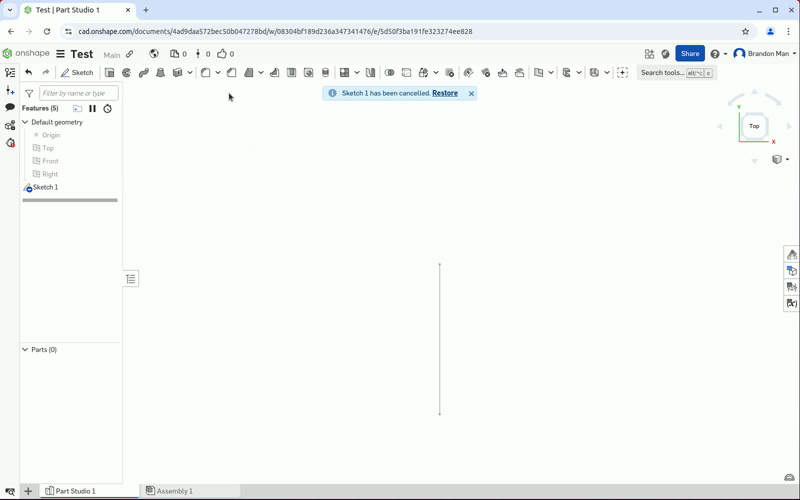
key(shift+h)
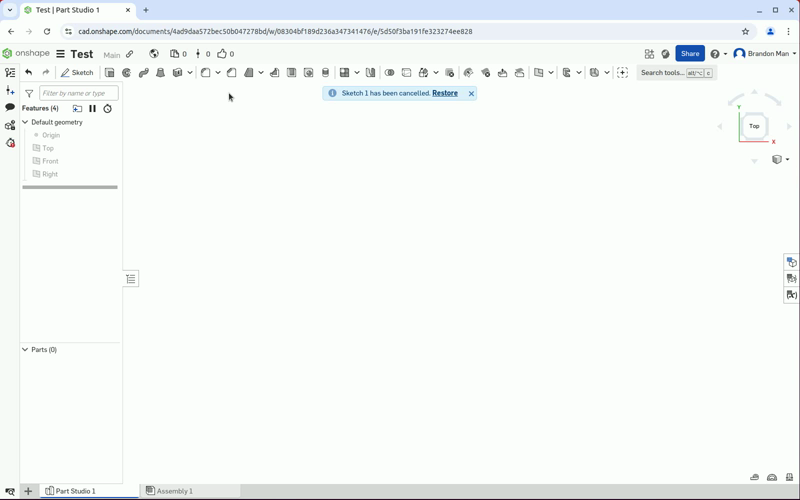
mouse_move(73, 352)
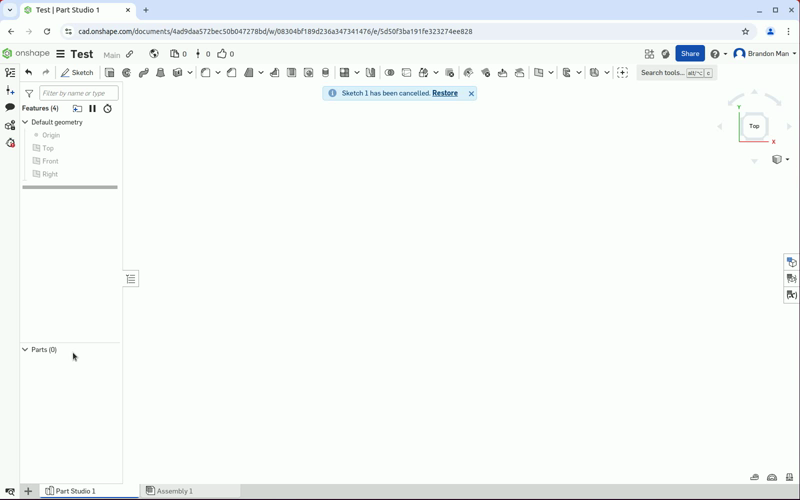
key(y)
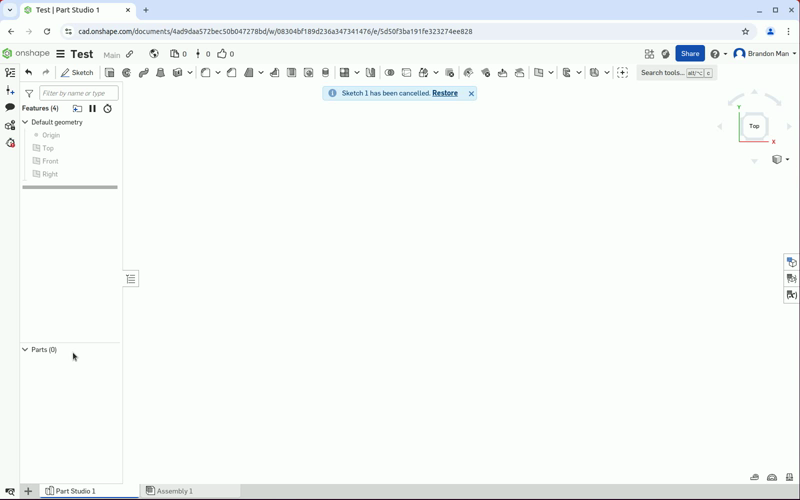
key(shift+p)
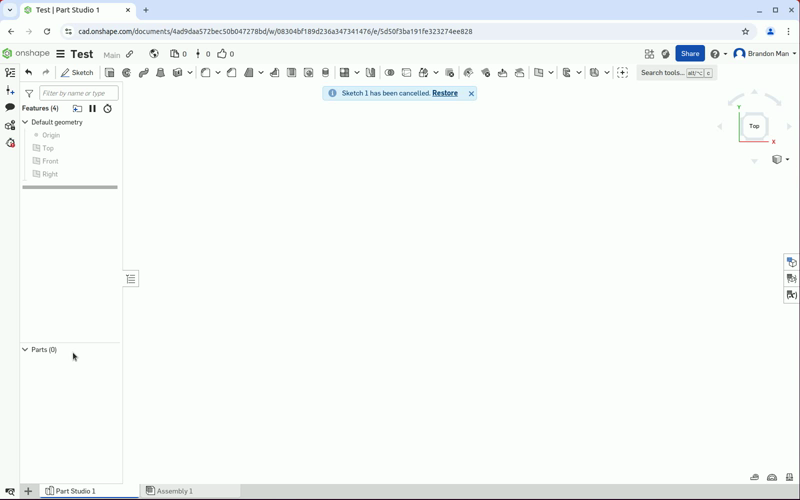
key(space)
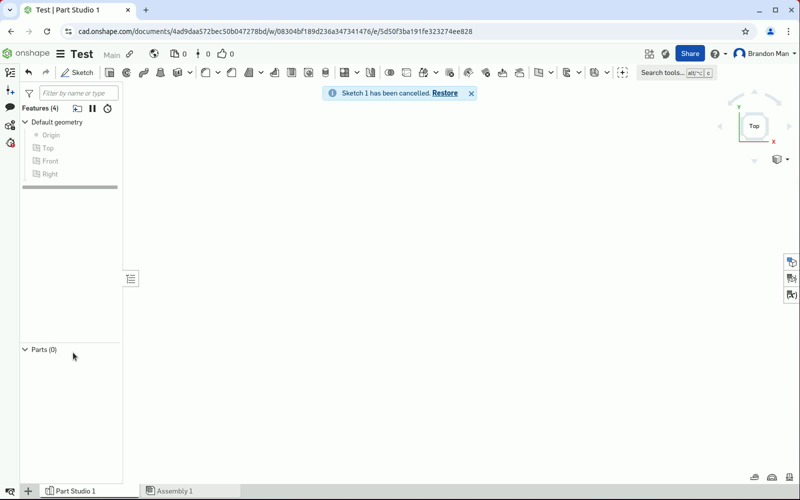
key_down(shift)
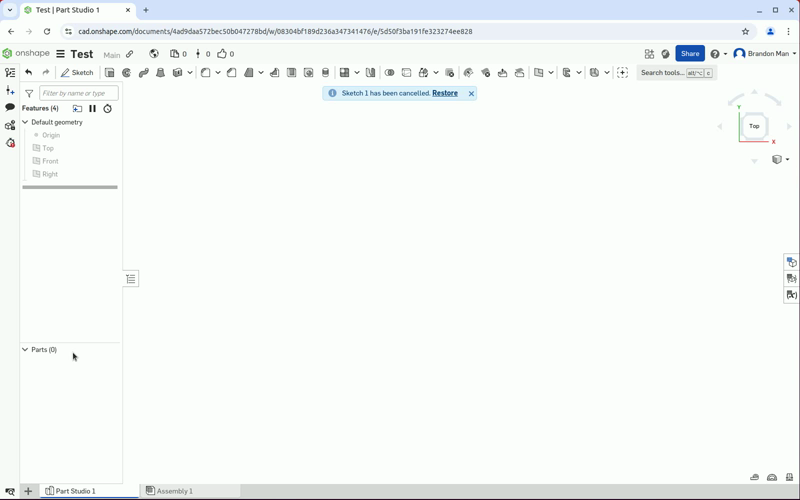
key(up)
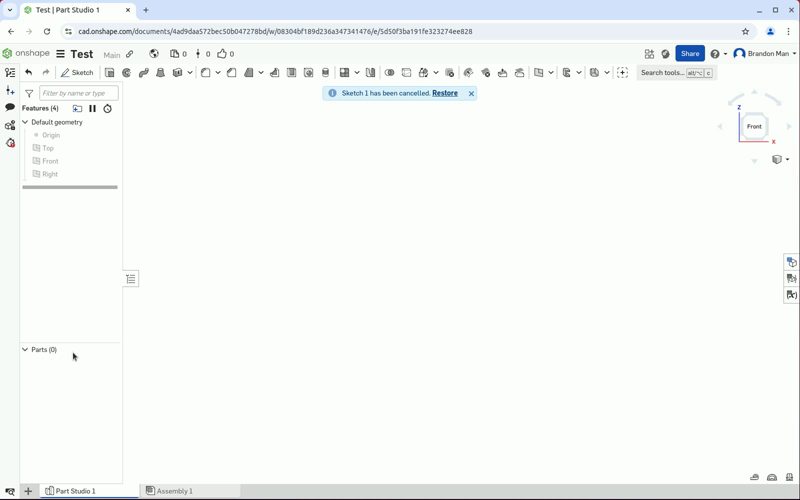
key_up(shift)
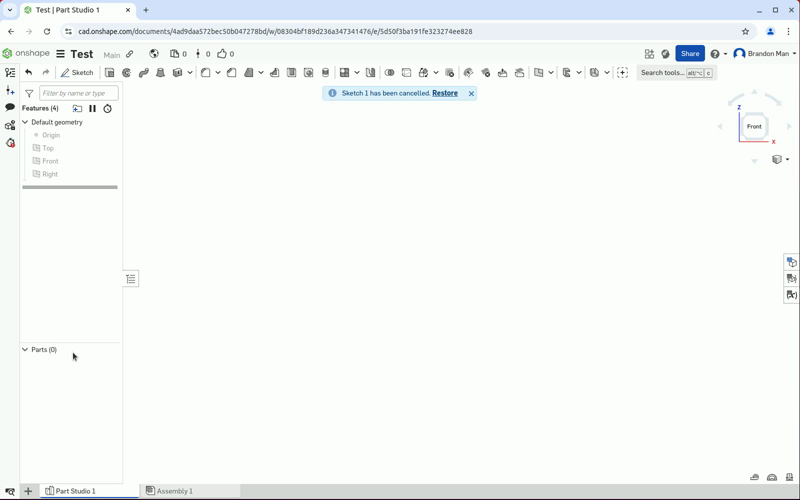
mouse_move(73, 352)
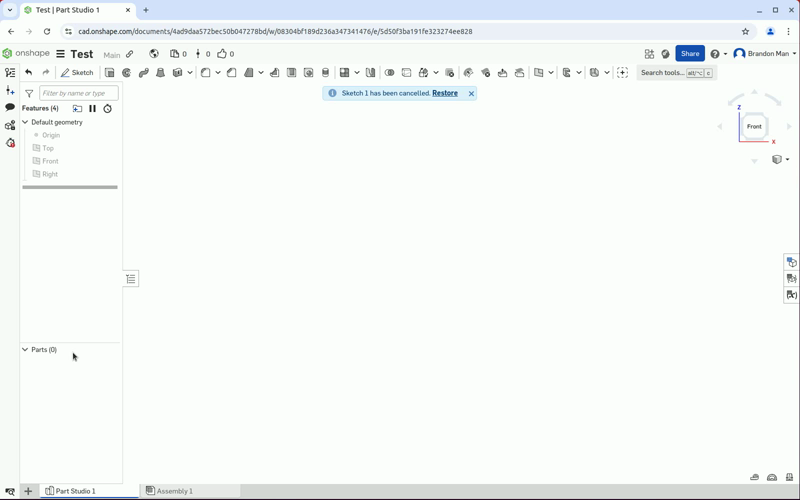
key(shift+y)
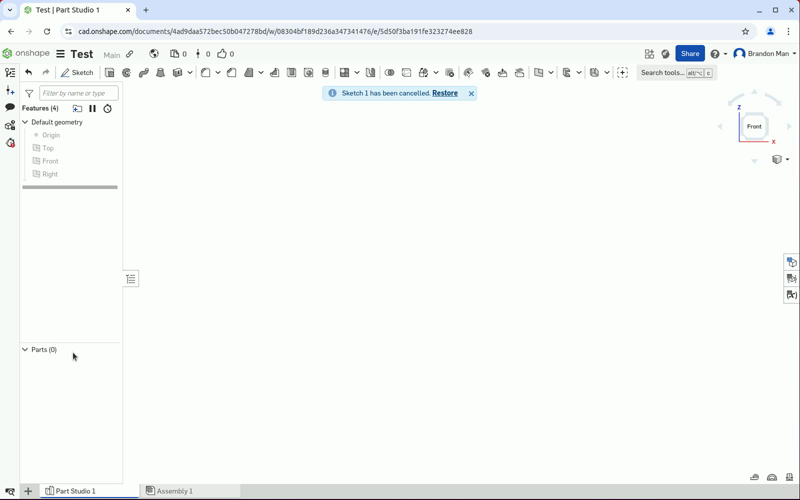
key(shift+s)
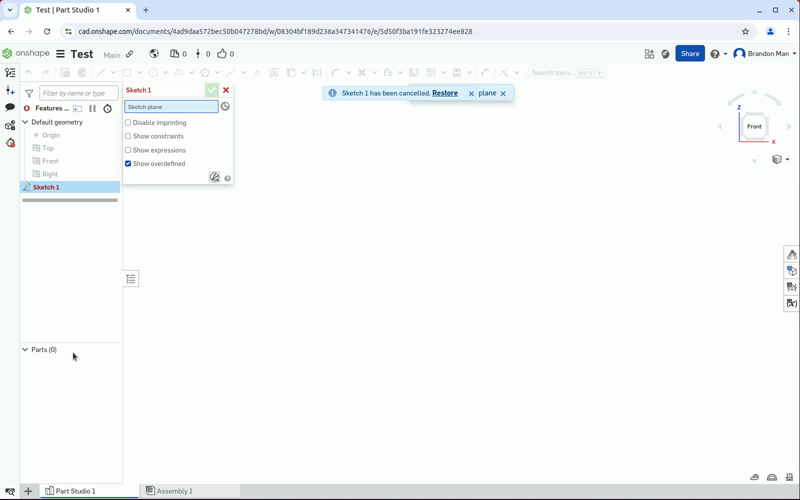
mouse_move(73, 163)
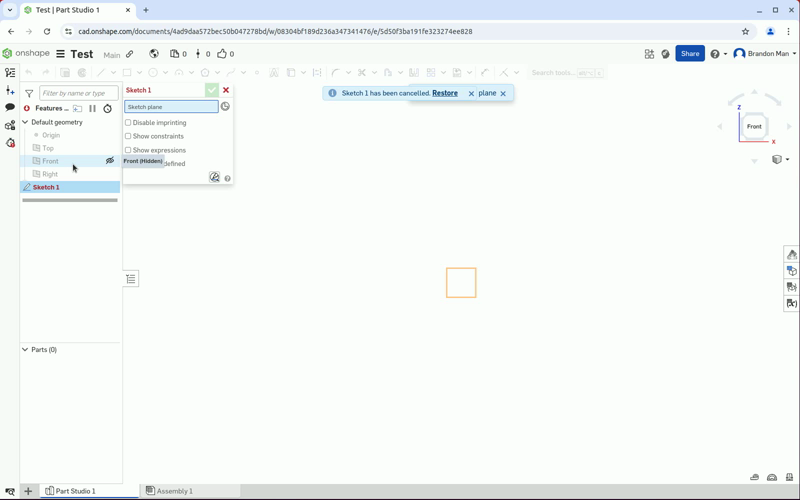
click(73, 163)
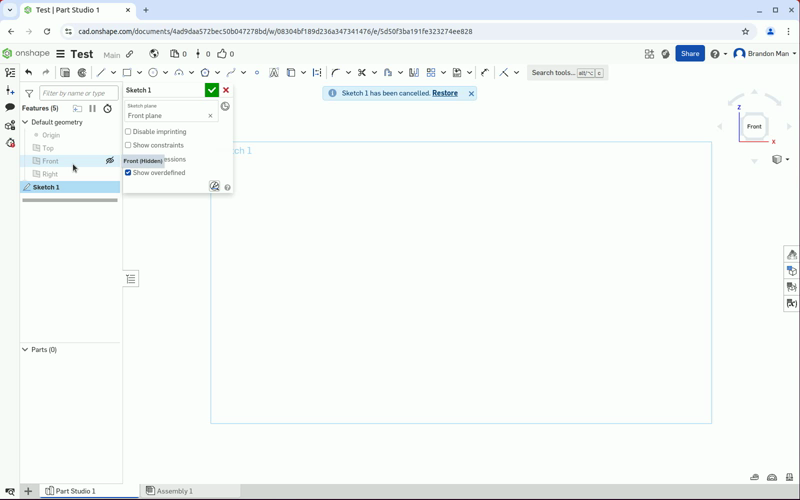
mouse_move(73, 352)
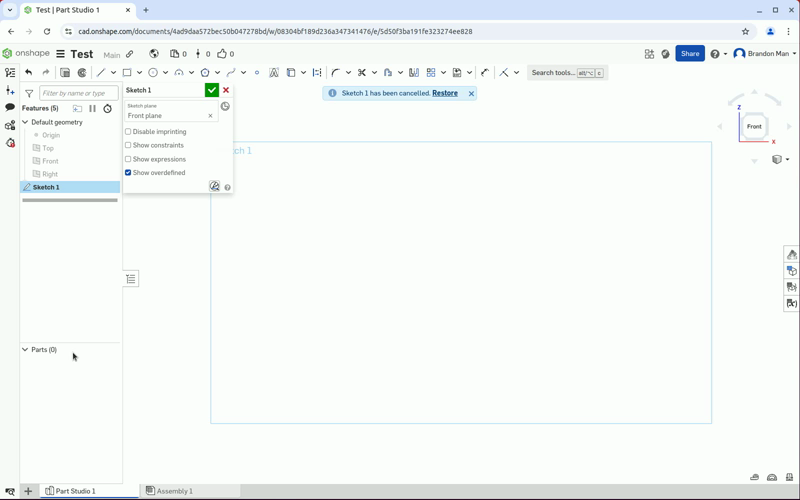
key(y)
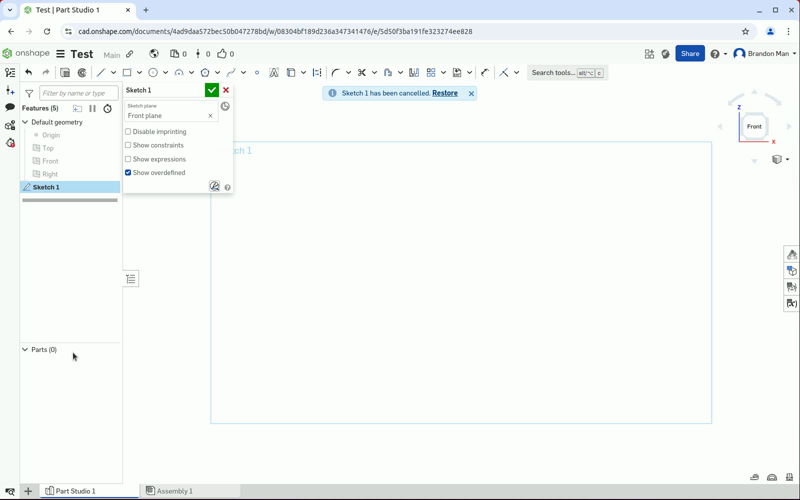
key(l)
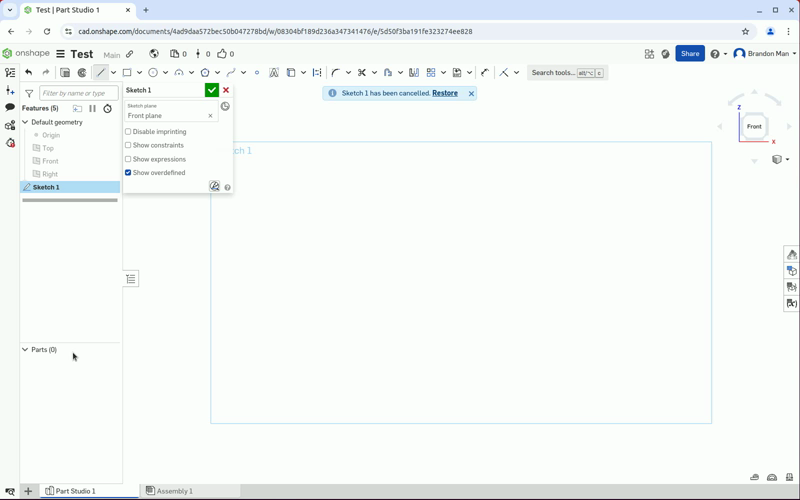
key_down(shift)
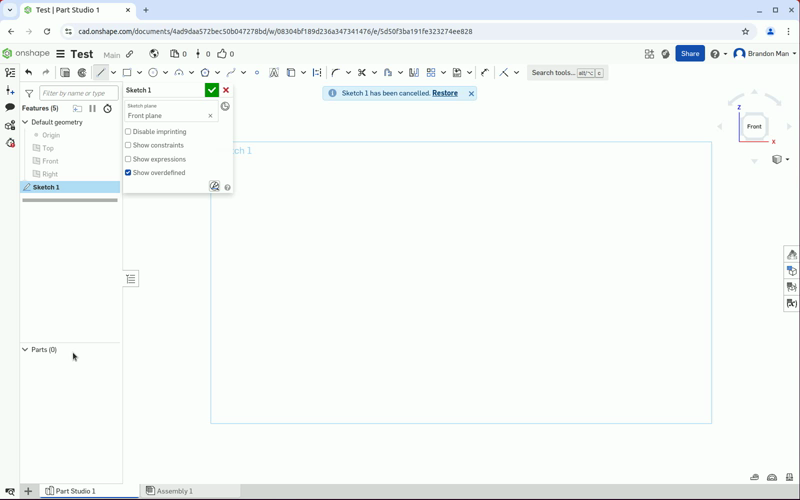
mouse_move(418, 282)
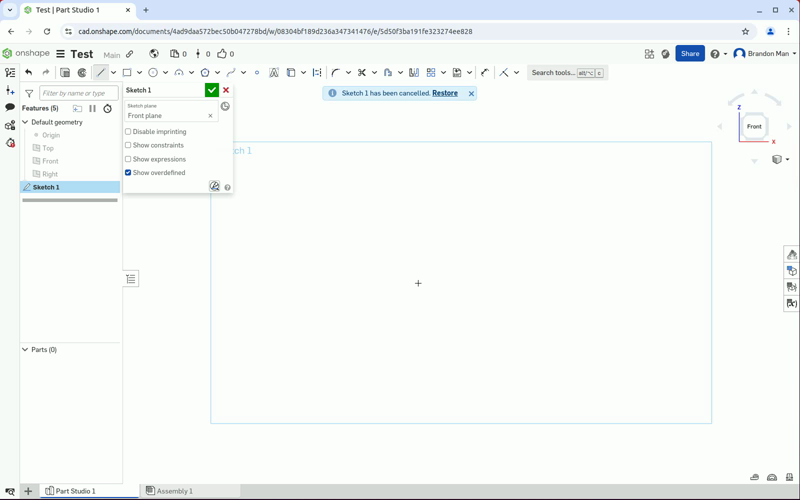
click(418, 282)
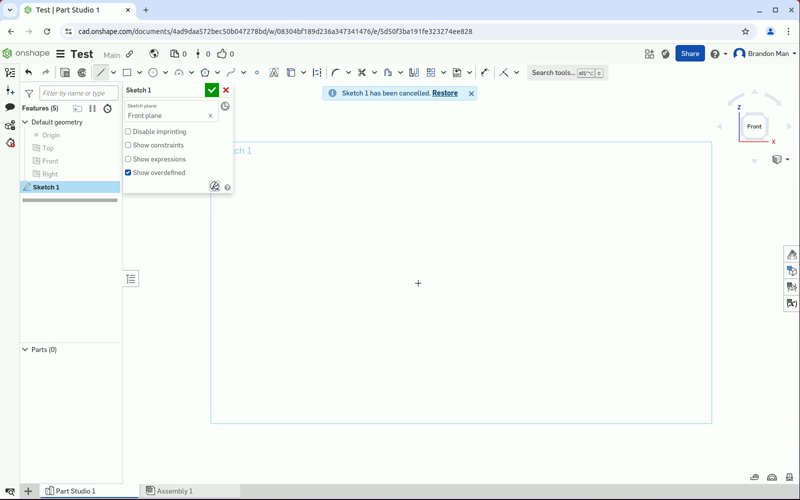
key_up(shift)
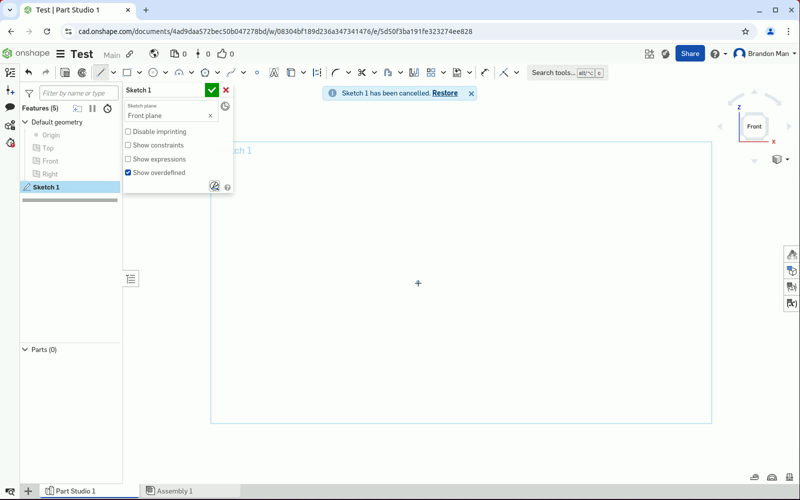
key_down(shift)
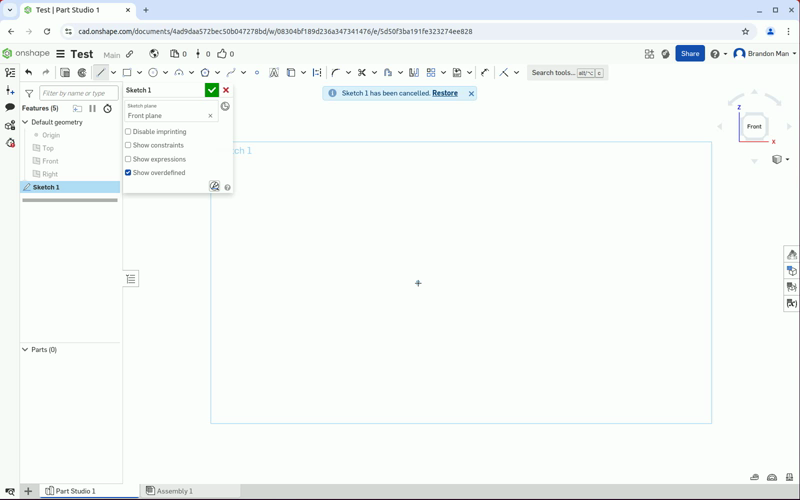
mouse_move(448, 282)
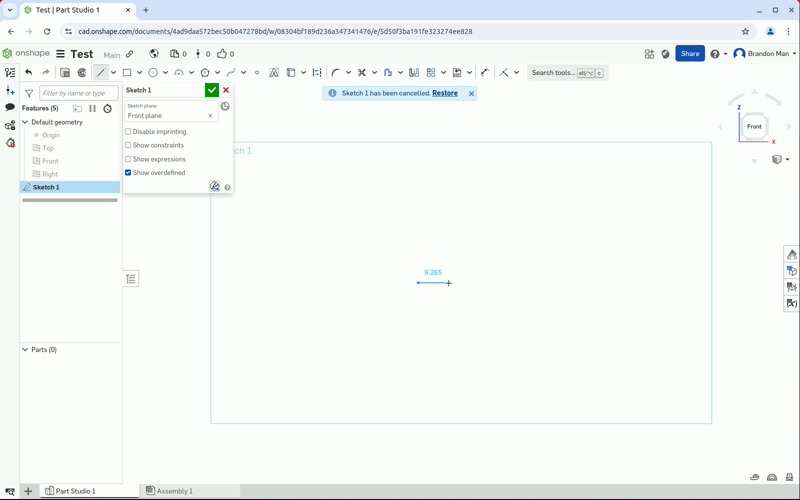
mouse_move(461, 282)
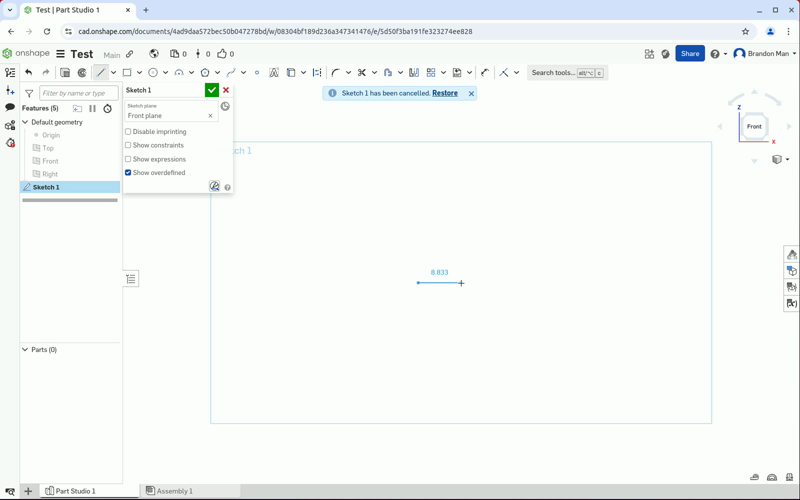
click(461, 282)
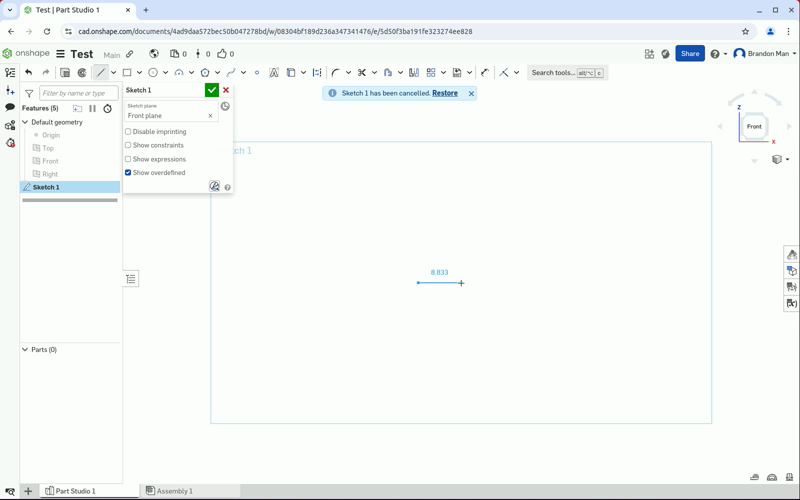
key_up(shift)
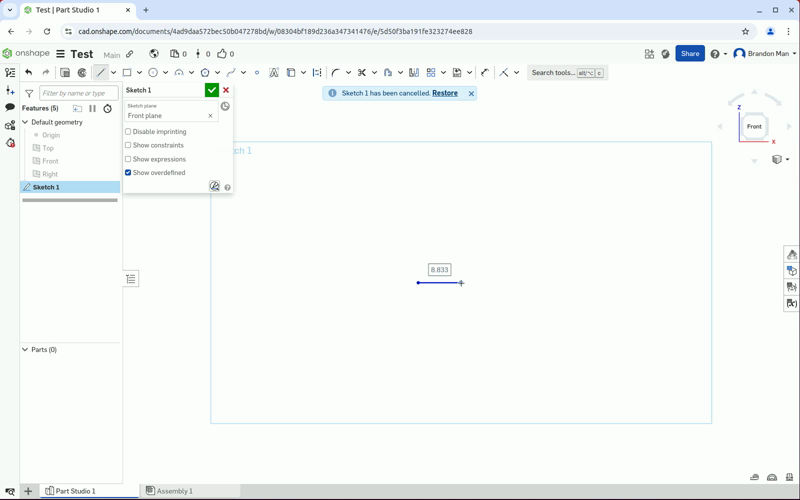
key_down(shift)
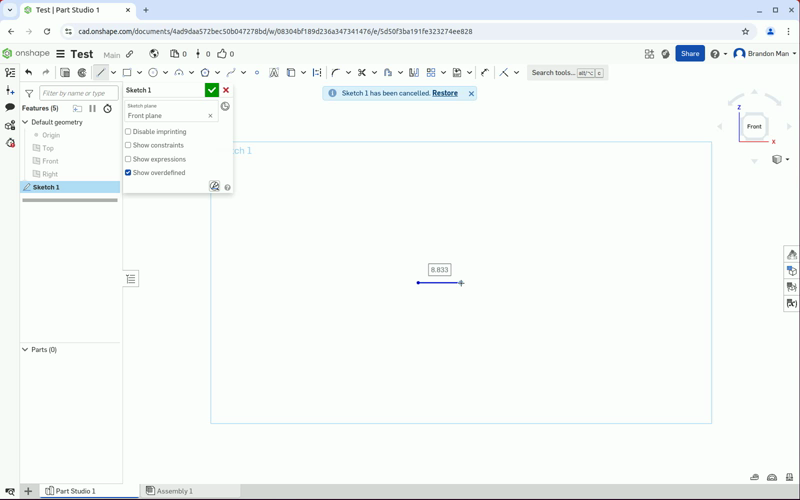
mouse_move(491, 282)
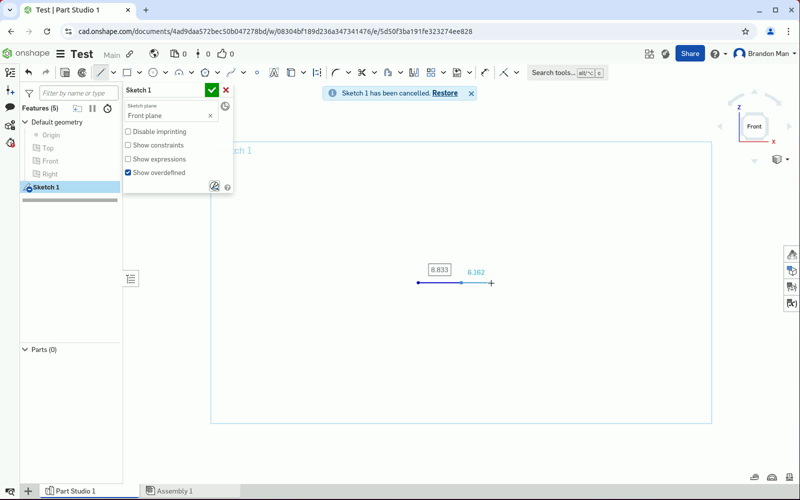
mouse_move(461, 226)
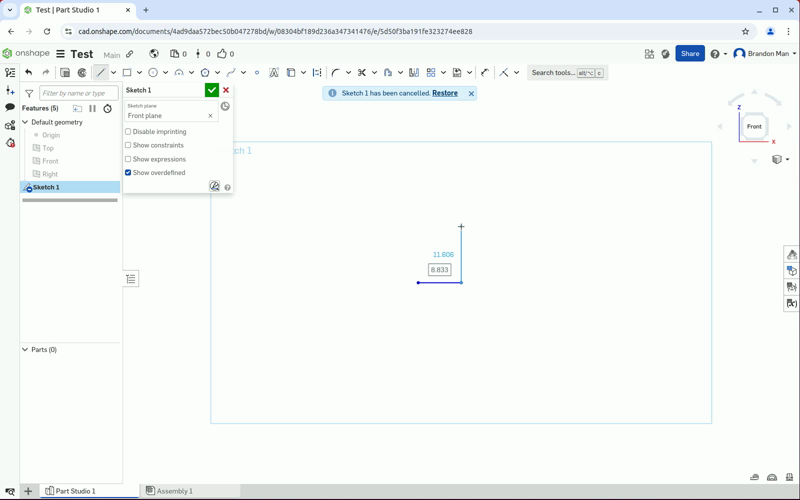
click(461, 226)
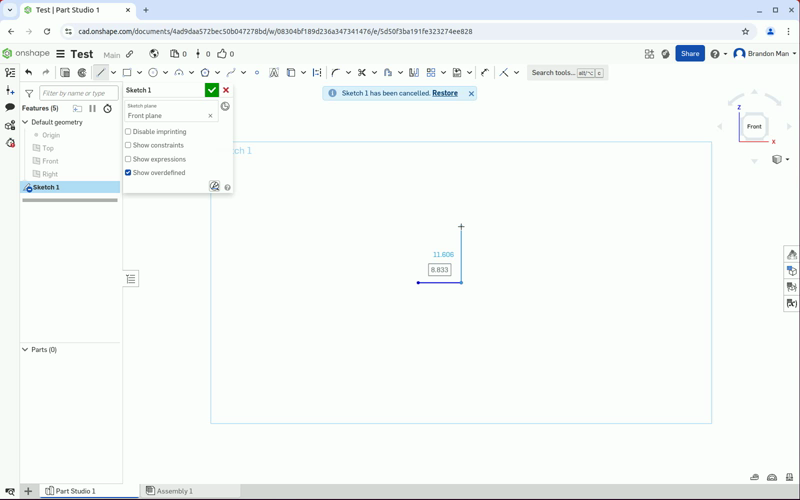
key_up(shift)
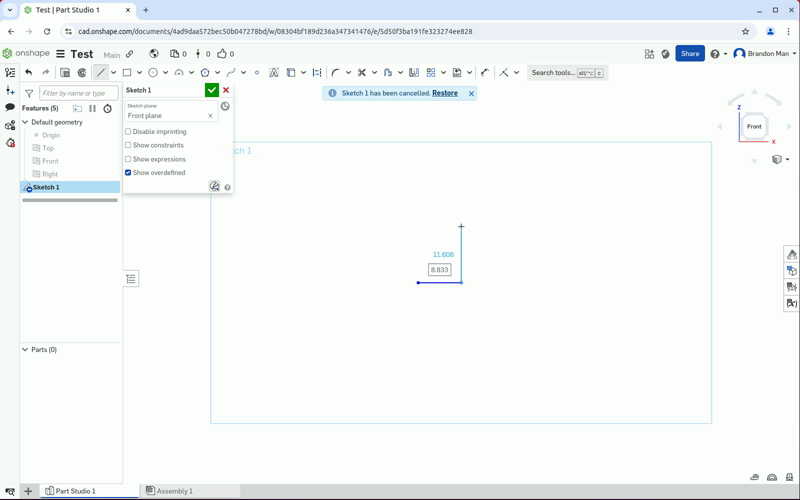
key_down(shift)
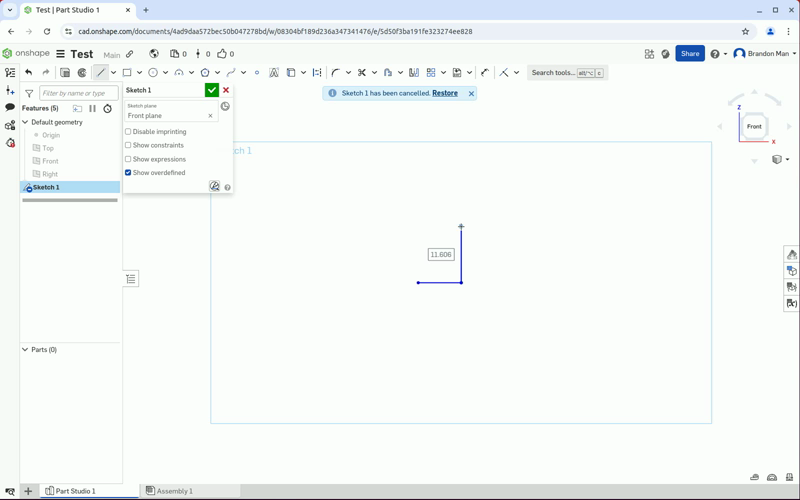
mouse_move(491, 226)
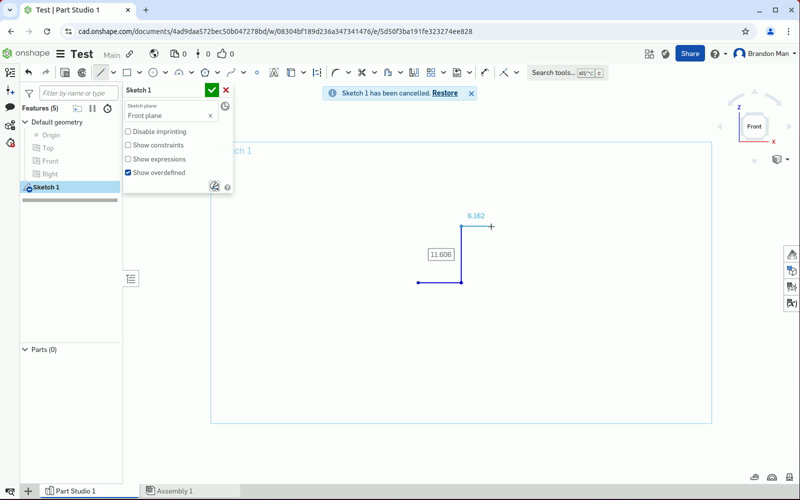
mouse_move(418, 226)
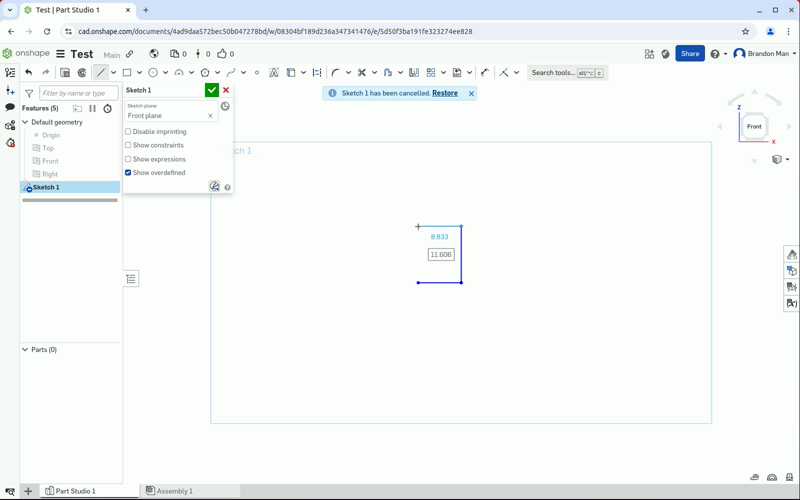
click(418, 226)
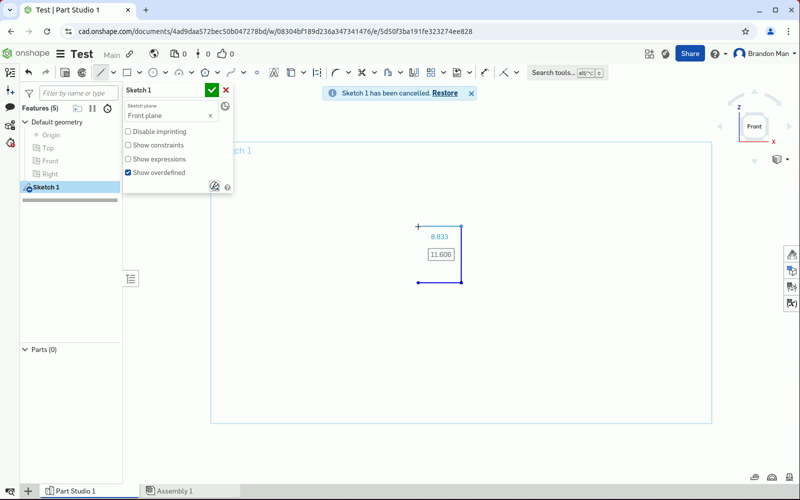
key_up(shift)
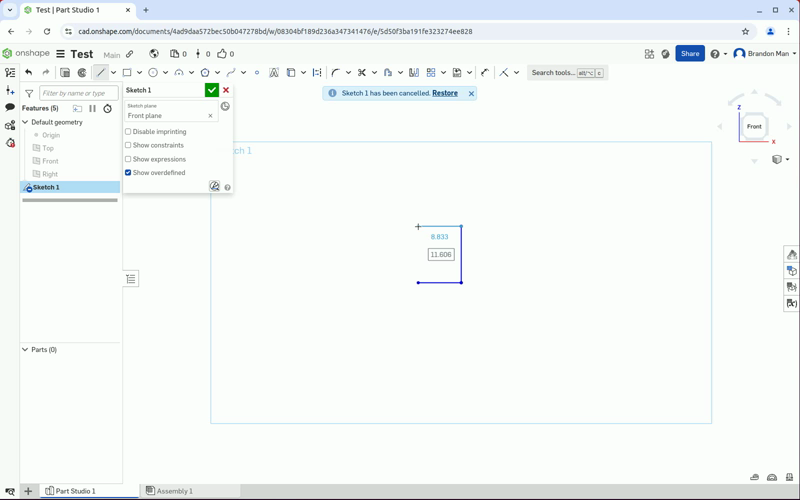
mouse_move(448, 226)
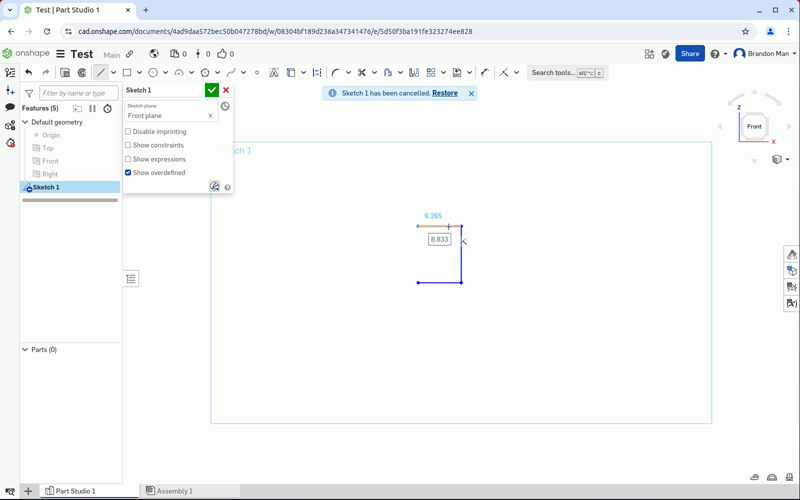
key_down(shift)
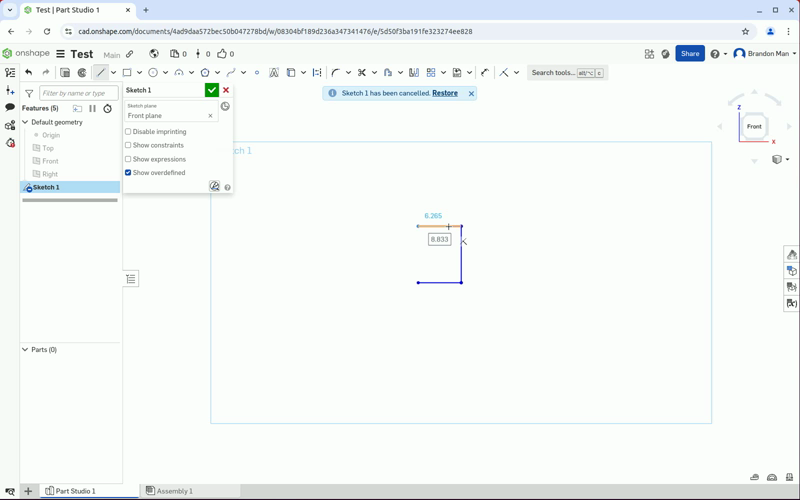
mouse_move(418, 282)
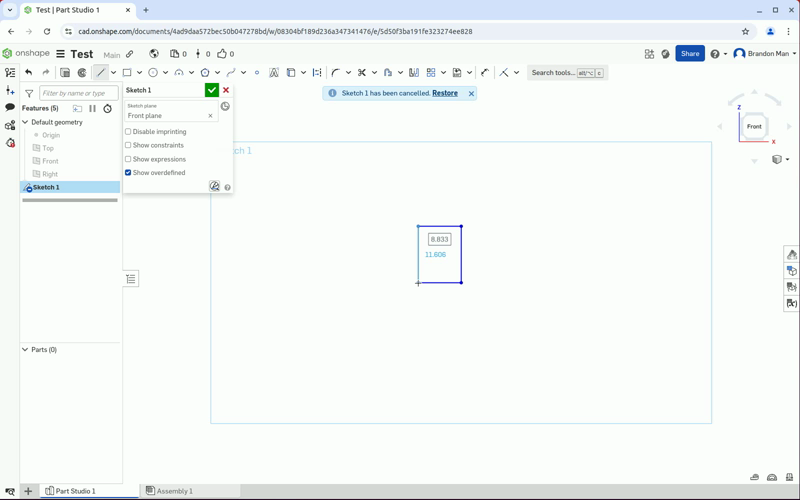
key_up(shift)
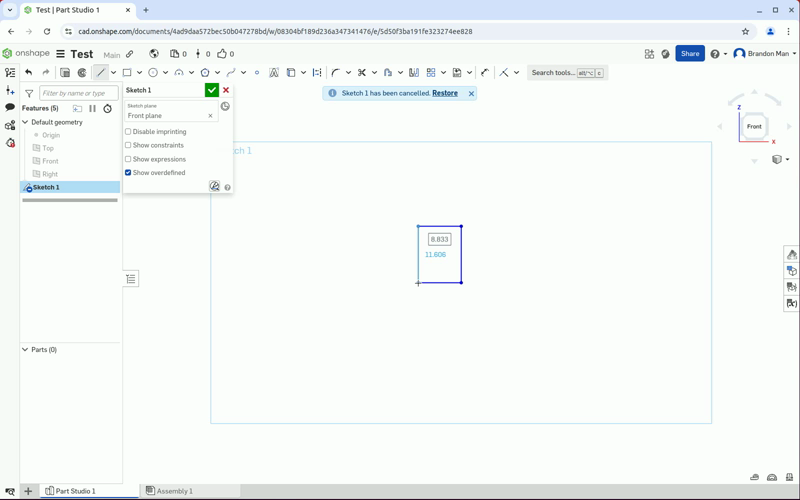
click(418, 282)
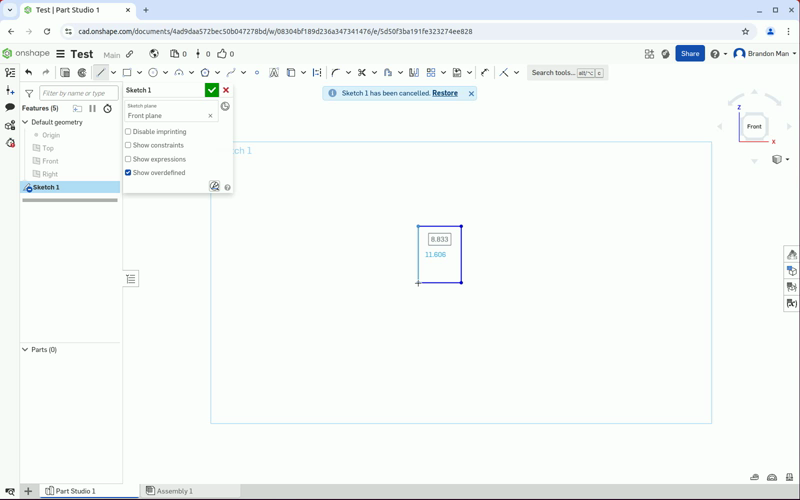
key(esc)
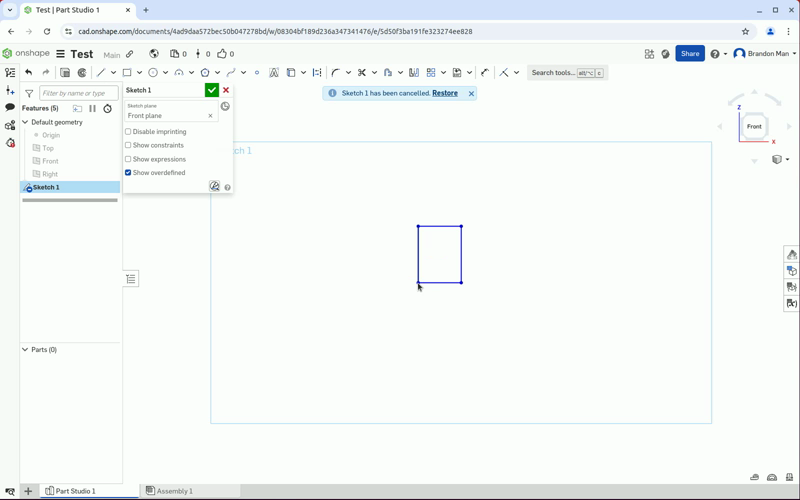
mouse_move(448, 254)
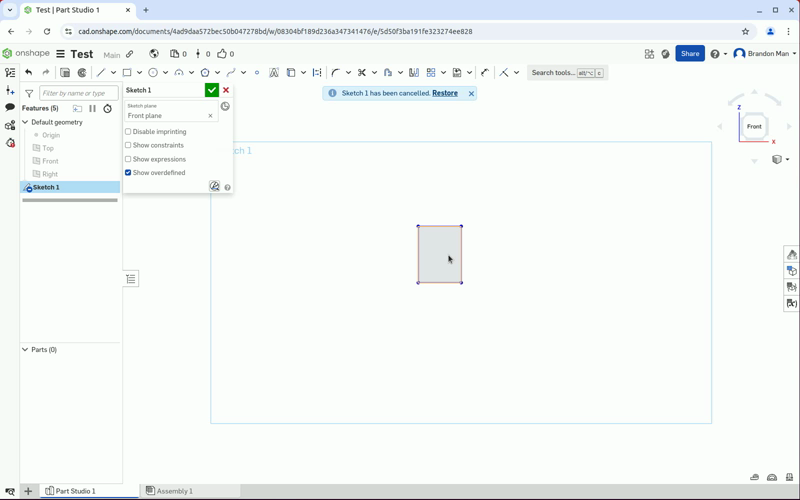
click(448, 254)
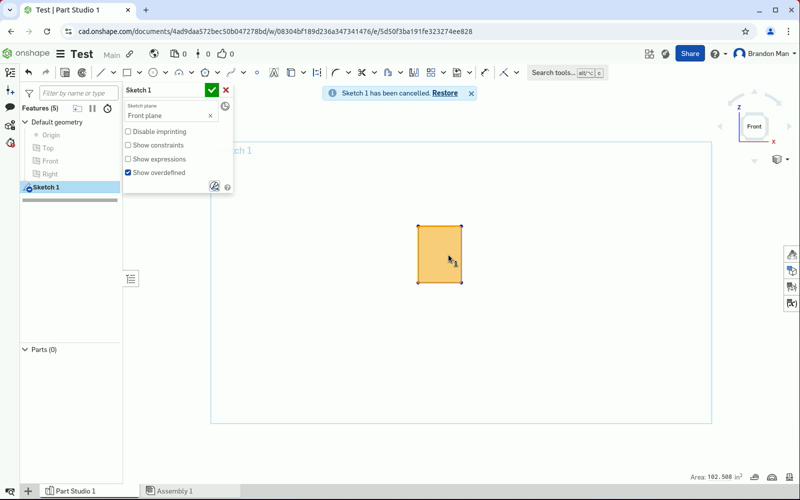
mouse_move(73, 352)
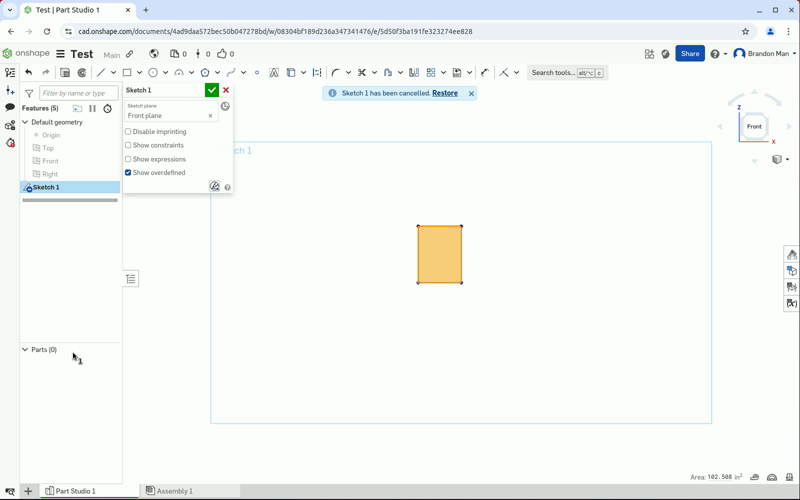
key(shift+y)
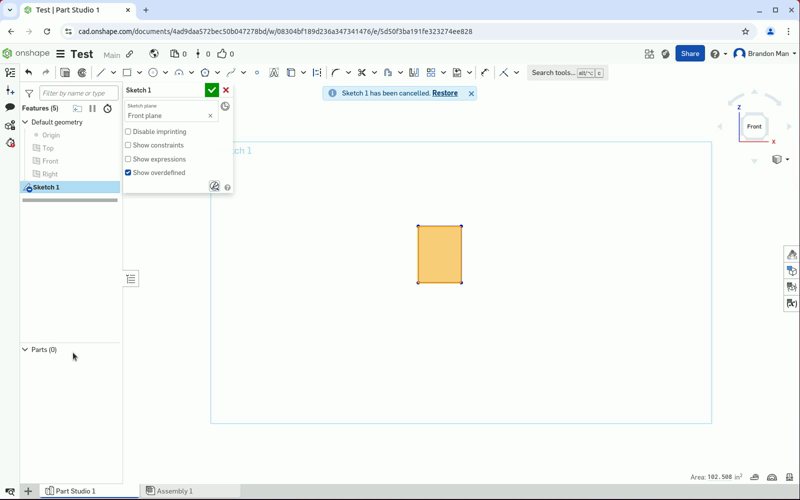
key(shift+e)
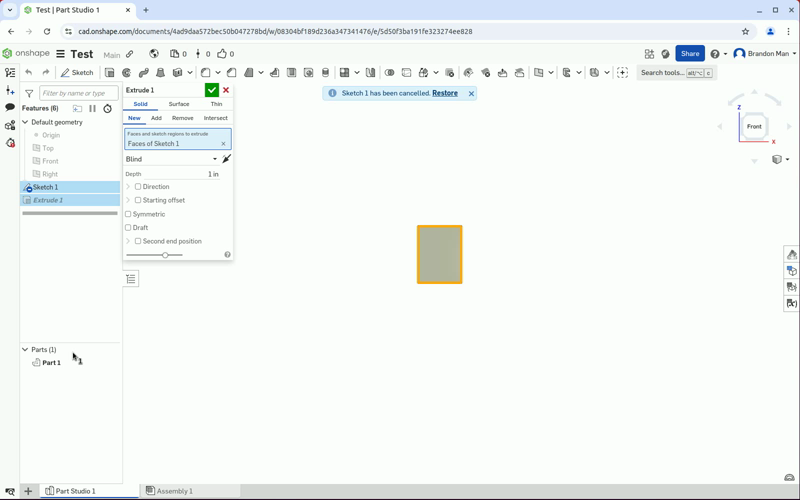
mouse_move(143, 106)
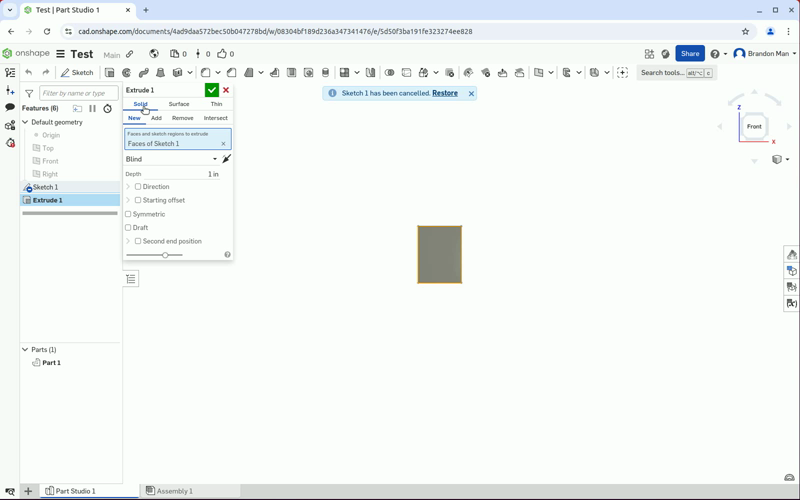
click(143, 106)
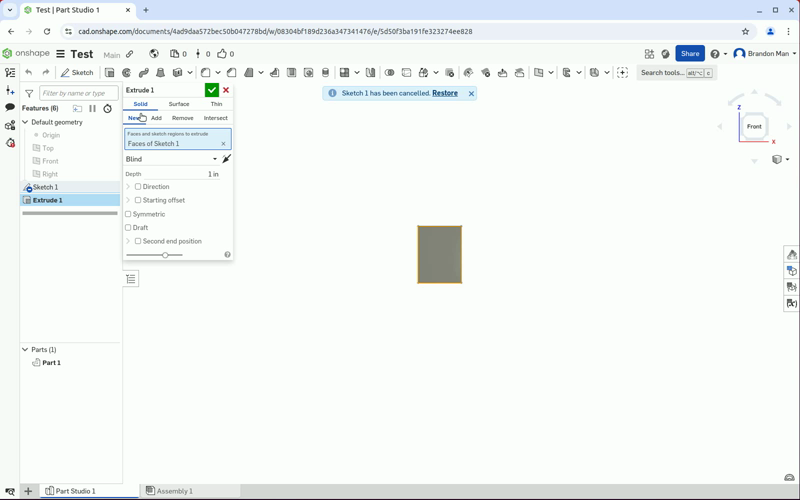
mouse_move(137, 120)
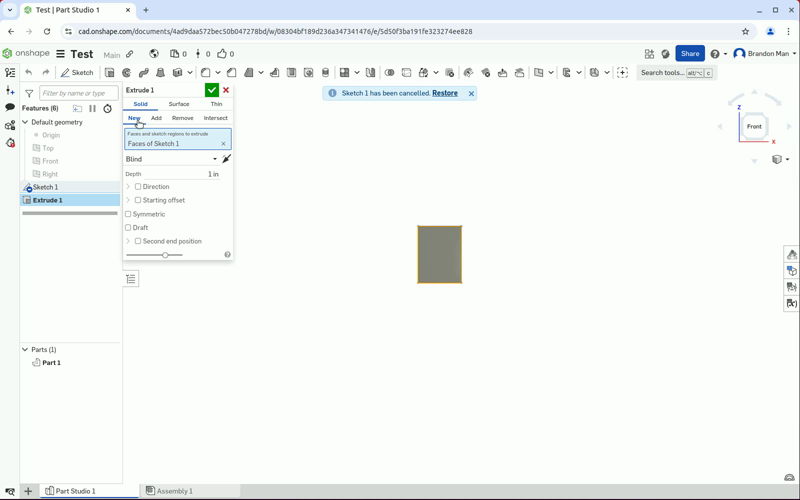
click(137, 120)
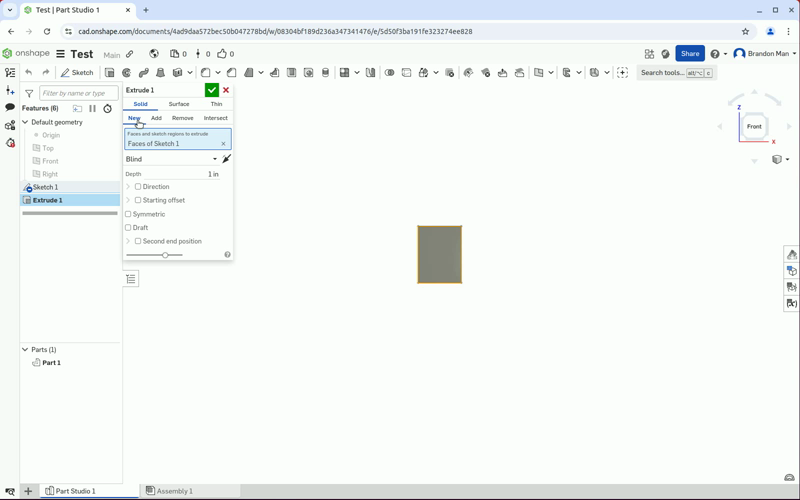
key(tab, 4)
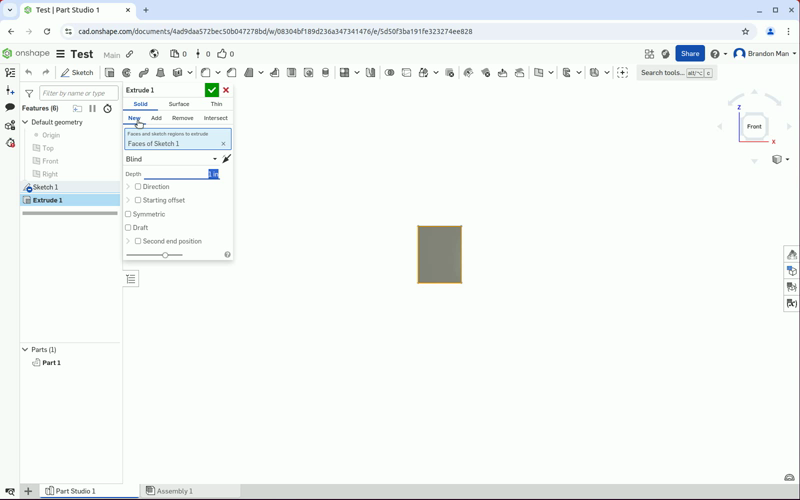
text(9.628)
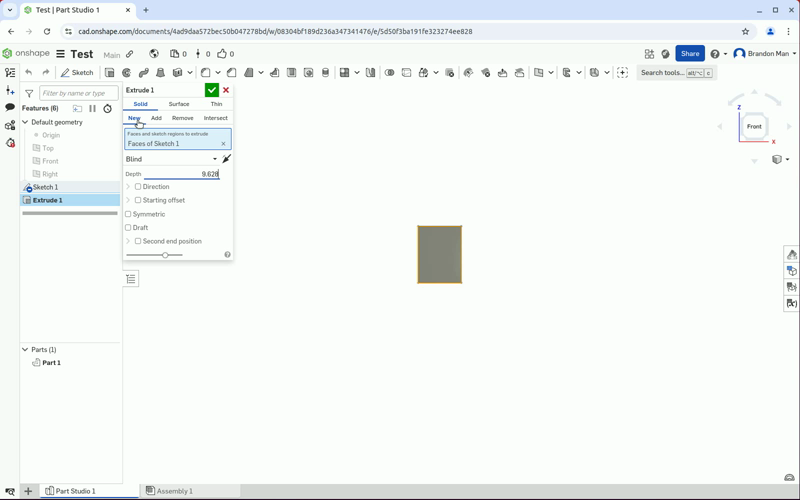
key(tab, 3)
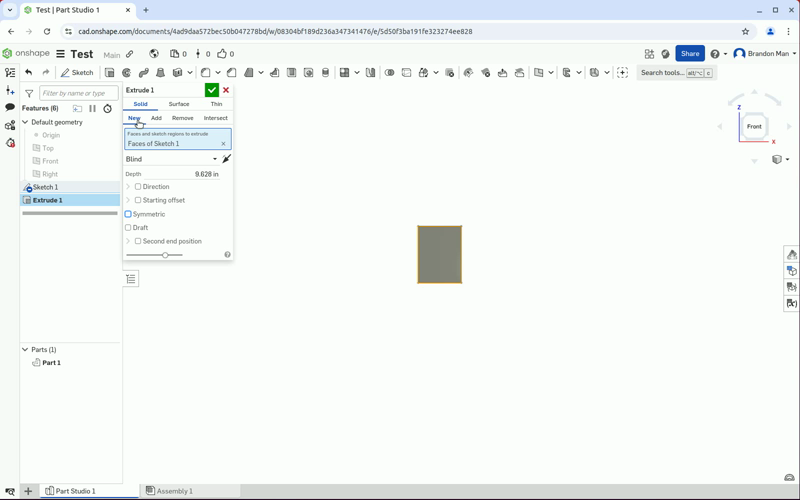
key(space)
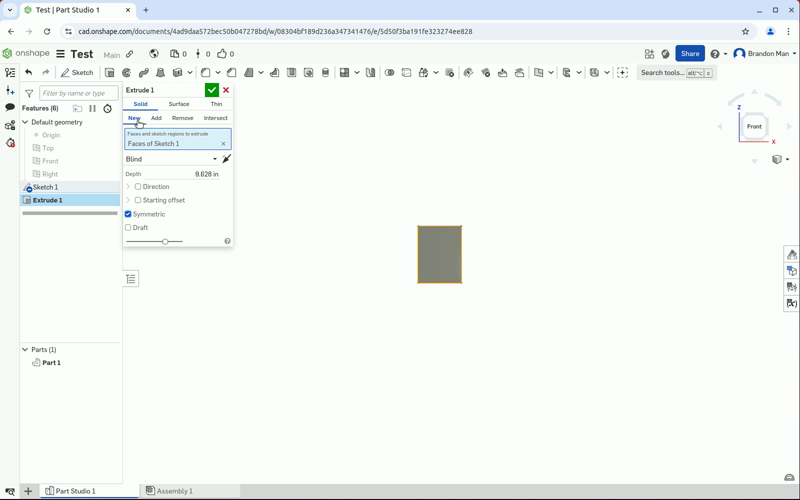
key(enter)
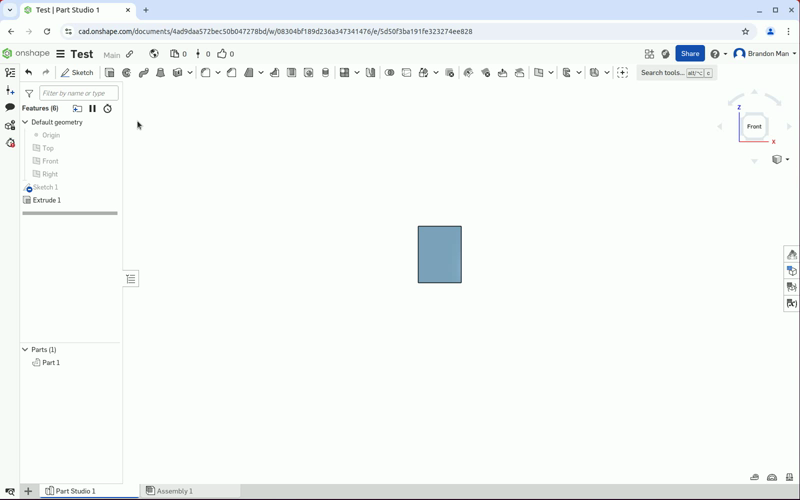
key(shift+h)
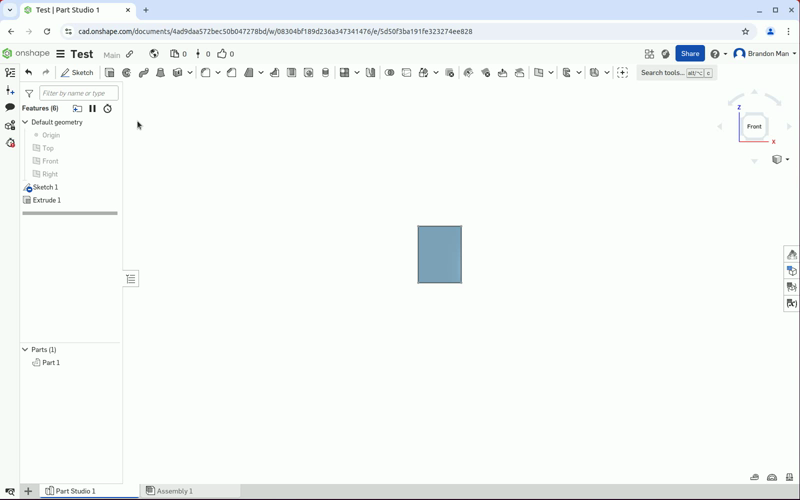
key(shift+h)
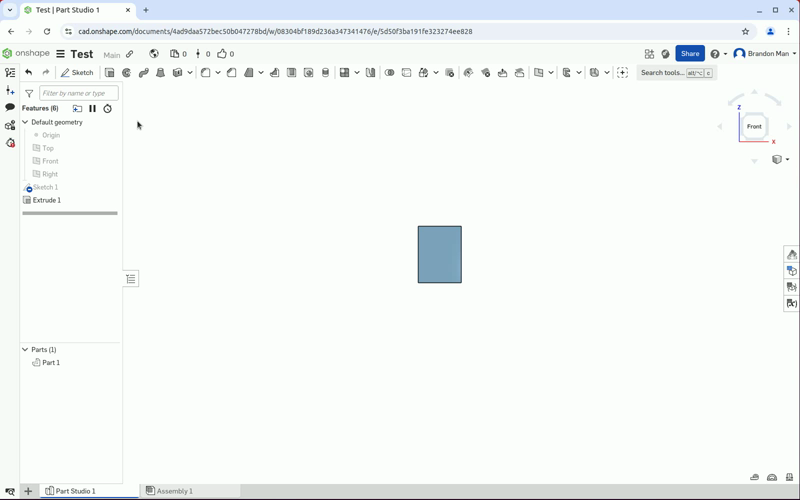
mouse_move(73, 189)
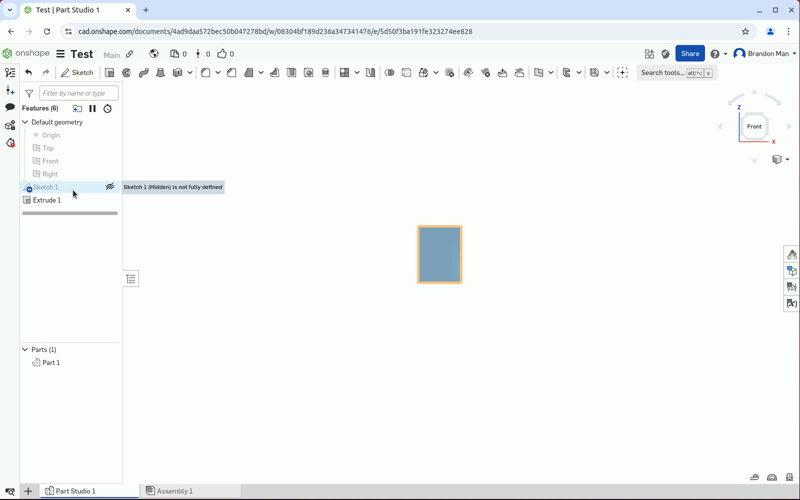
click(73, 189)
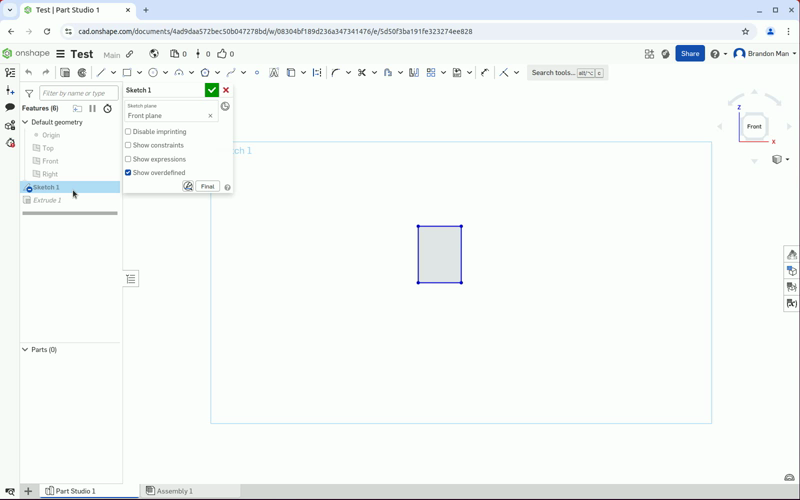
mouse_move(229, 92)
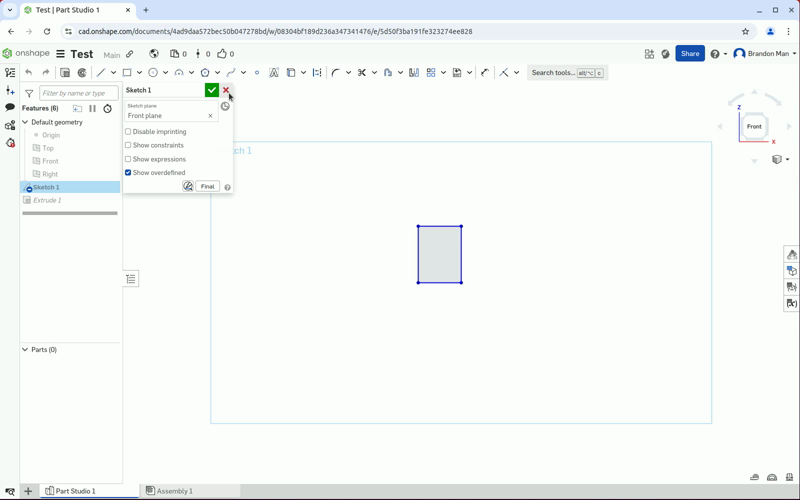
click(229, 92)
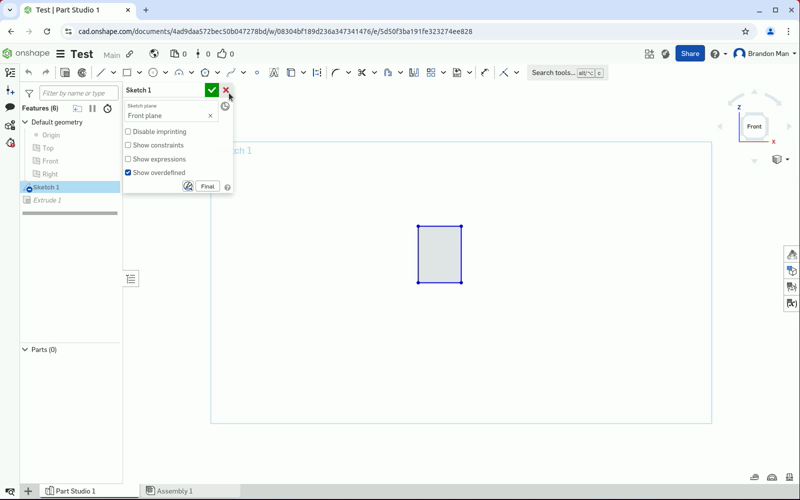
key(shift+s)
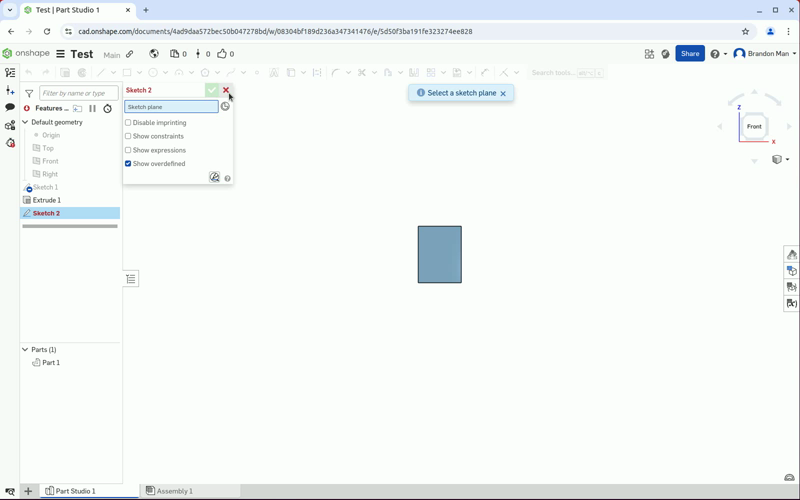
mouse_move(73, 163)
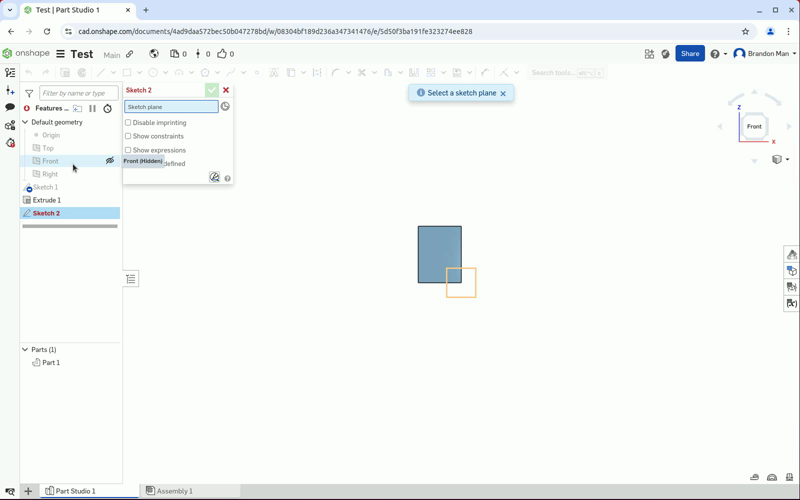
click(73, 163)
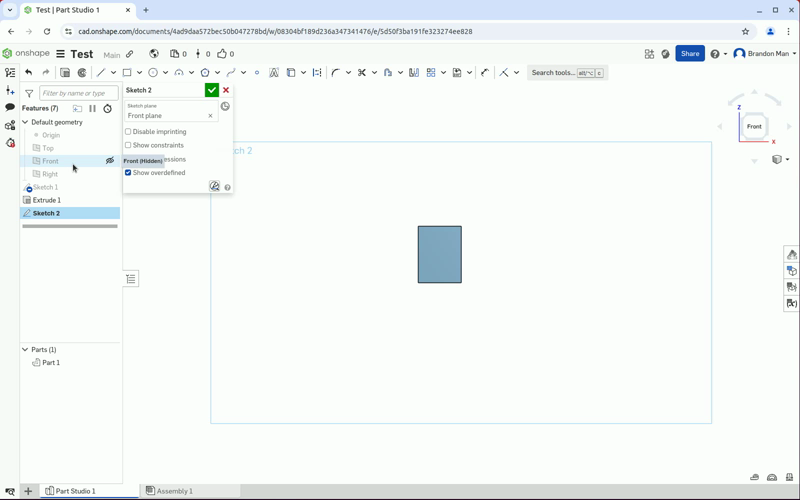
mouse_move(73, 352)
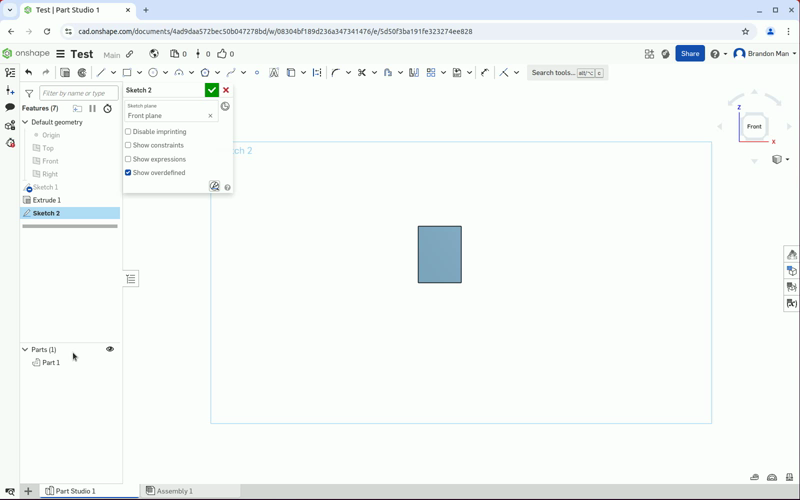
key(y)
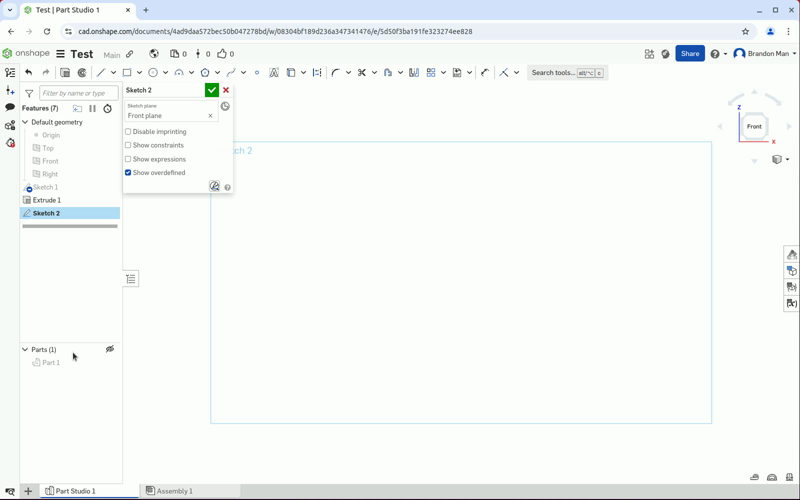
key(l)
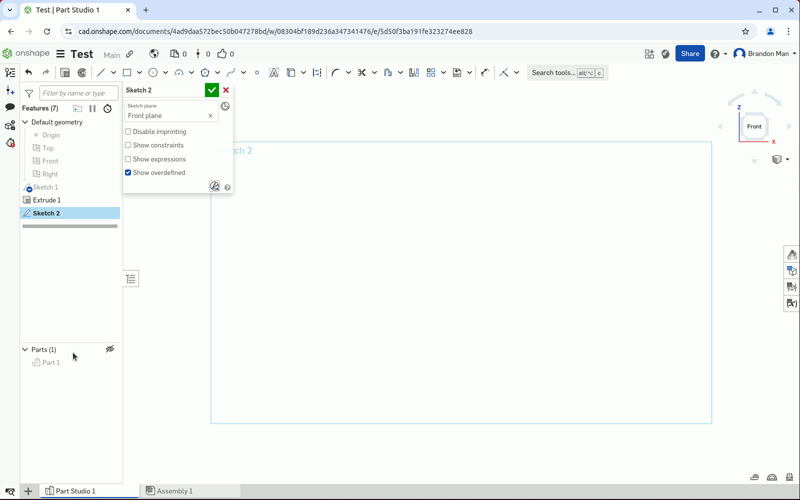
key_down(shift)
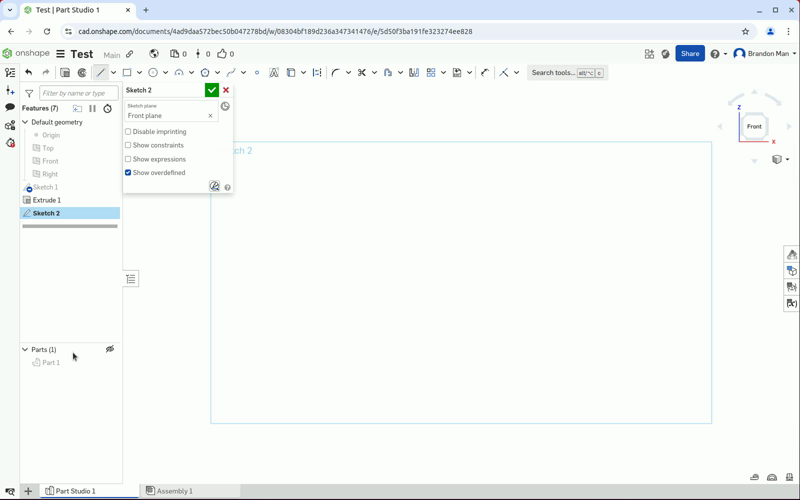
mouse_move(460, 226)
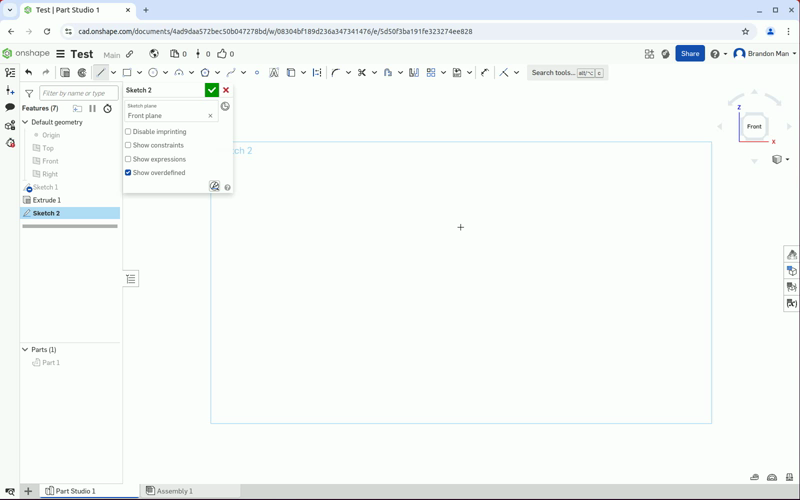
click(460, 226)
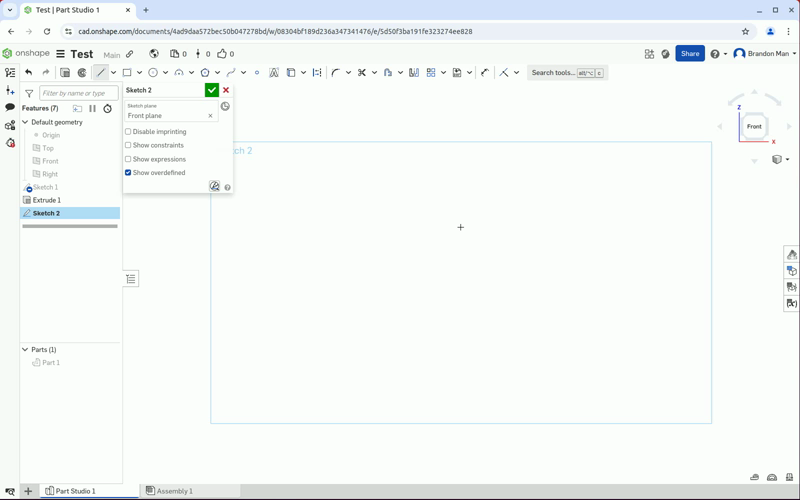
key_up(shift)
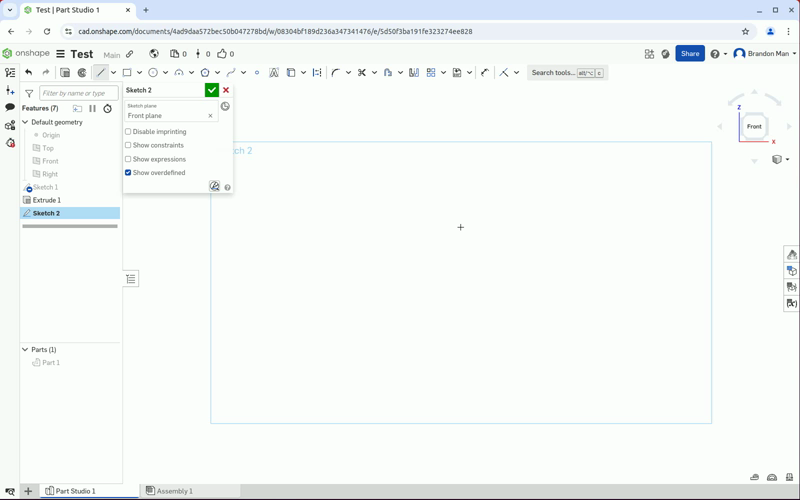
key_down(shift)
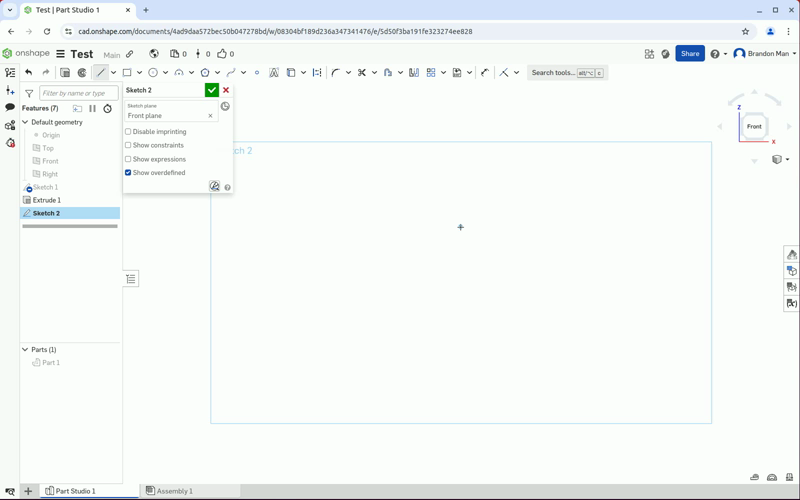
mouse_move(490, 226)
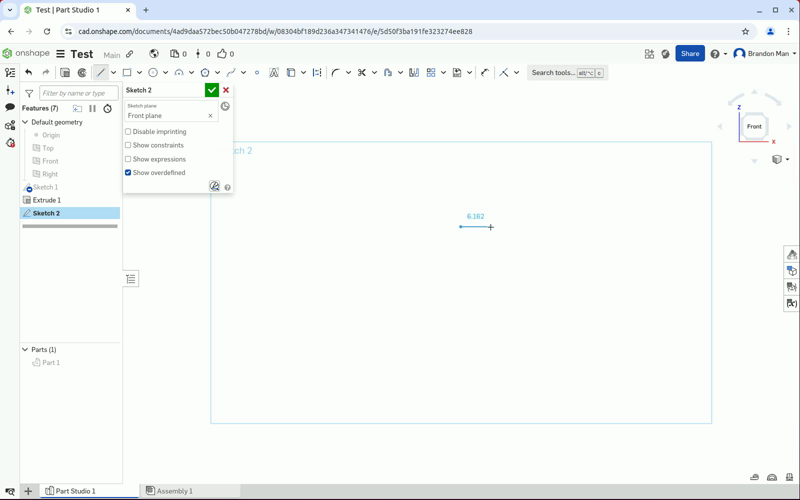
mouse_move(502, 226)
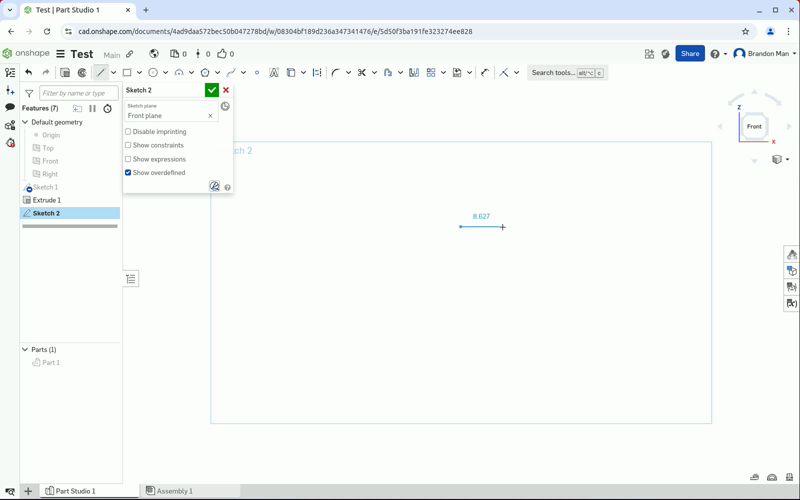
click(502, 226)
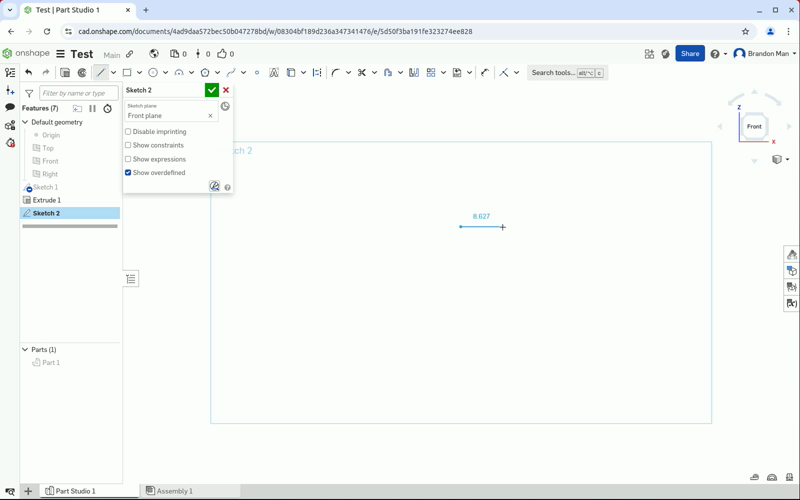
key_up(shift)
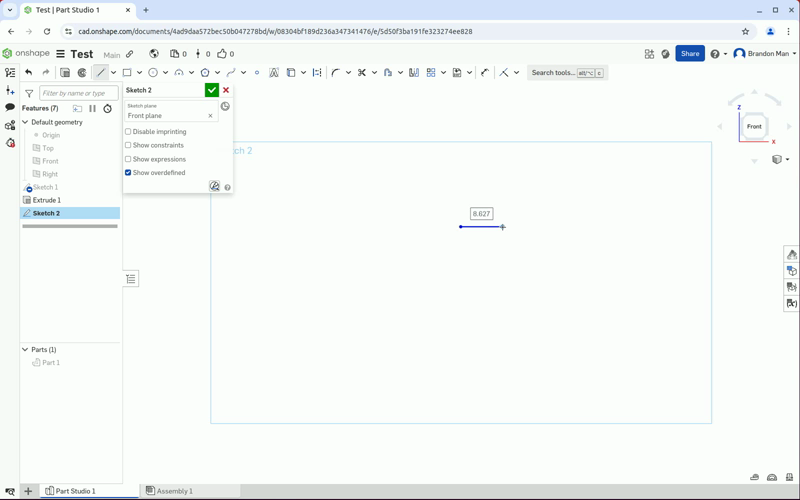
key_down(shift)
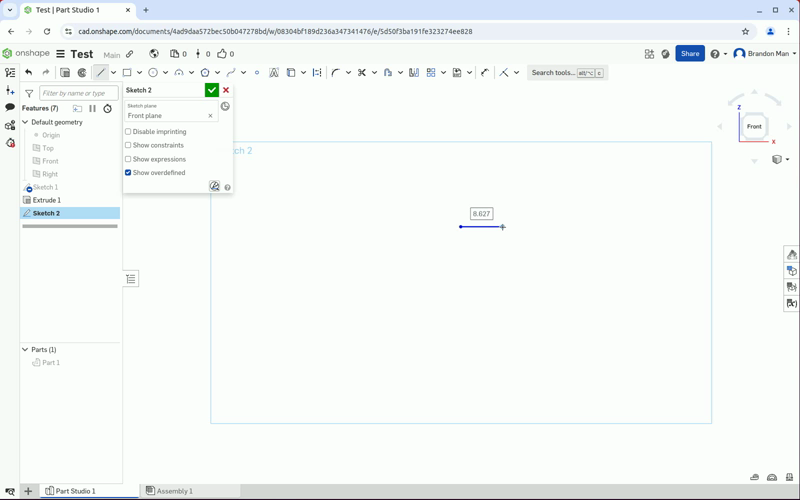
mouse_move(532, 226)
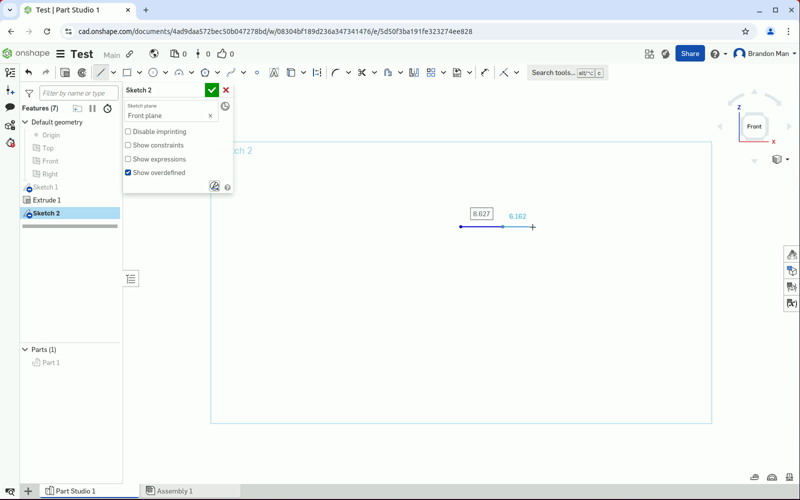
mouse_move(502, 219)
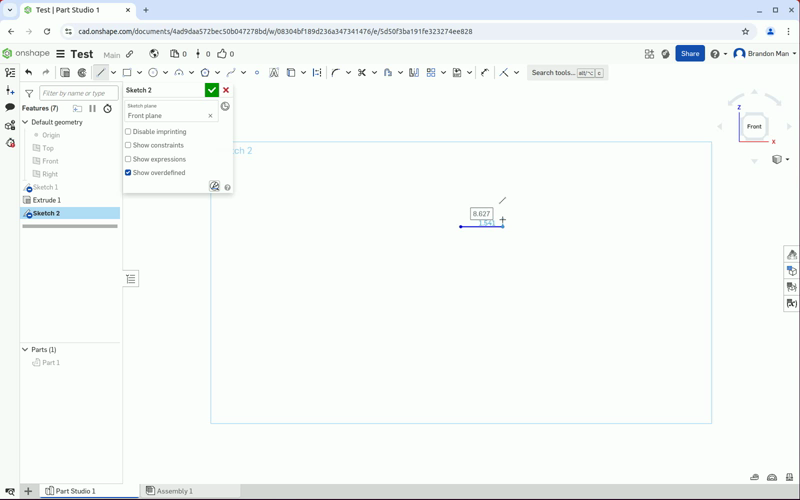
scroll(6)
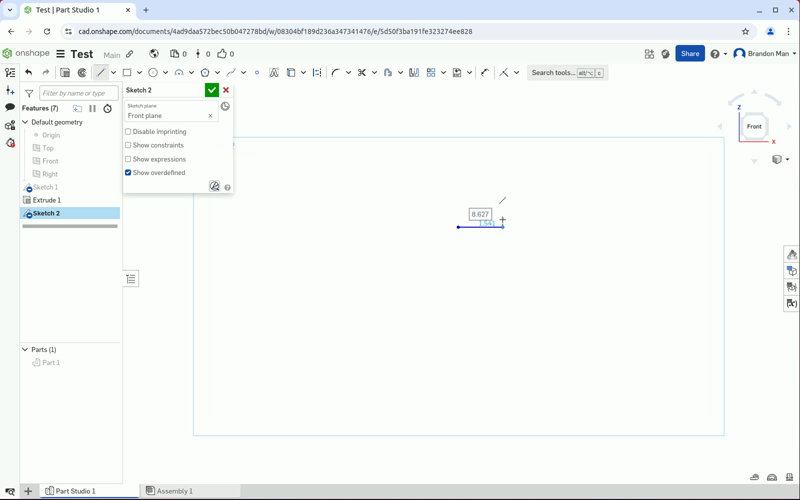
scroll(6)
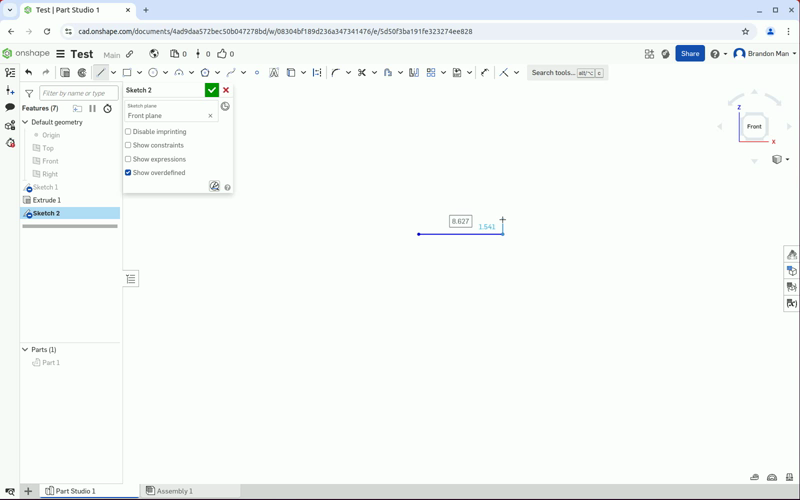
scroll(6)
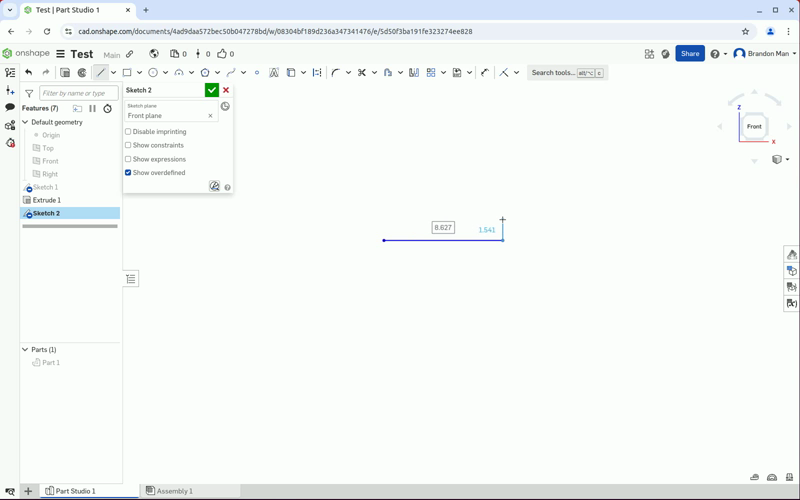
scroll(6)
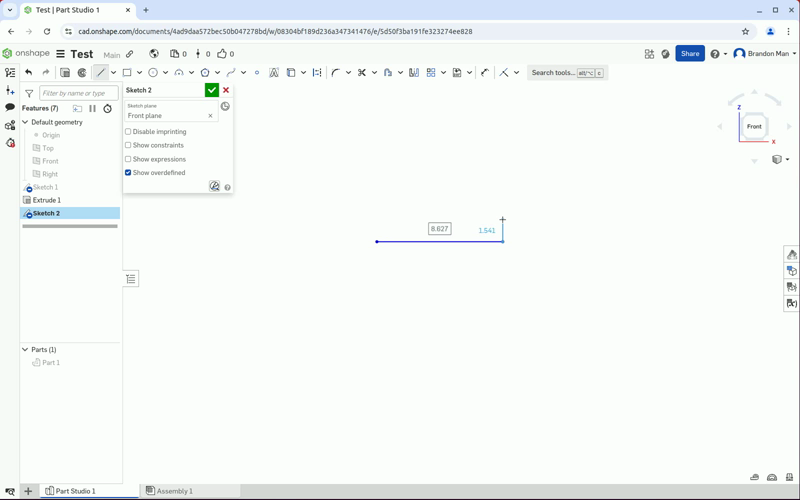
scroll(6)
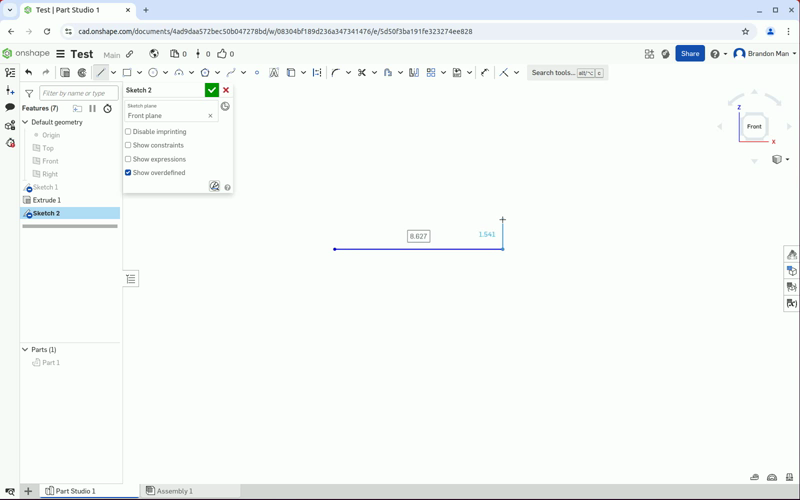
scroll(6)
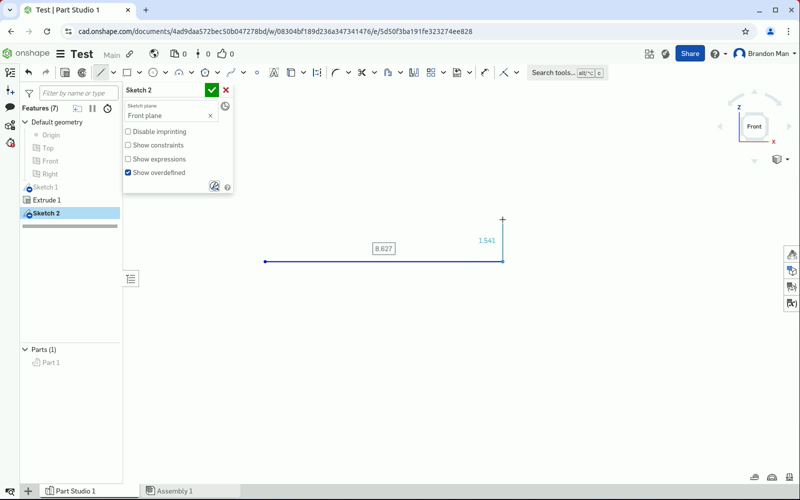
scroll(6)
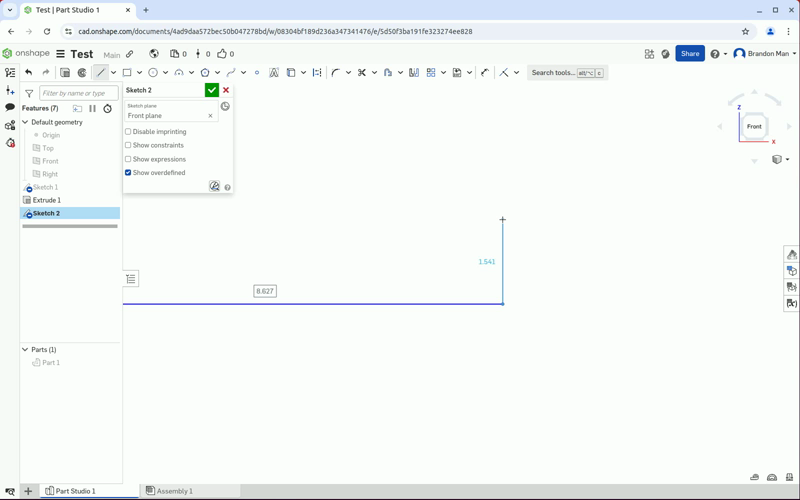
click(502, 219)
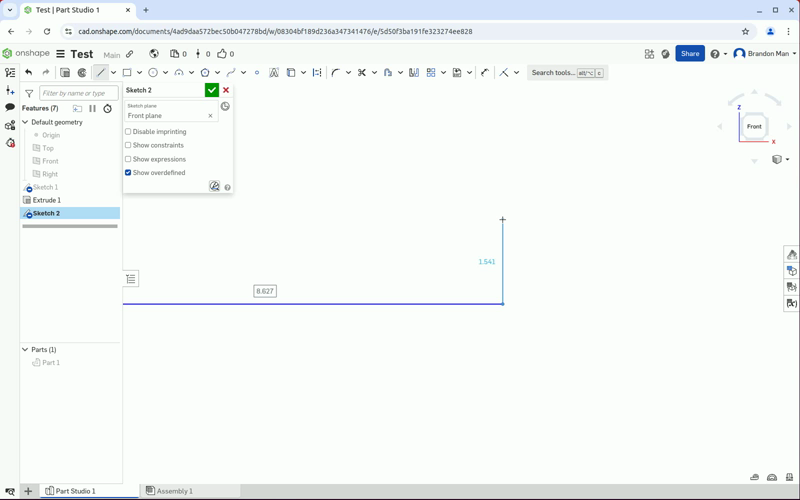
scroll(-6)
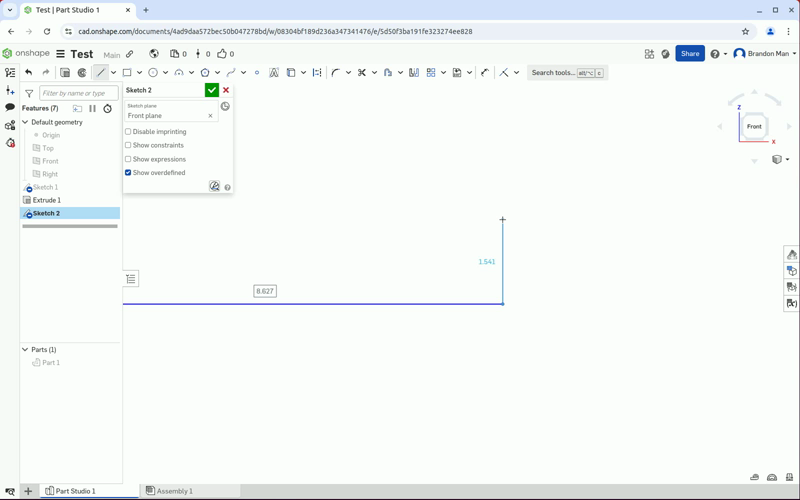
scroll(-6)
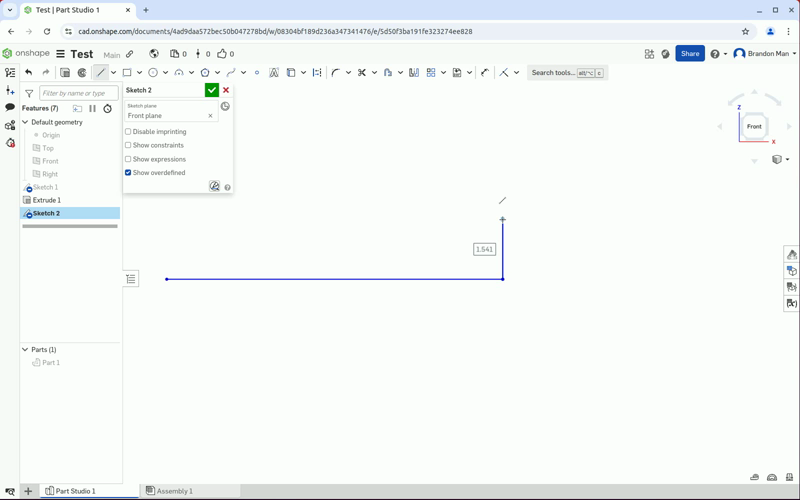
scroll(-6)
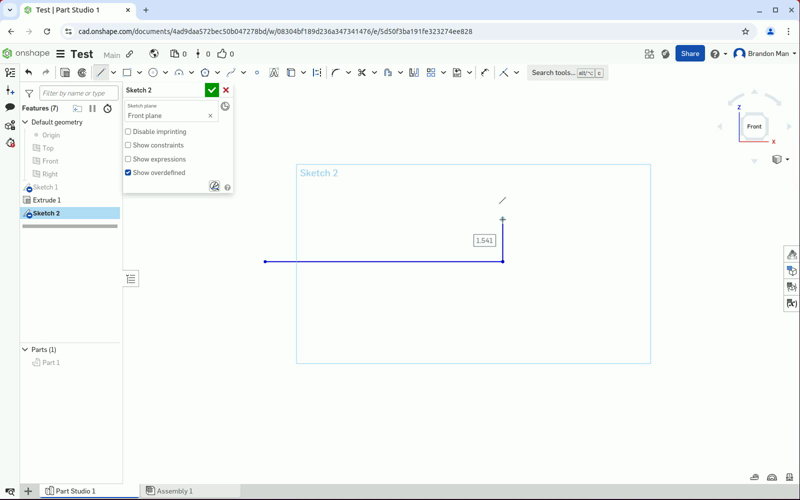
scroll(-6)
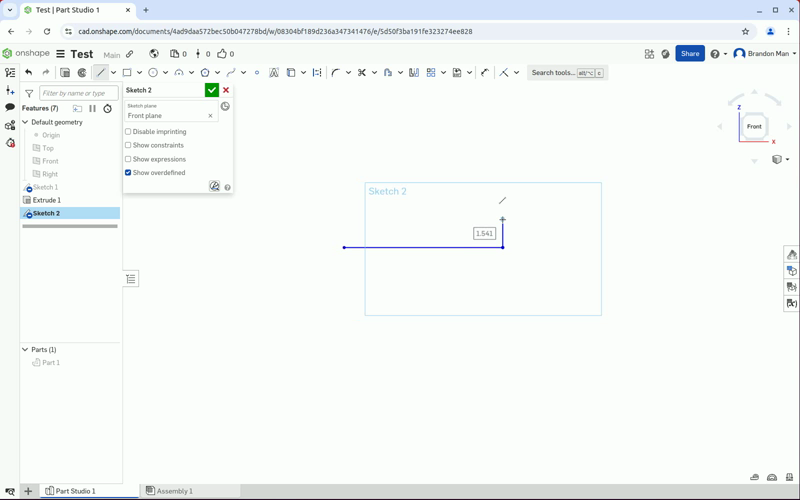
scroll(-6)
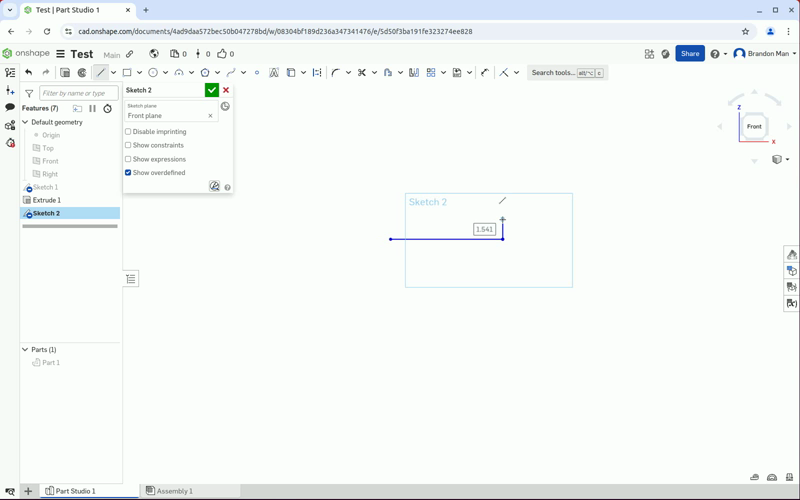
scroll(-6)
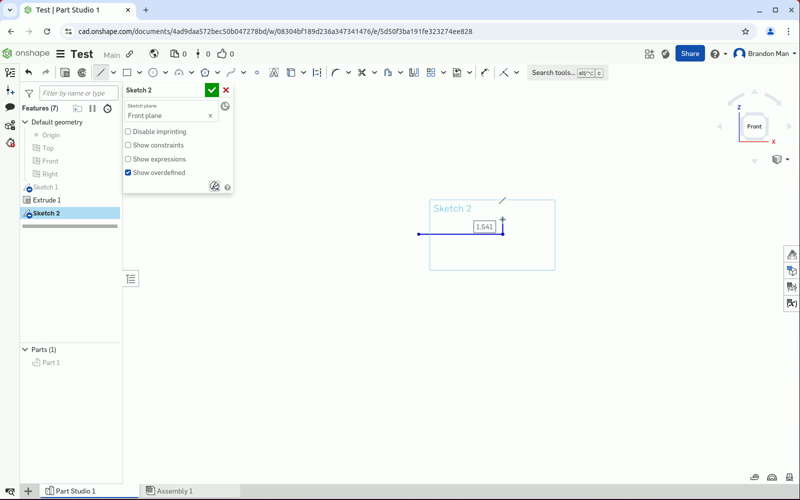
scroll(-6)
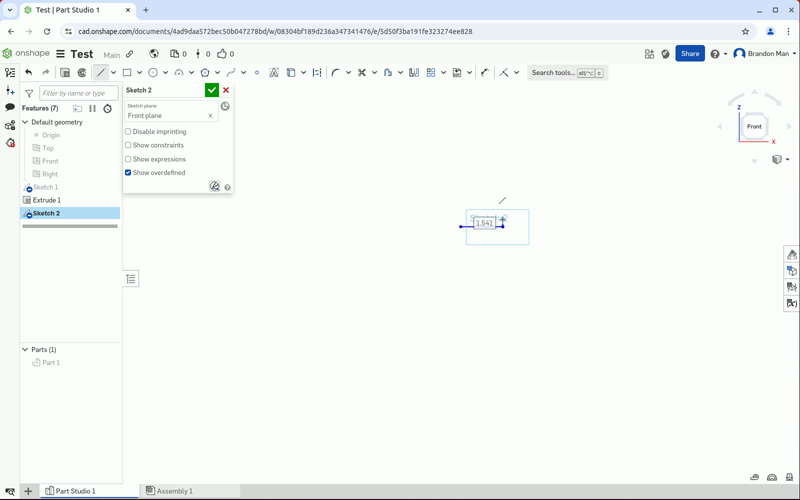
key_up(shift)
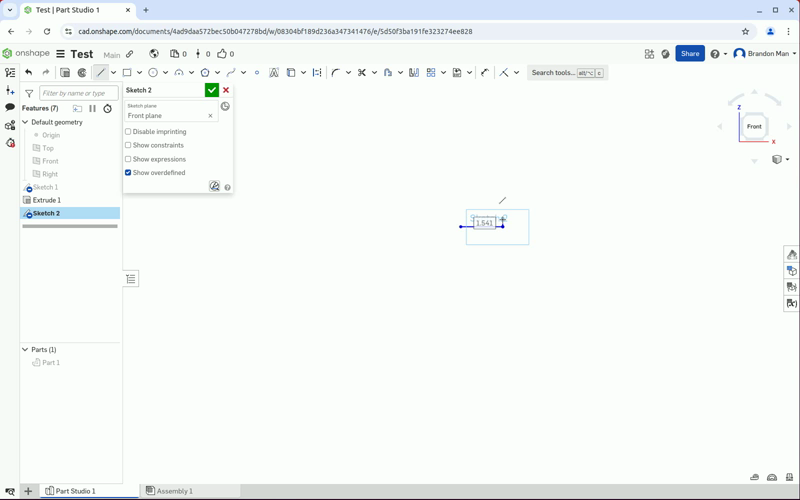
key_down(shift)
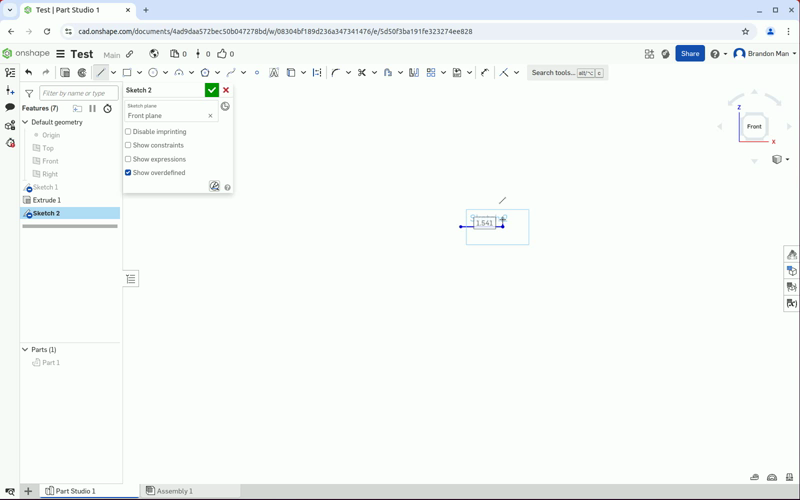
mouse_move(532, 219)
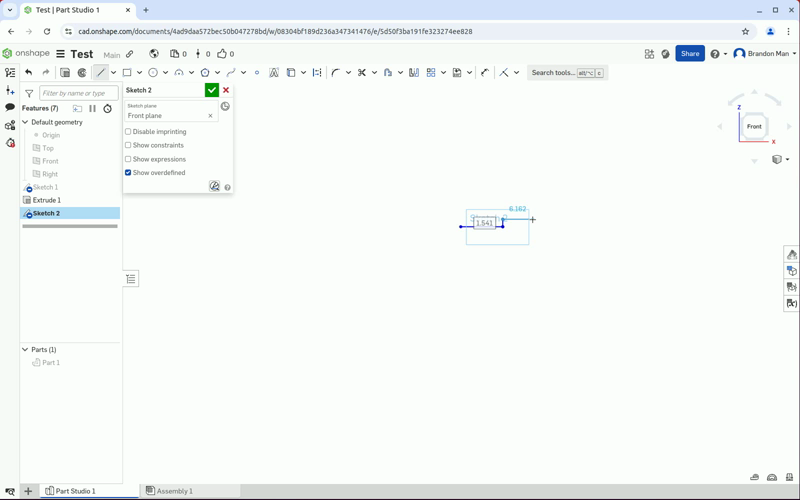
mouse_move(460, 219)
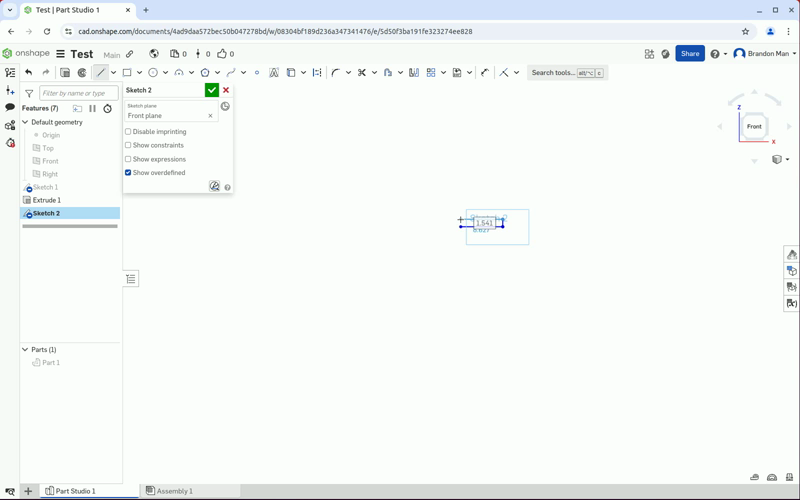
click(460, 219)
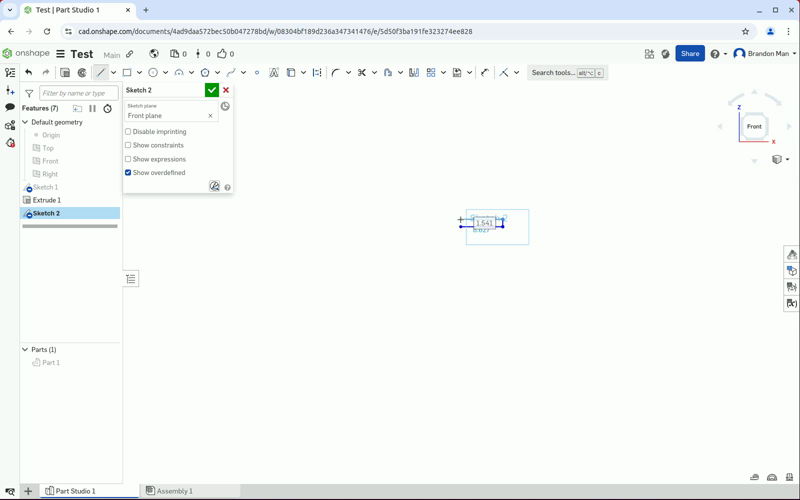
key_up(shift)
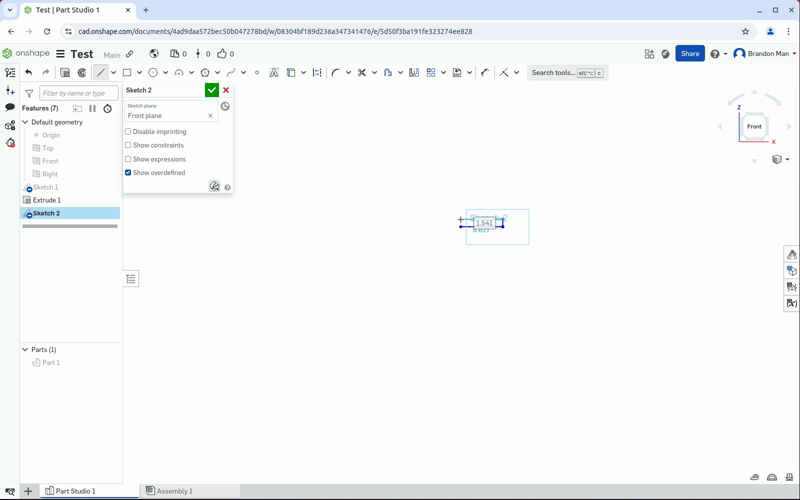
mouse_move(490, 219)
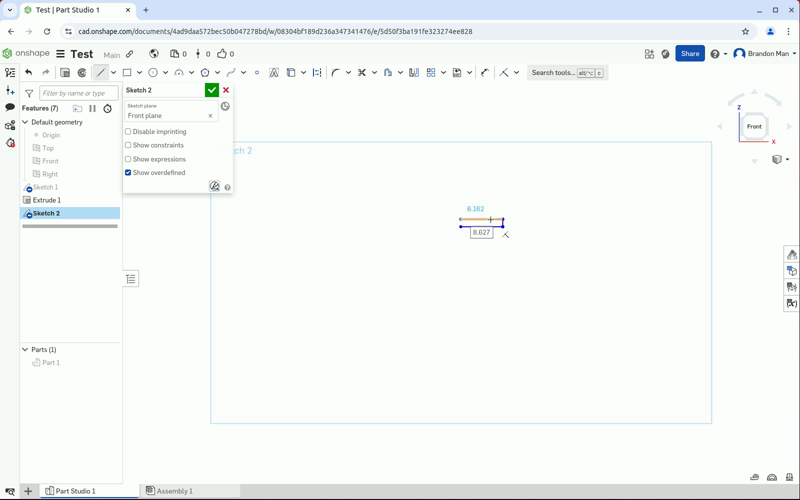
key_down(shift)
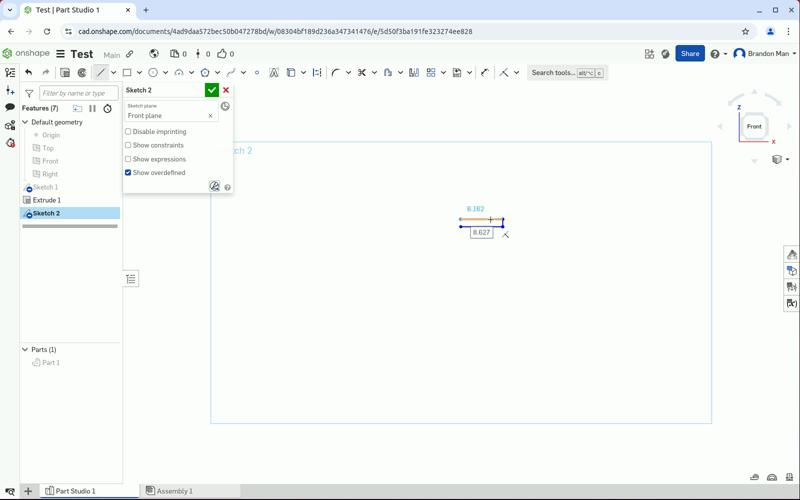
mouse_move(460, 226)
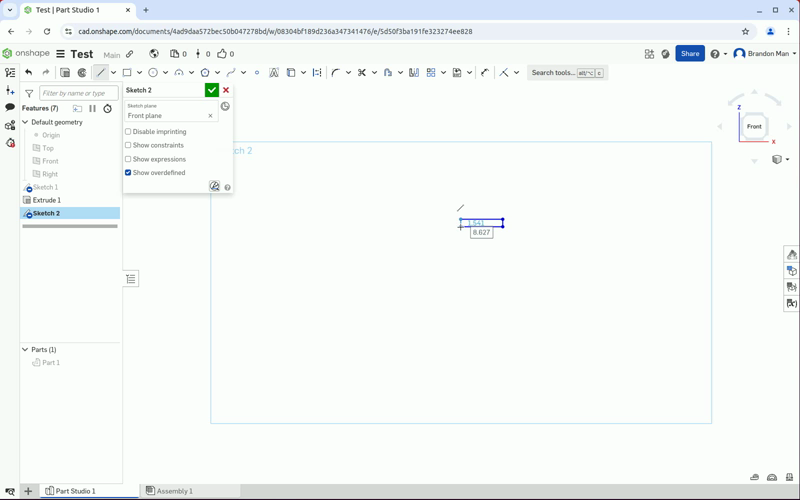
scroll(6)
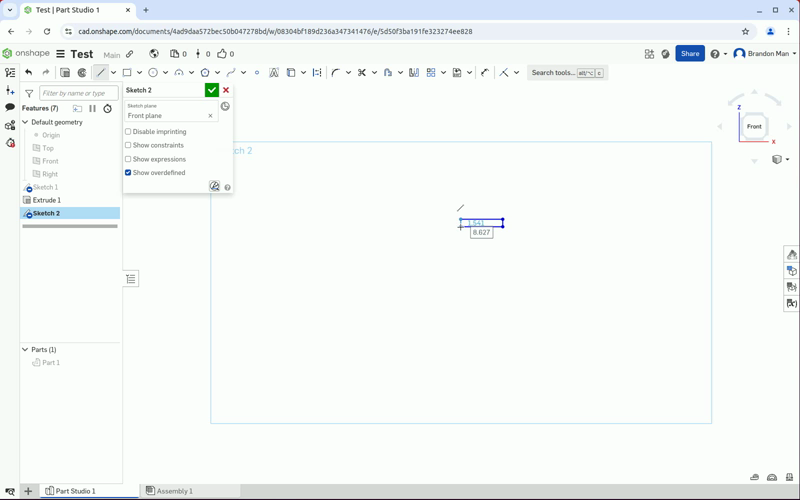
scroll(6)
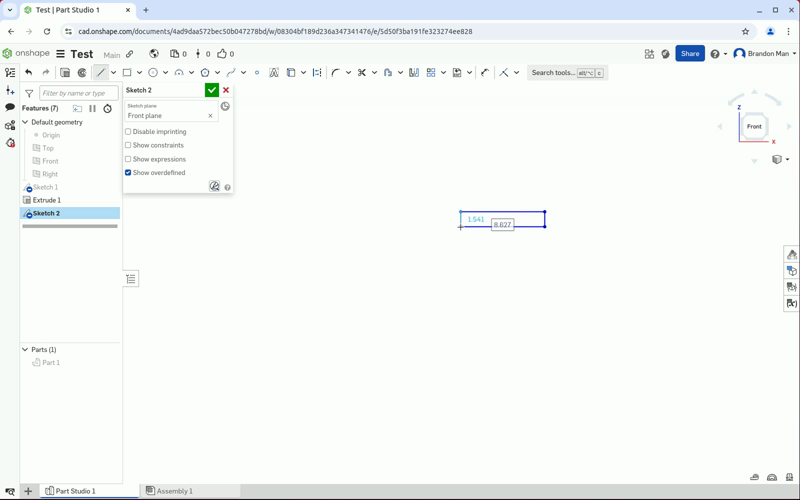
scroll(6)
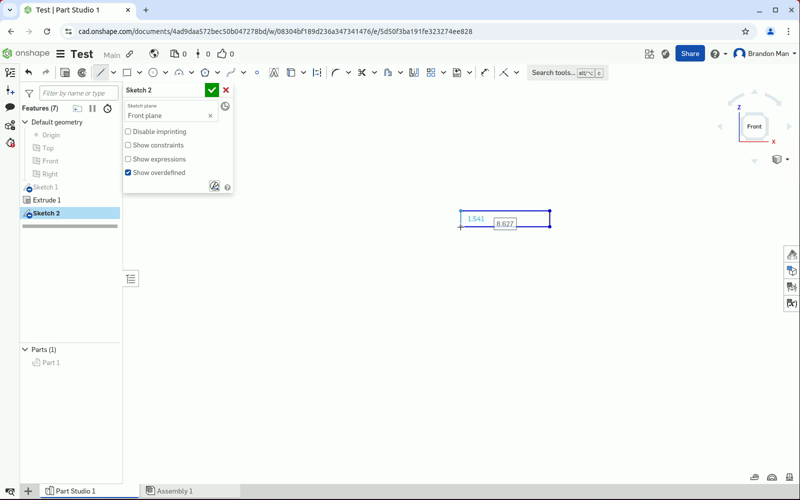
scroll(6)
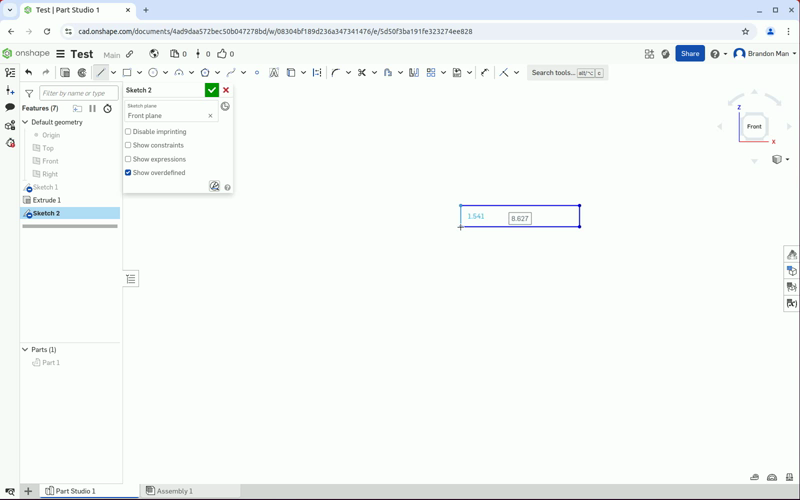
scroll(6)
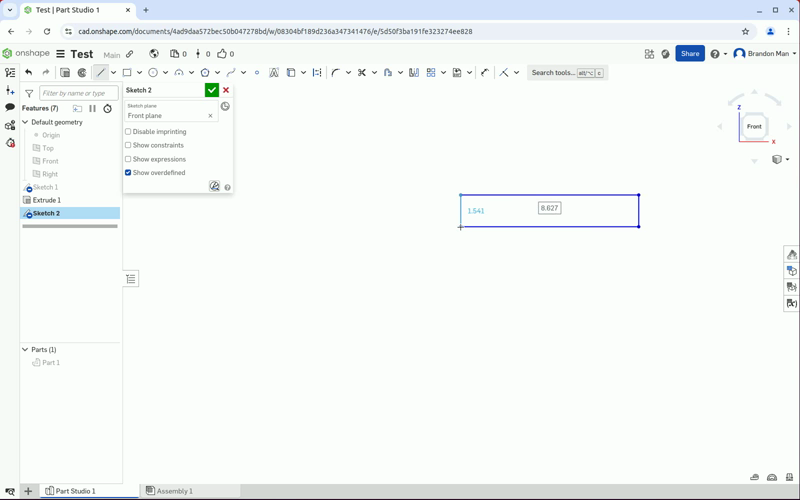
scroll(6)
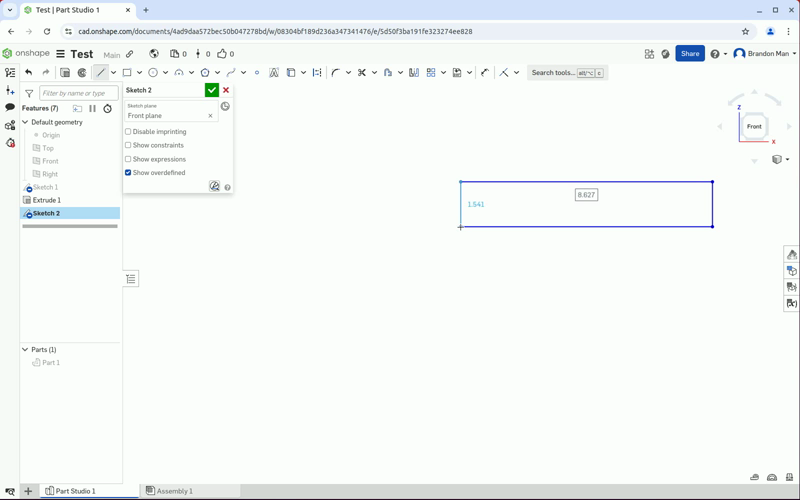
scroll(6)
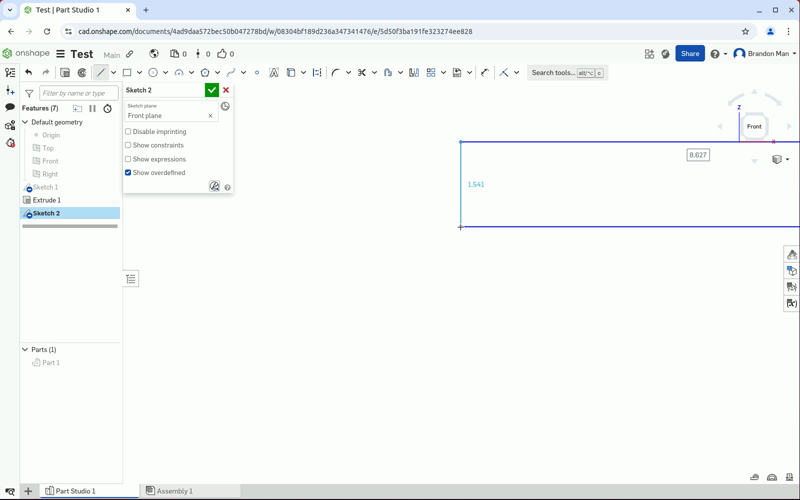
key_up(shift)
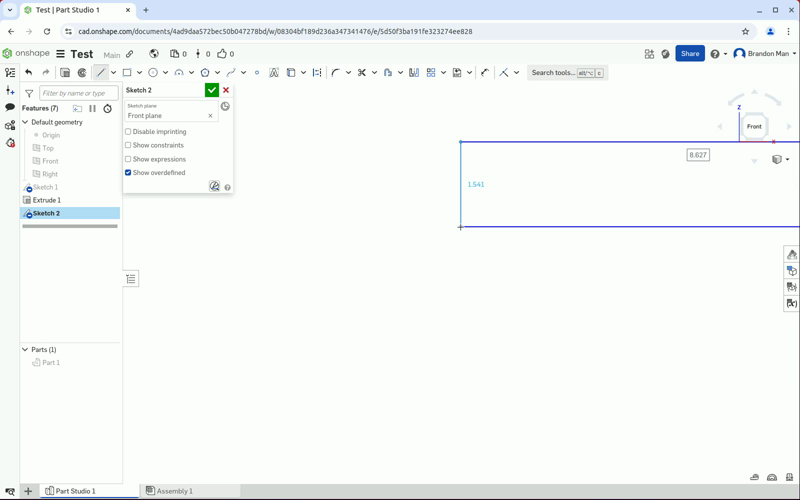
click(460, 226)
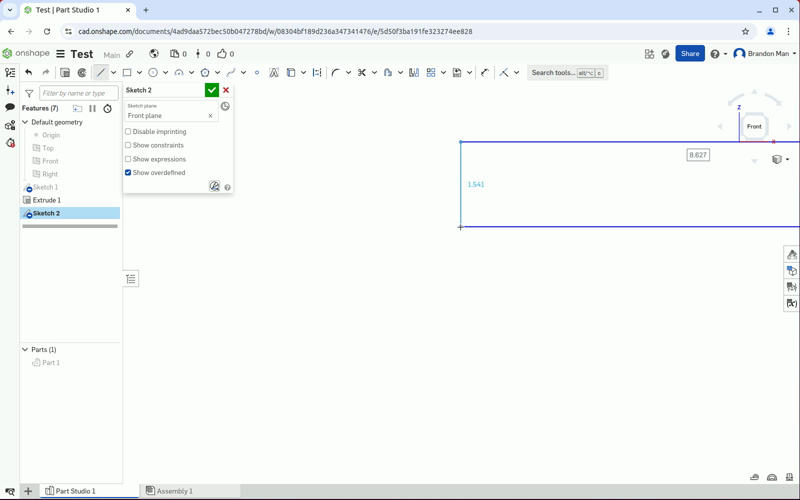
scroll(-6)
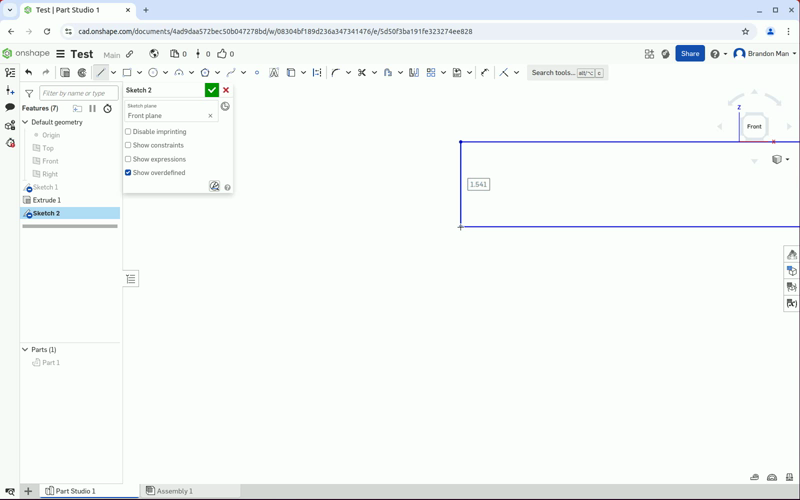
scroll(-6)
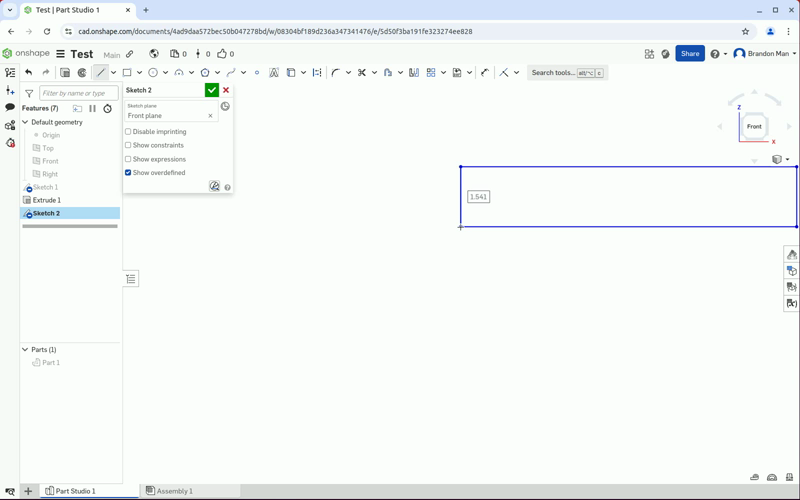
scroll(-6)
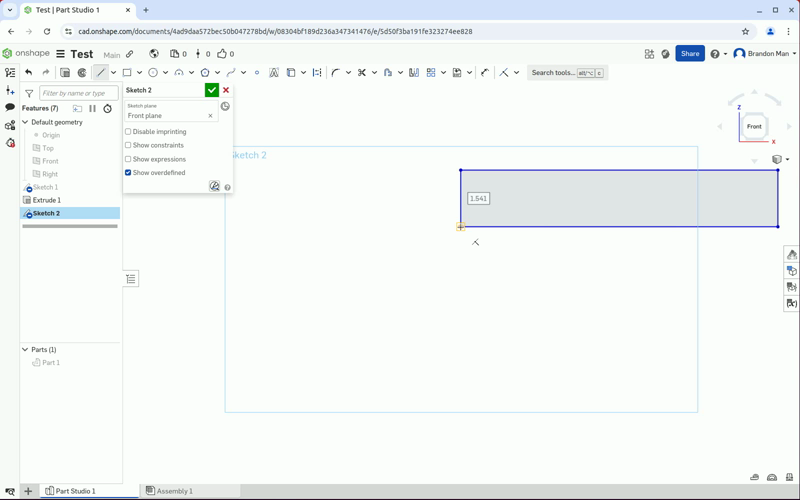
scroll(-6)
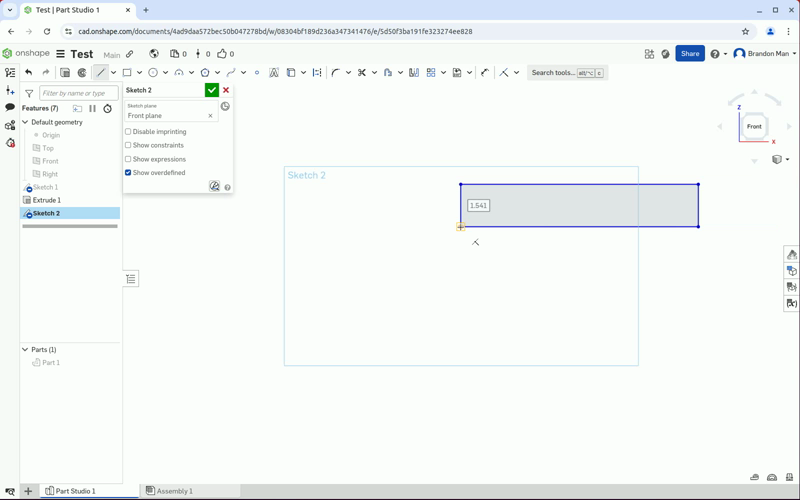
scroll(-6)
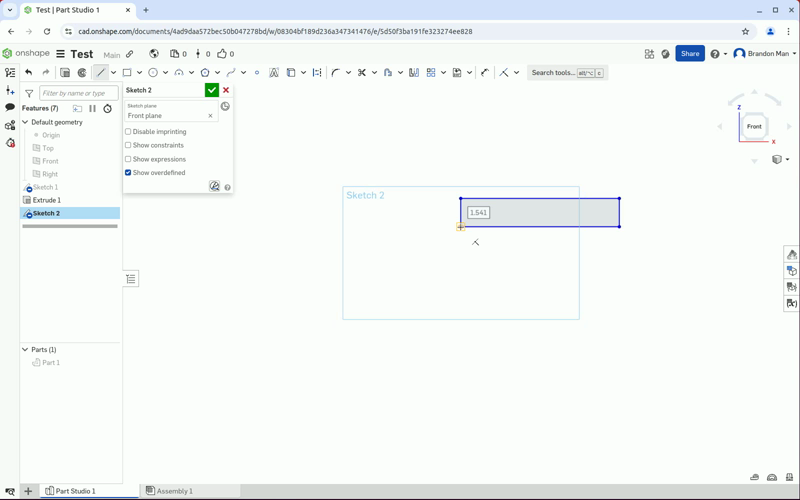
scroll(-6)
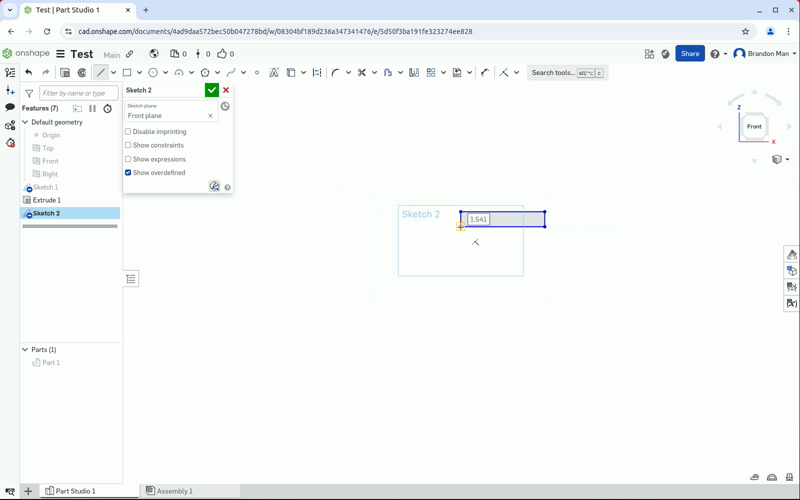
scroll(-6)
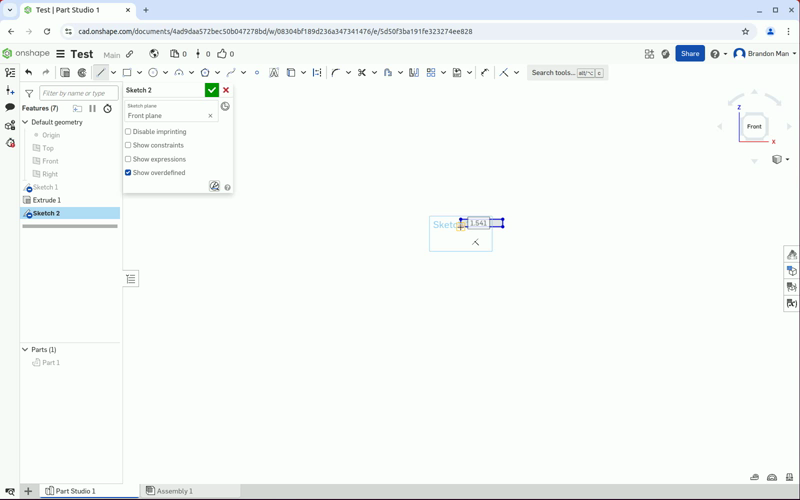
key(esc)
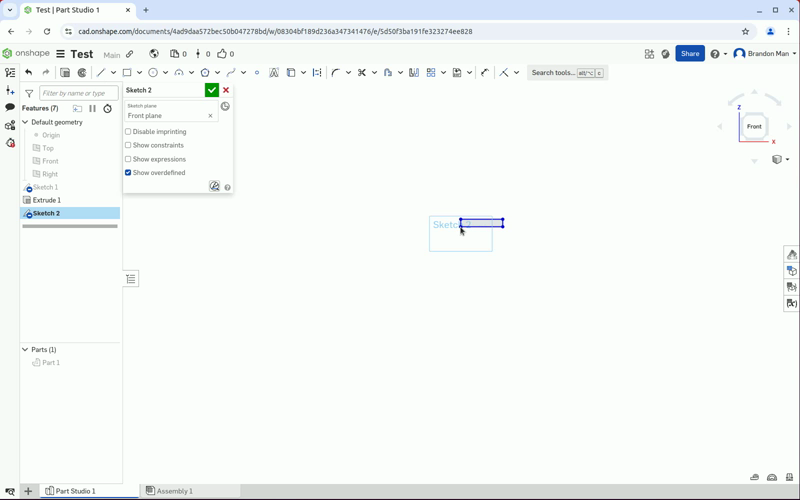
mouse_move(488, 220)
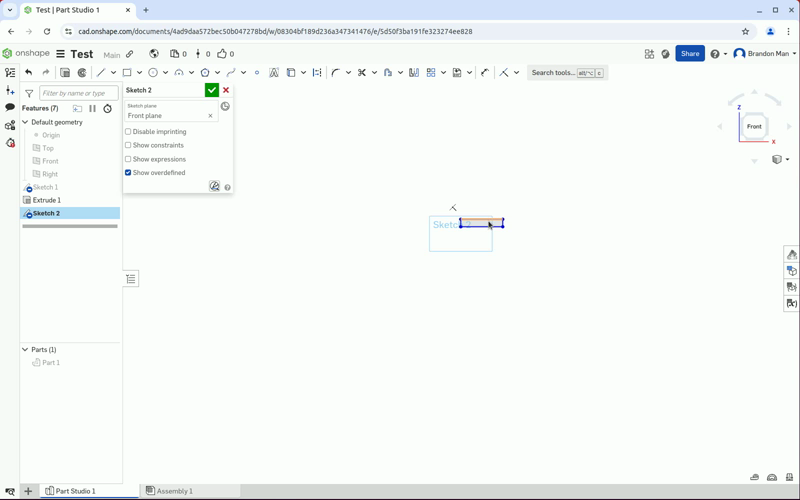
scroll(6)
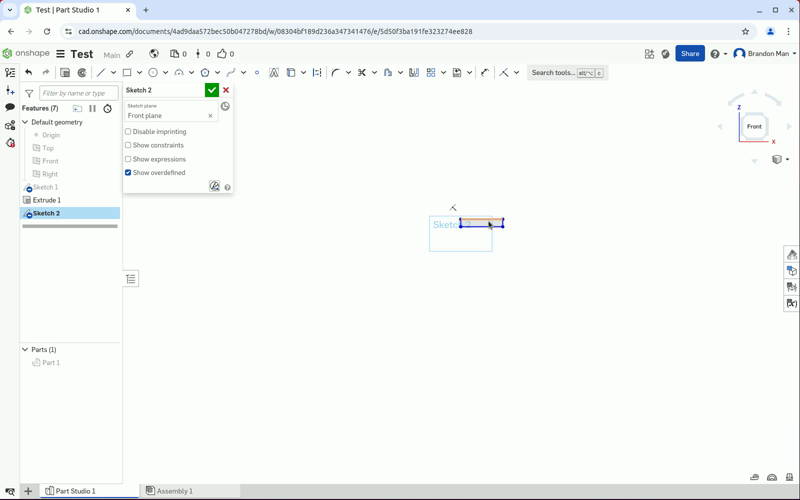
scroll(6)
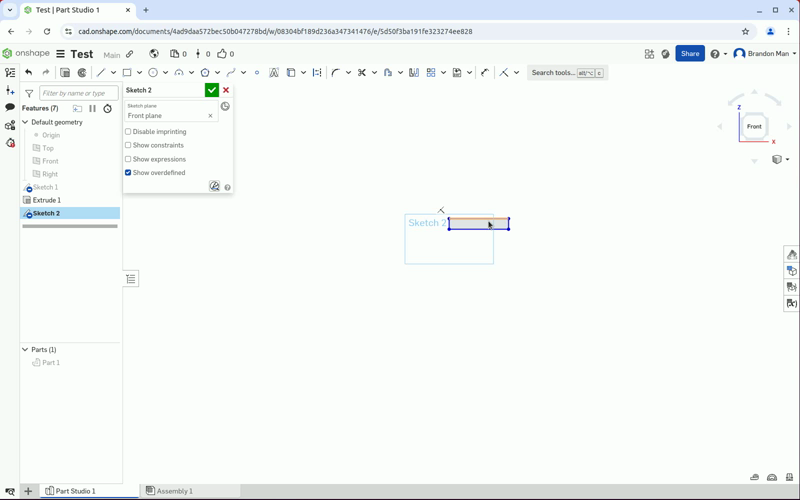
scroll(6)
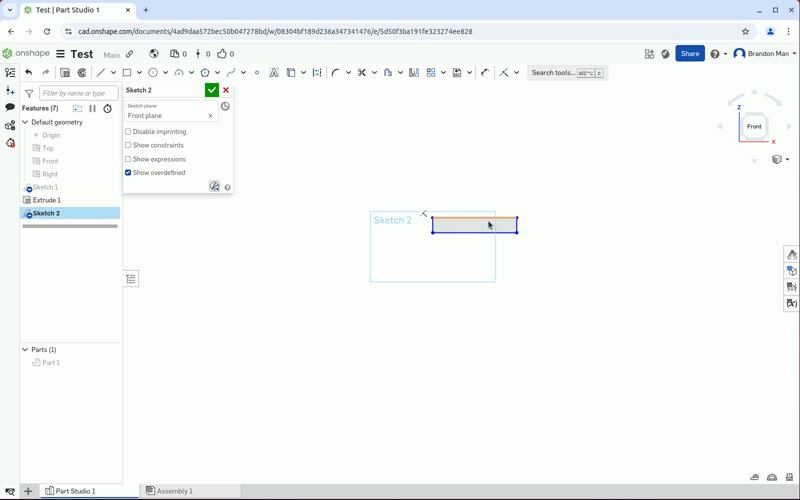
scroll(6)
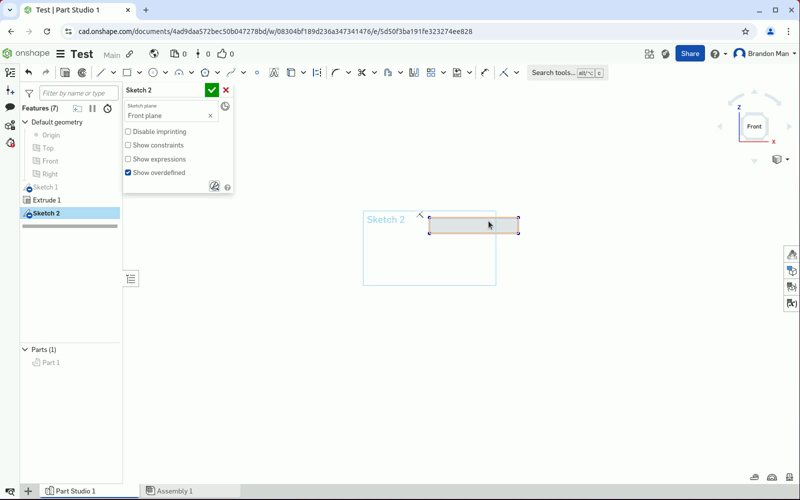
scroll(6)
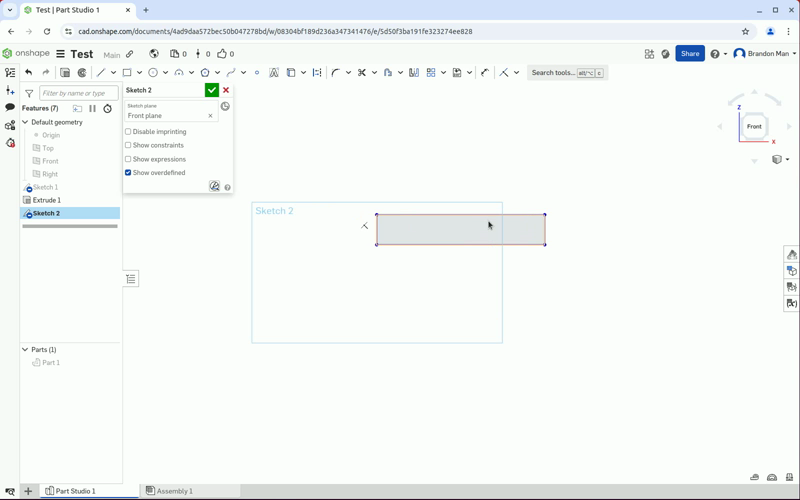
scroll(6)
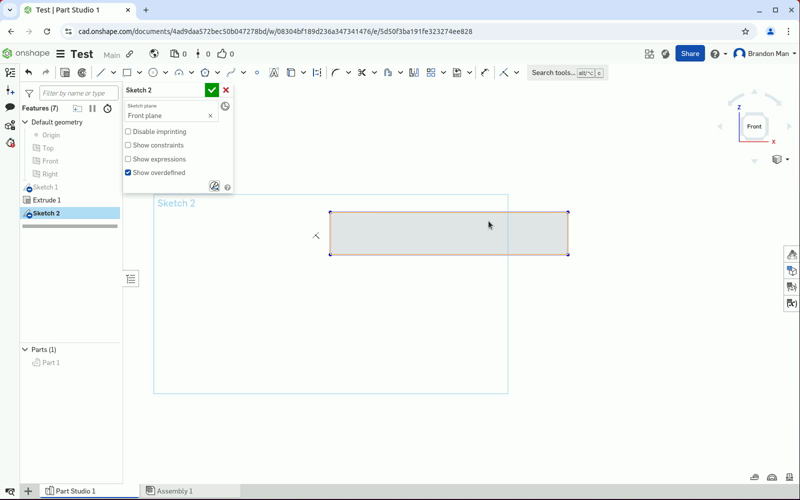
scroll(6)
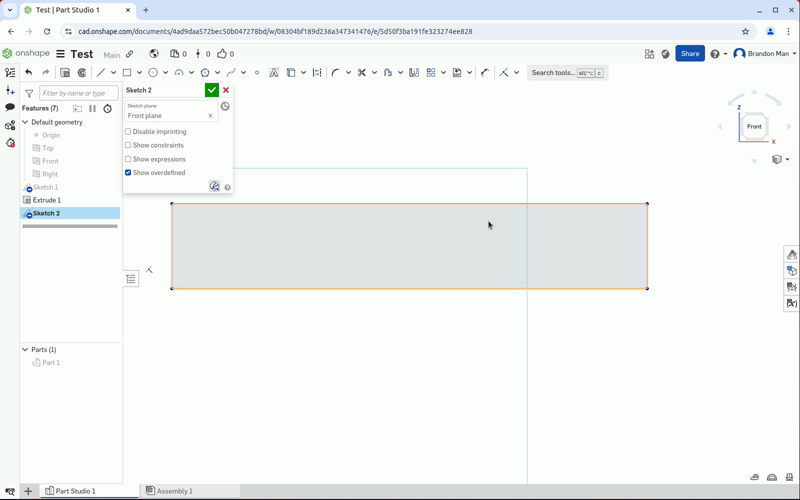
click(488, 220)
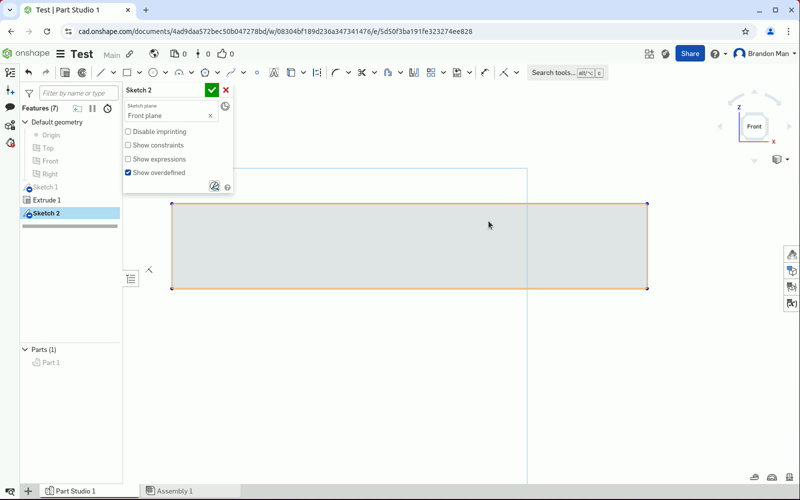
scroll(-6)
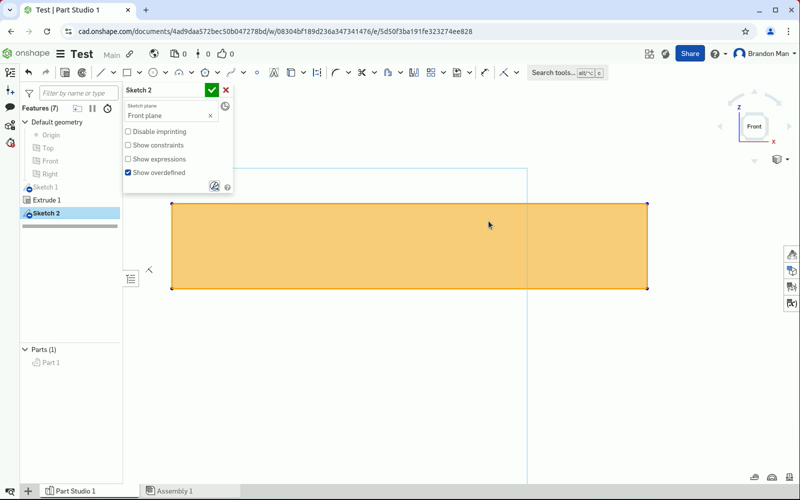
scroll(-6)
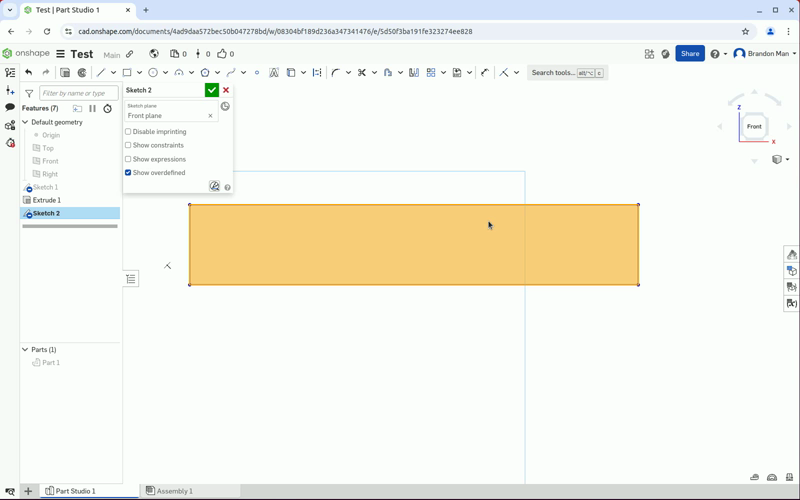
scroll(-6)
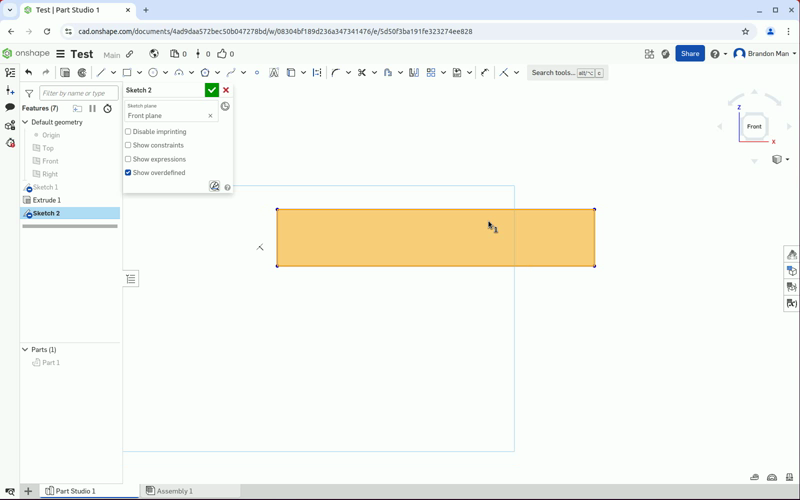
scroll(-6)
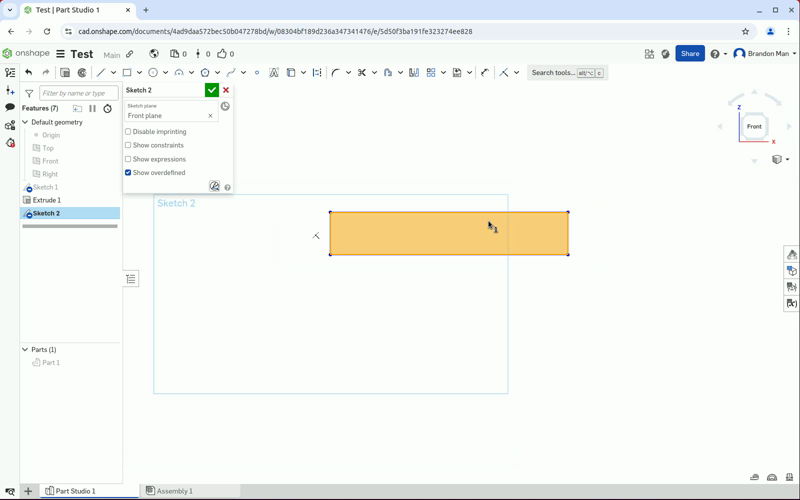
scroll(-6)
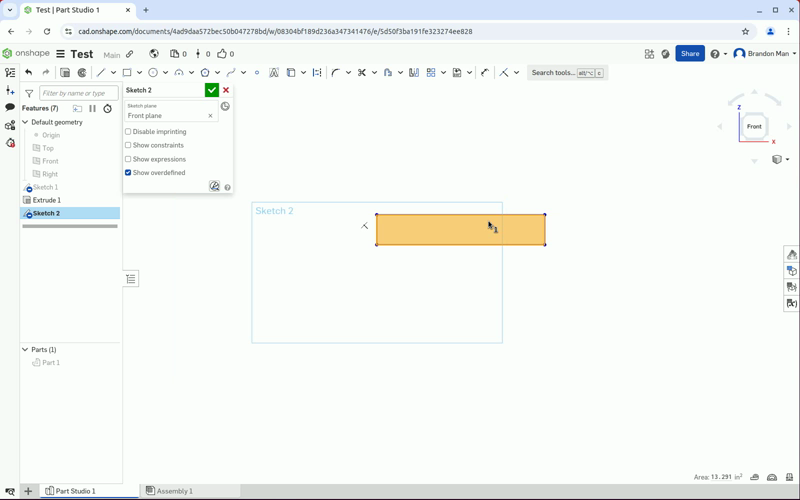
scroll(-6)
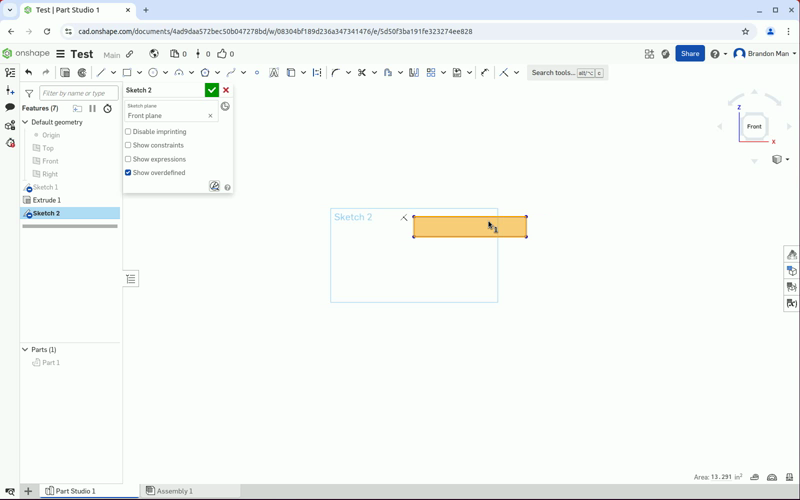
scroll(-6)
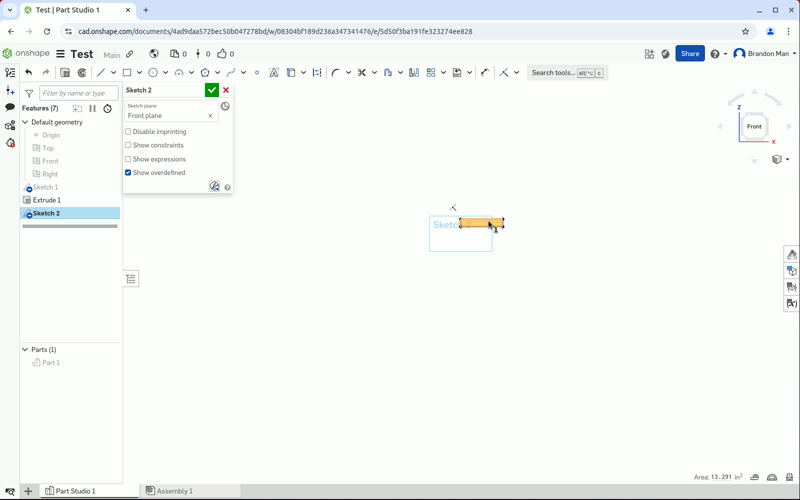
mouse_move(73, 352)
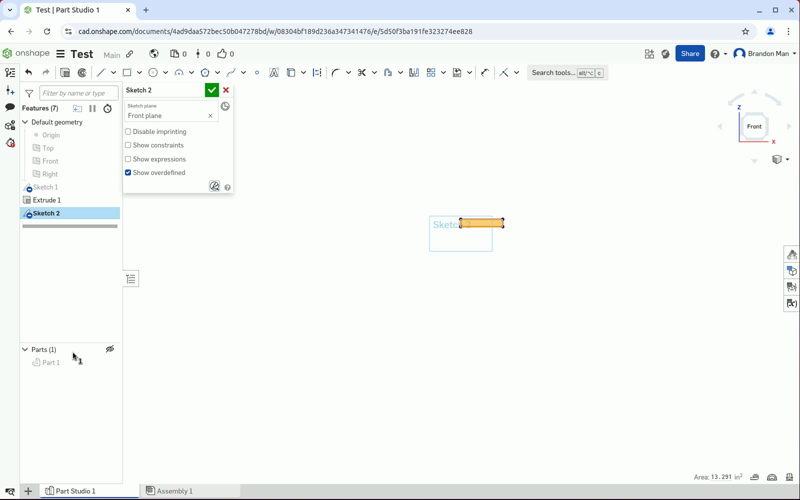
key(shift+y)
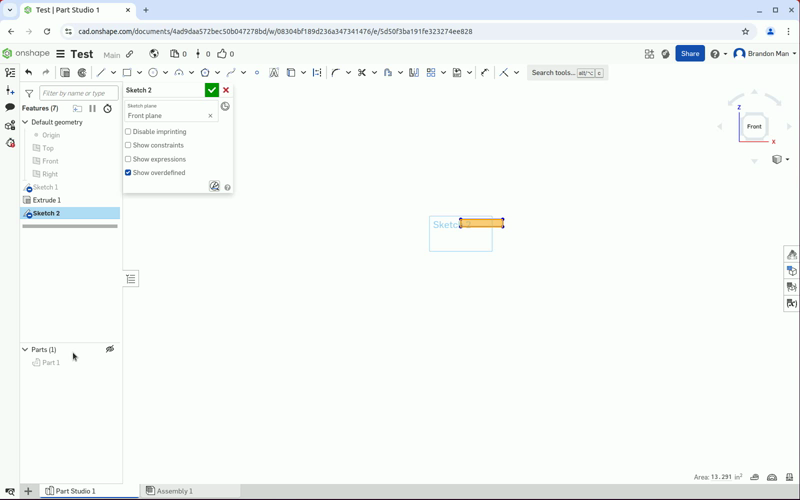
key(shift+e)
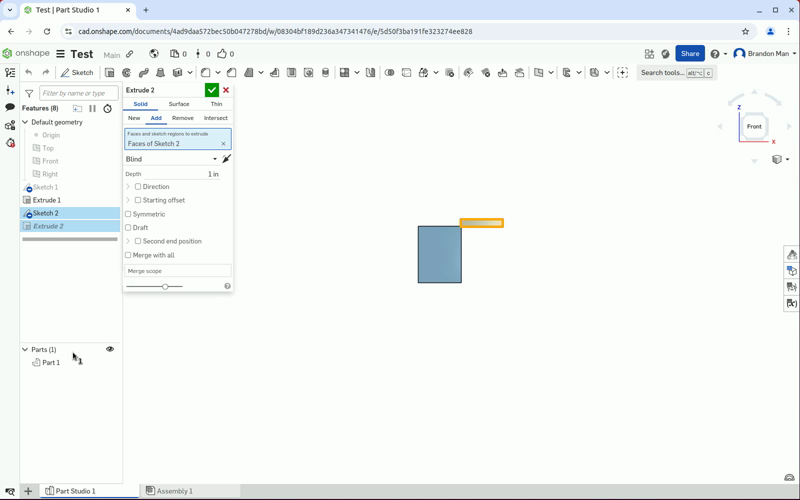
mouse_move(143, 106)
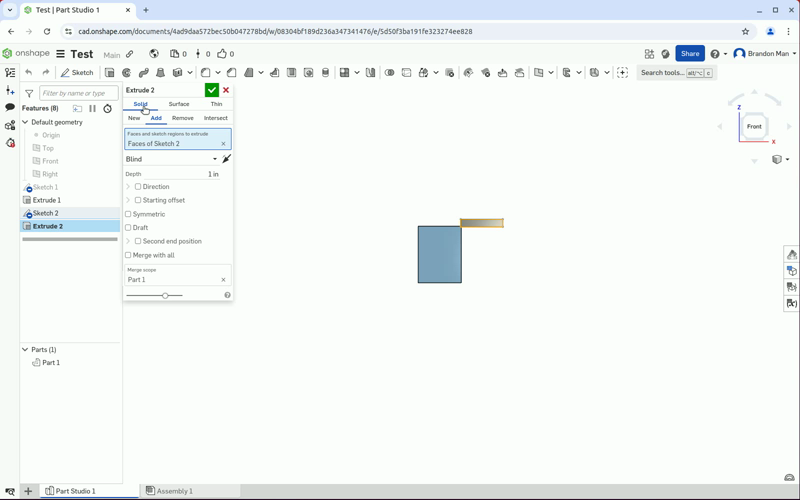
click(143, 106)
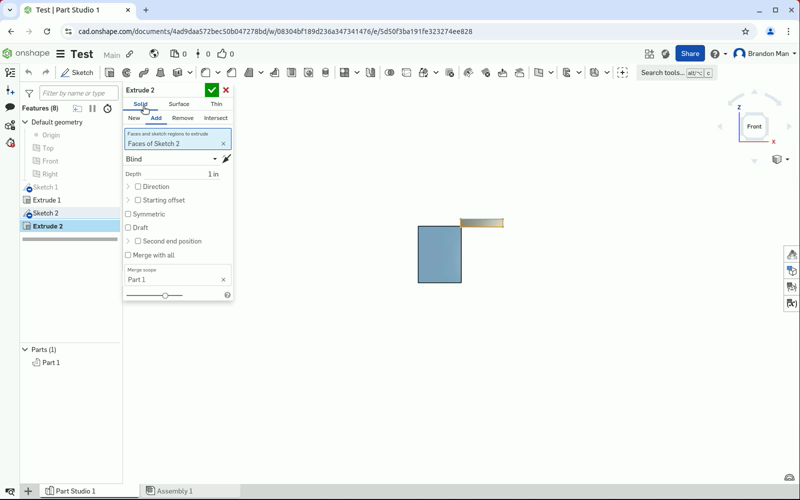
mouse_move(137, 120)
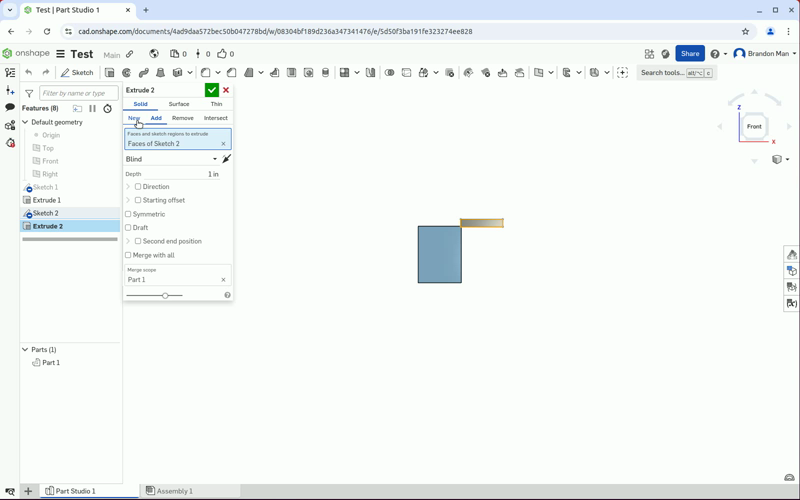
click(137, 120)
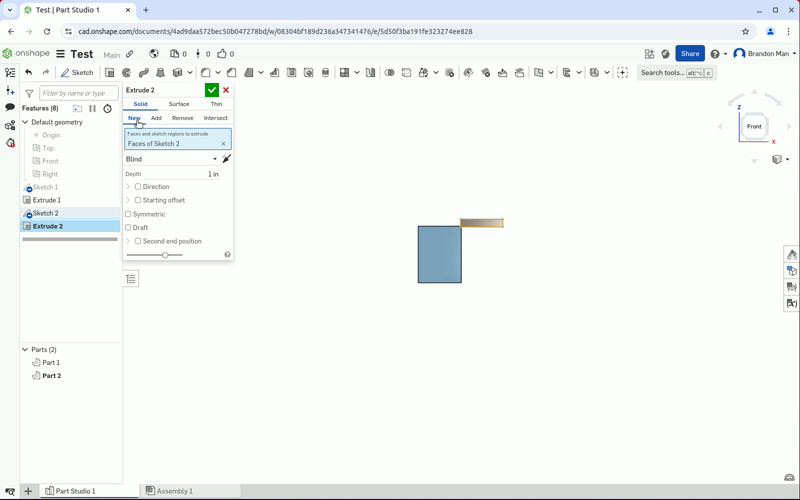
key(tab, 4)
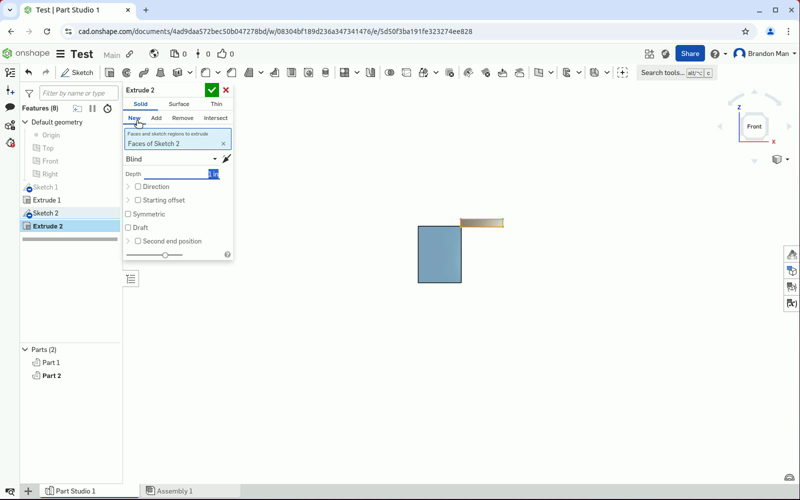
text(9.628)
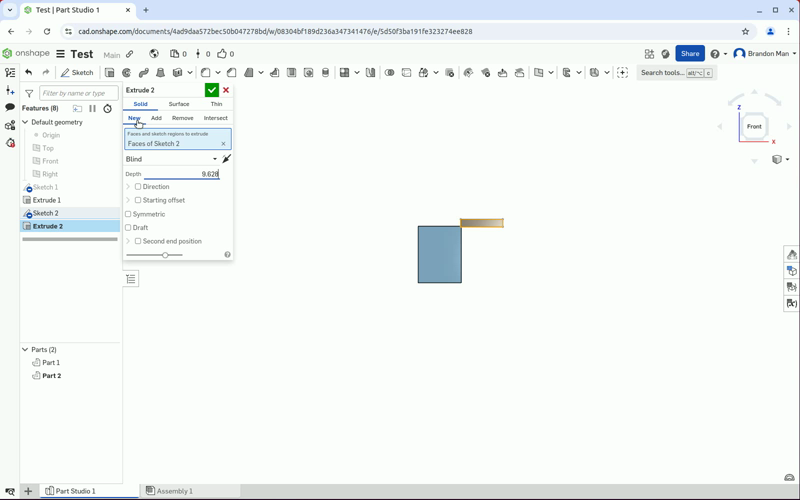
key(tab, 3)
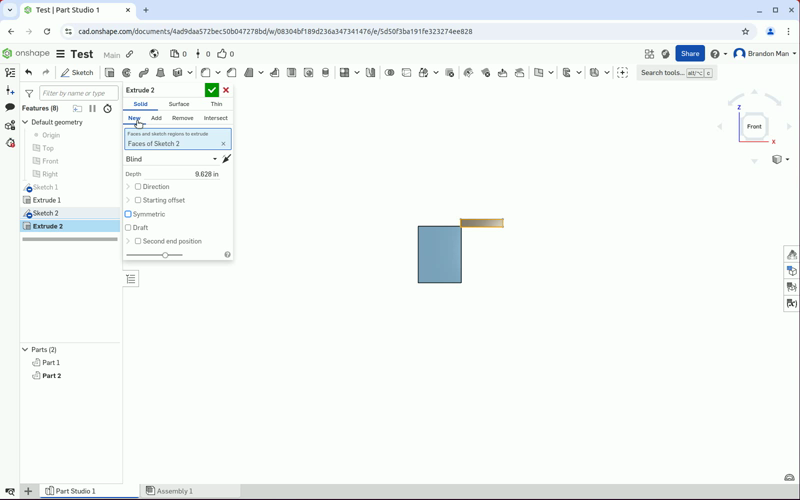
key(space)
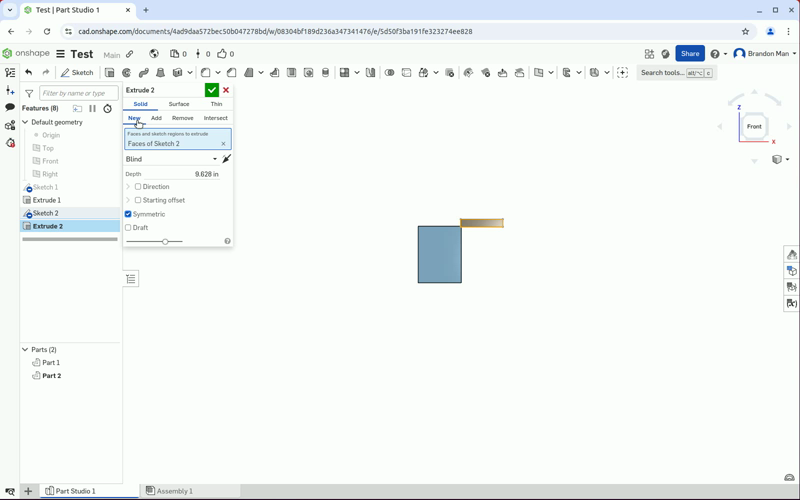
key(enter)
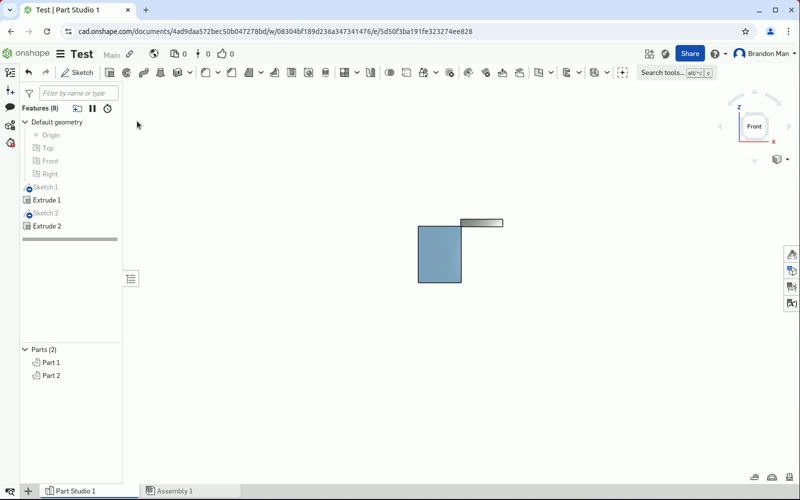
key(shift+h)
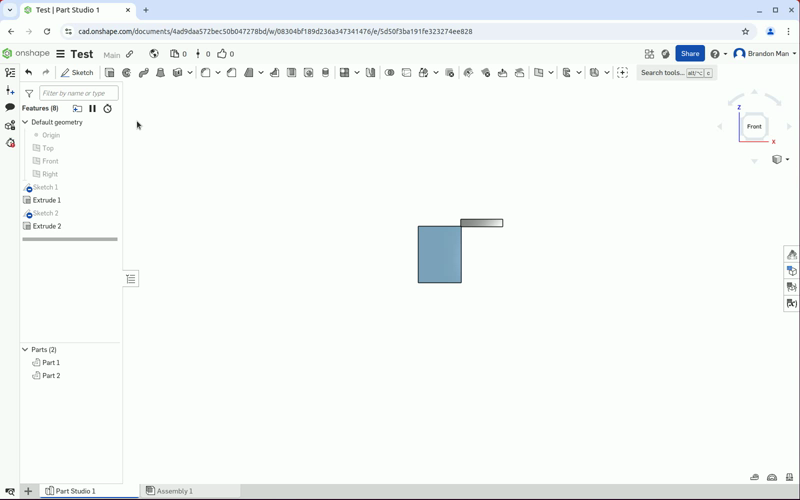
key(shift+h)
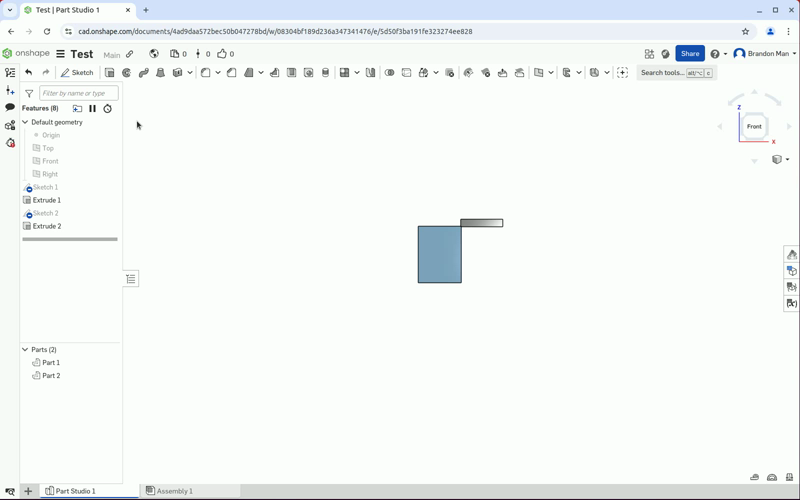
mouse_move(73, 189)
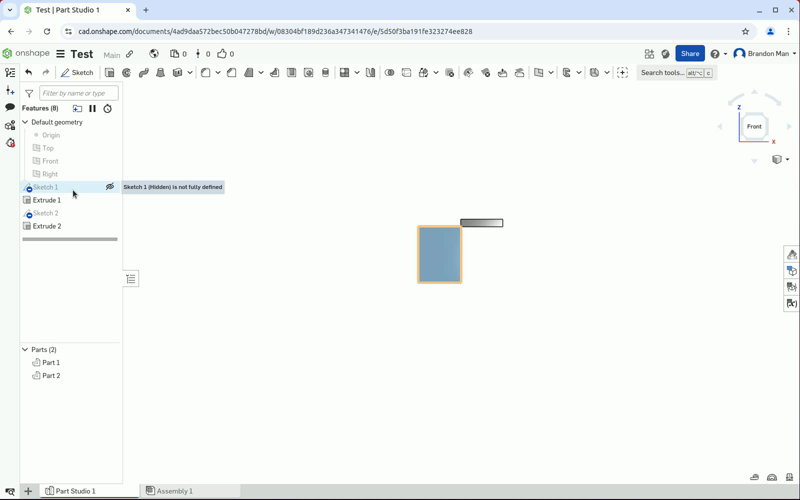
click(73, 189)
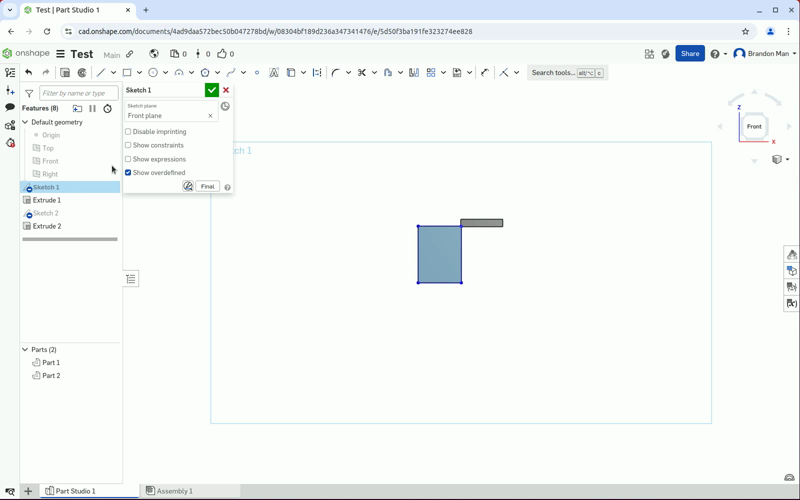
mouse_move(229, 92)
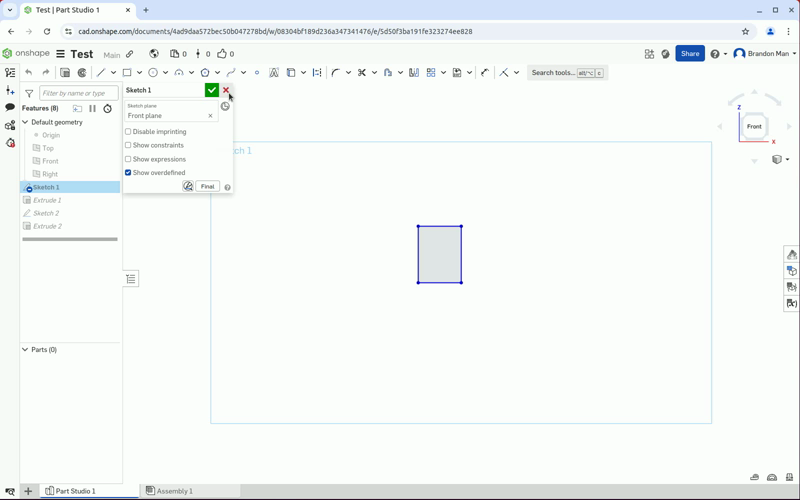
click(229, 92)
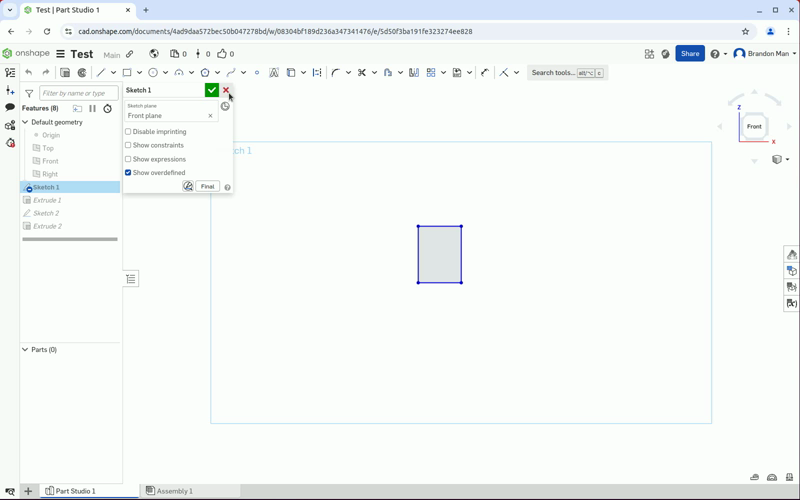
key(shift+s)
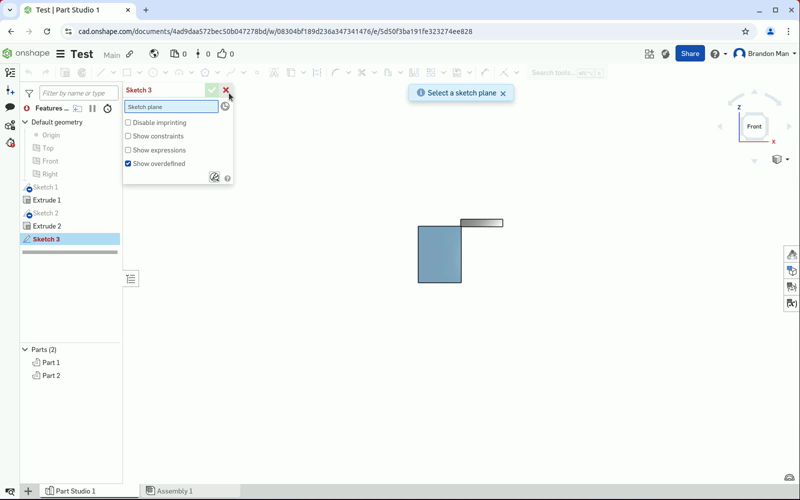
mouse_move(73, 163)
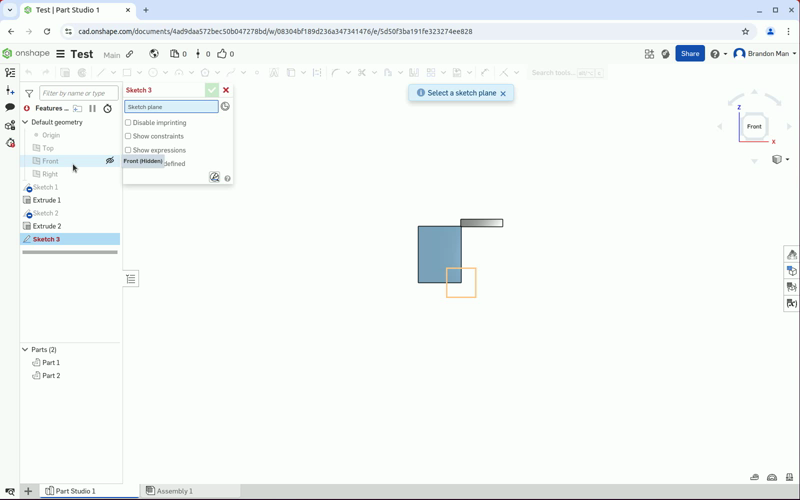
click(73, 163)
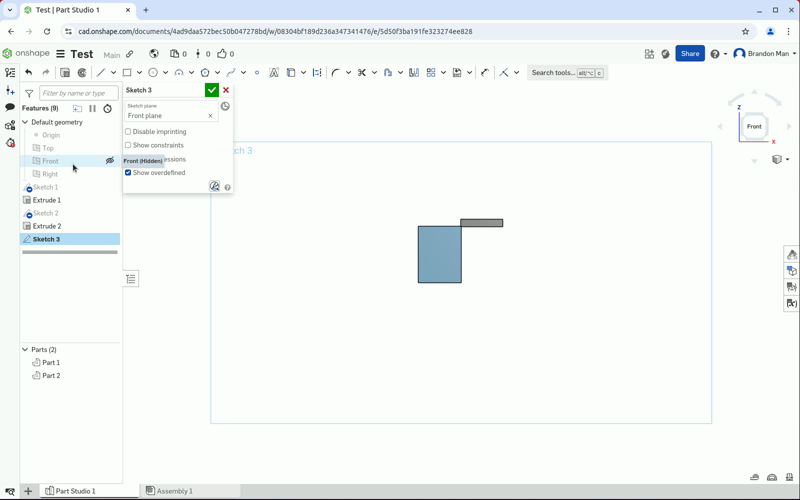
mouse_move(73, 352)
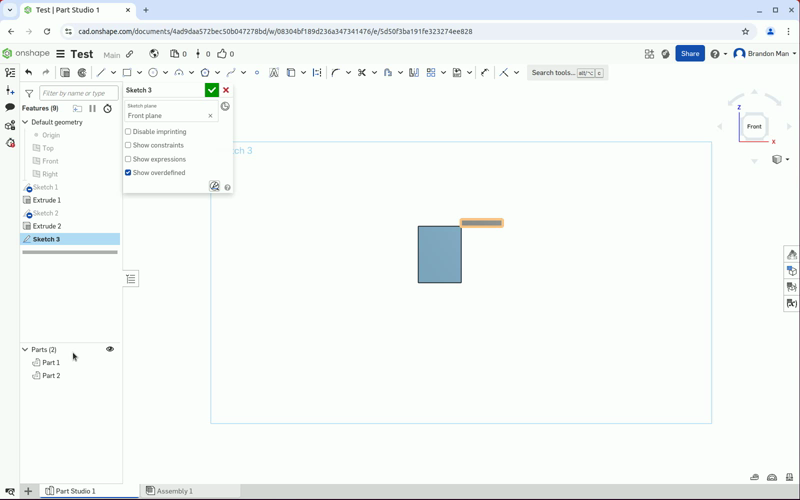
key(y)
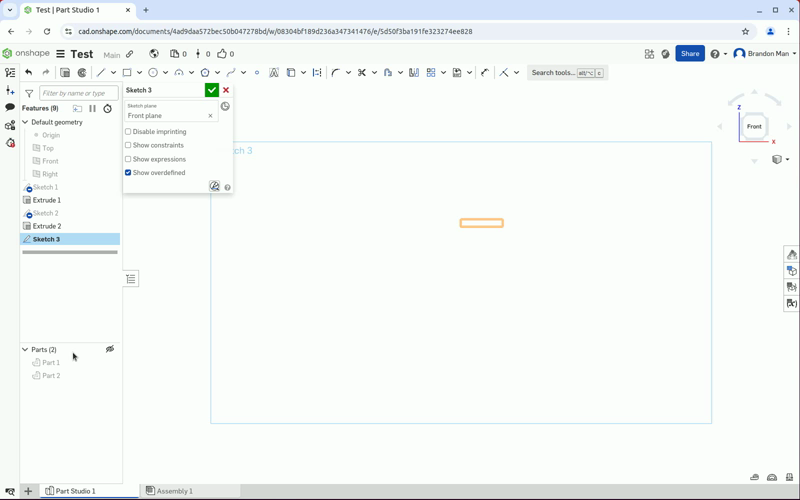
key(l)
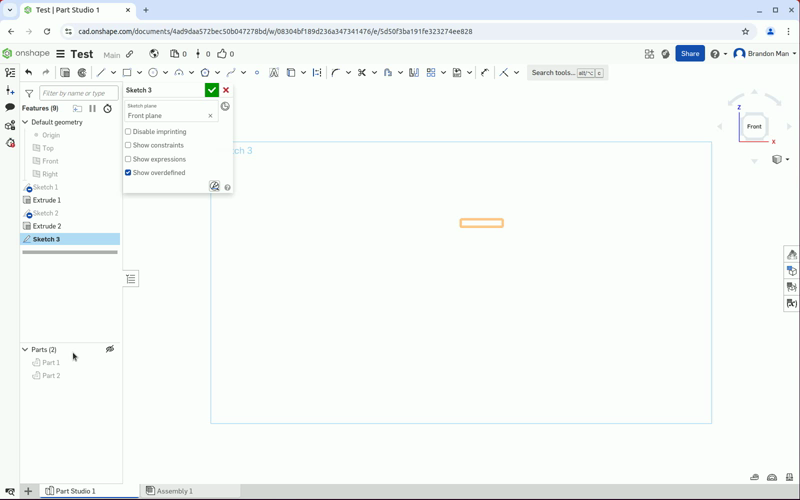
key_down(shift)
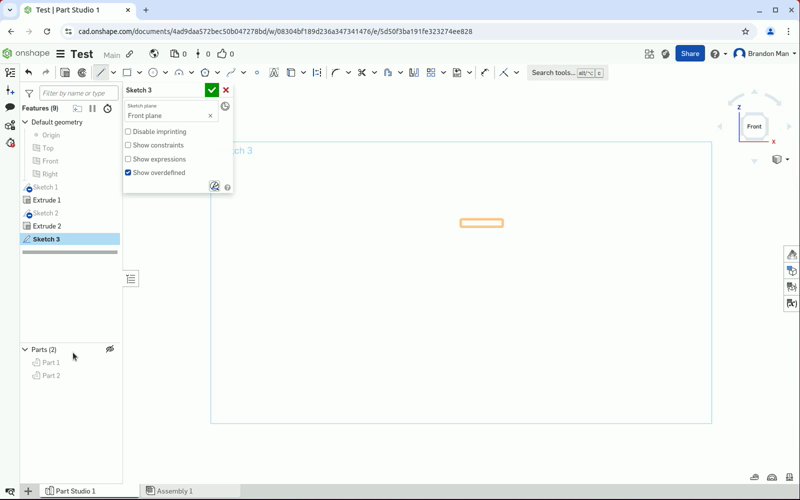
mouse_move(418, 226)
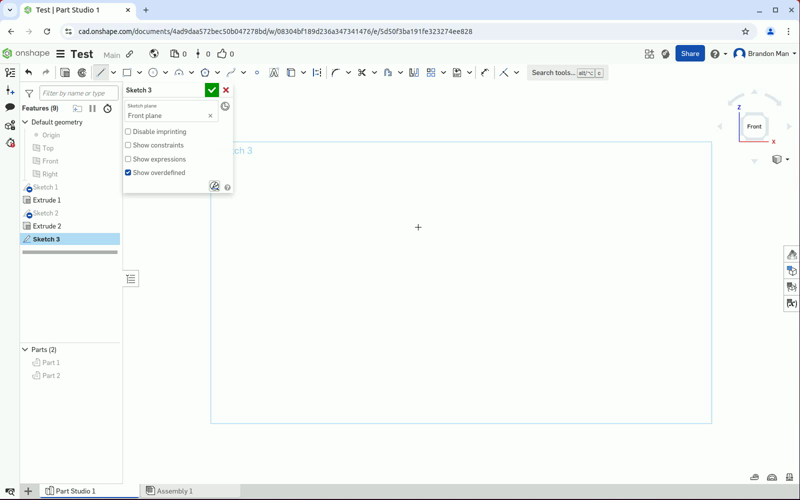
click(418, 226)
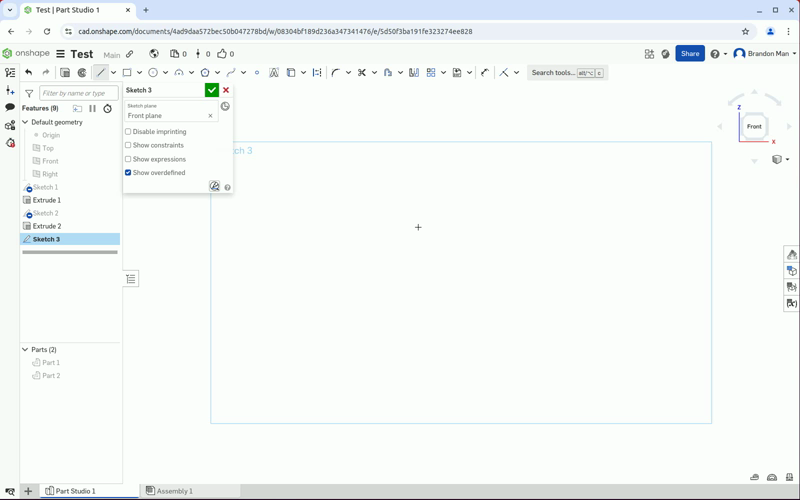
key_up(shift)
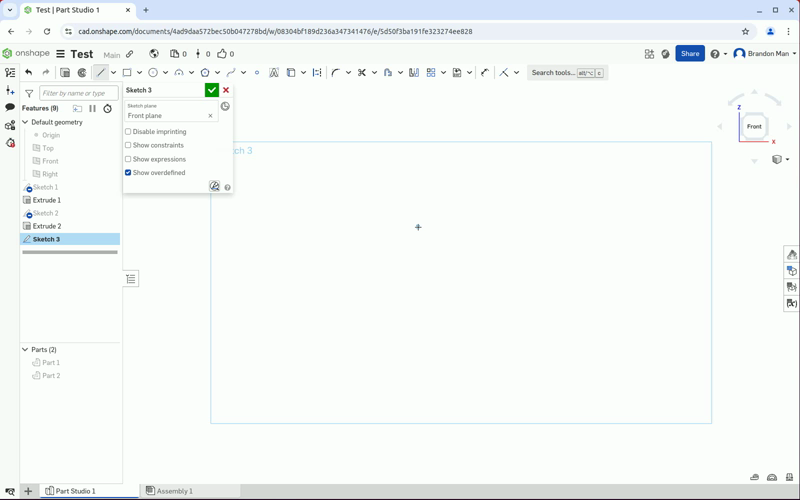
key_down(shift)
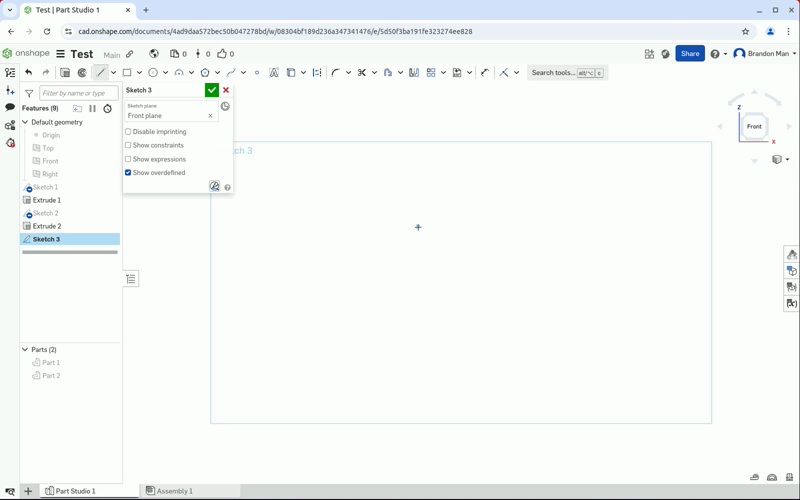
mouse_move(448, 226)
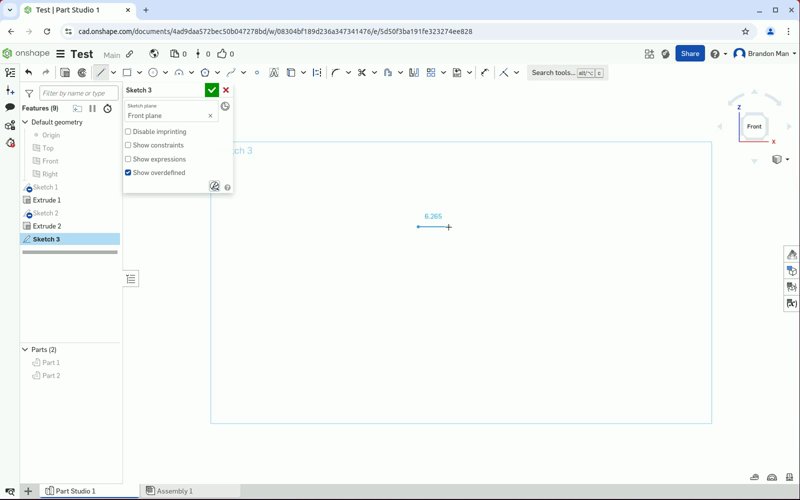
mouse_move(461, 226)
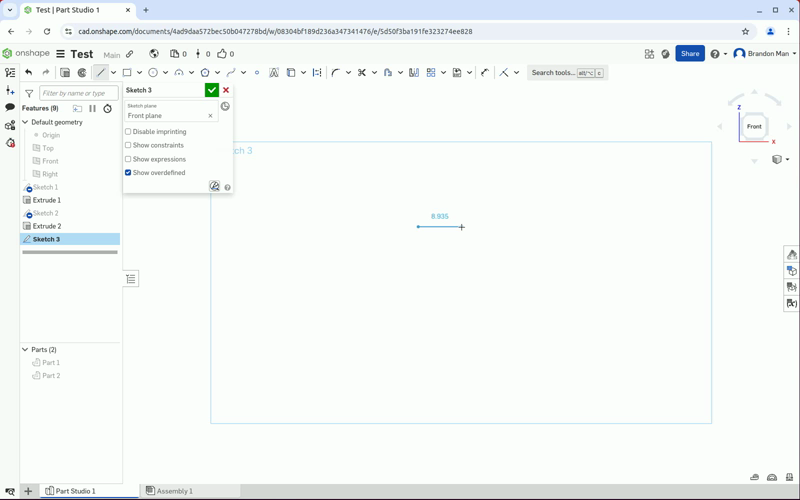
click(461, 226)
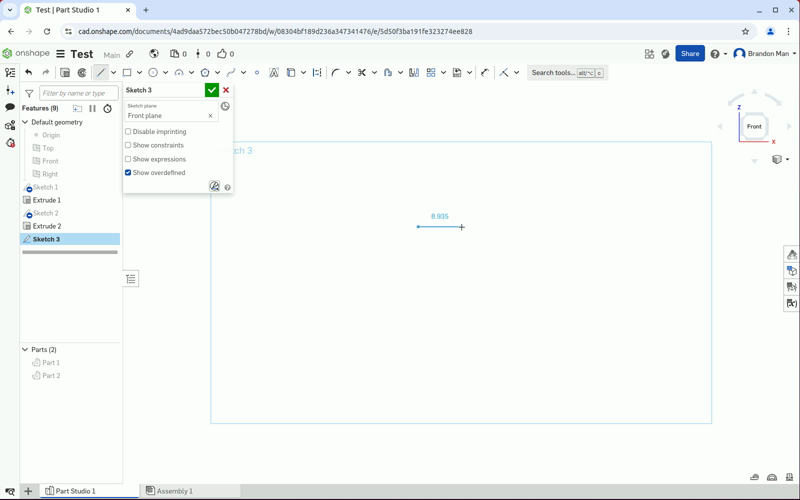
key_up(shift)
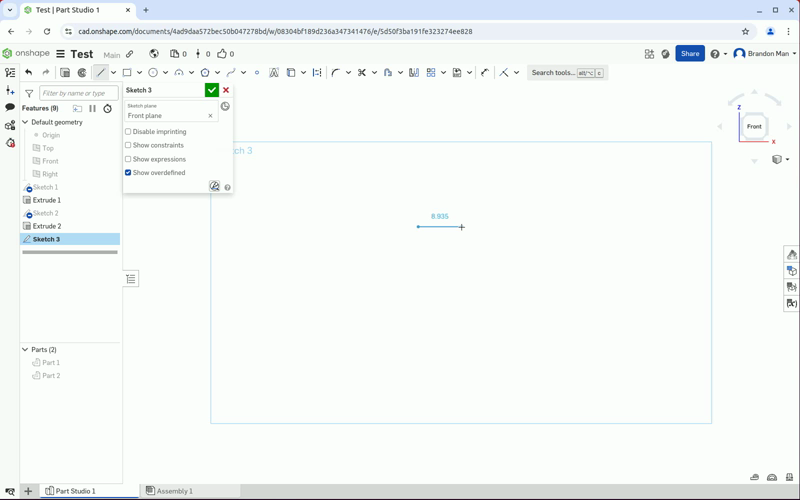
key_down(shift)
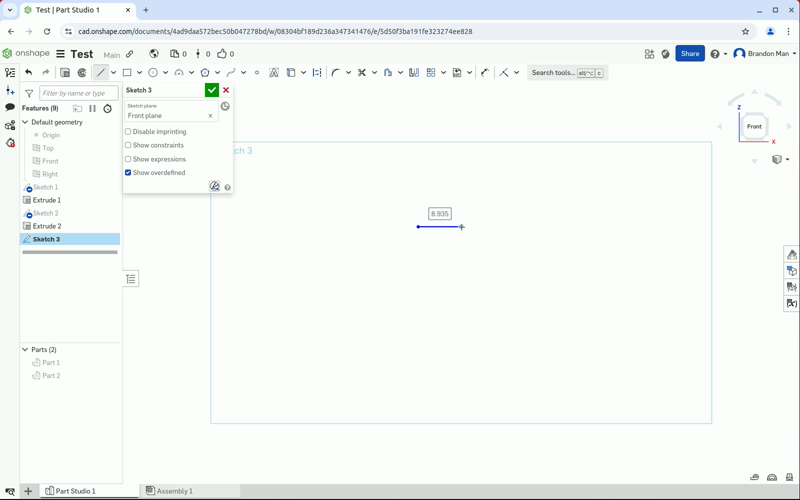
mouse_move(491, 226)
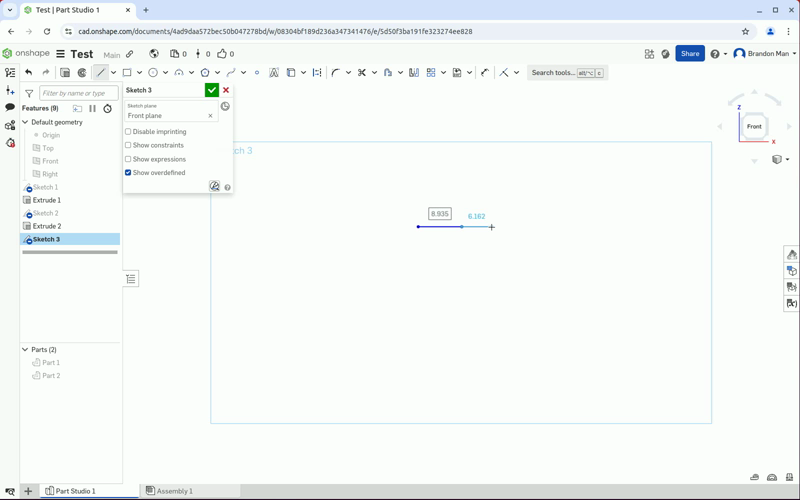
mouse_move(461, 219)
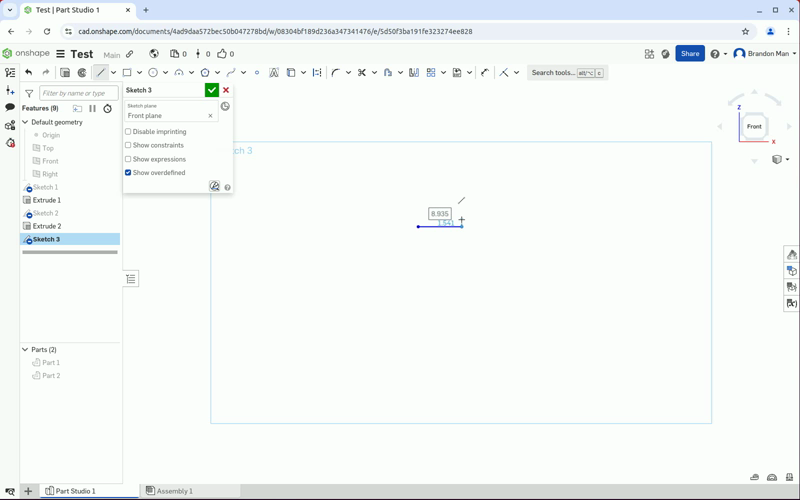
click(461, 219)
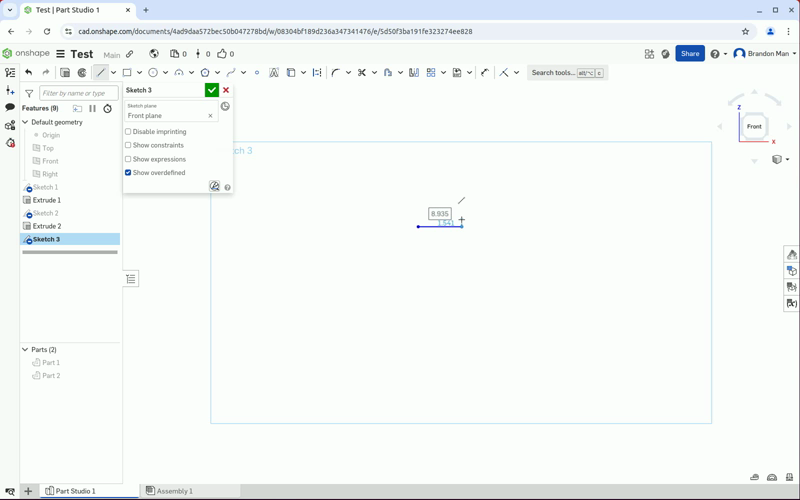
key_up(shift)
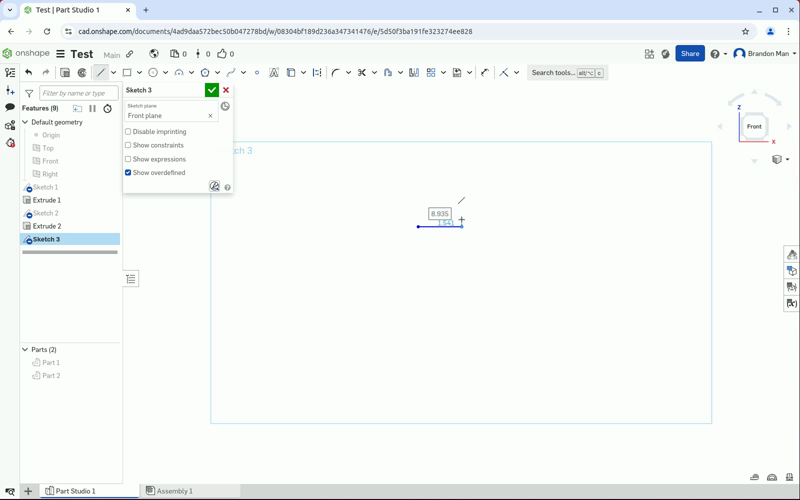
key_down(shift)
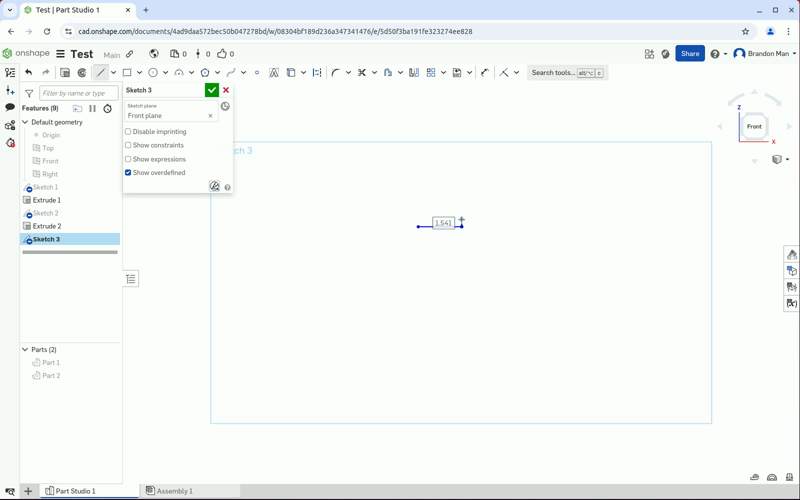
mouse_move(491, 219)
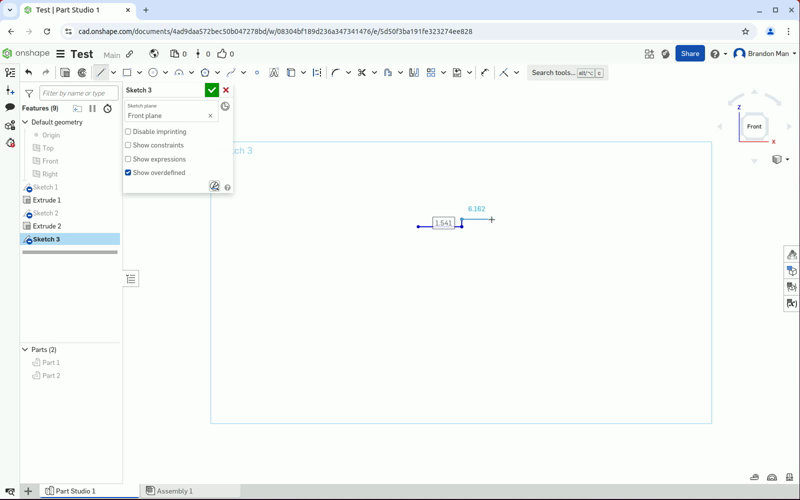
mouse_move(418, 219)
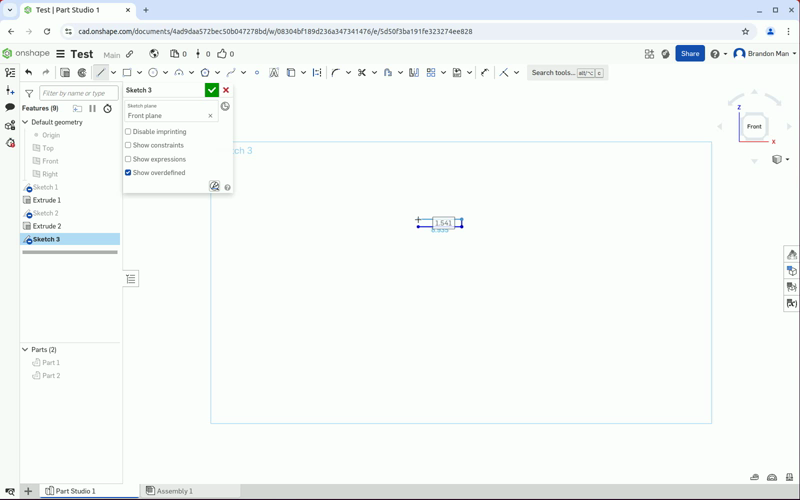
click(418, 219)
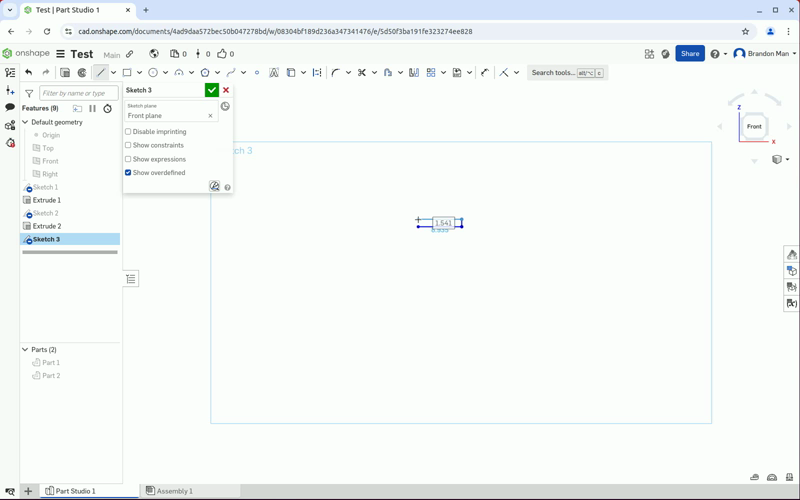
key_up(shift)
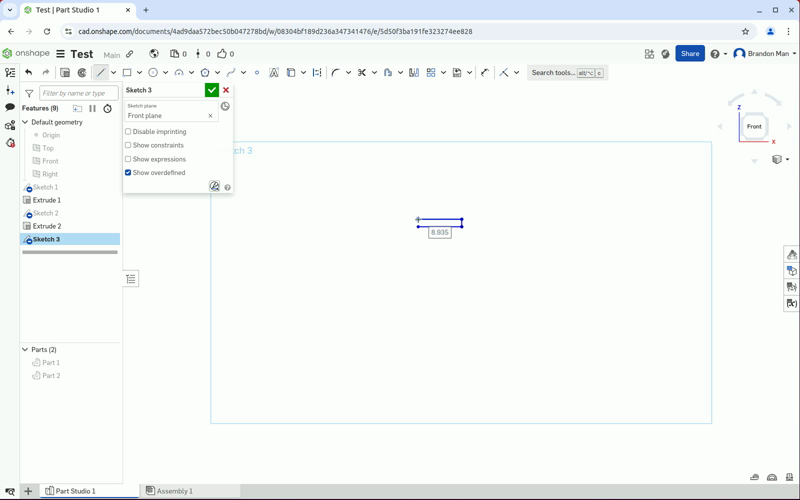
mouse_move(448, 219)
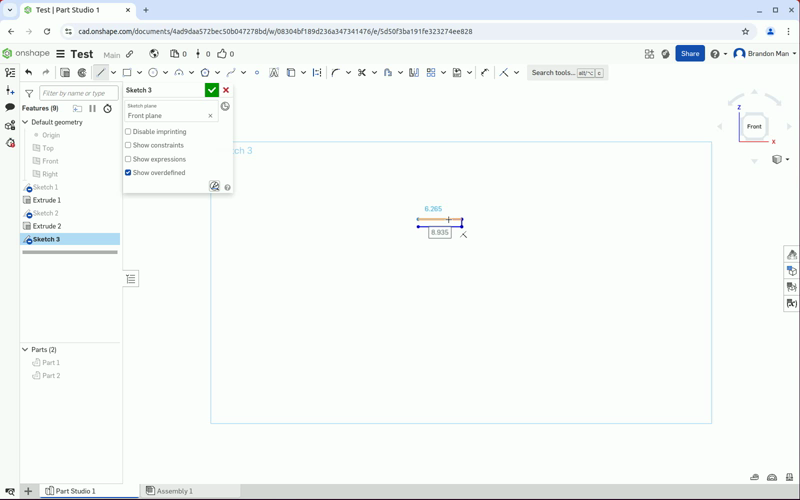
key_down(shift)
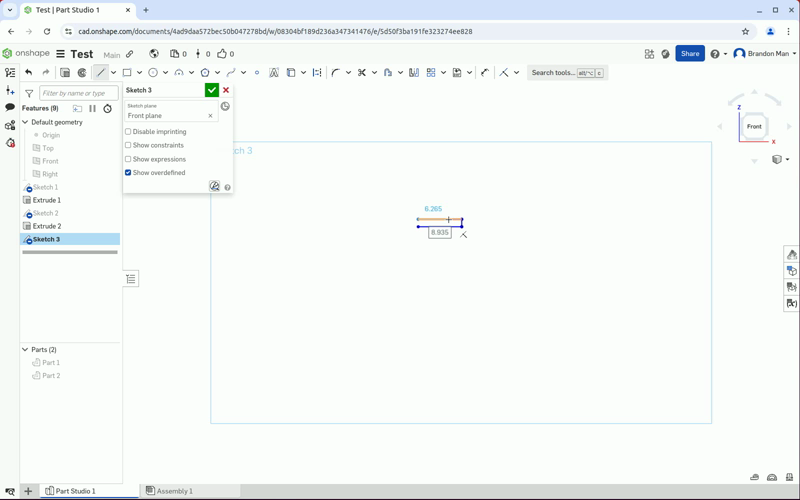
mouse_move(418, 226)
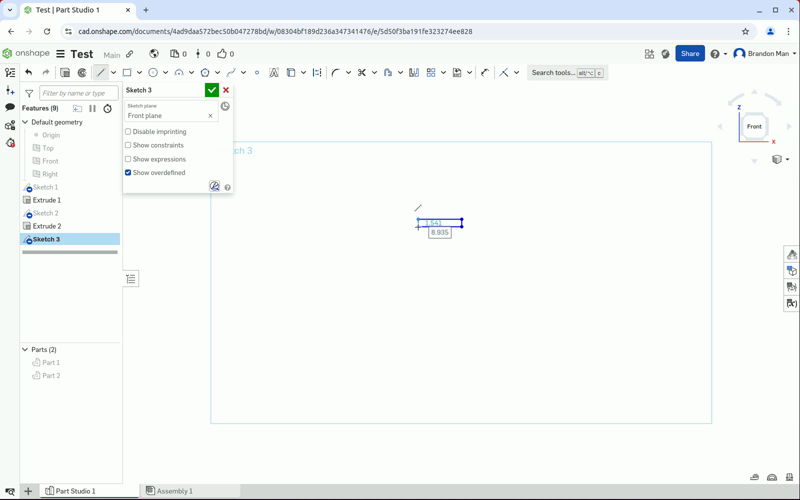
key_up(shift)
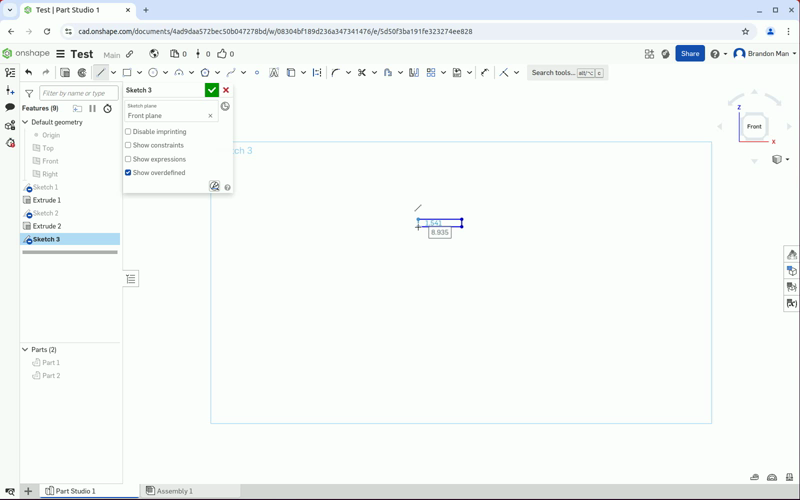
click(418, 226)
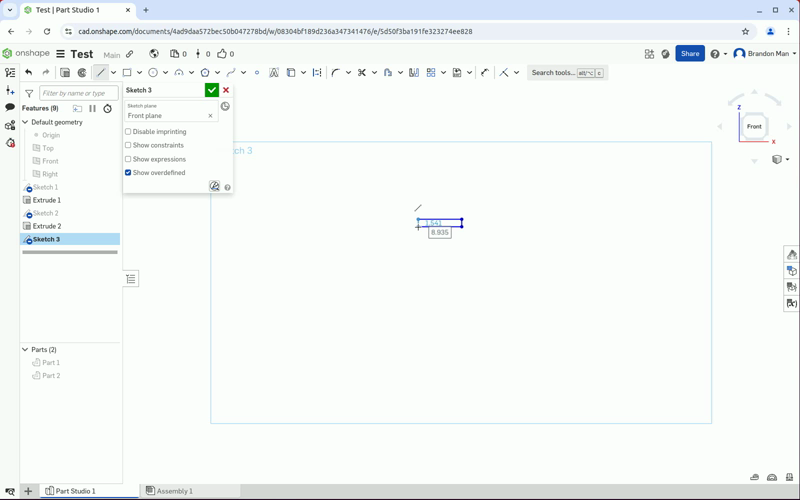
key(esc)
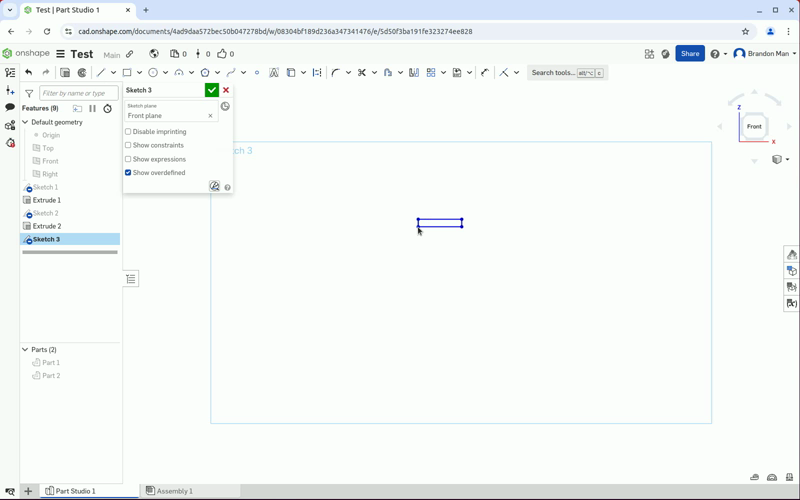
mouse_move(436, 221)
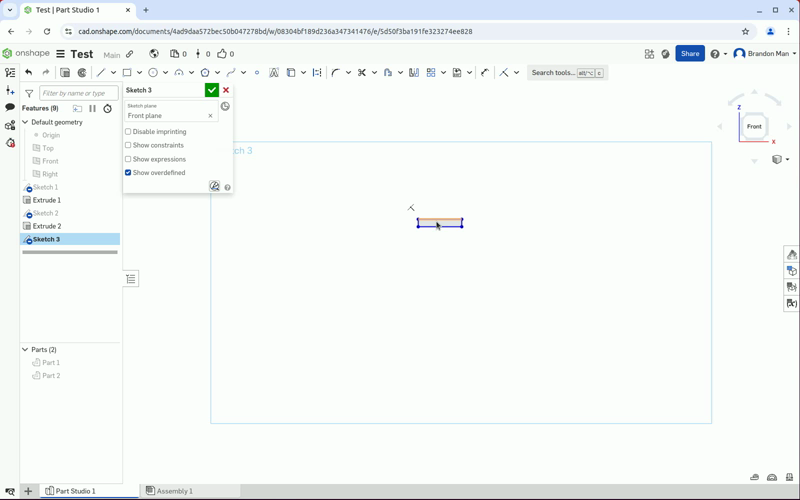
scroll(6)
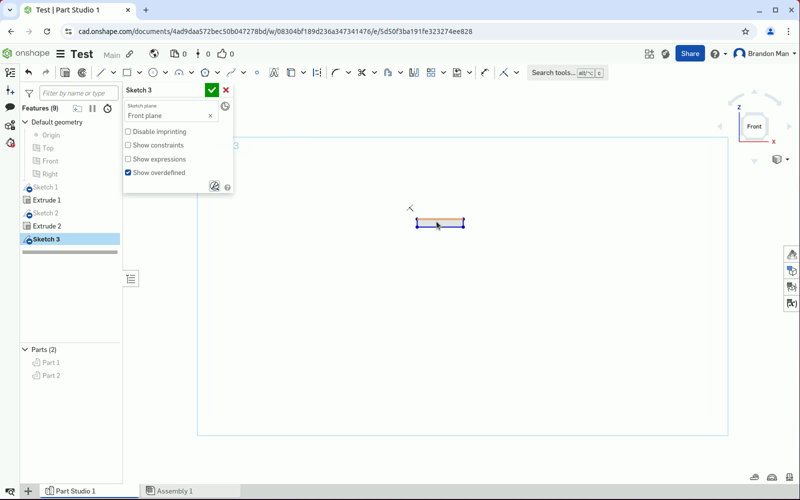
scroll(6)
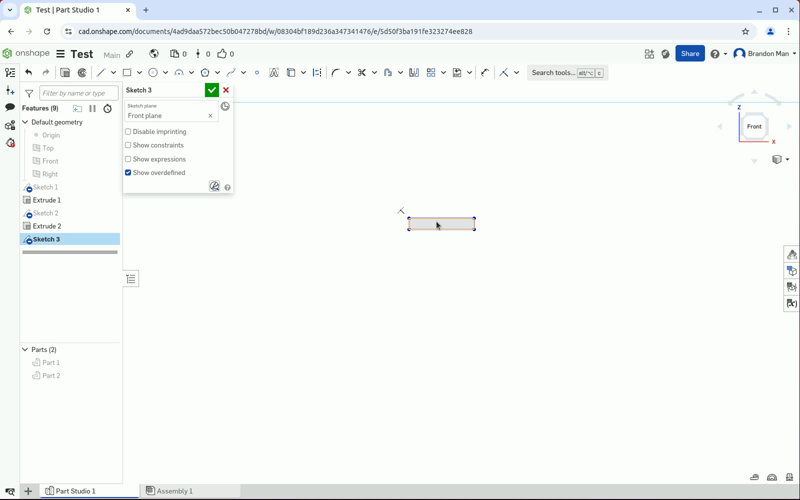
scroll(6)
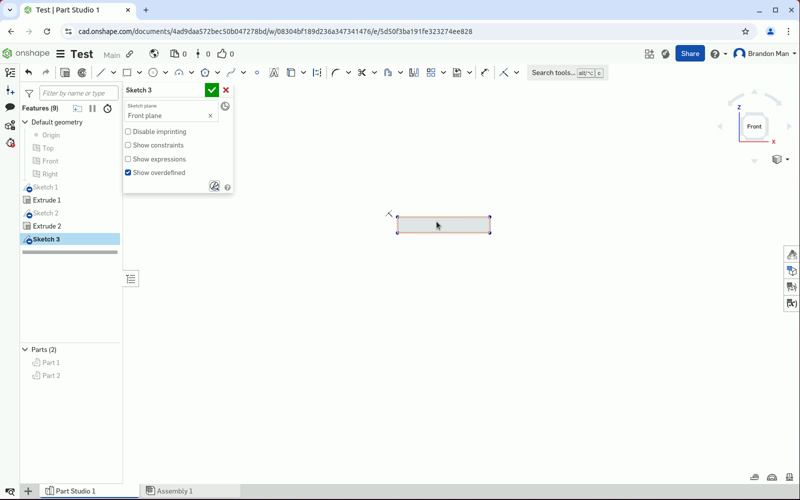
scroll(6)
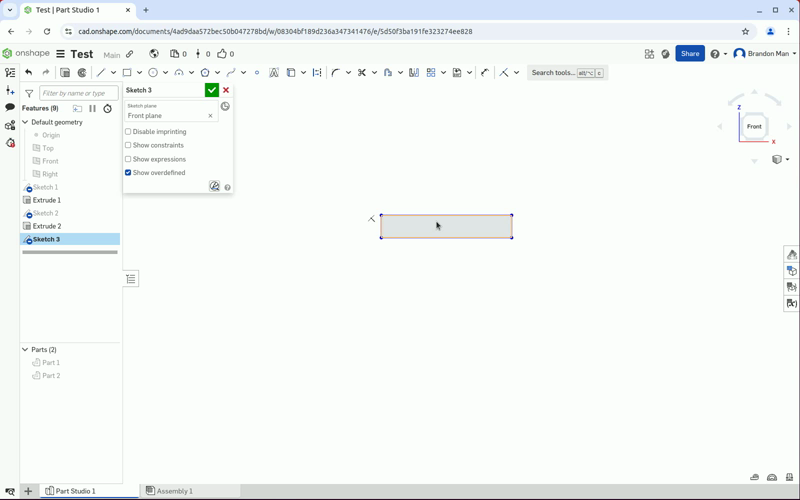
scroll(6)
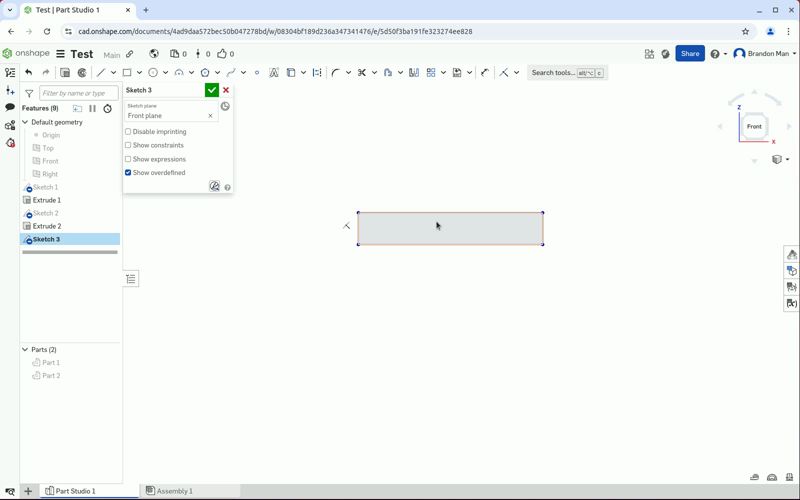
scroll(6)
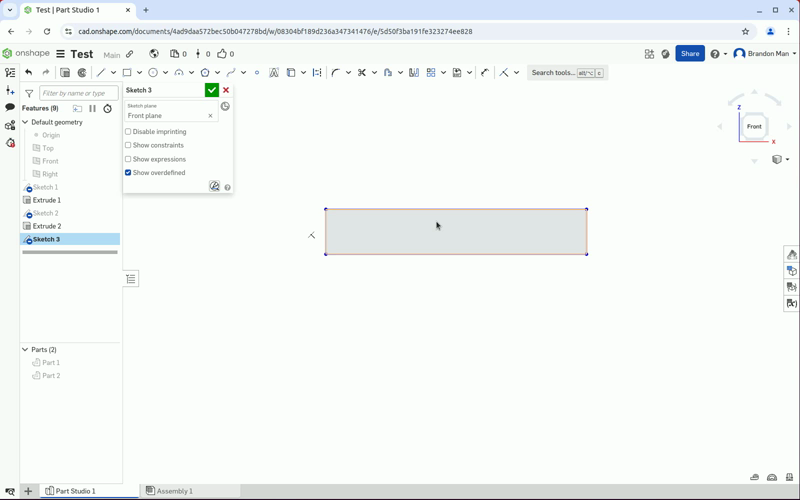
scroll(6)
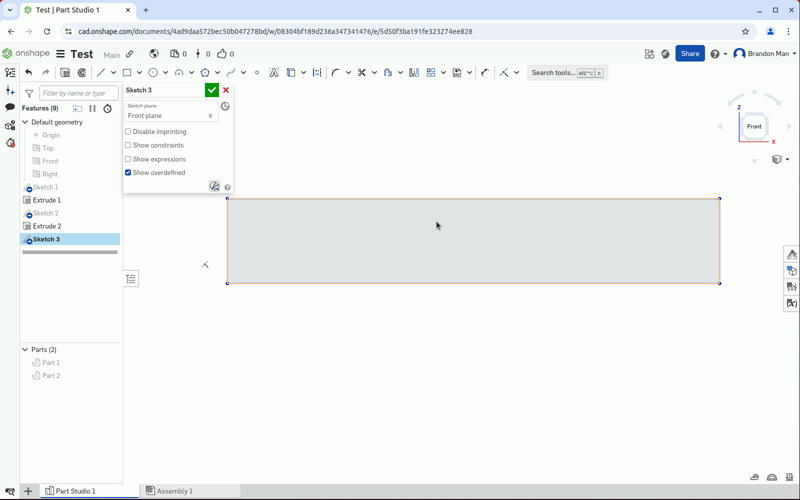
click(436, 221)
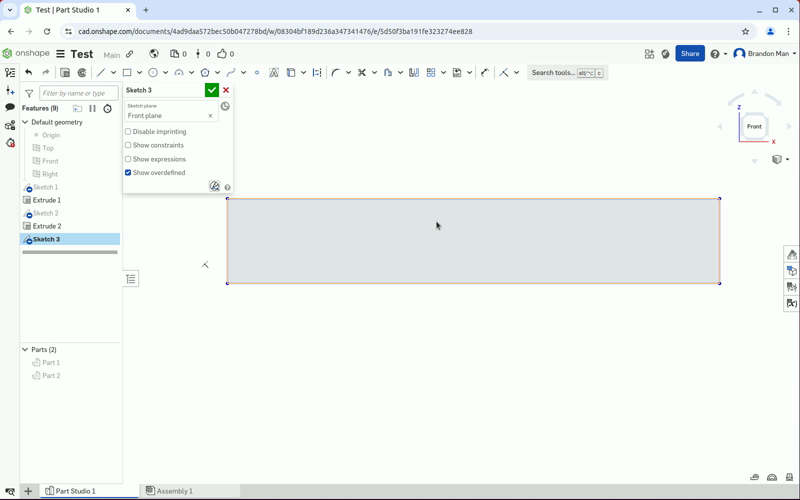
scroll(-6)
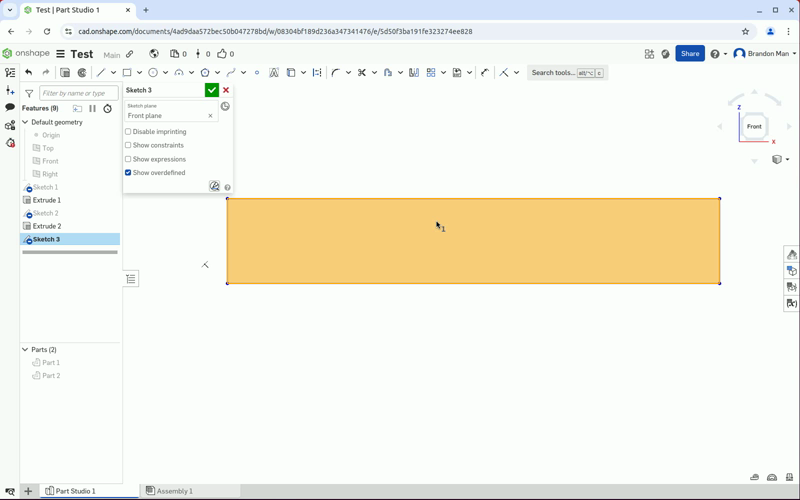
scroll(-6)
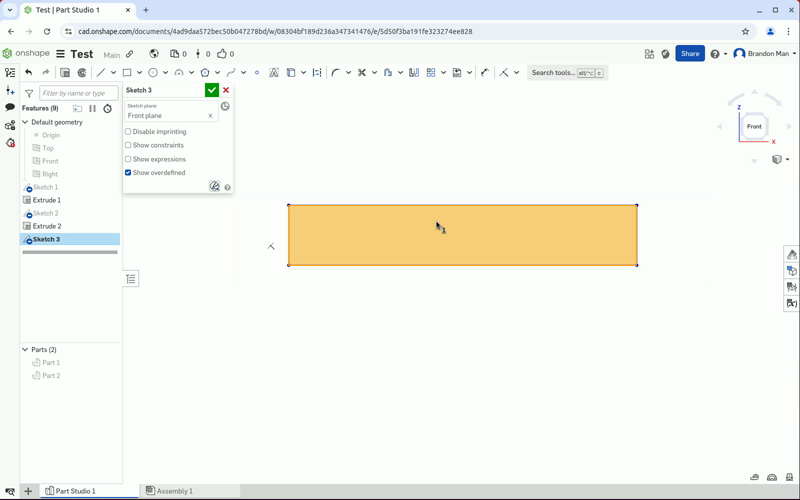
scroll(-6)
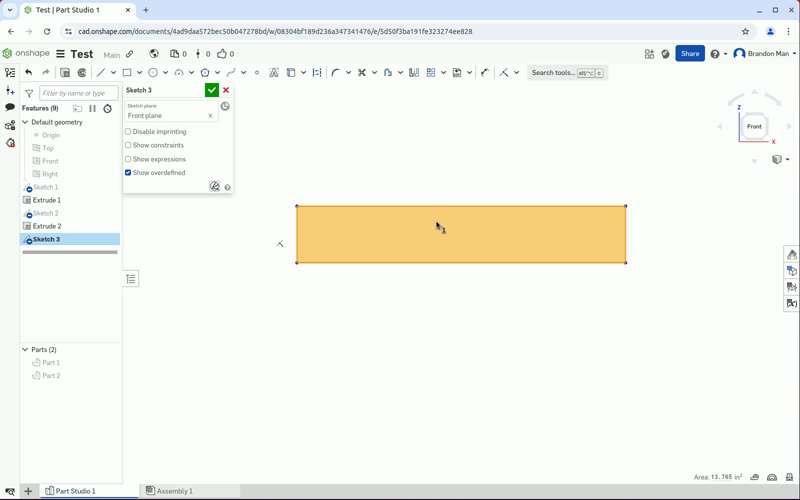
scroll(-6)
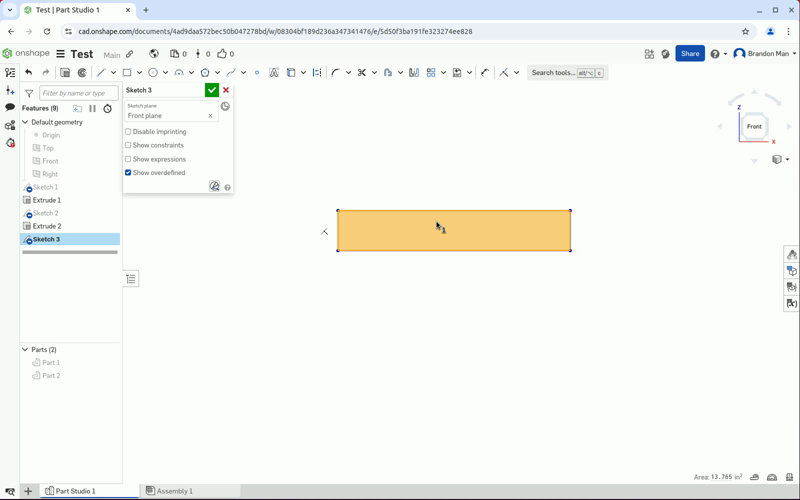
scroll(-6)
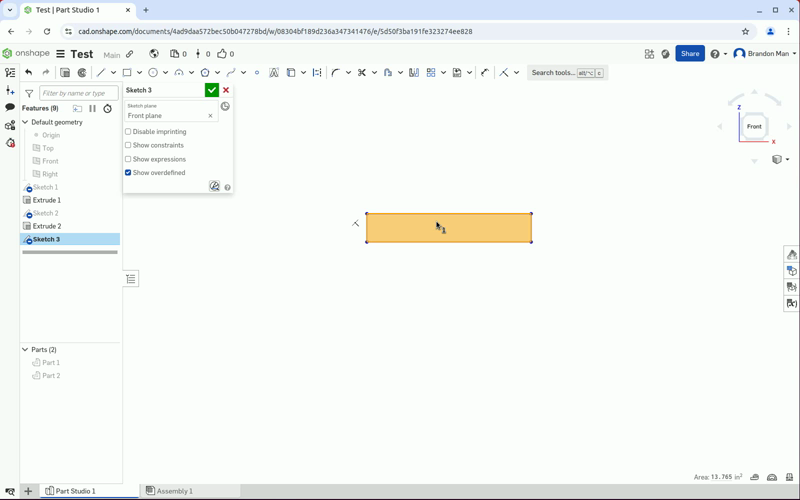
scroll(-6)
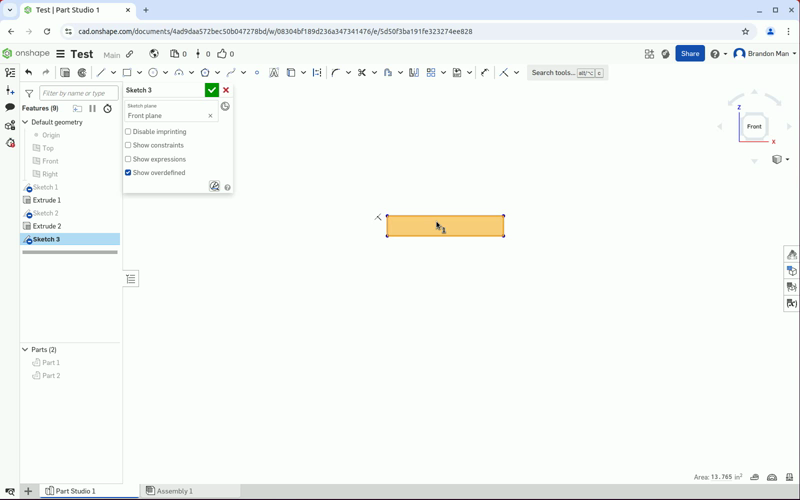
scroll(-6)
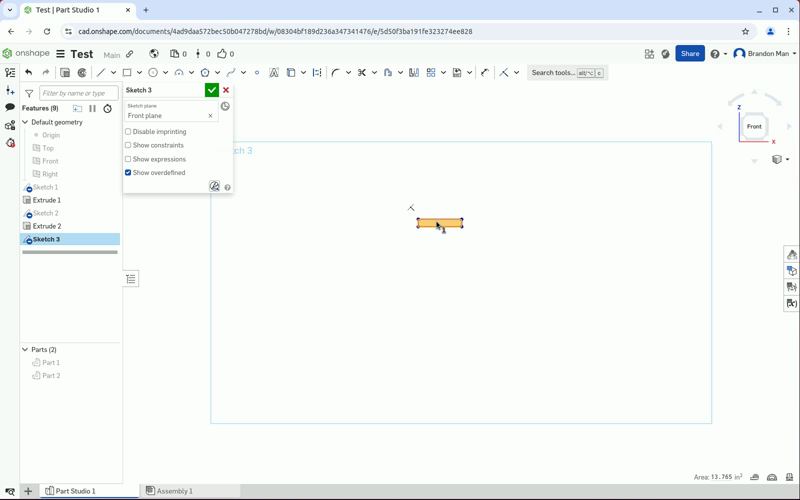
mouse_move(73, 352)
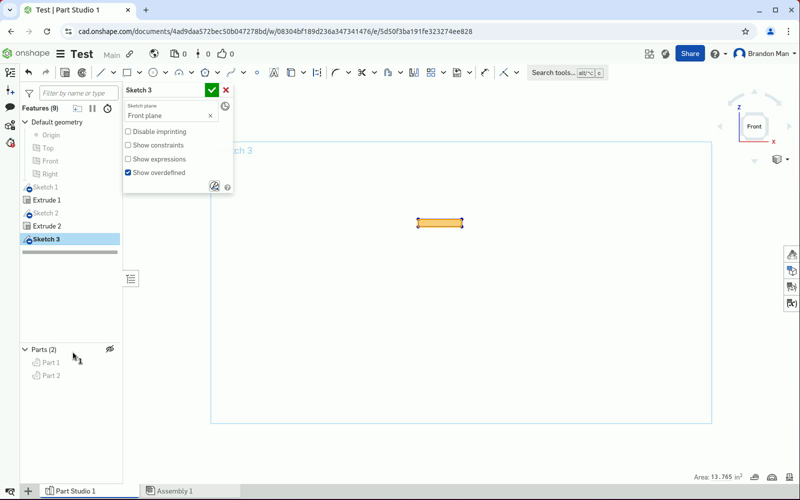
key(shift+y)
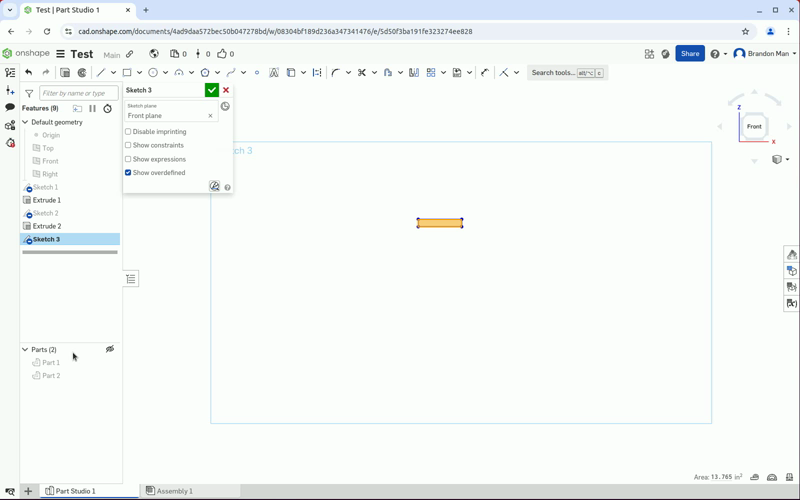
key(shift+e)
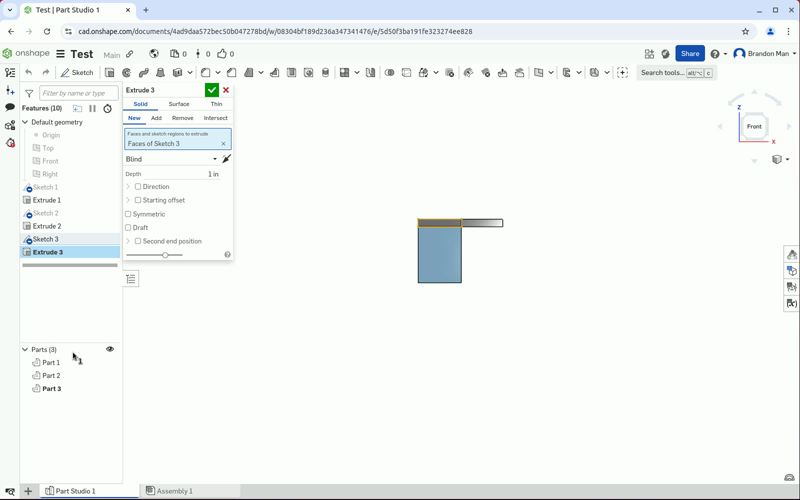
mouse_move(143, 106)
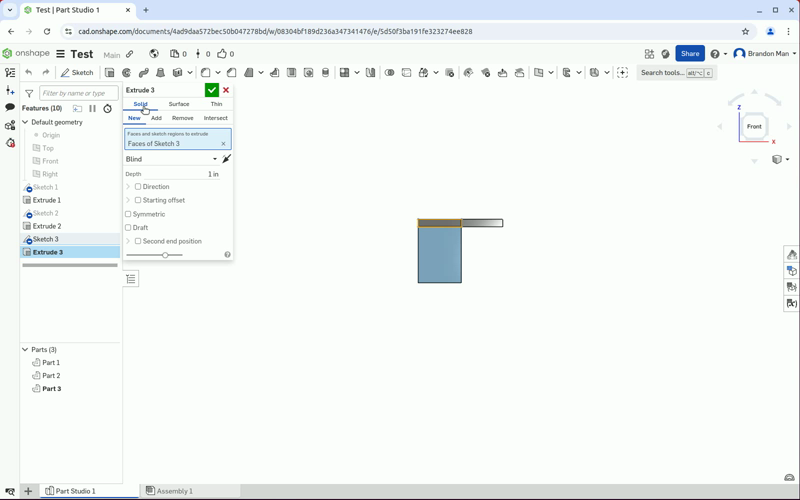
click(143, 106)
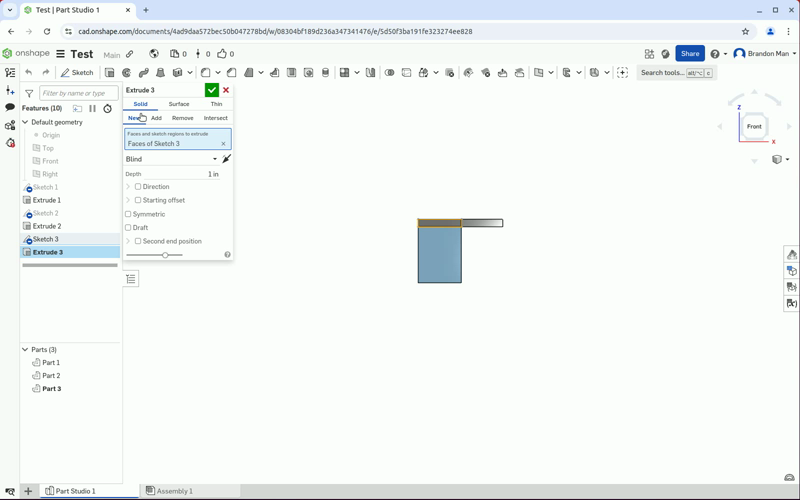
mouse_move(137, 120)
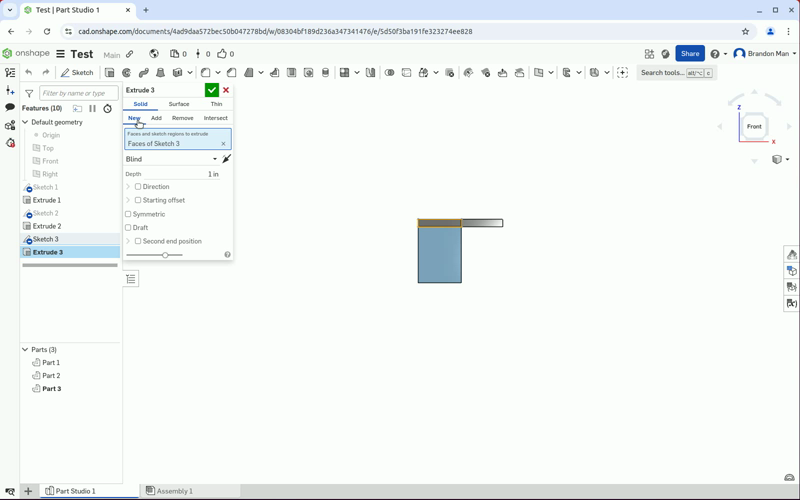
click(137, 120)
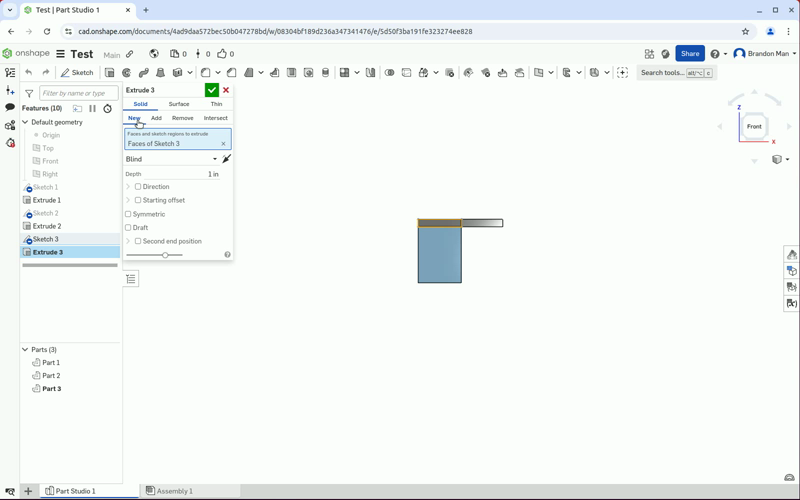
key(tab, 4)
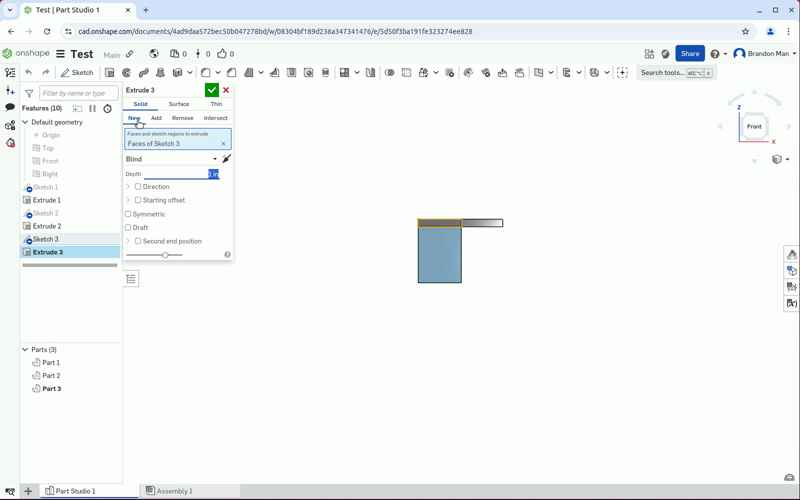
text(9.628)
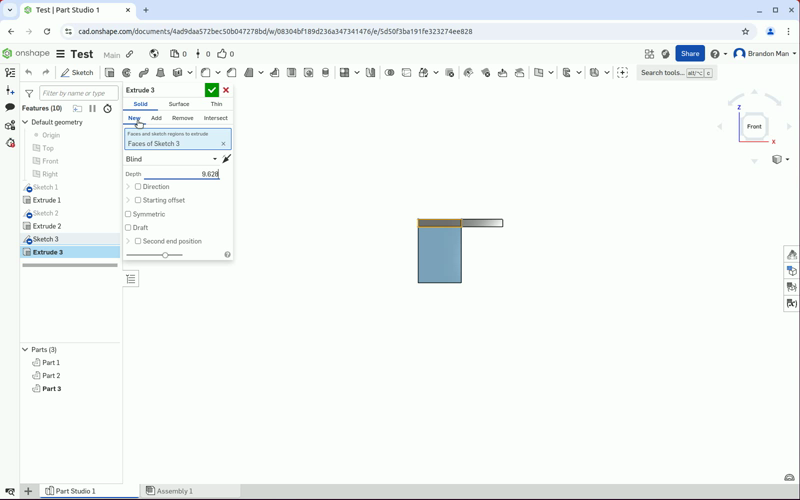
key(tab, 3)
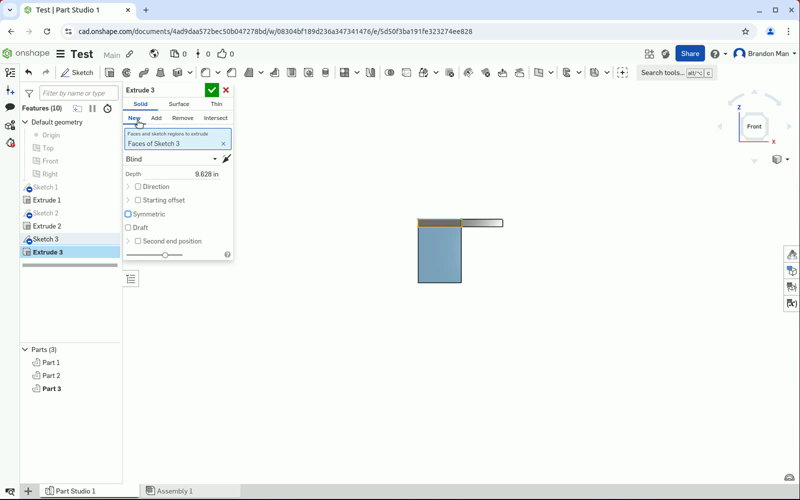
key(space)
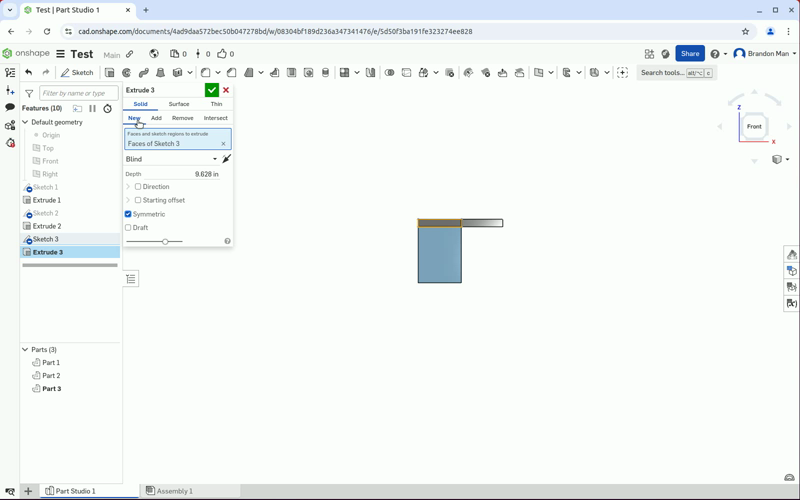
key(enter)
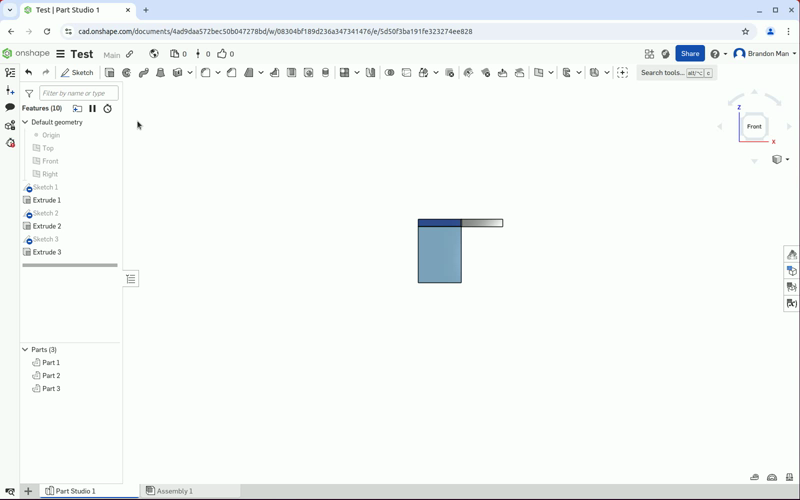
key(shift+h)
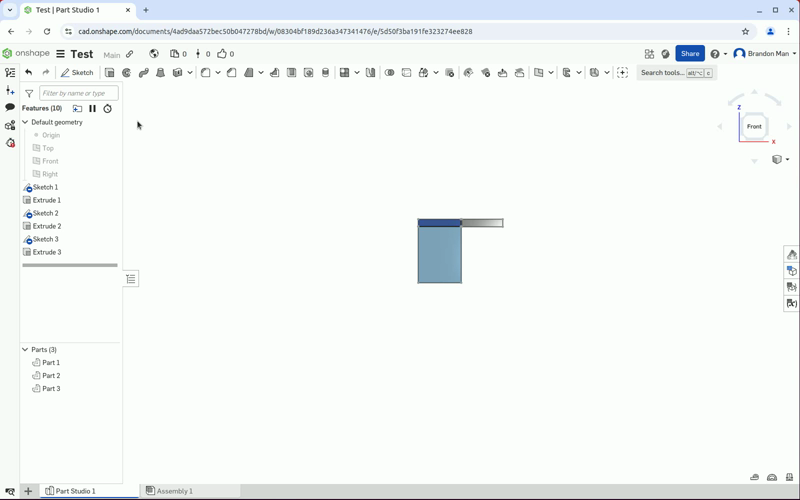
key(shift+h)
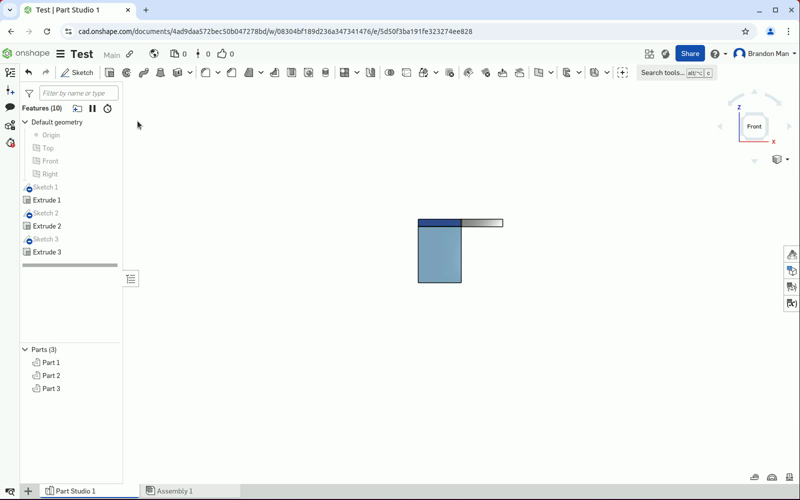
mouse_move(73, 189)
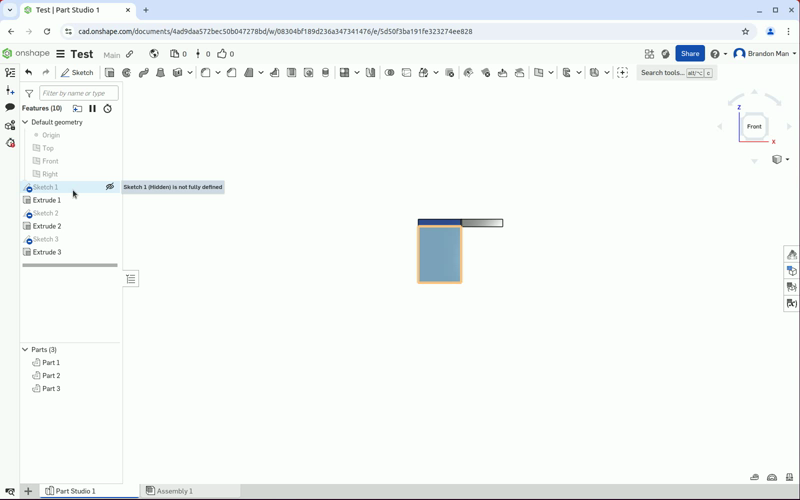
click(73, 189)
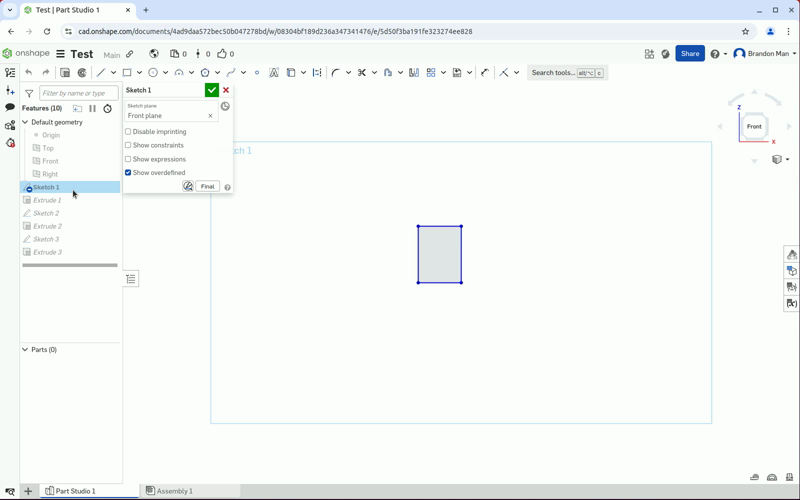
mouse_move(229, 92)
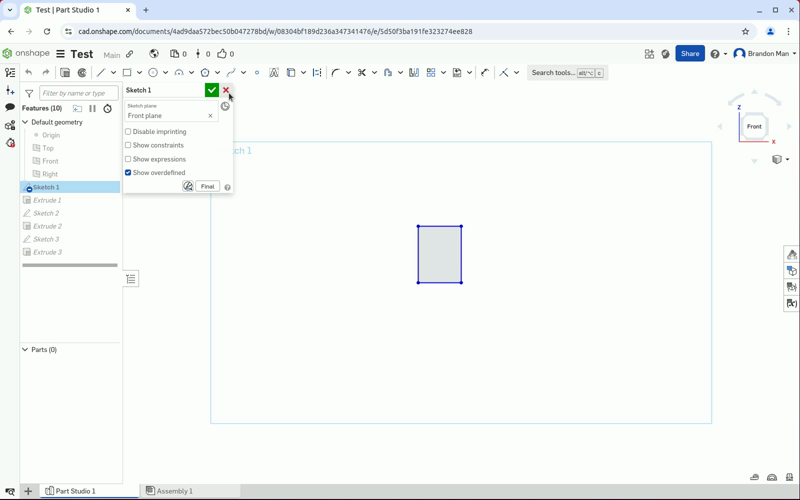
click(229, 92)
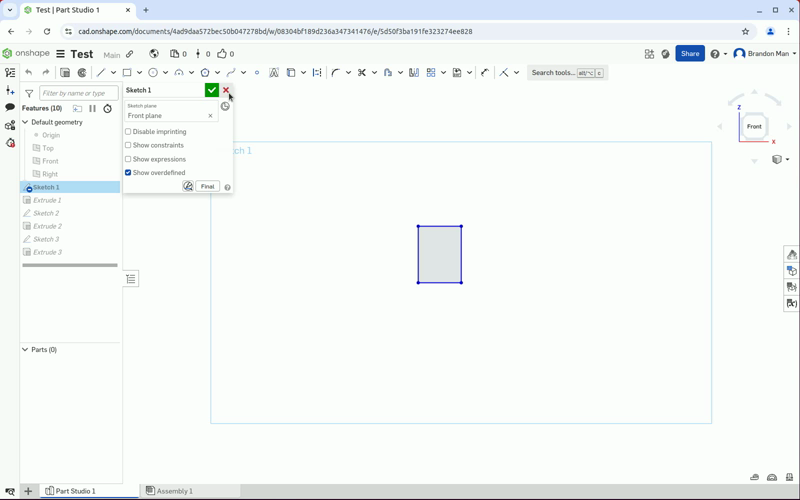
key(shift+s)
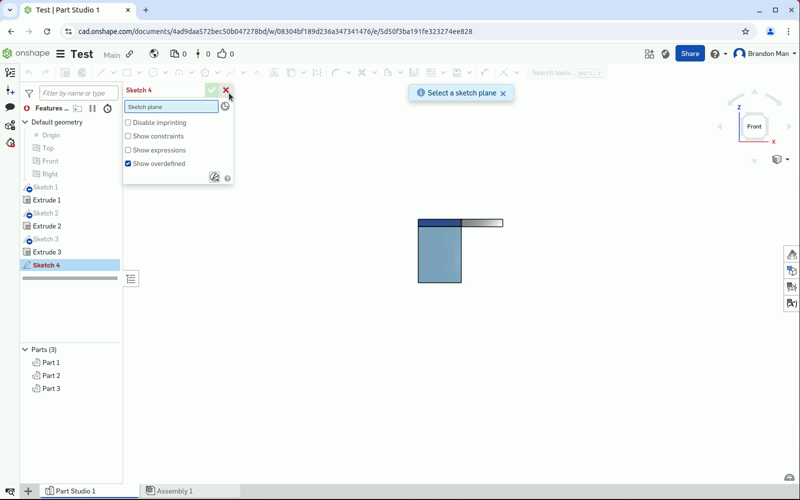
mouse_move(73, 163)
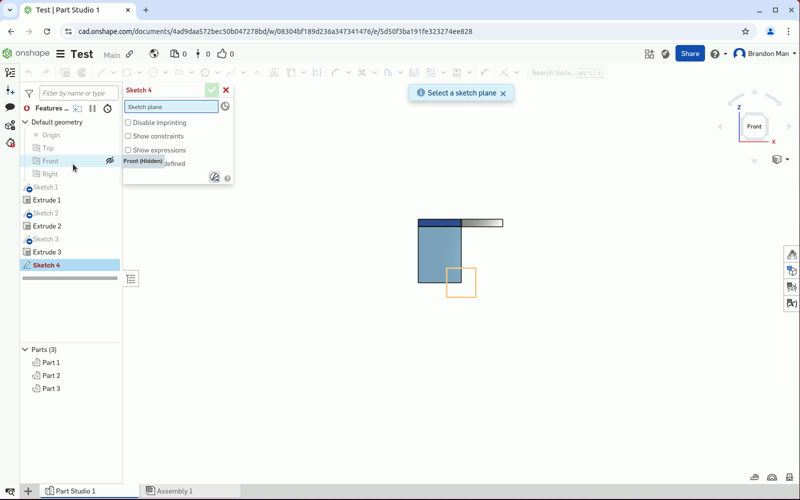
click(73, 163)
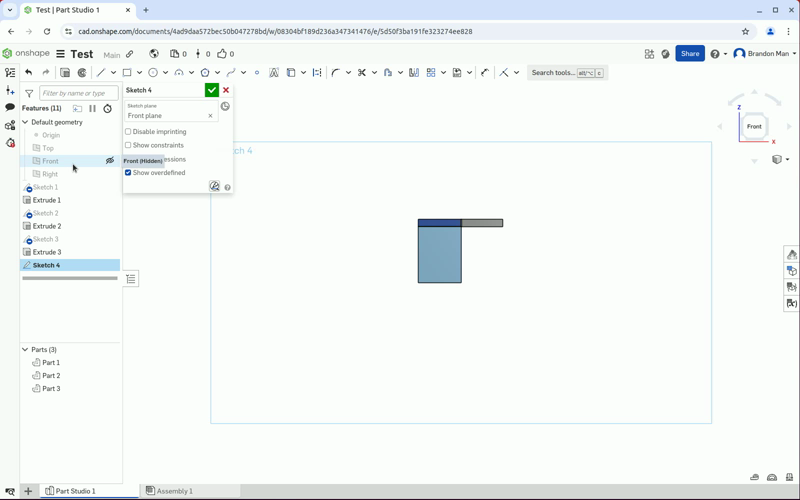
mouse_move(73, 352)
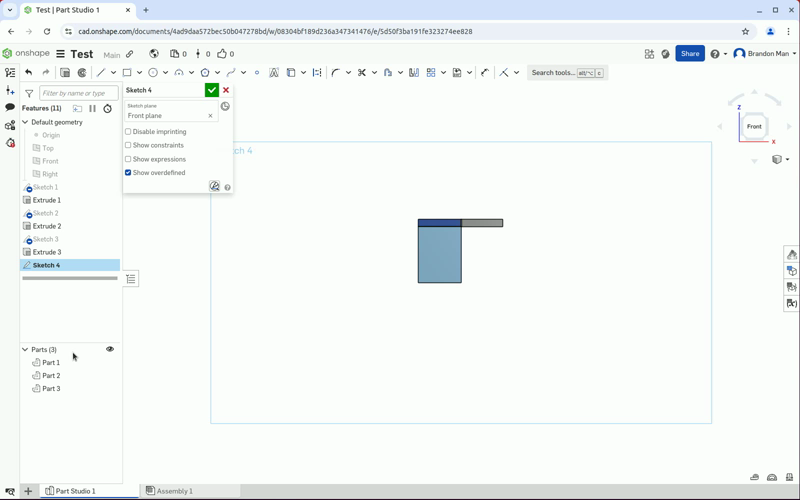
key(y)
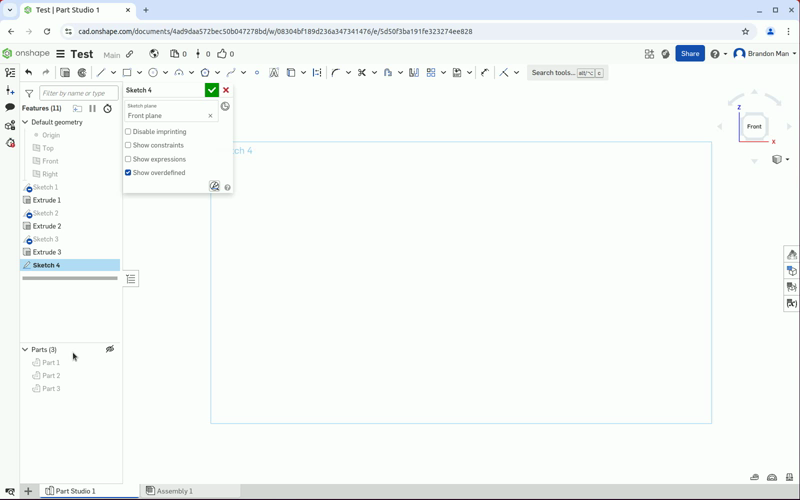
key(l)
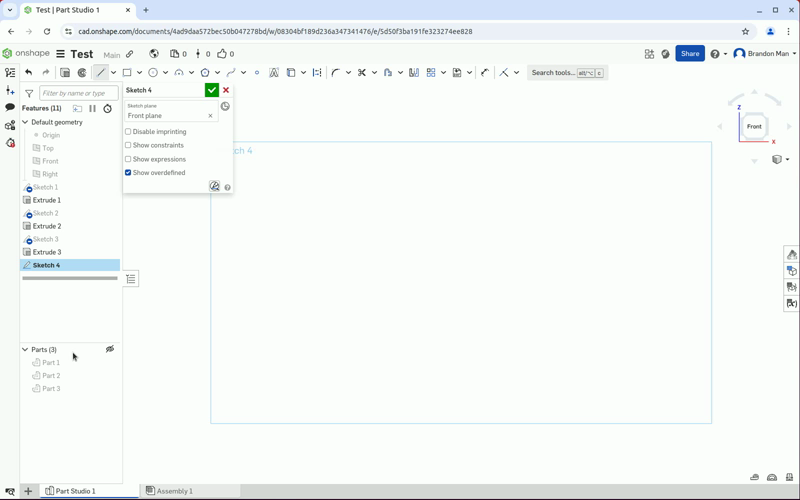
key_down(shift)
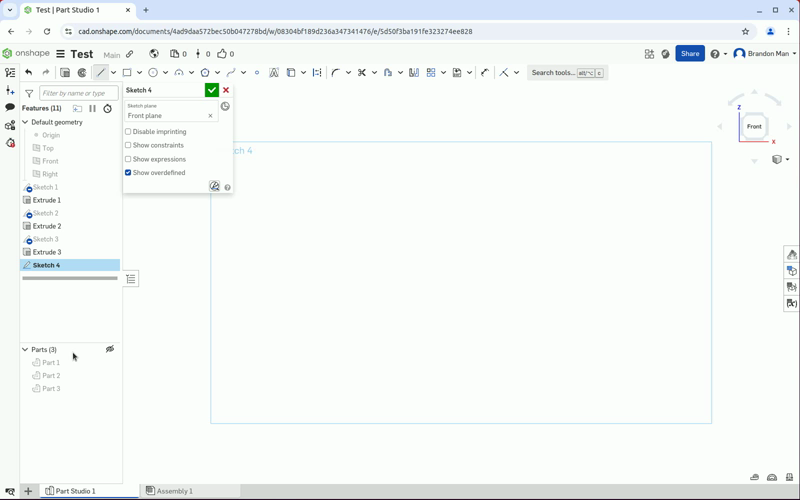
mouse_move(401, 226)
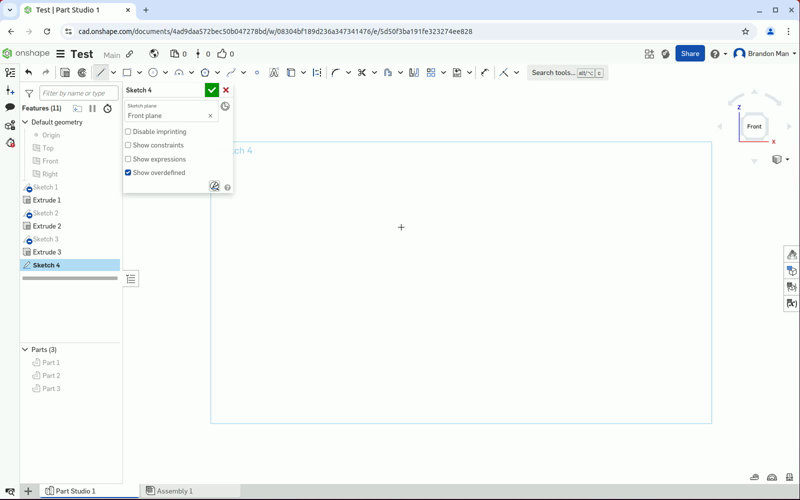
click(401, 226)
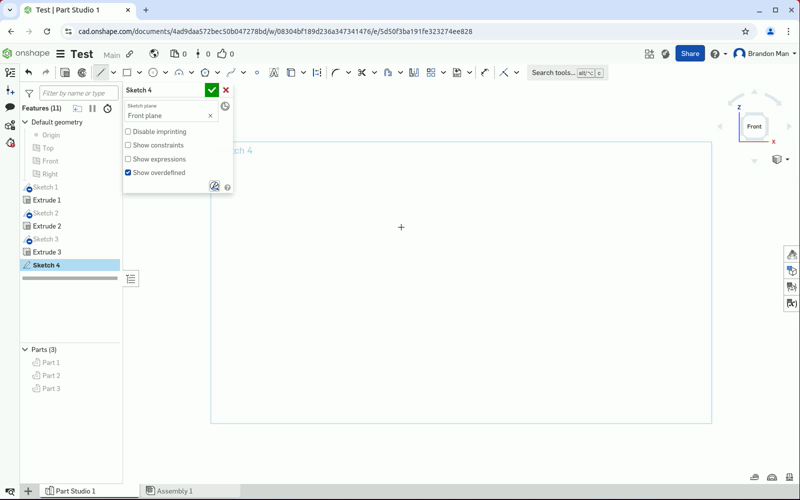
key_up(shift)
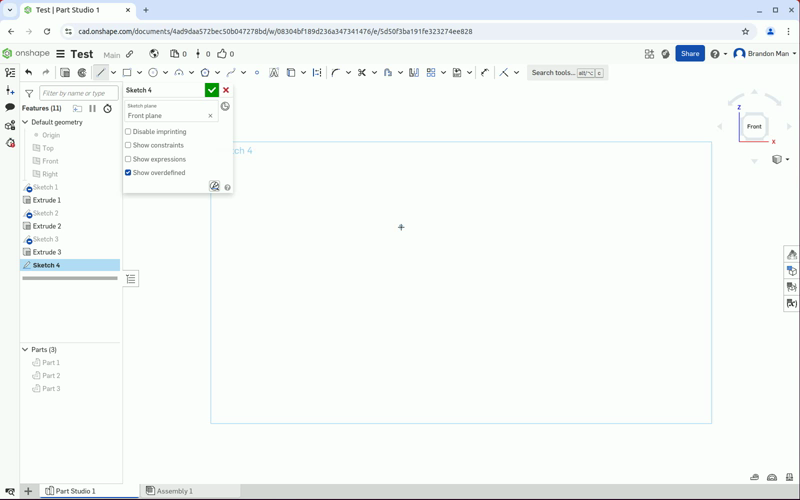
key_down(shift)
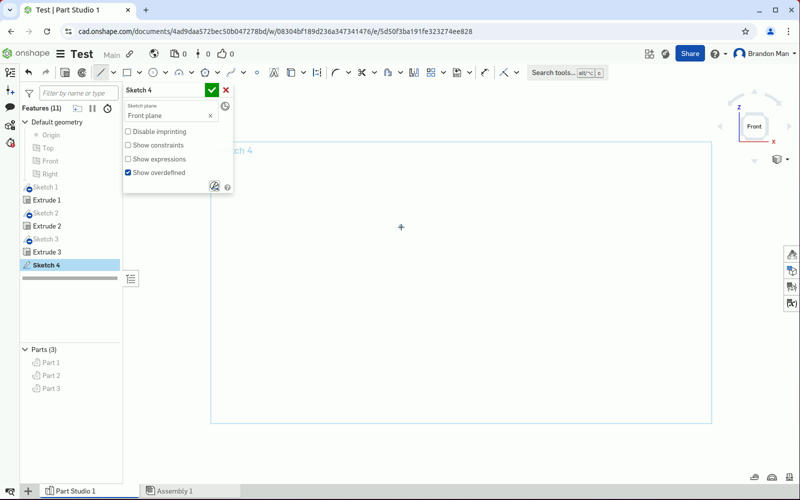
mouse_move(431, 226)
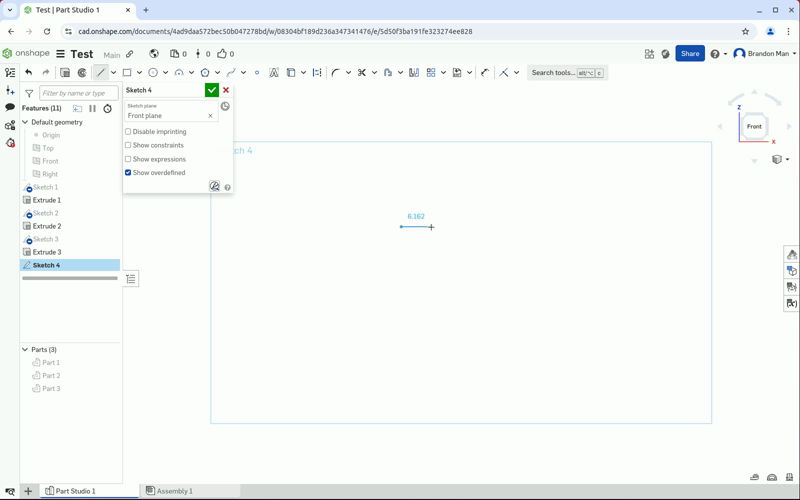
mouse_move(420, 226)
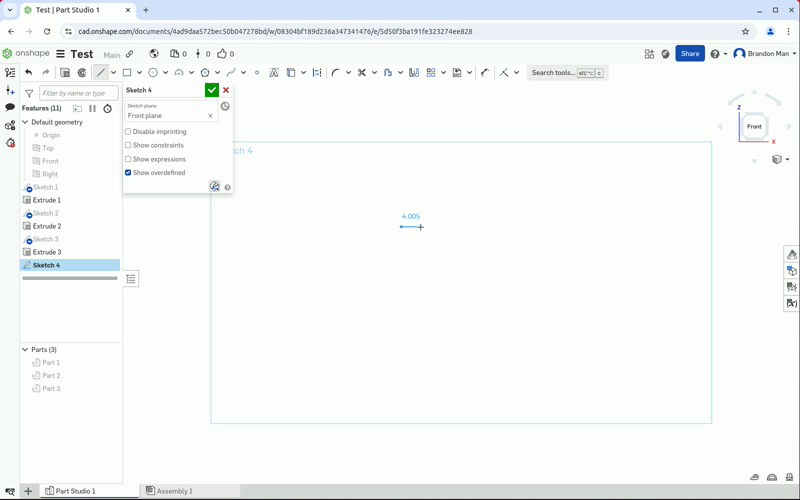
click(420, 226)
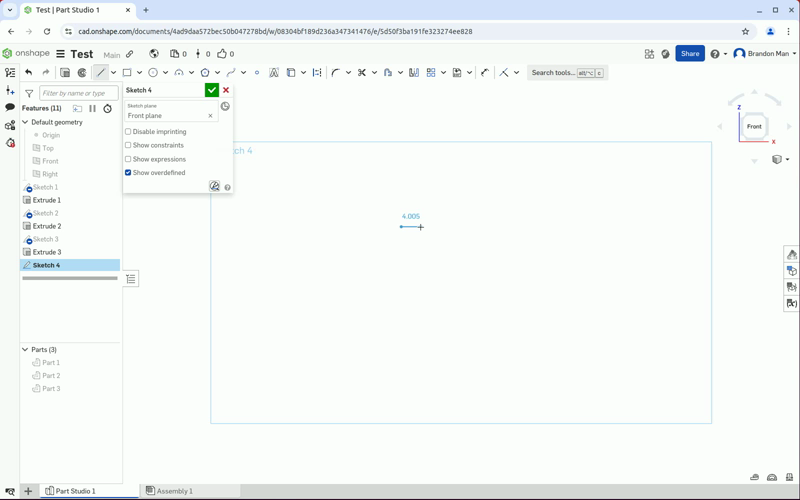
key_up(shift)
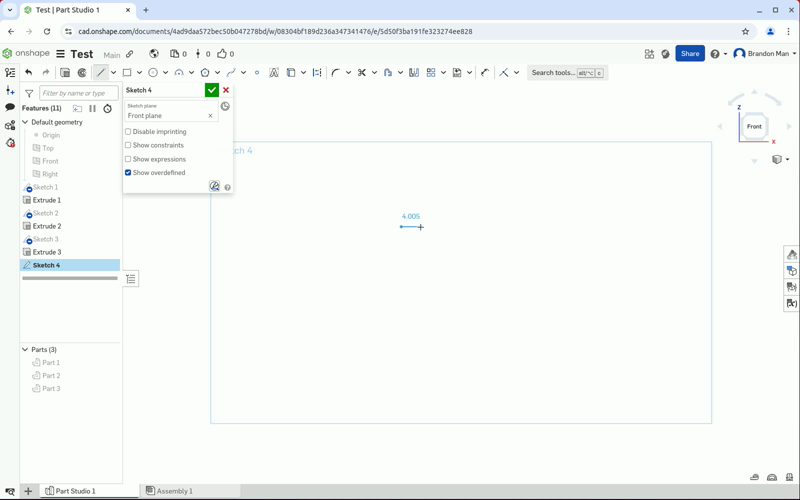
key_down(shift)
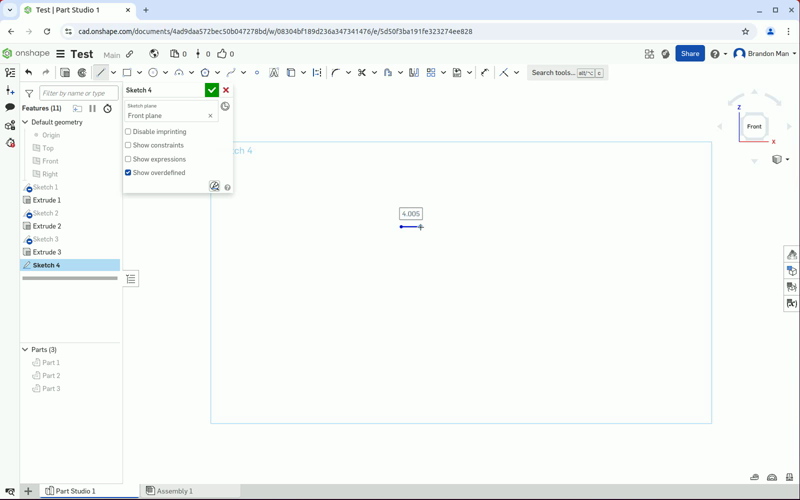
mouse_move(450, 226)
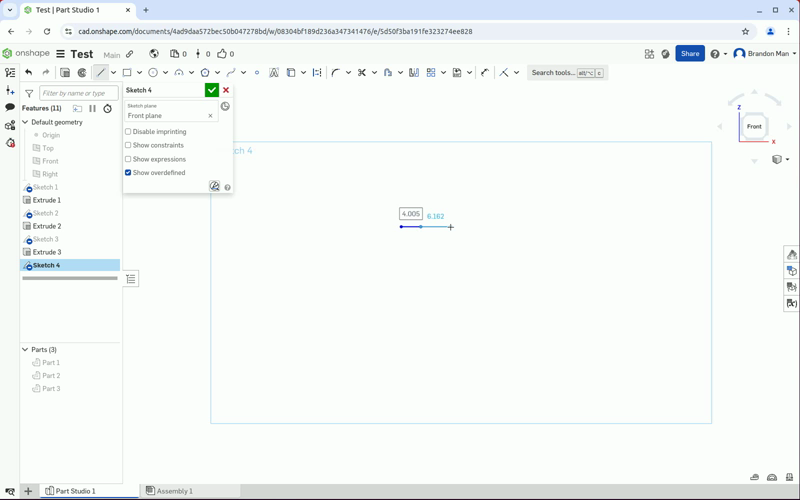
mouse_move(420, 218)
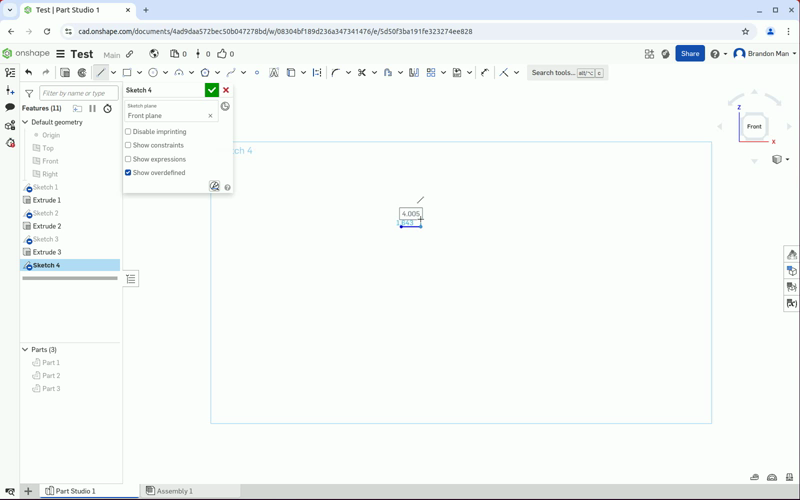
click(420, 218)
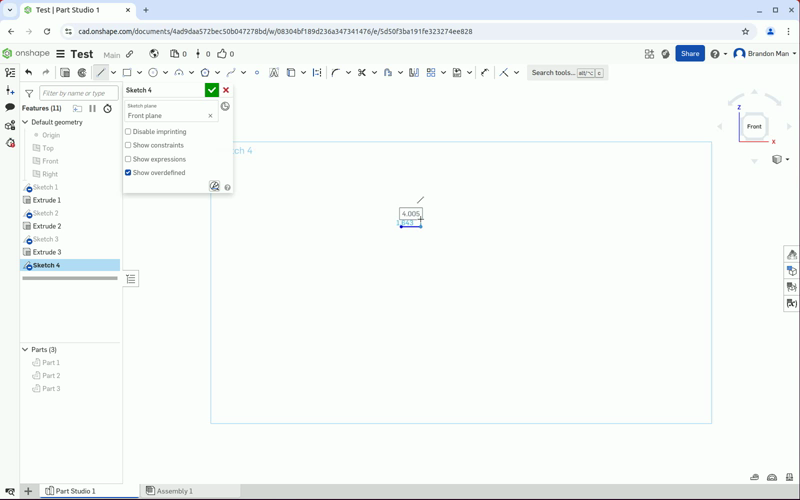
key_up(shift)
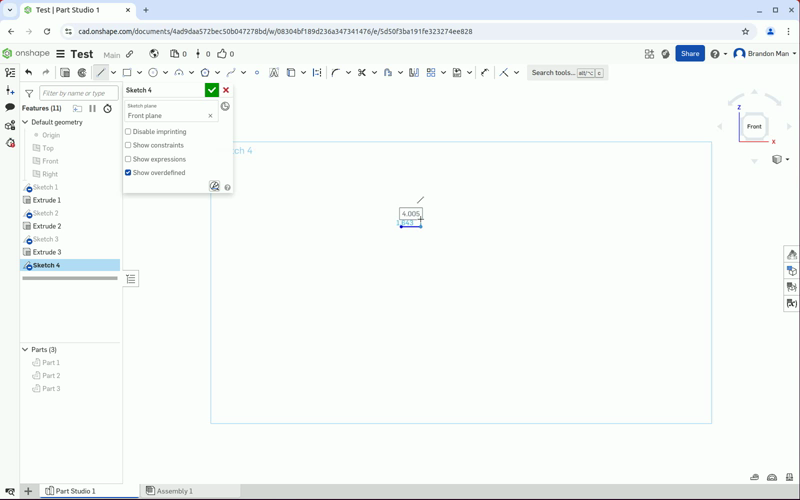
key_down(shift)
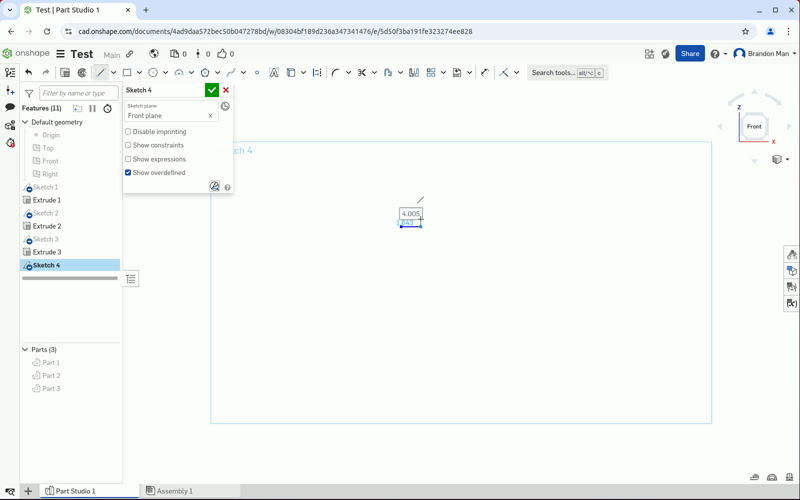
mouse_move(450, 218)
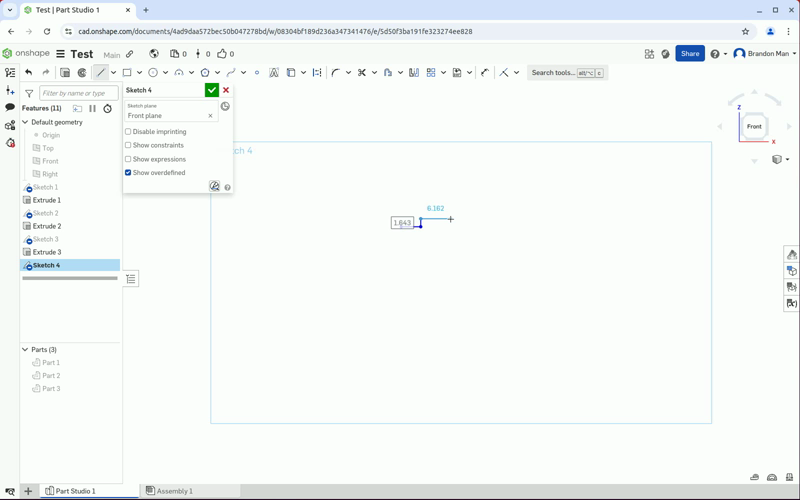
mouse_move(401, 218)
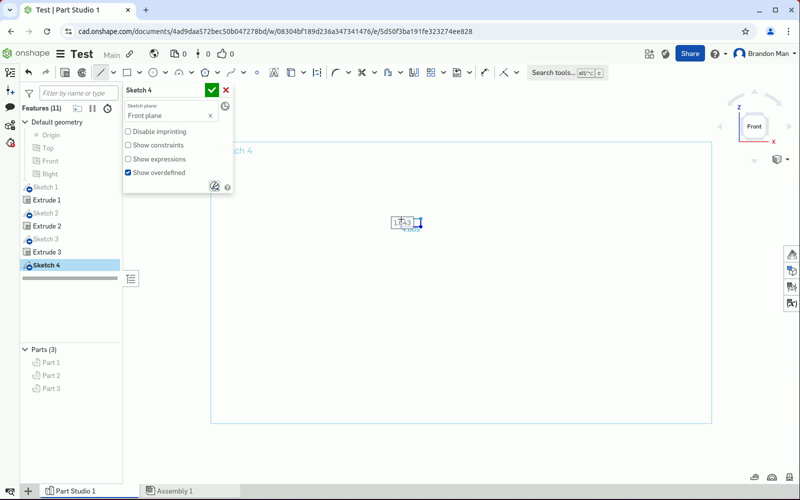
click(401, 218)
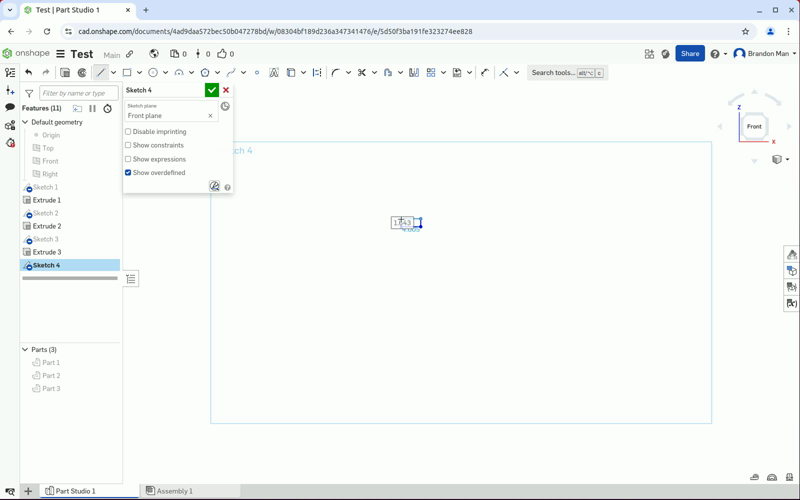
key_up(shift)
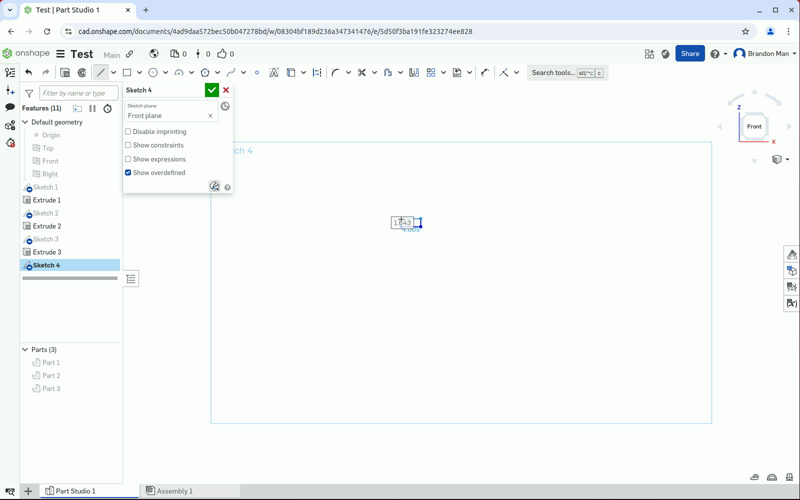
mouse_move(431, 218)
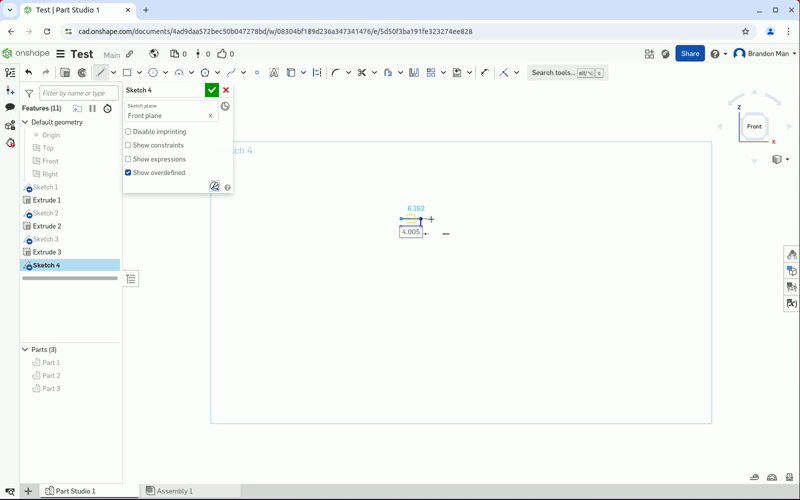
key_down(shift)
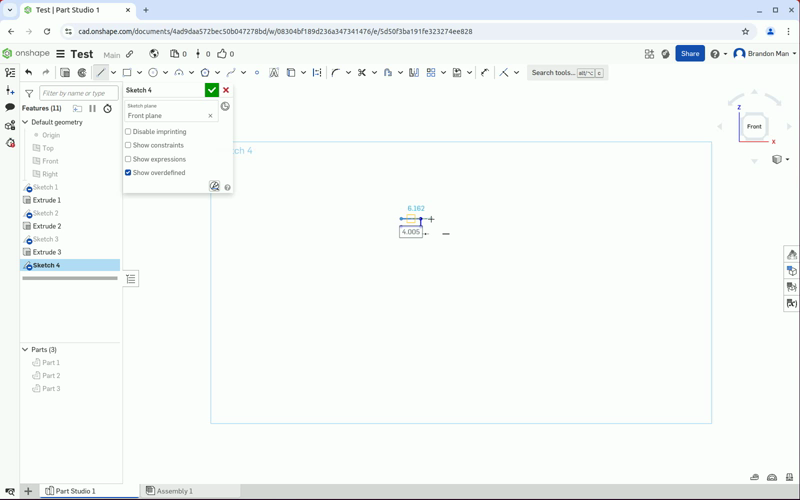
mouse_move(401, 226)
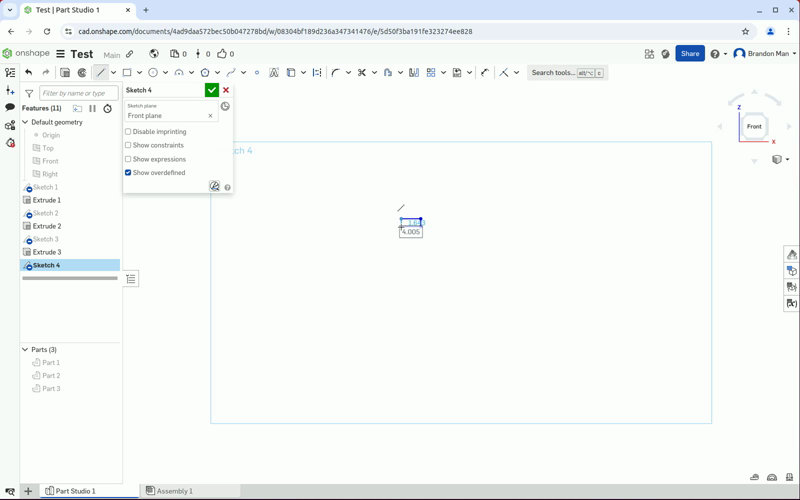
key_up(shift)
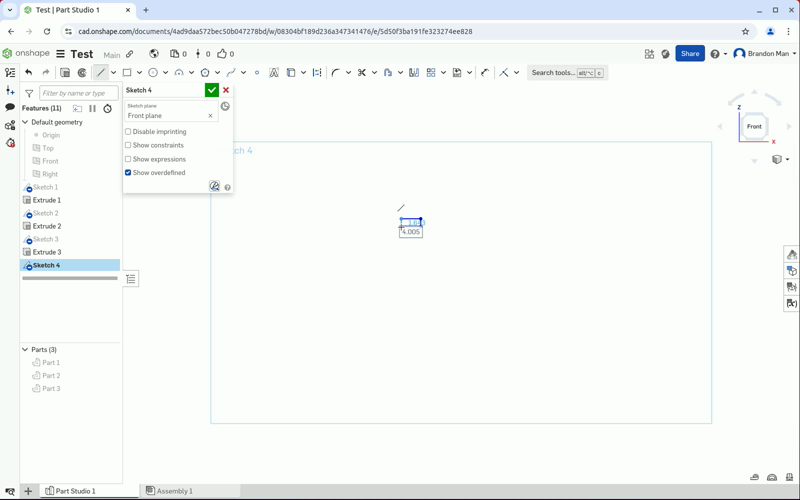
click(401, 226)
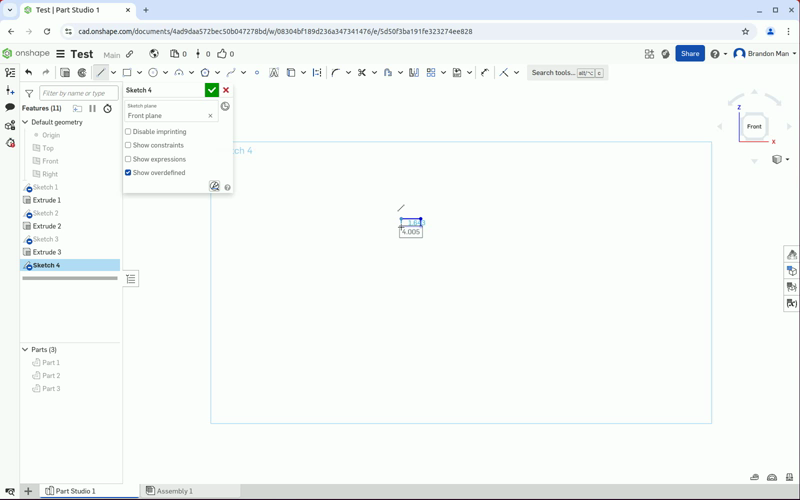
key(esc)
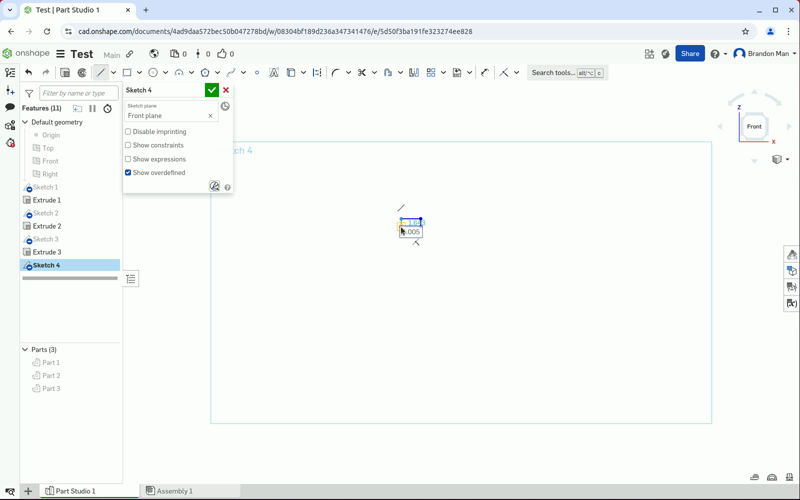
mouse_move(412, 223)
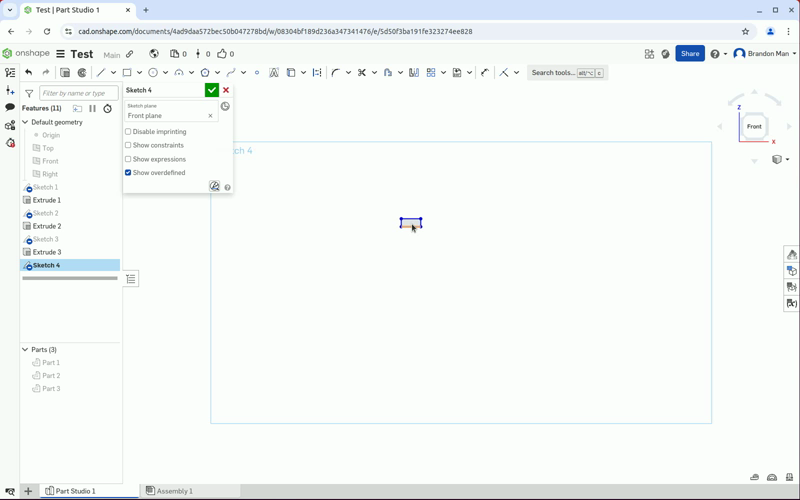
scroll(6)
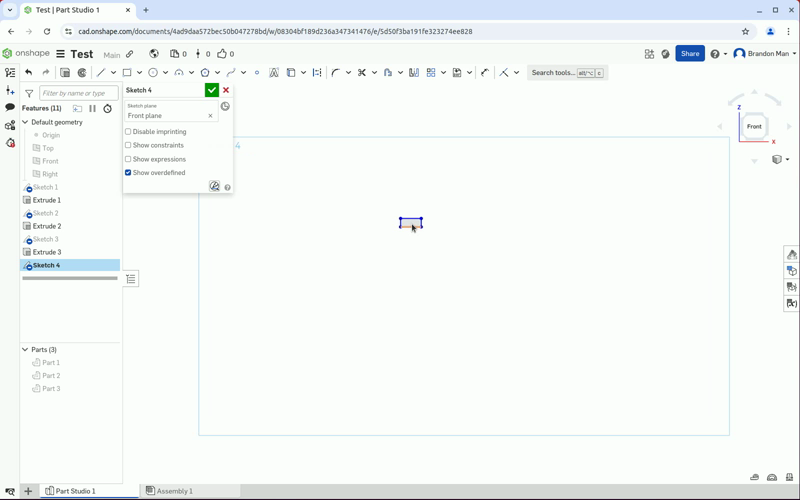
scroll(6)
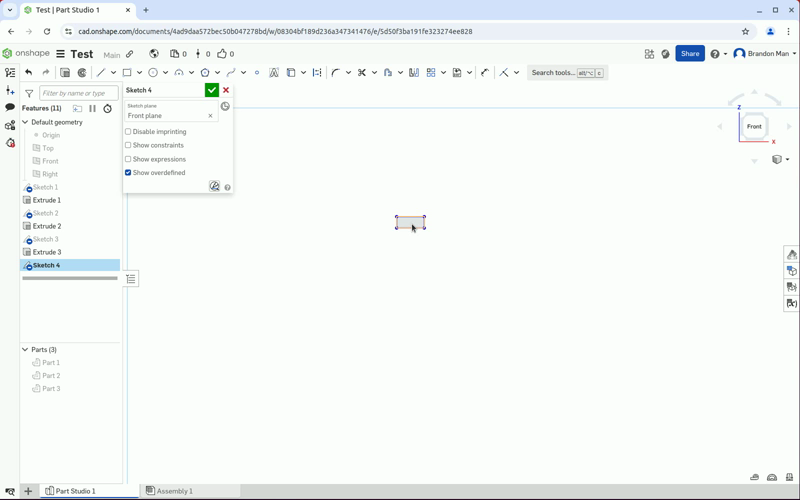
scroll(6)
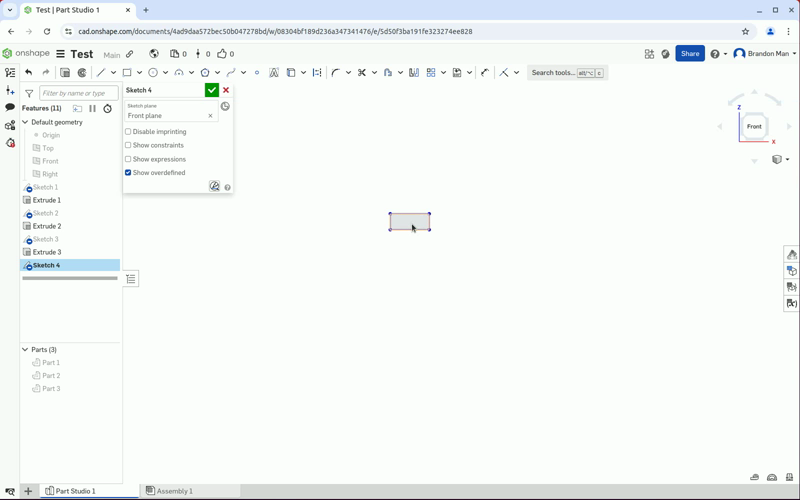
scroll(6)
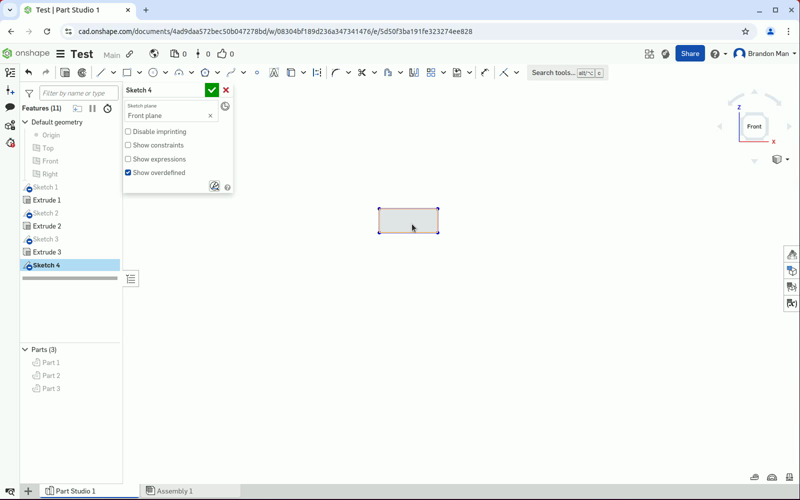
scroll(6)
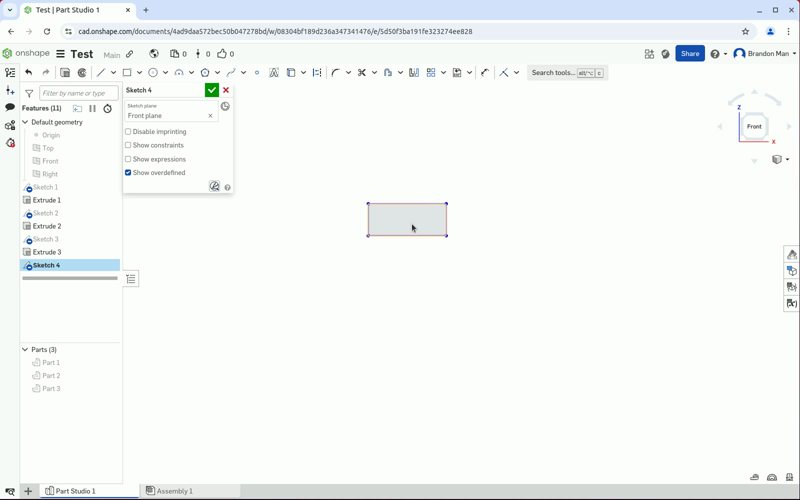
scroll(6)
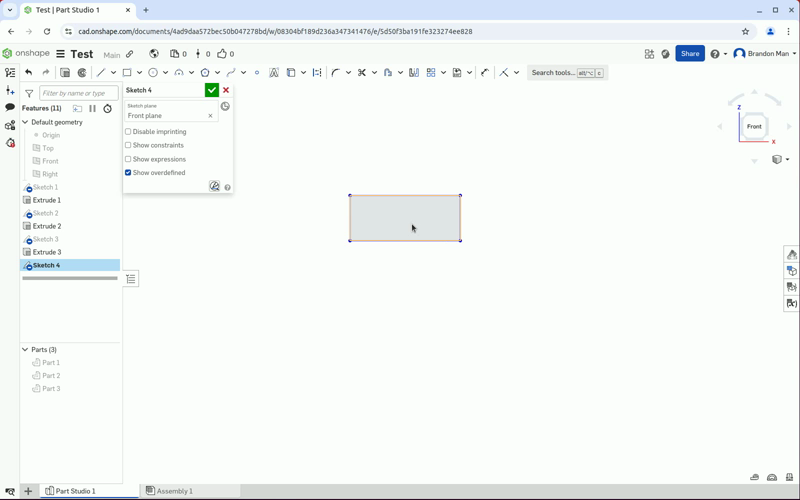
scroll(6)
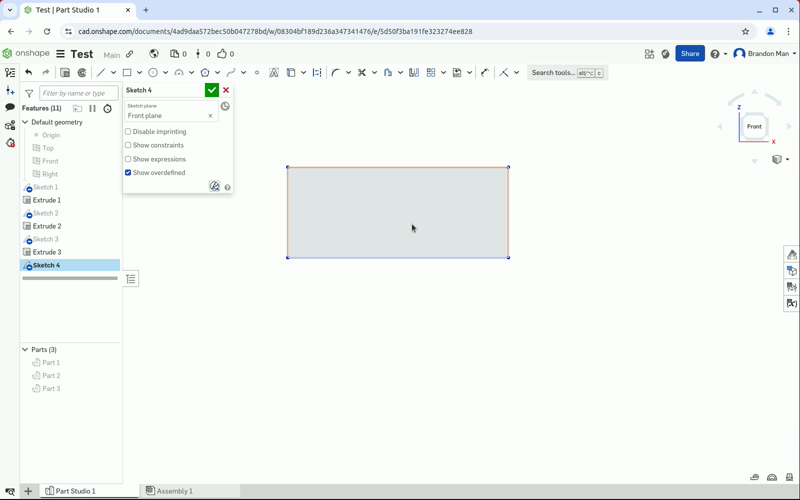
click(412, 223)
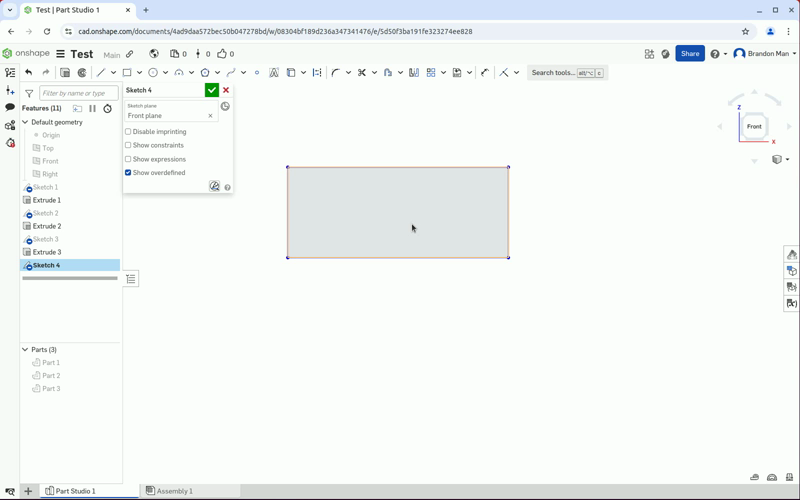
scroll(-6)
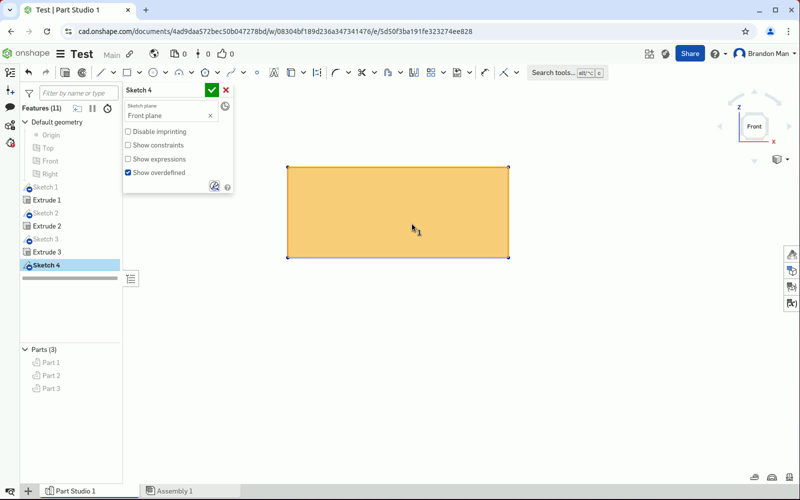
scroll(-6)
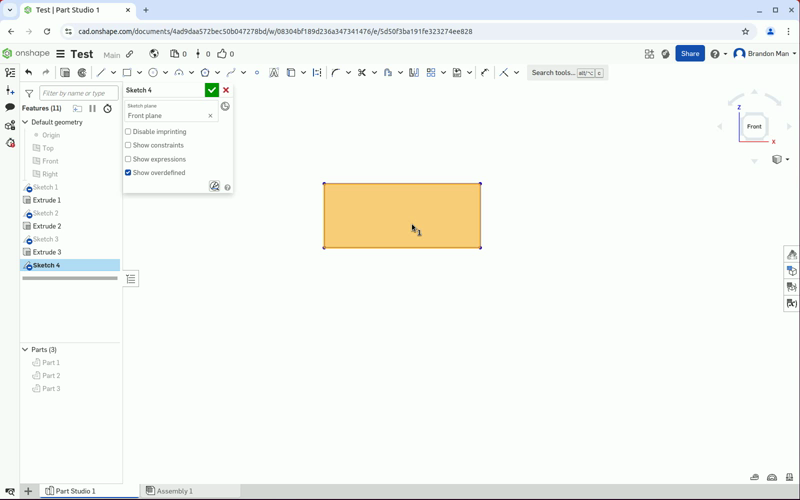
scroll(-6)
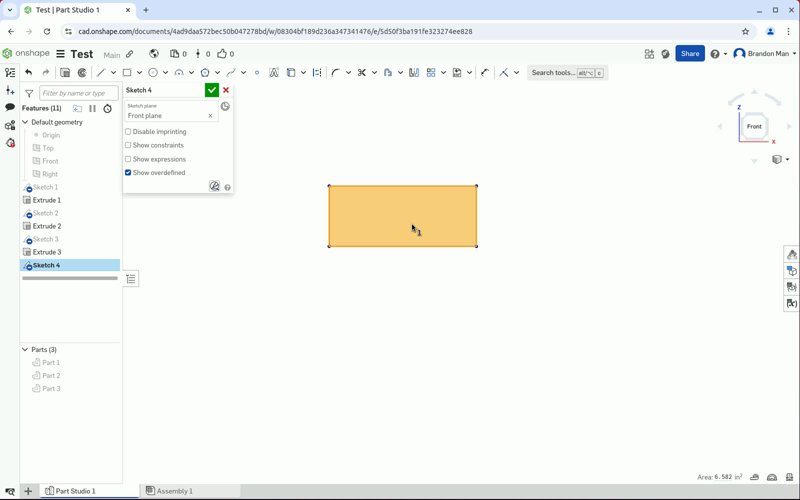
scroll(-6)
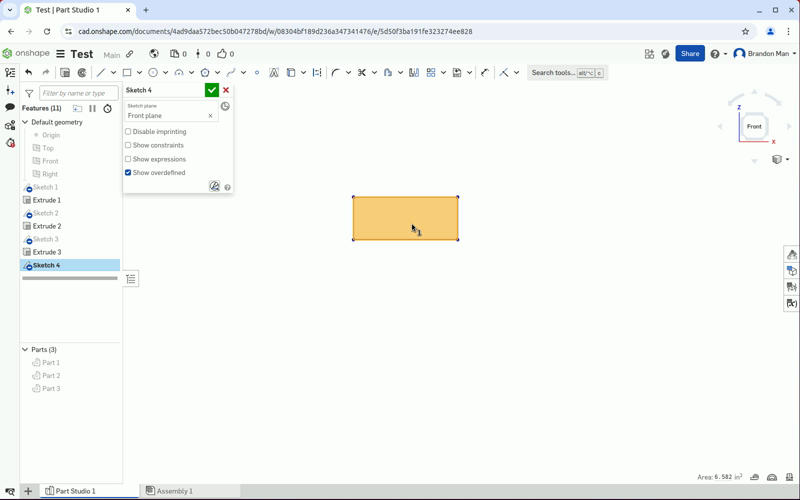
scroll(-6)
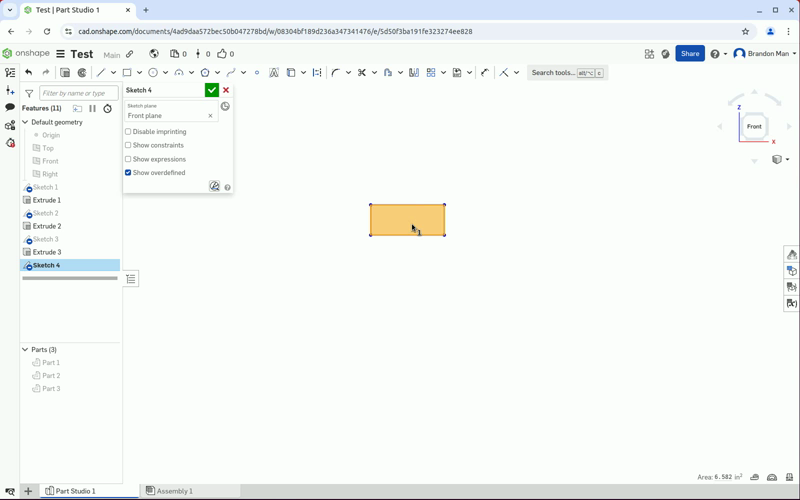
scroll(-6)
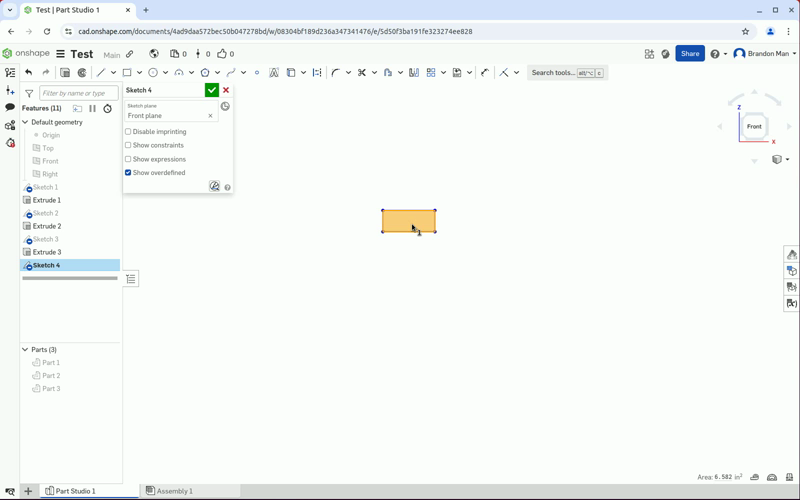
scroll(-6)
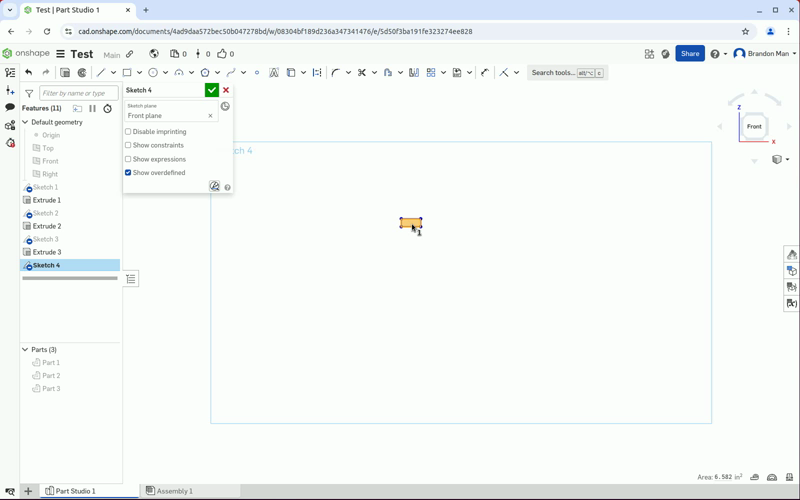
mouse_move(73, 352)
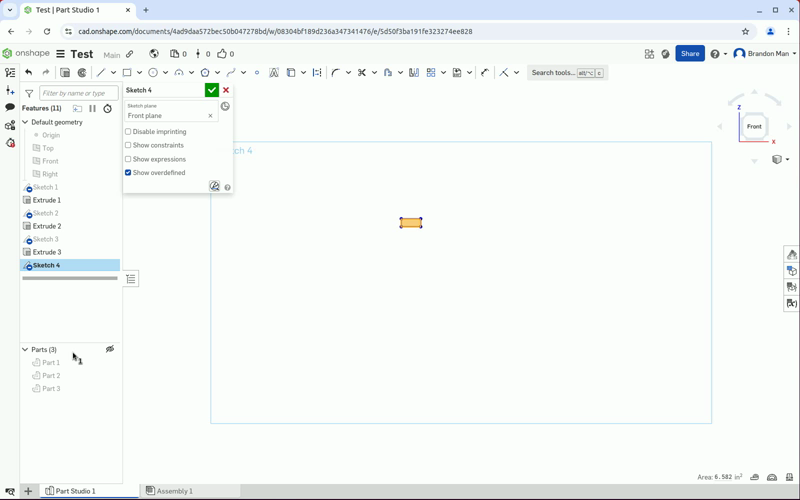
key(shift+y)
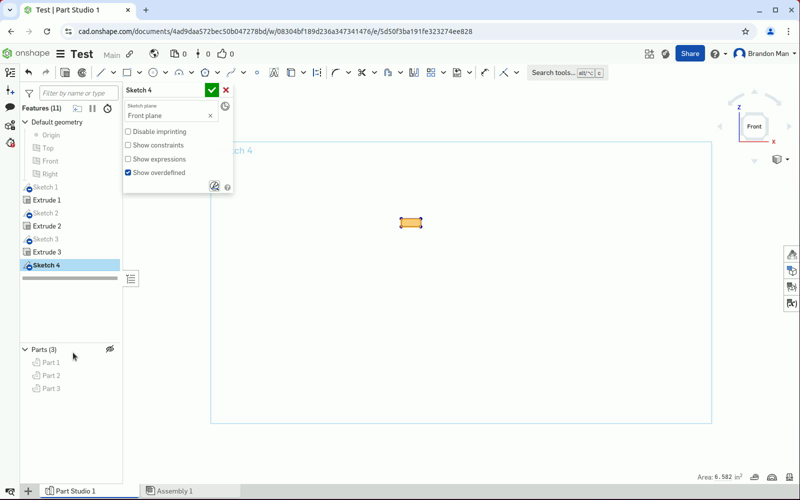
key(shift+e)
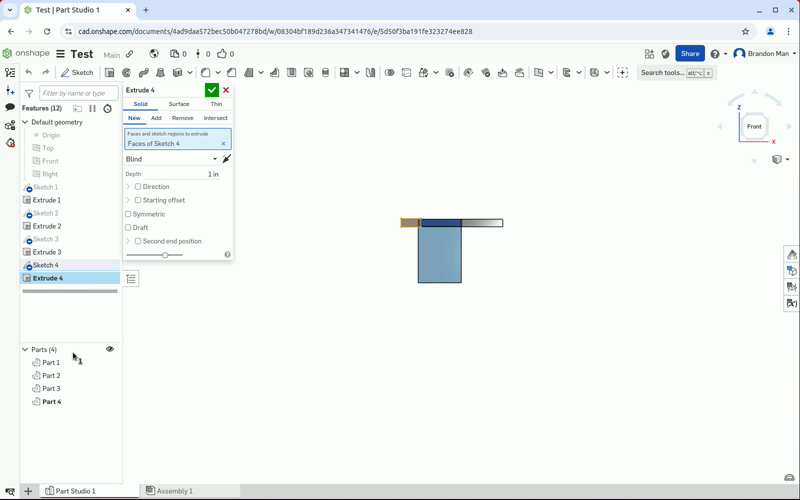
mouse_move(143, 106)
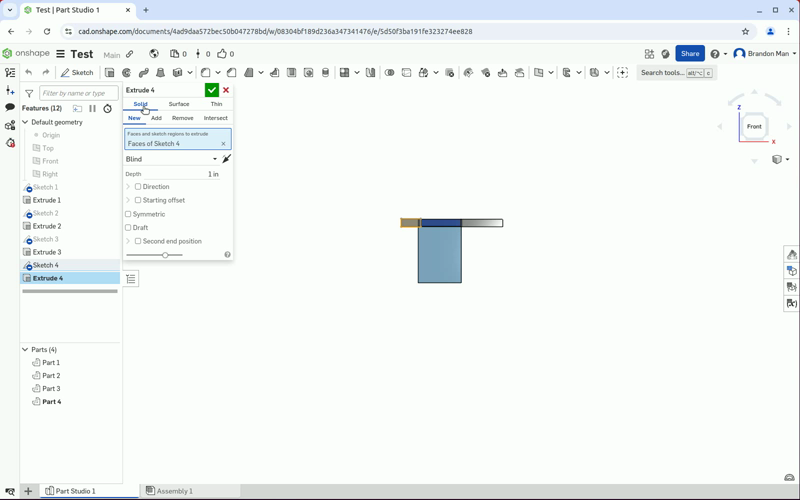
click(143, 106)
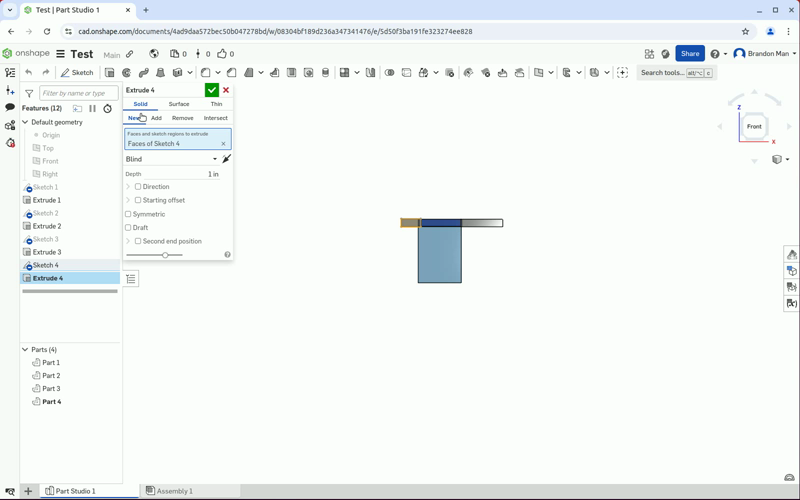
mouse_move(137, 120)
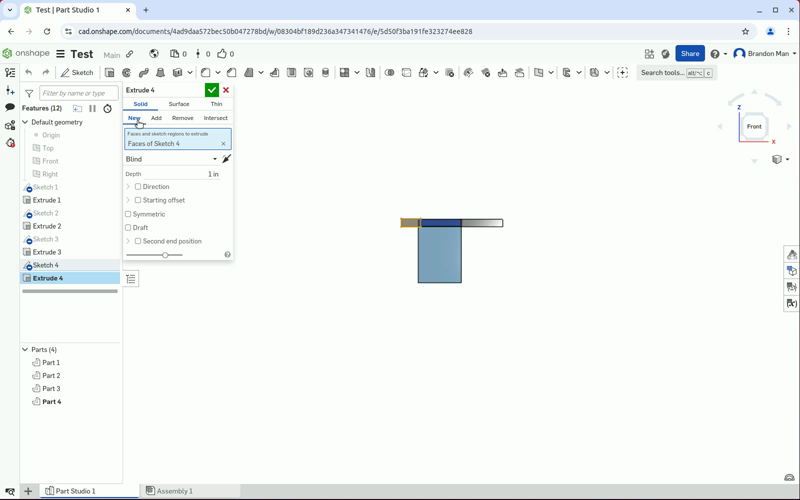
click(137, 120)
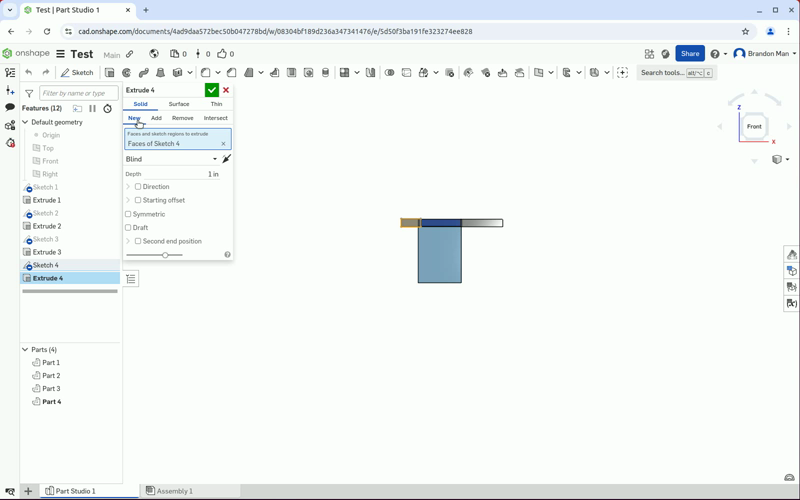
key(tab, 4)
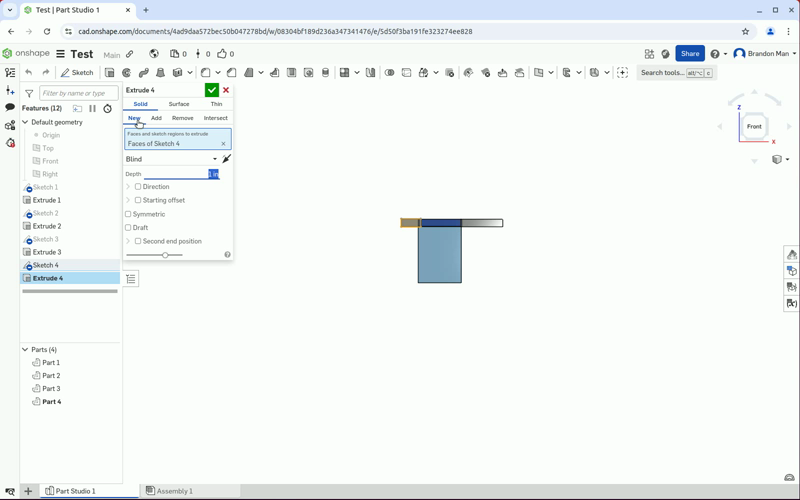
text(9.628)
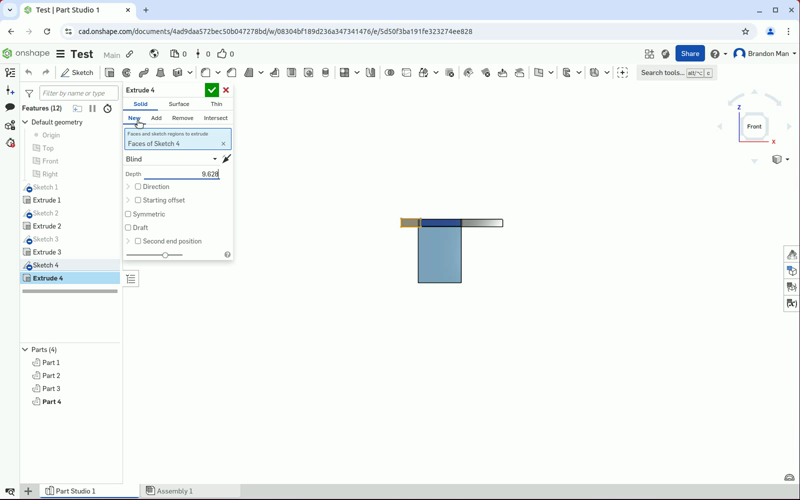
key(tab, 3)
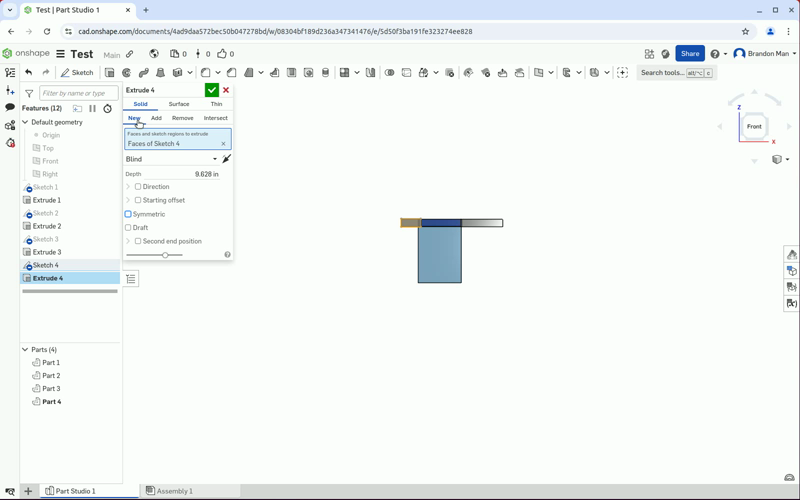
key(space)
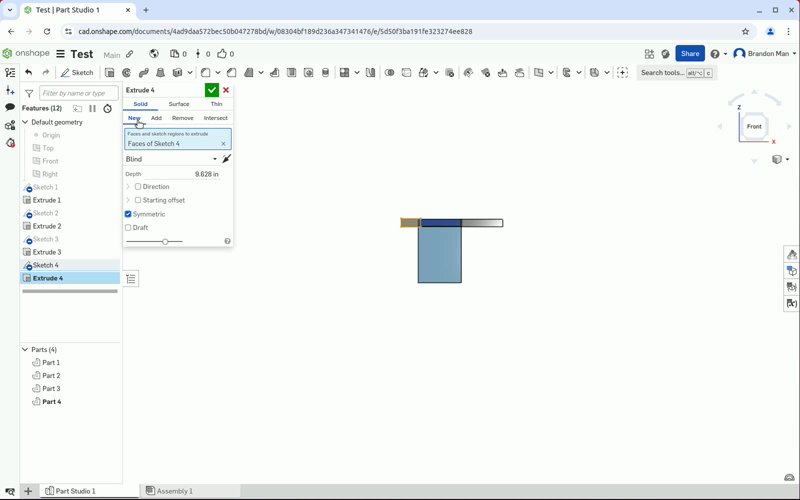
key(enter)
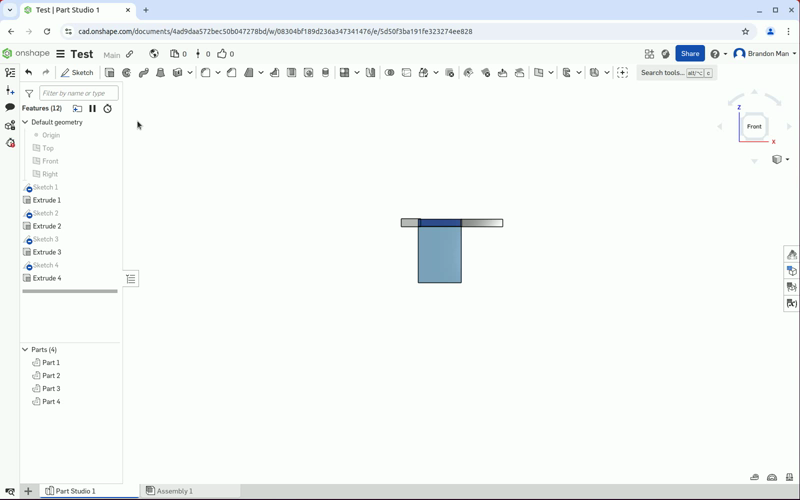
key(shift+h)
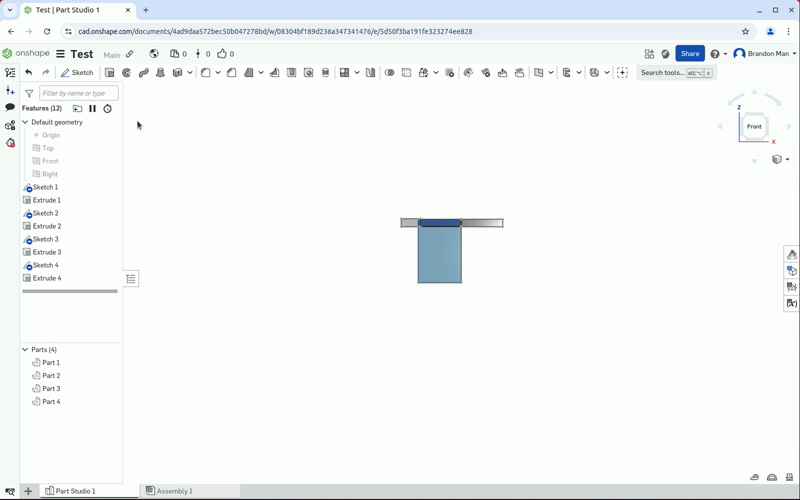
key(shift+h)
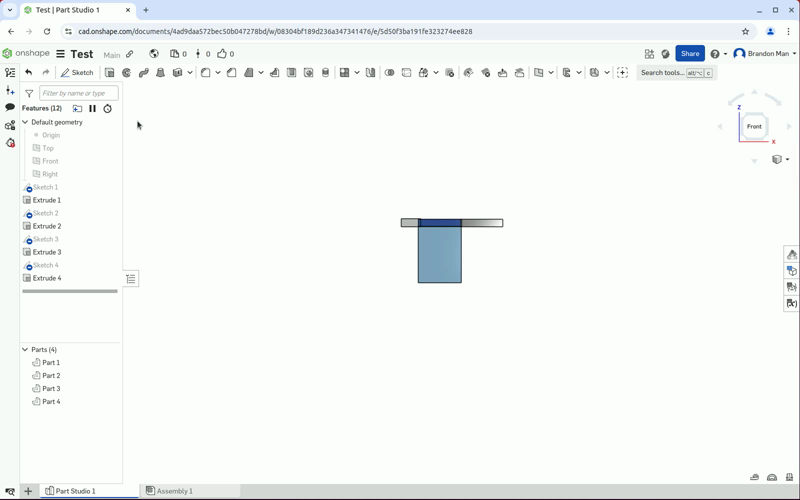
mouse_move(73, 189)
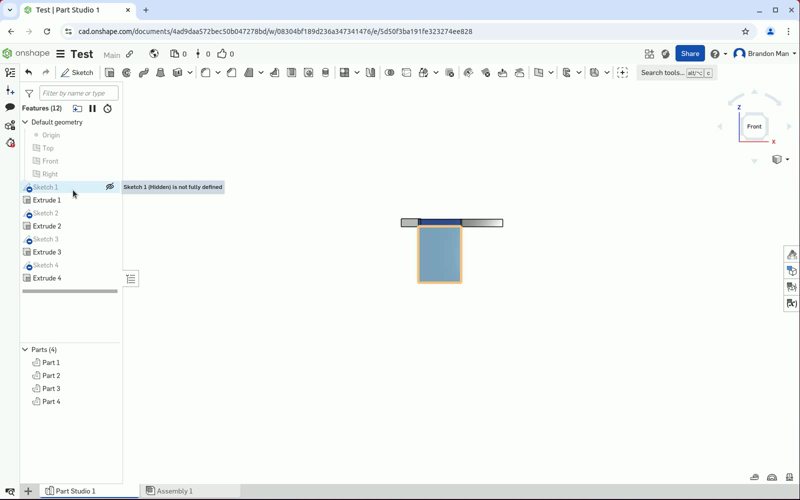
click(73, 189)
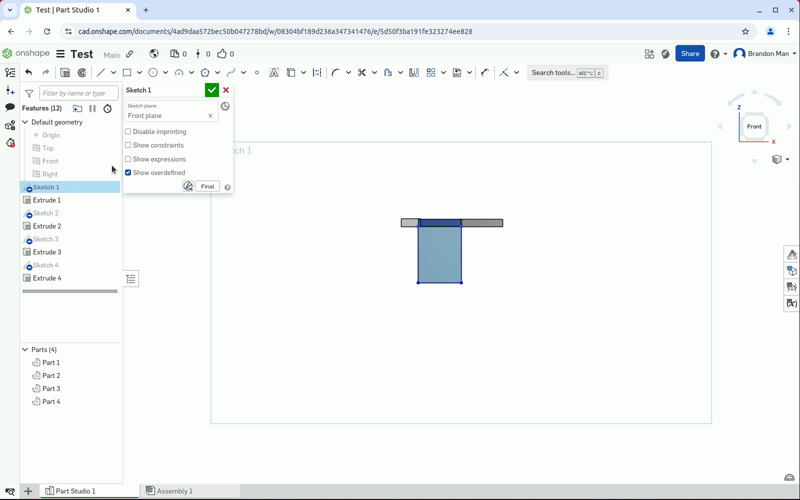
mouse_move(229, 92)
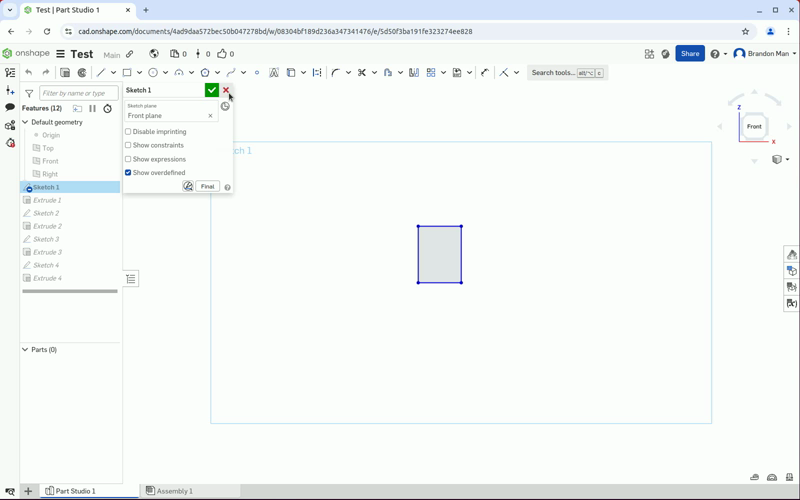
click(229, 92)
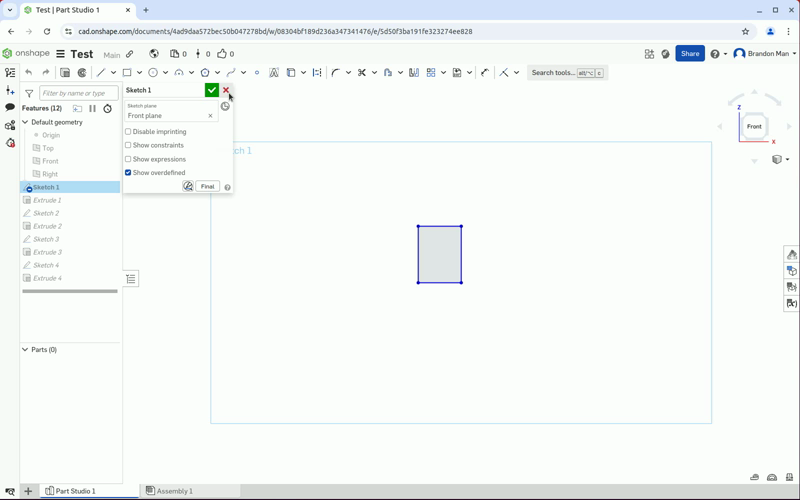
key(shift+s)
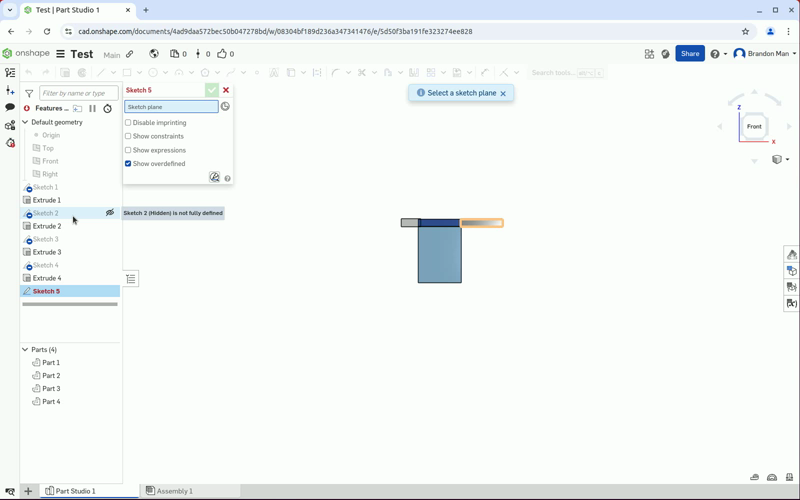
scroll(3)
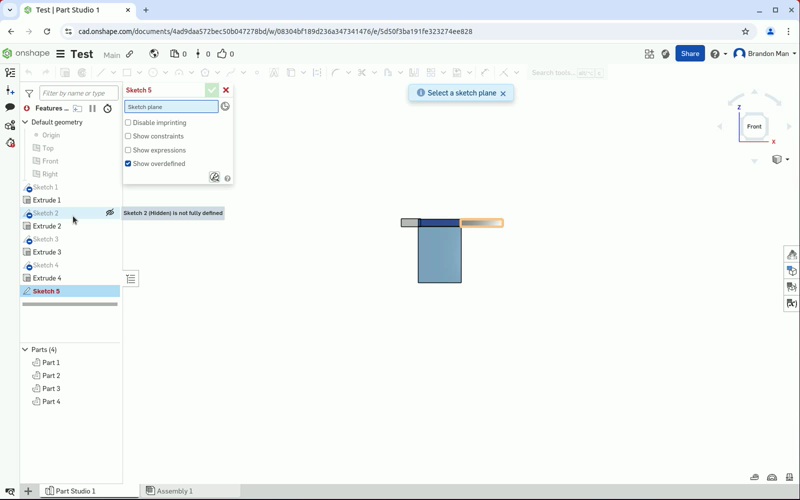
mouse_move(73, 163)
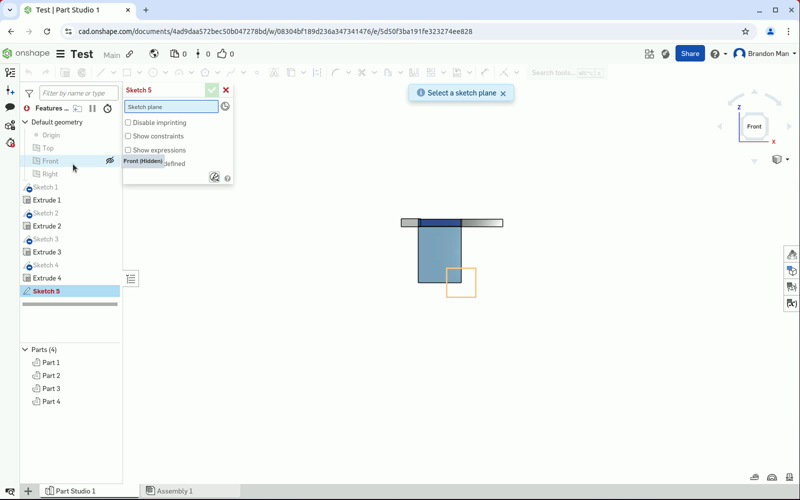
click(73, 163)
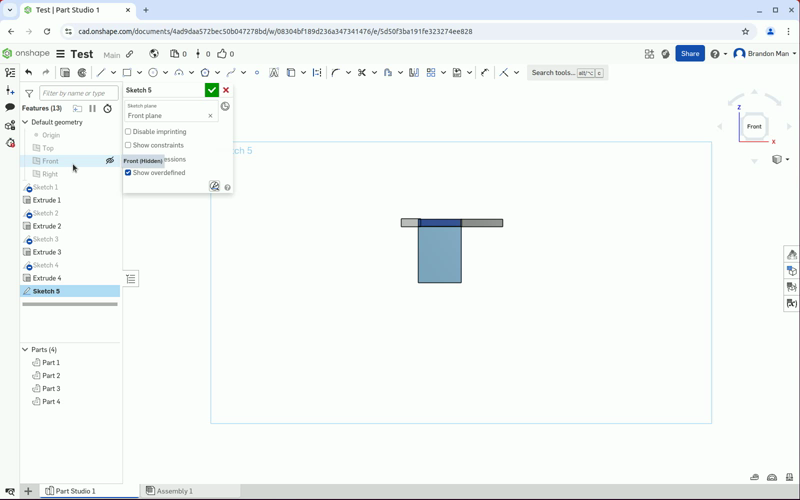
mouse_move(73, 352)
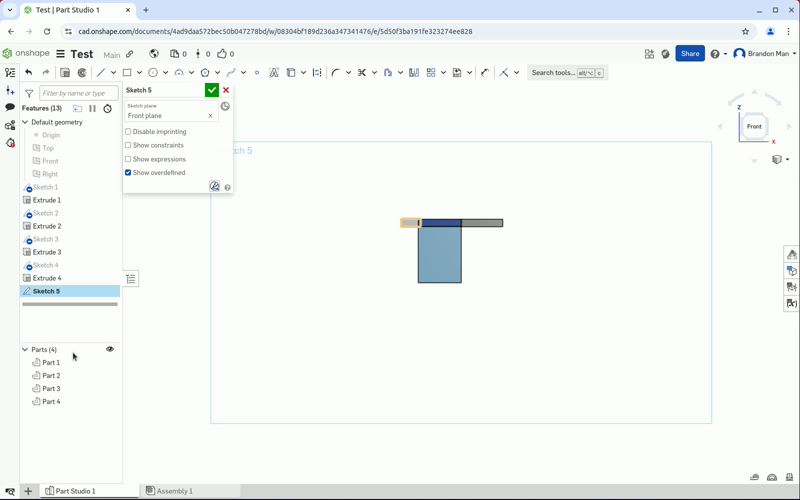
key(y)
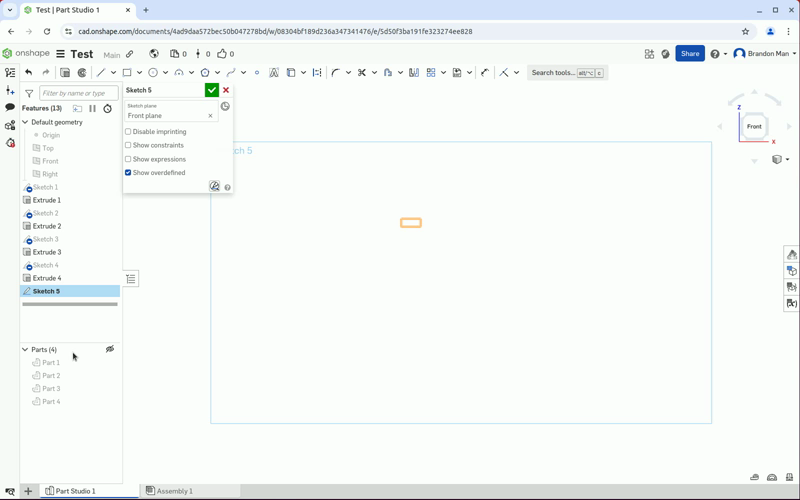
key(l)
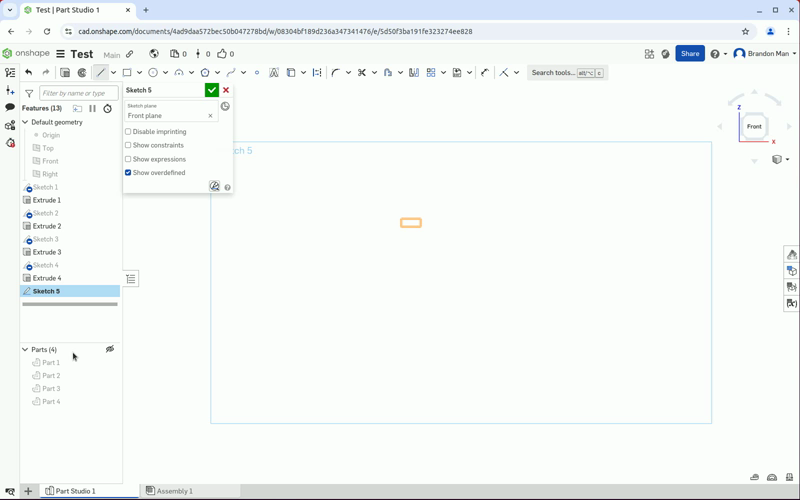
key_down(shift)
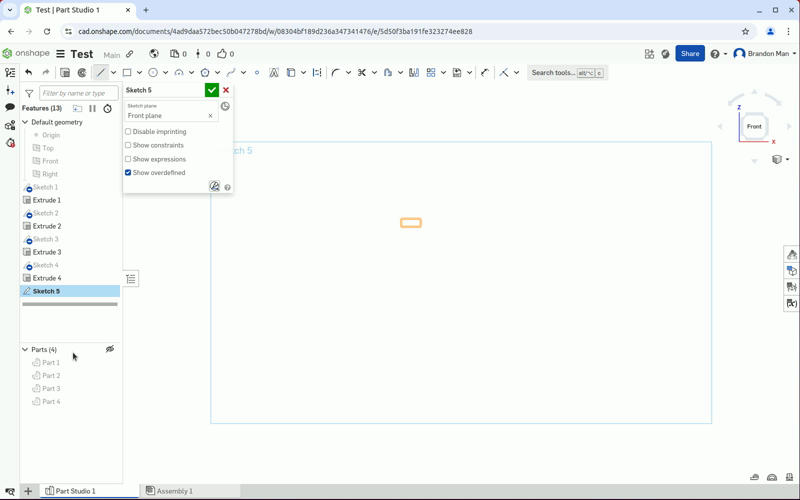
mouse_move(460, 282)
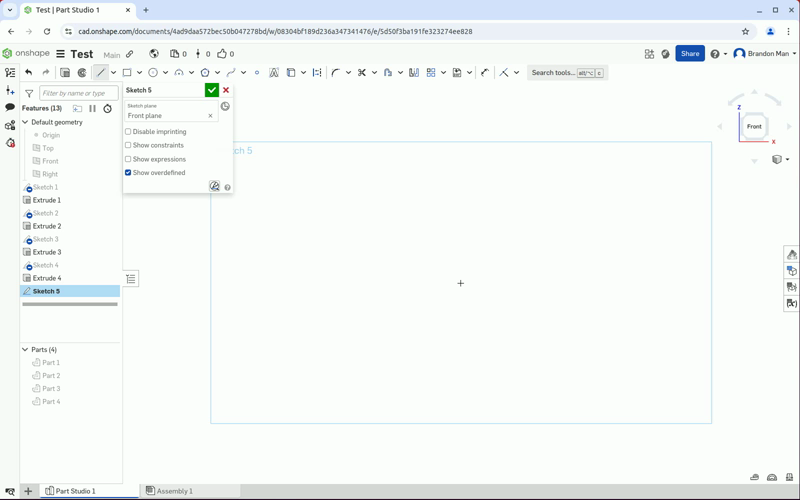
click(460, 282)
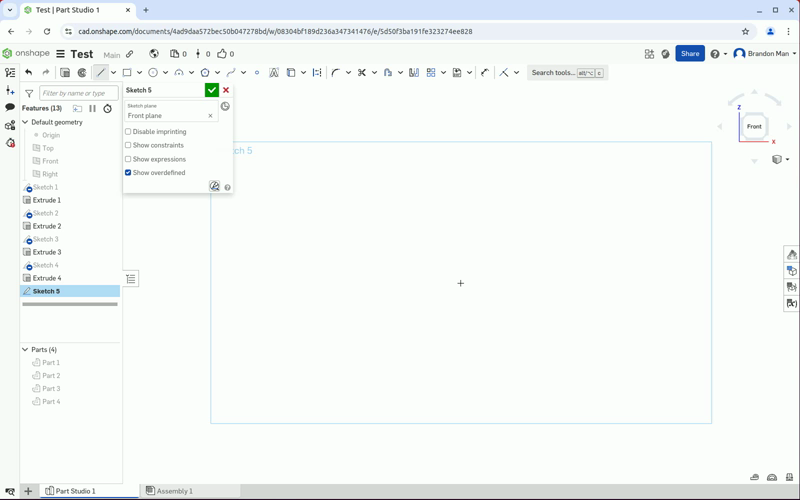
key_up(shift)
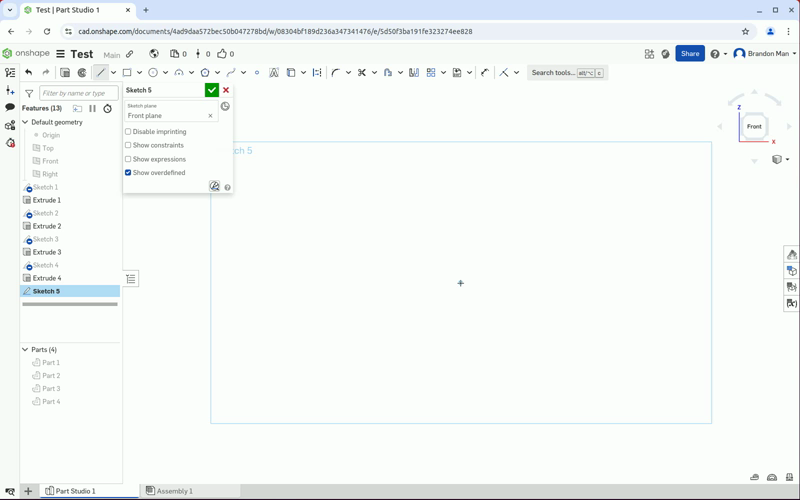
key_down(shift)
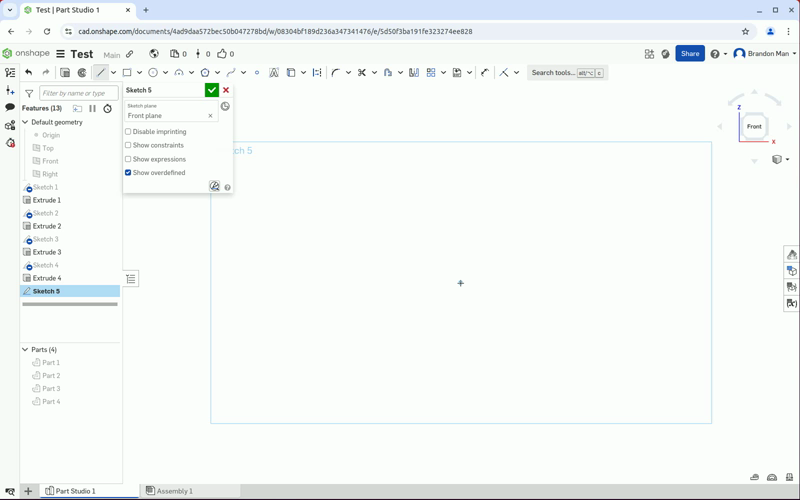
mouse_move(490, 282)
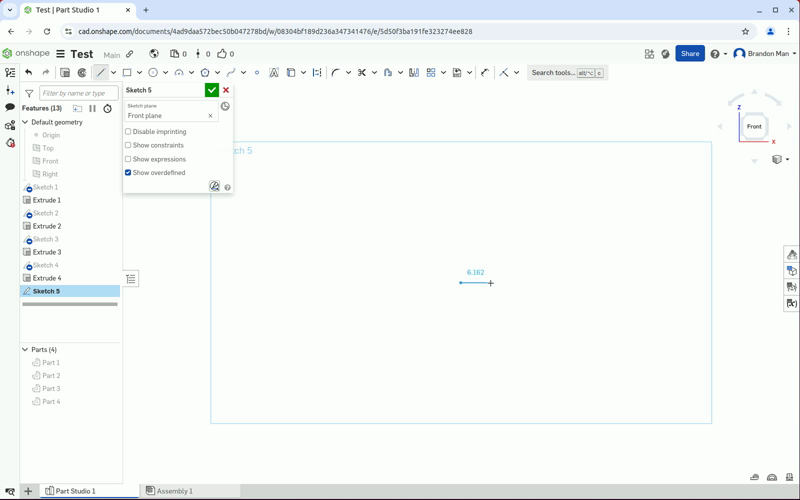
mouse_move(502, 282)
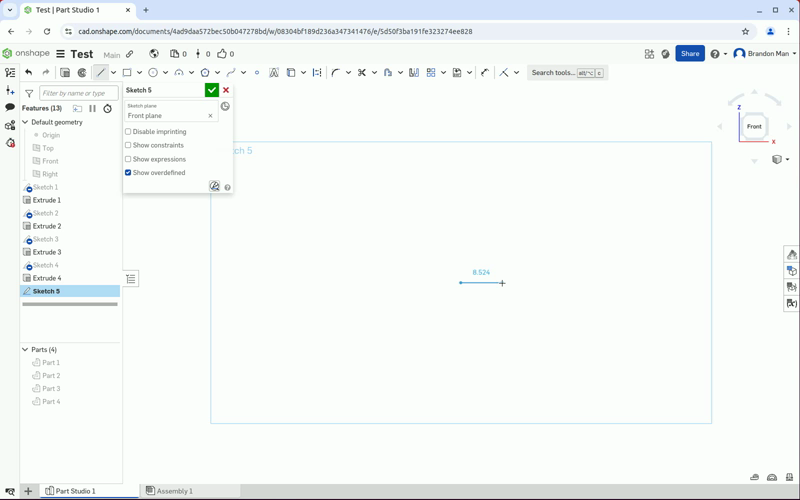
click(502, 282)
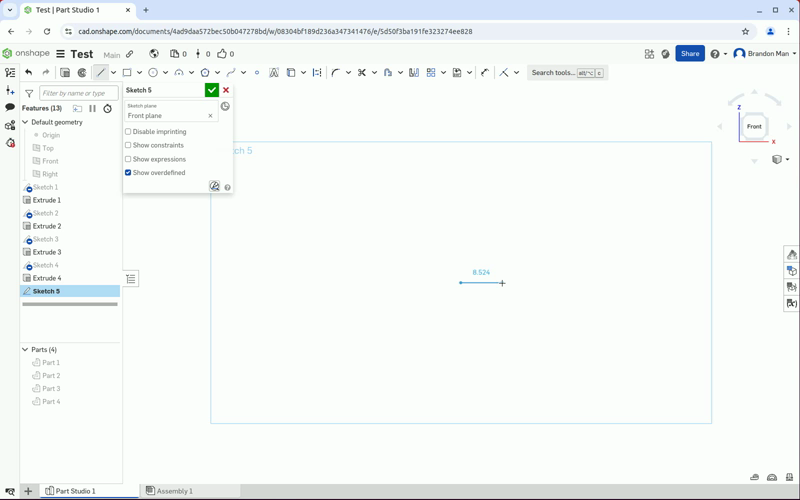
key_up(shift)
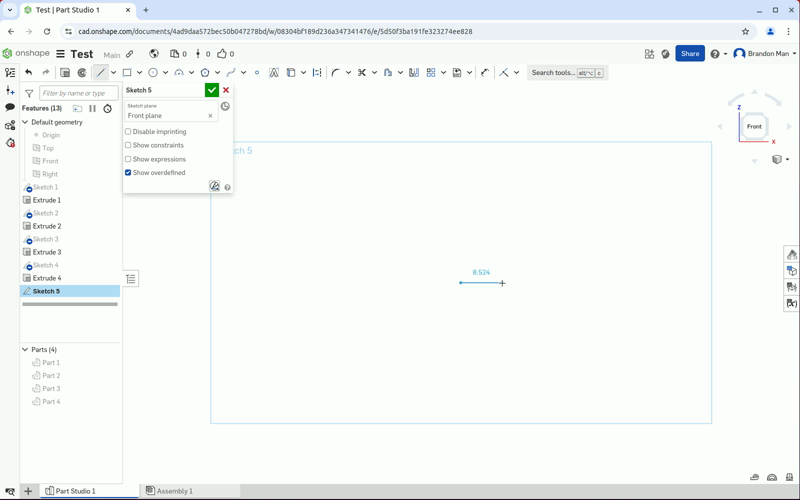
key_down(shift)
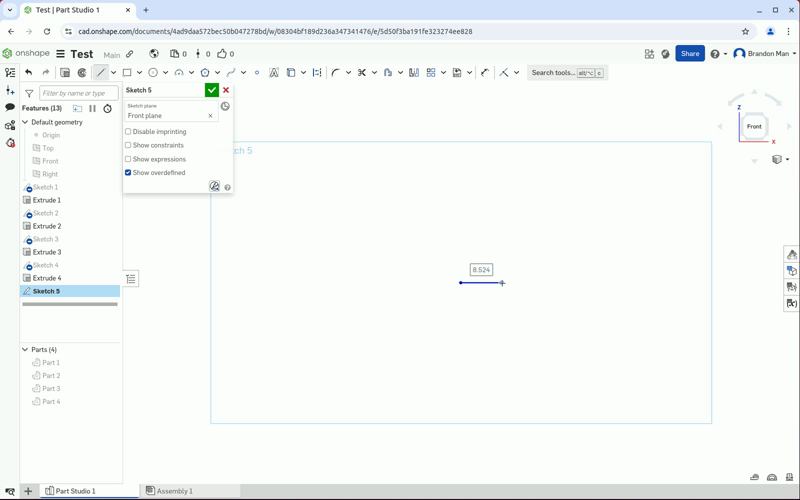
mouse_move(532, 282)
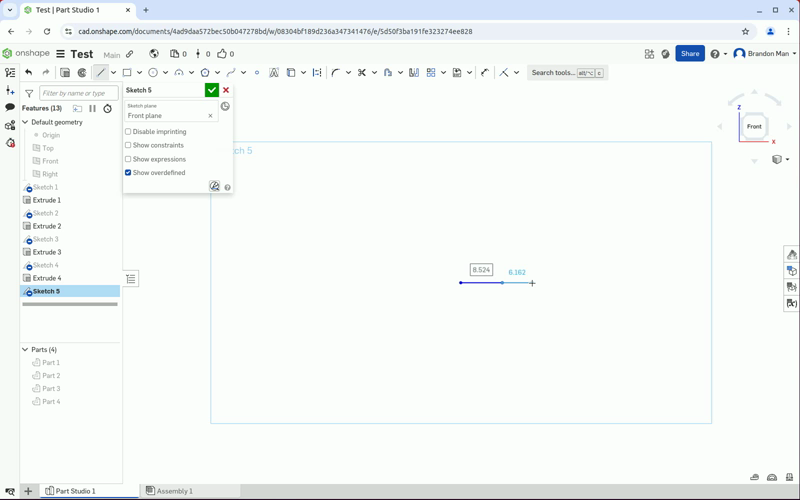
mouse_move(502, 226)
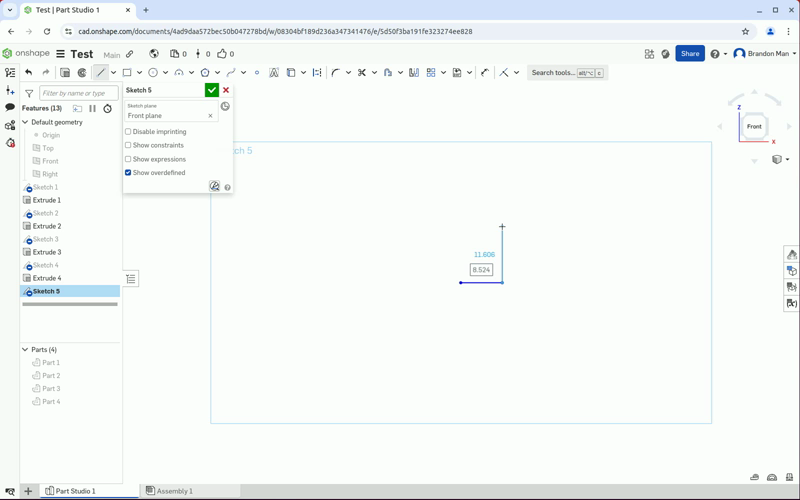
click(502, 226)
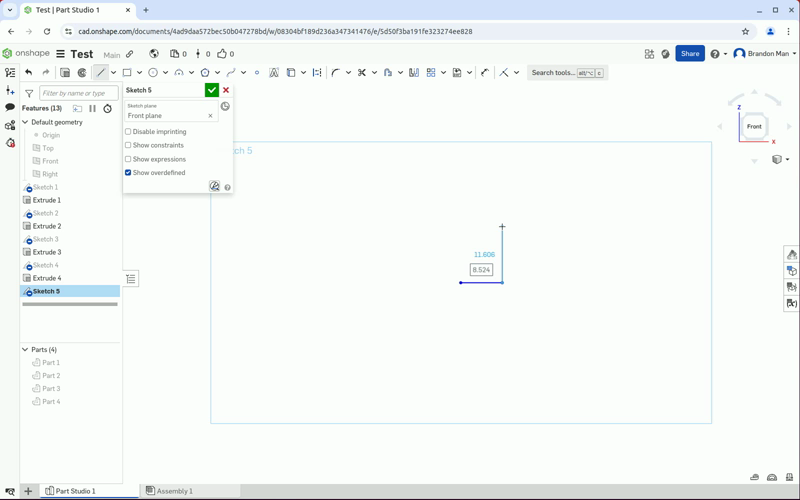
key_up(shift)
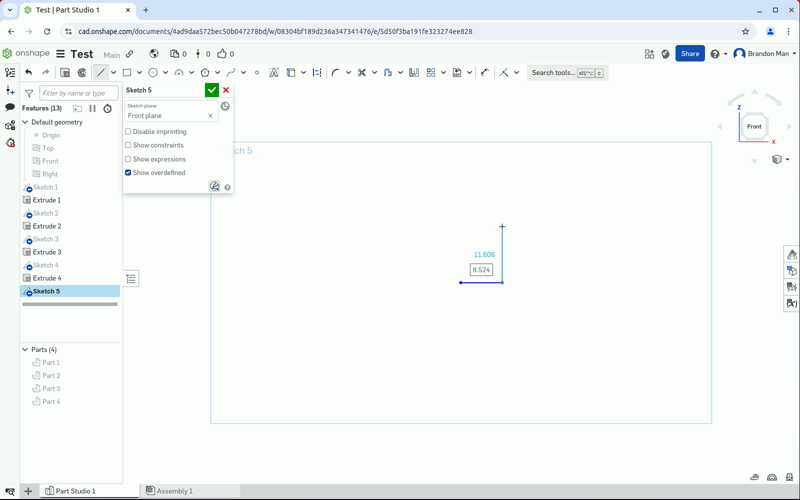
key_down(shift)
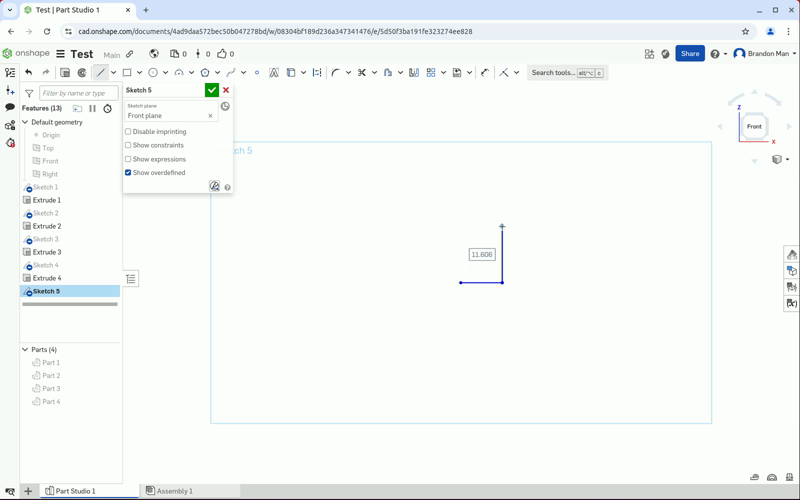
mouse_move(532, 226)
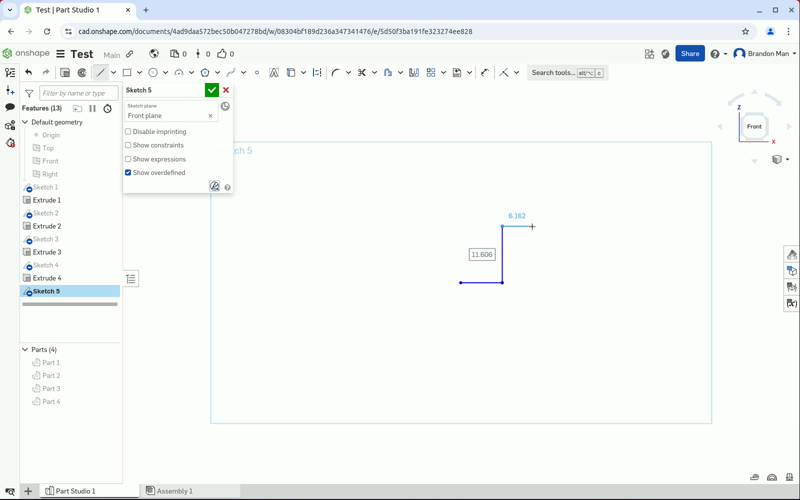
mouse_move(460, 226)
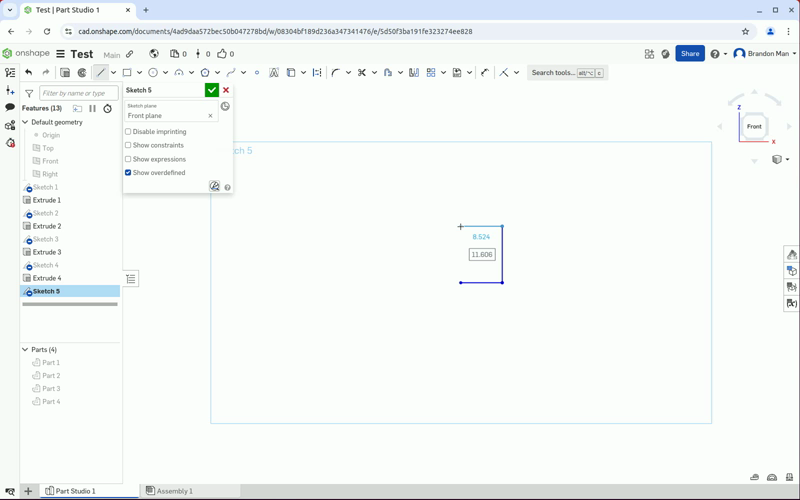
click(460, 226)
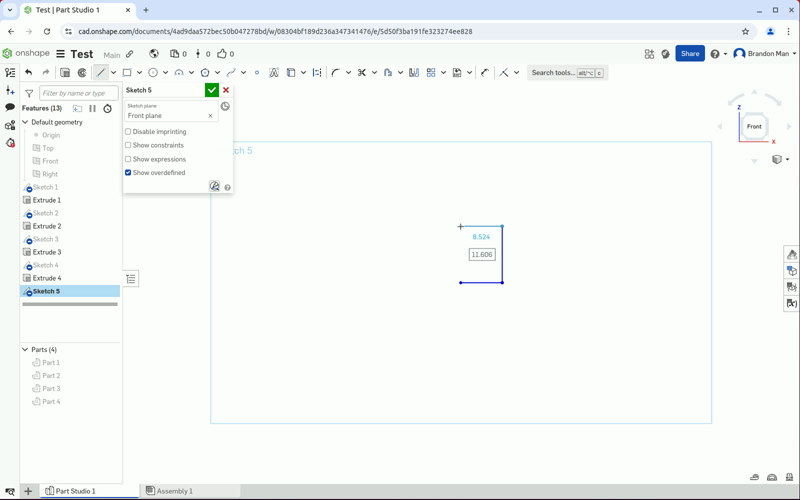
key_up(shift)
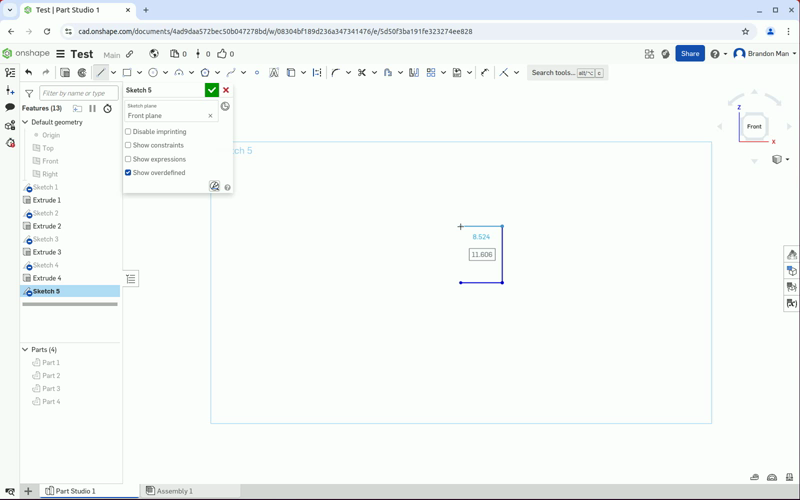
mouse_move(490, 226)
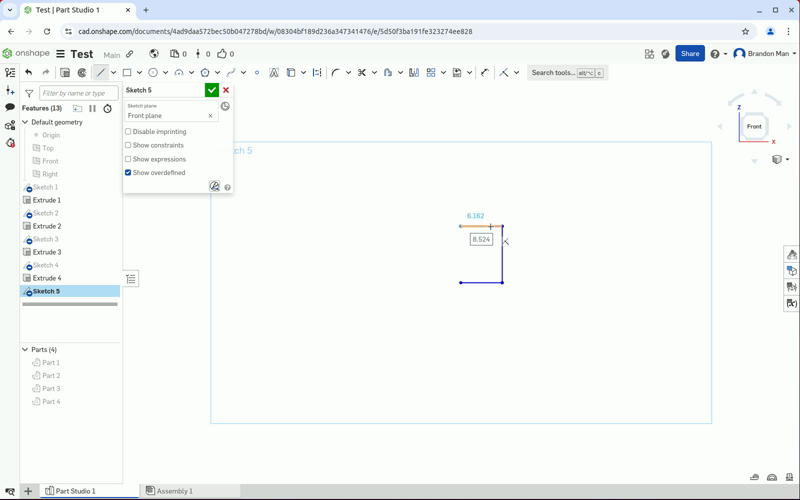
key_down(shift)
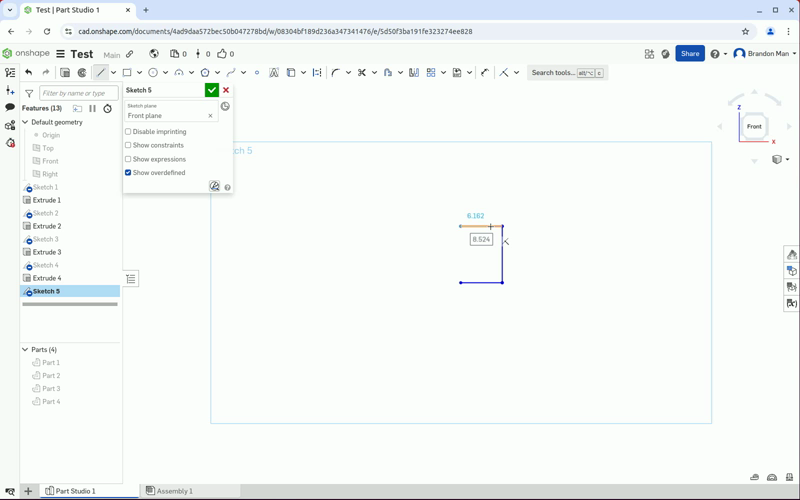
mouse_move(460, 282)
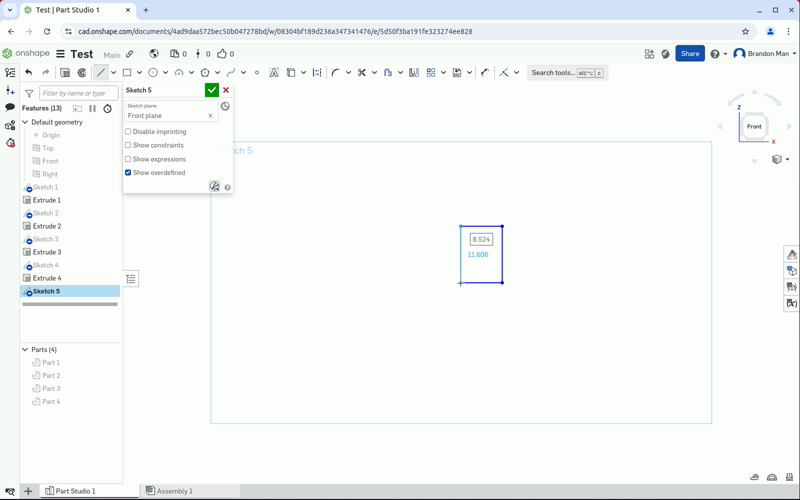
key_up(shift)
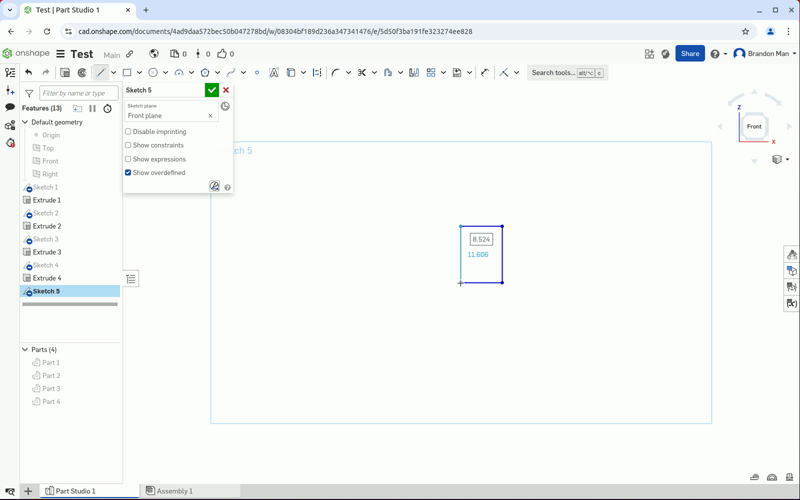
click(460, 282)
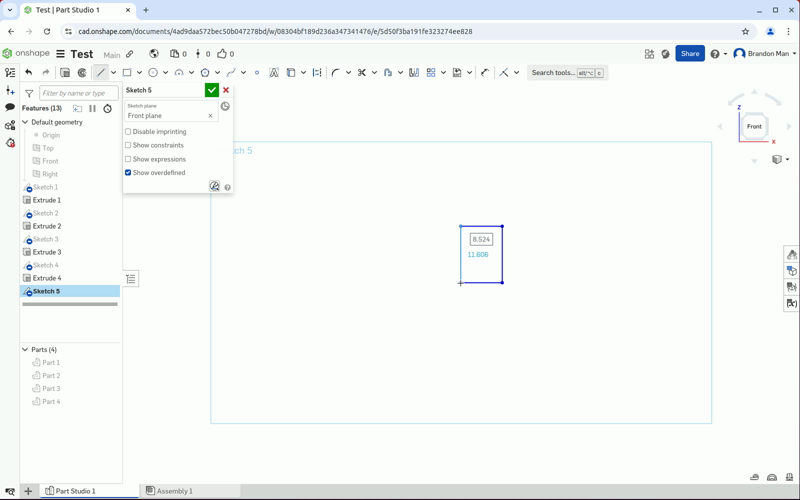
key(esc)
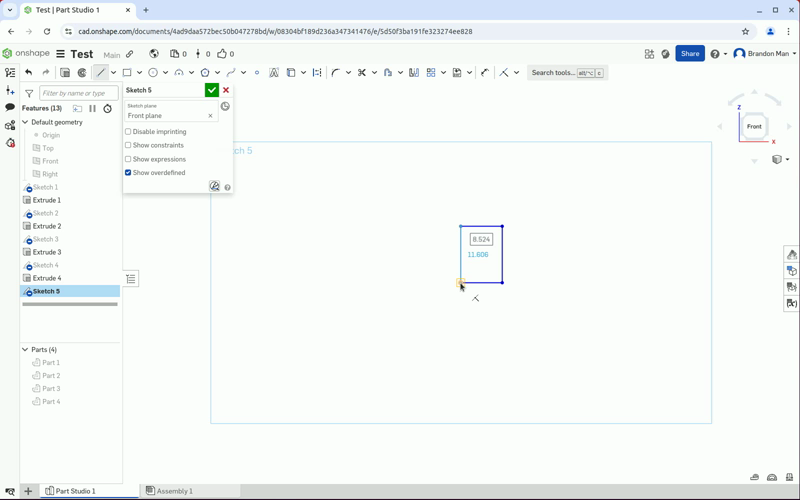
mouse_move(474, 259)
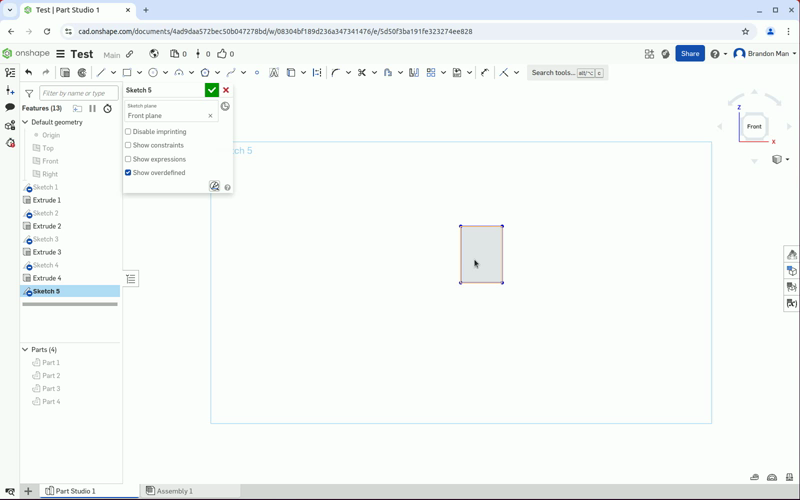
click(474, 259)
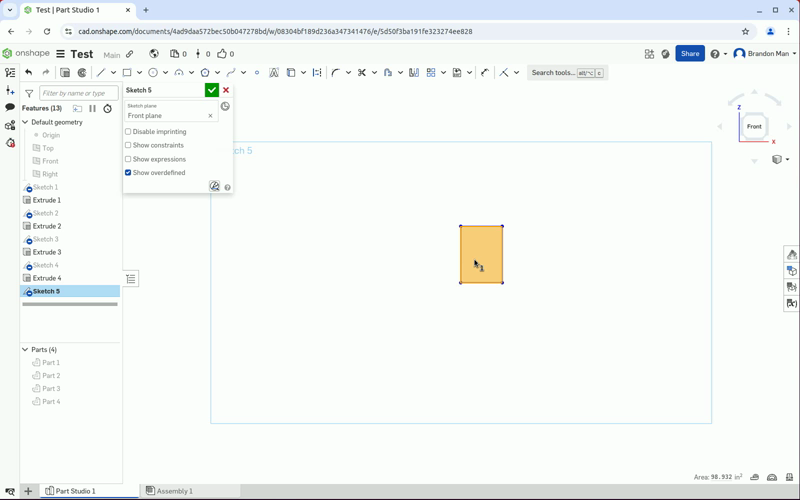
mouse_move(73, 352)
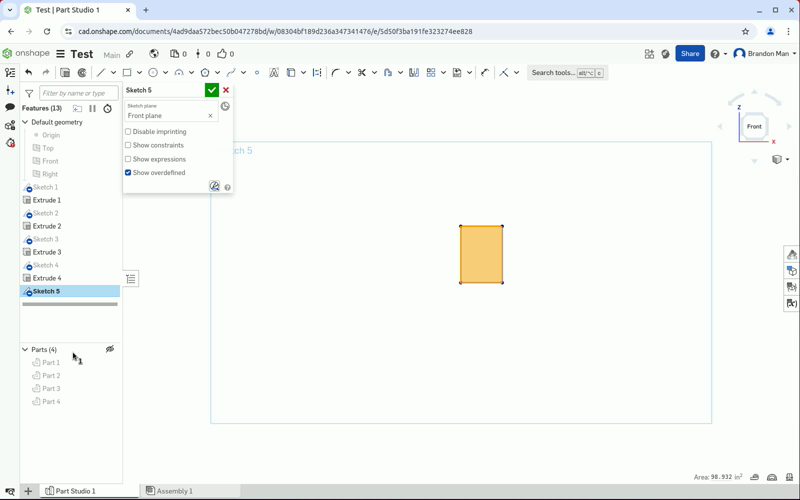
key(shift+y)
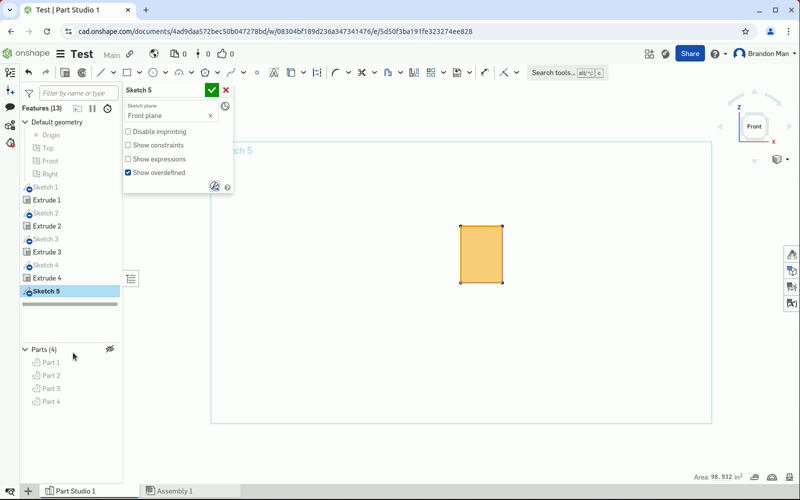
key(shift+e)
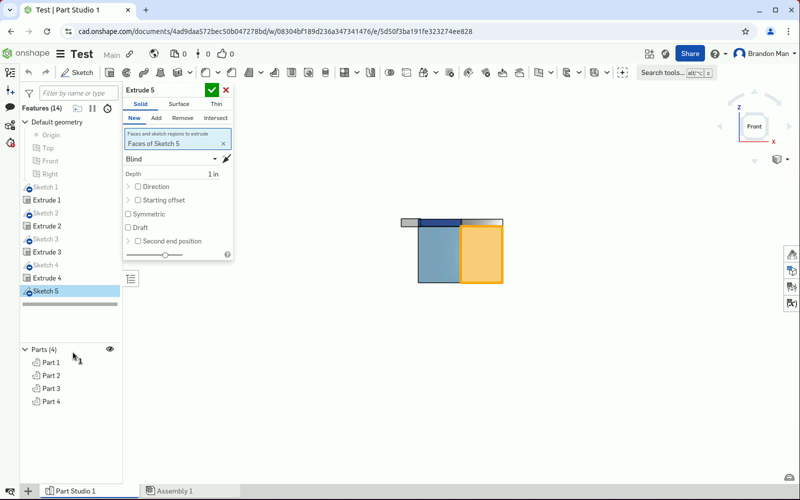
mouse_move(143, 106)
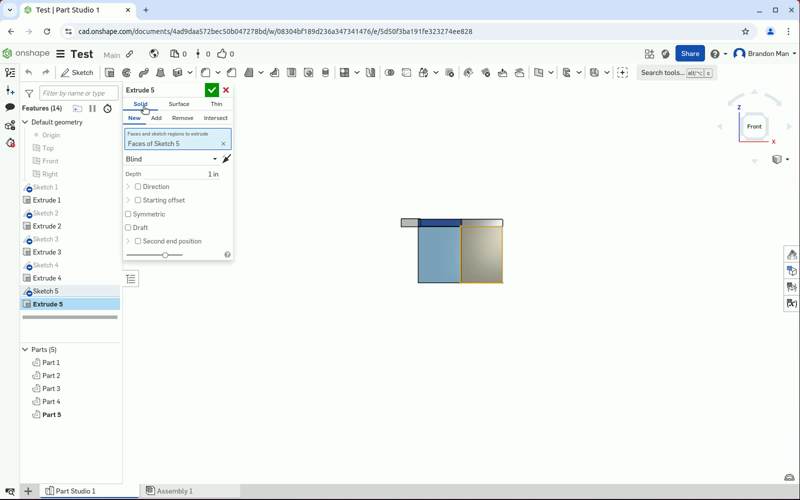
click(143, 106)
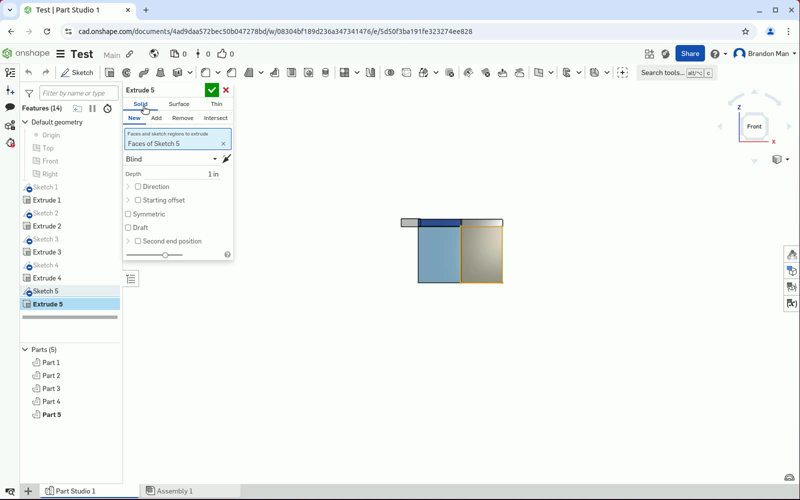
mouse_move(137, 120)
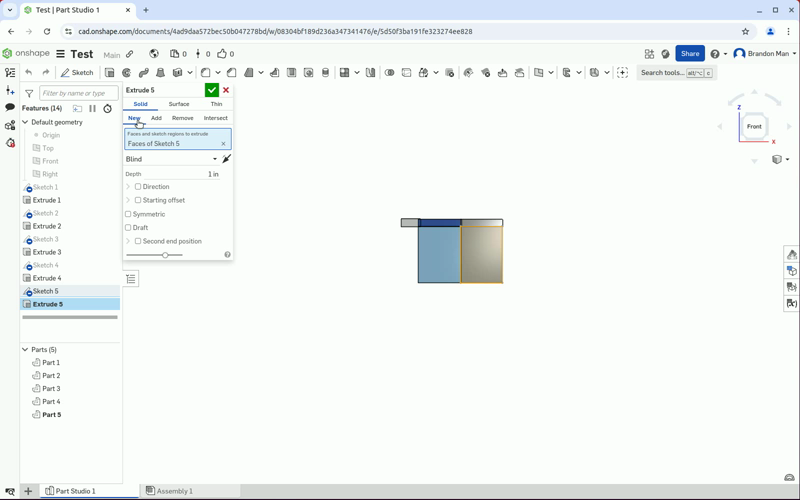
click(137, 120)
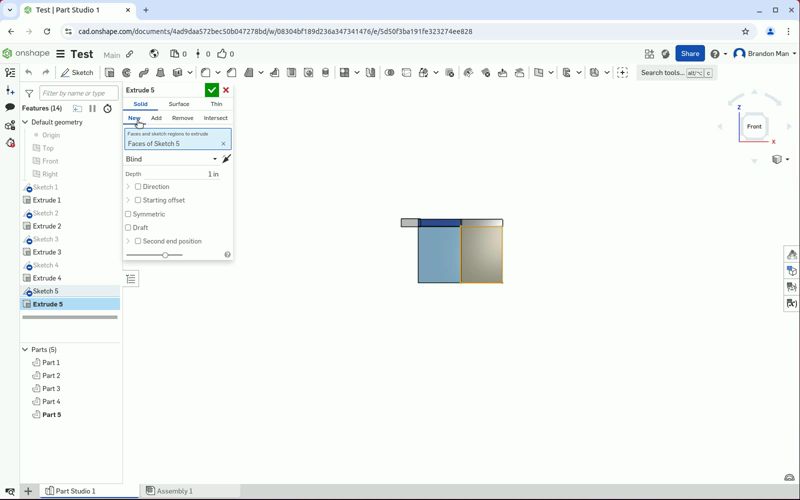
key(tab, 4)
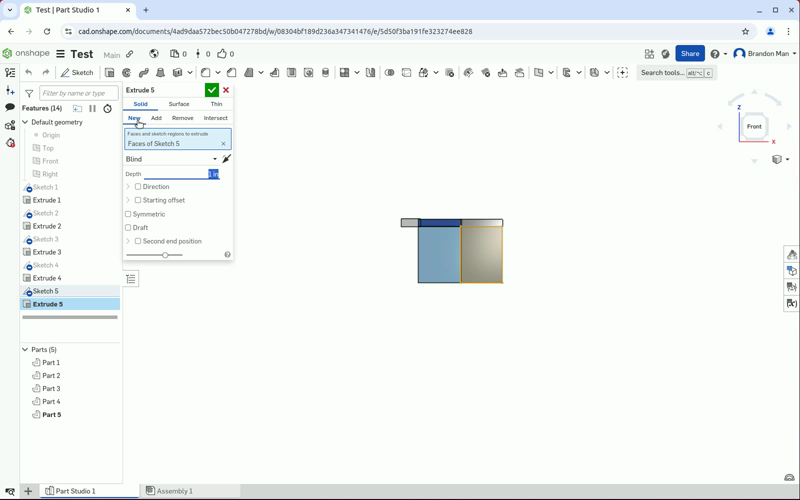
text(9.628)
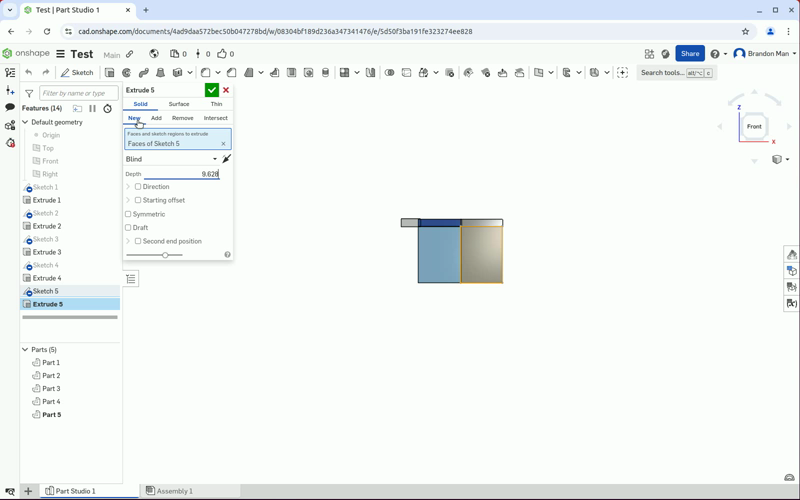
key(tab, 3)
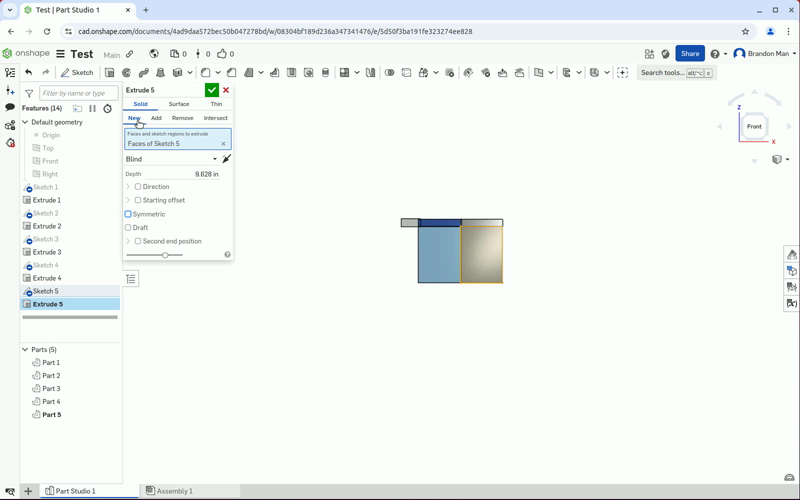
key(space)
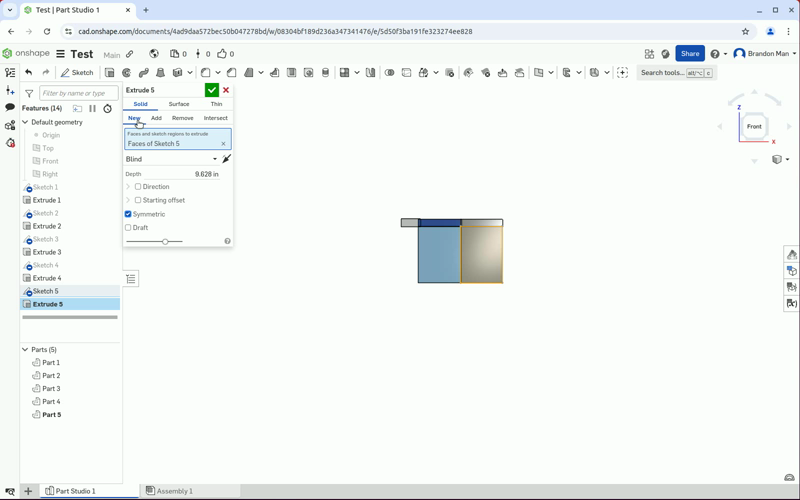
key(enter)
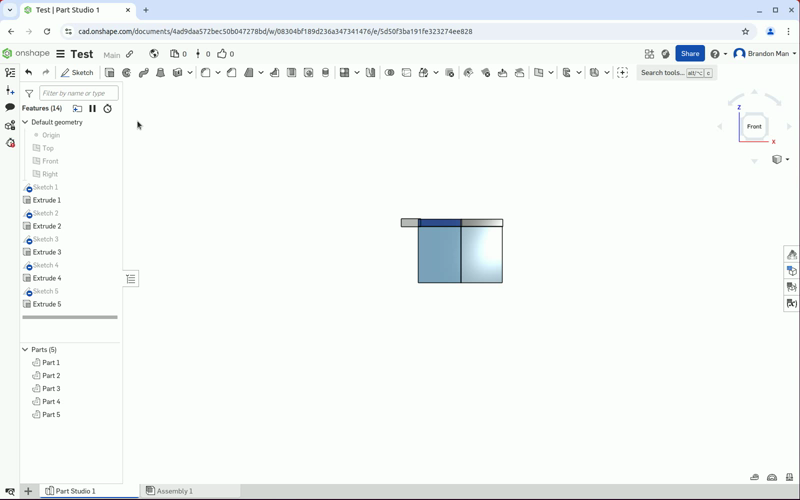
key(shift+h)
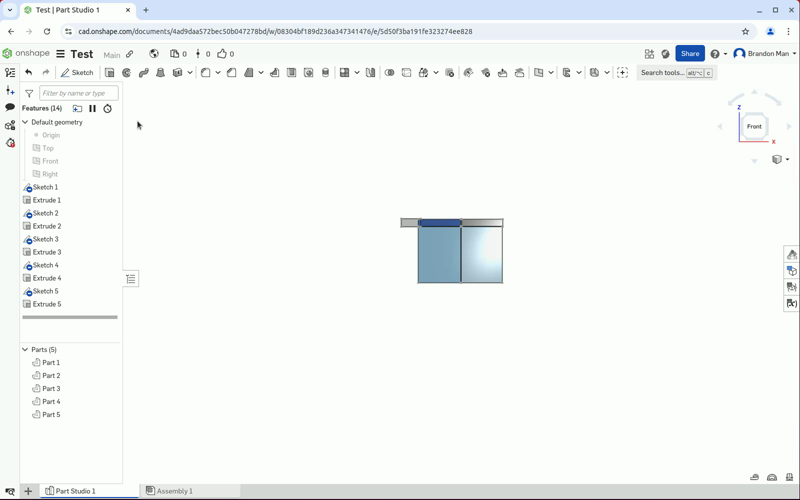
key(shift+h)
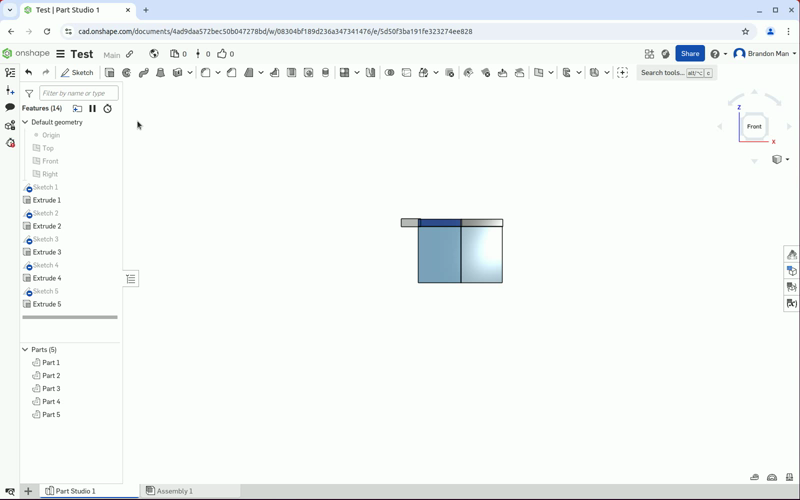
mouse_move(73, 189)
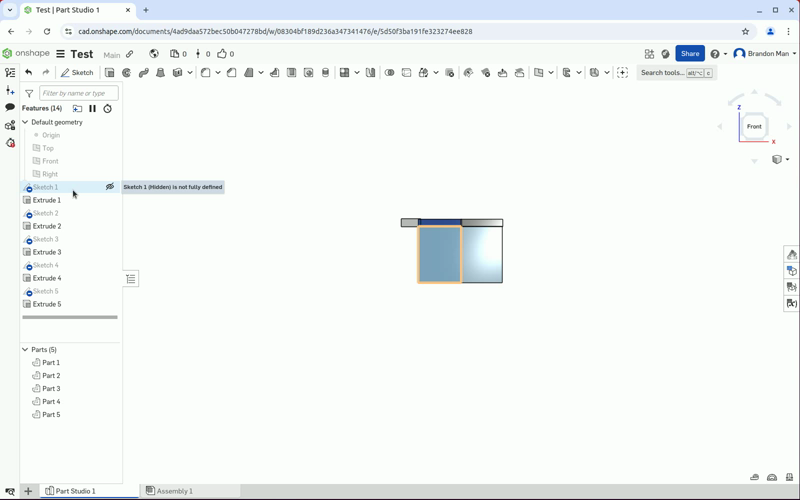
click(73, 189)
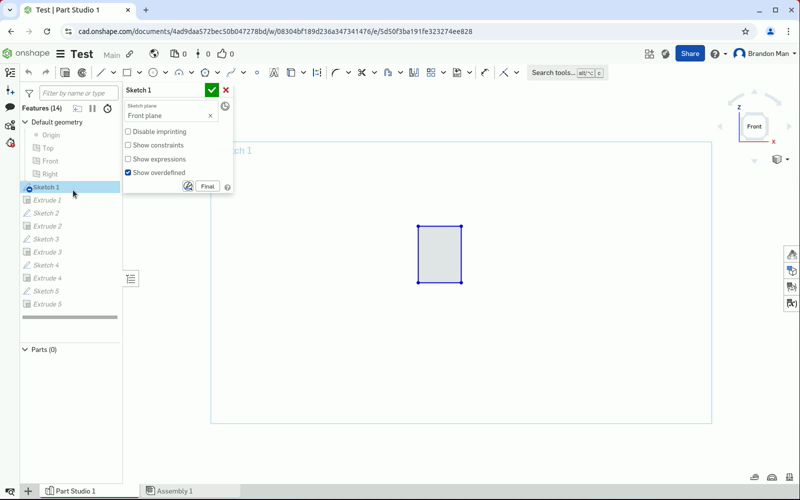
mouse_move(229, 92)
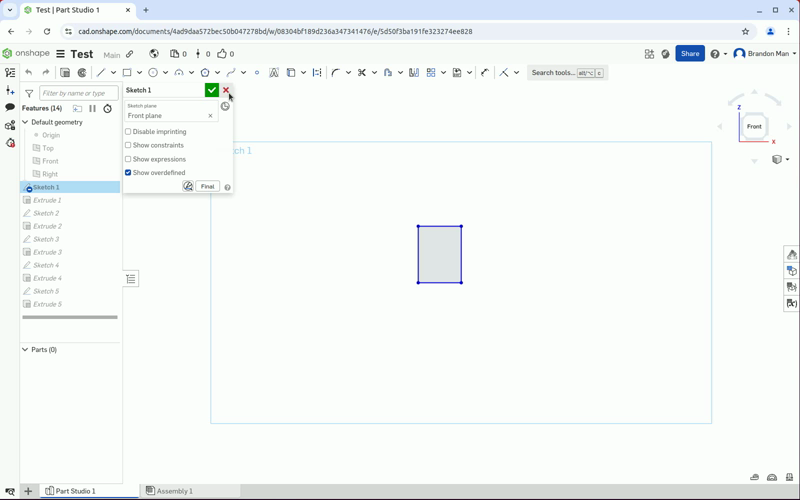
click(229, 92)
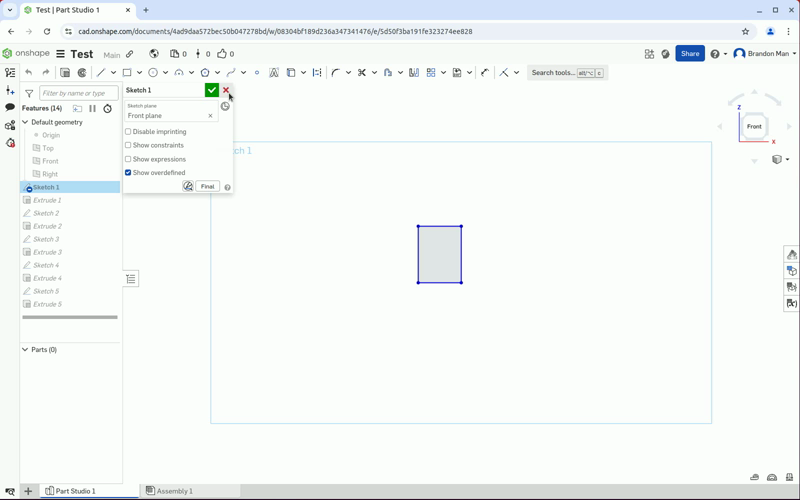
key(shift+s)
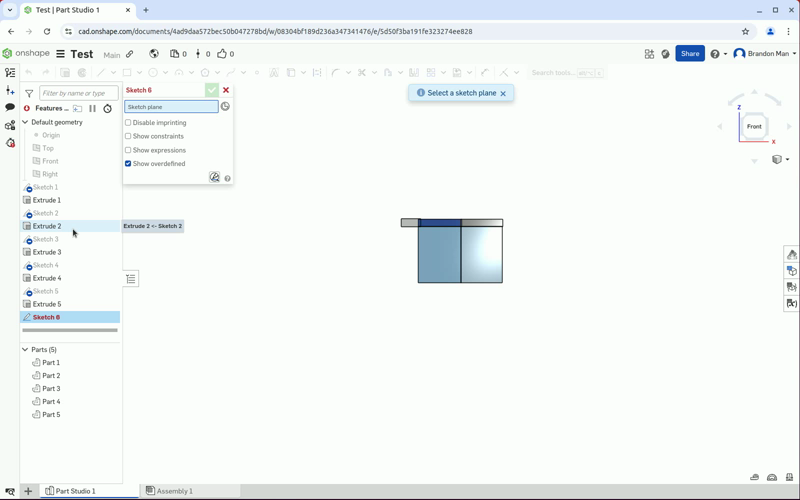
scroll(3)
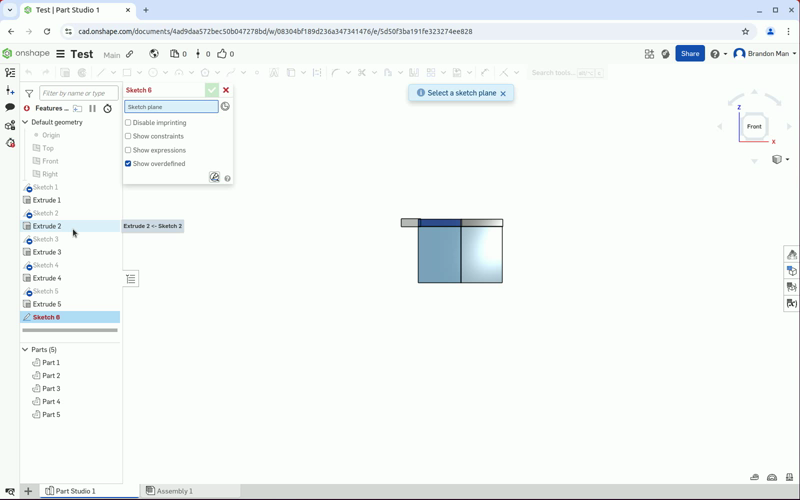
mouse_move(73, 163)
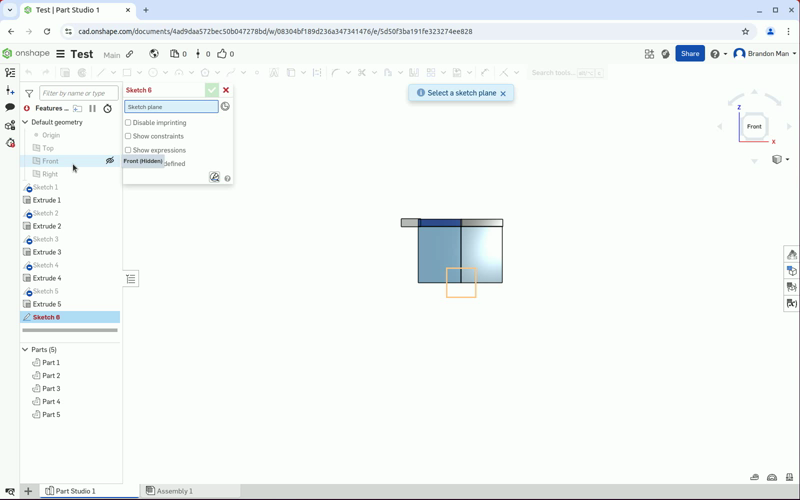
click(73, 163)
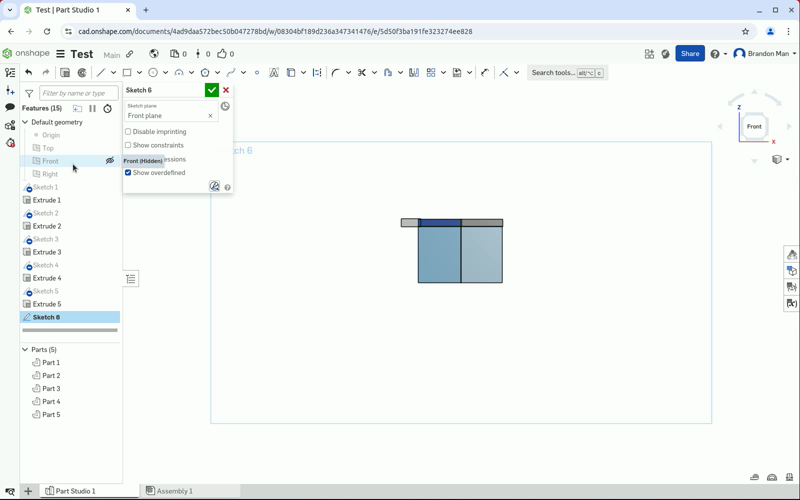
mouse_move(73, 352)
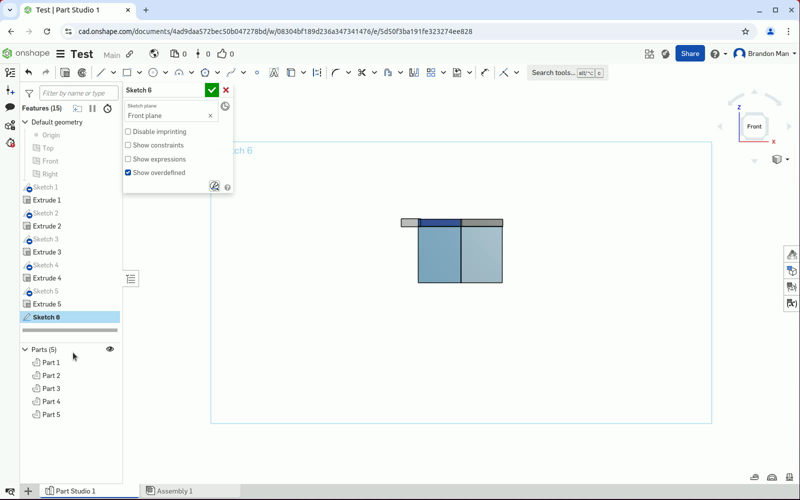
key(y)
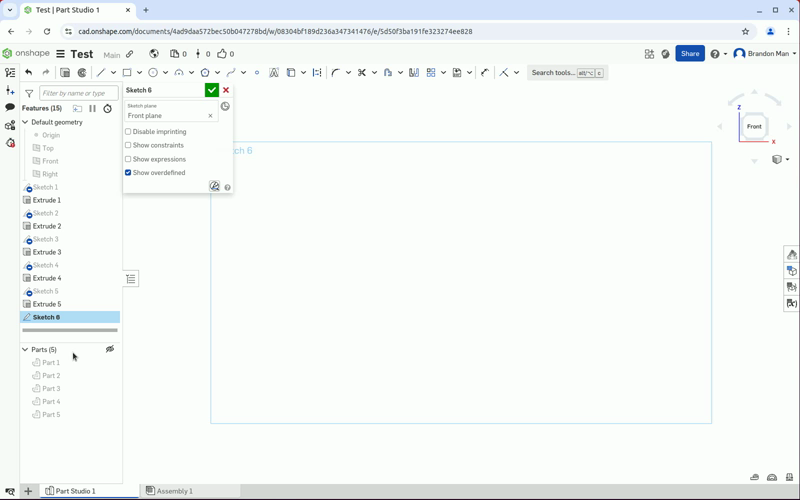
key(l)
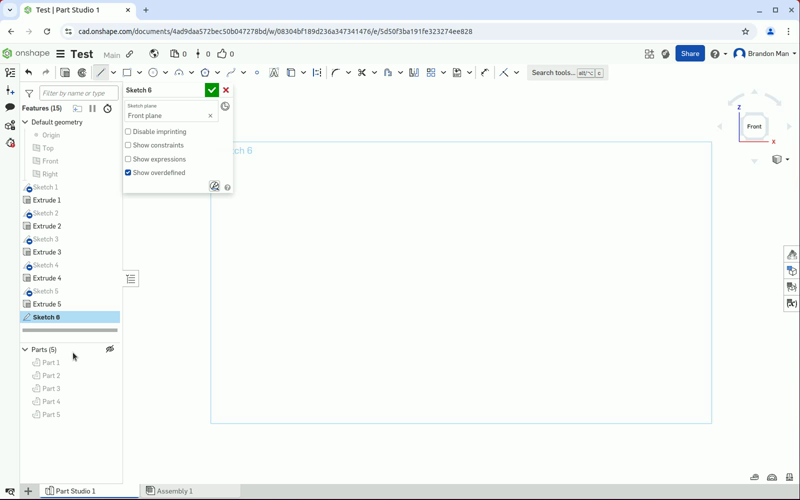
key_down(shift)
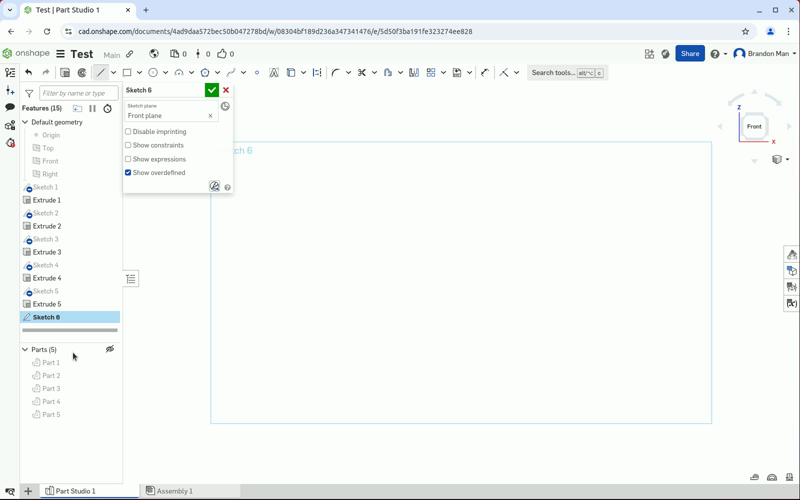
mouse_move(501, 226)
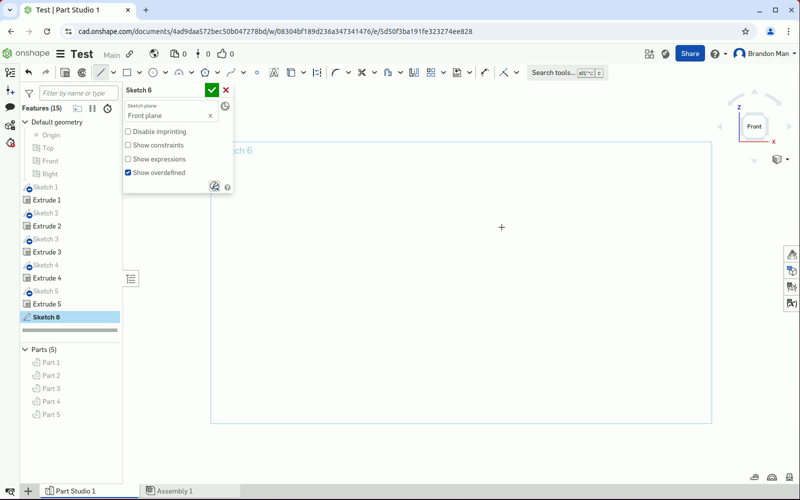
click(501, 226)
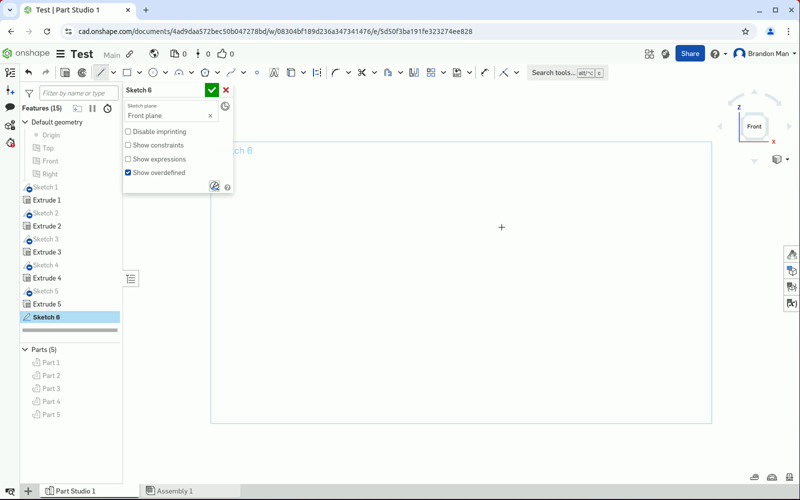
key_up(shift)
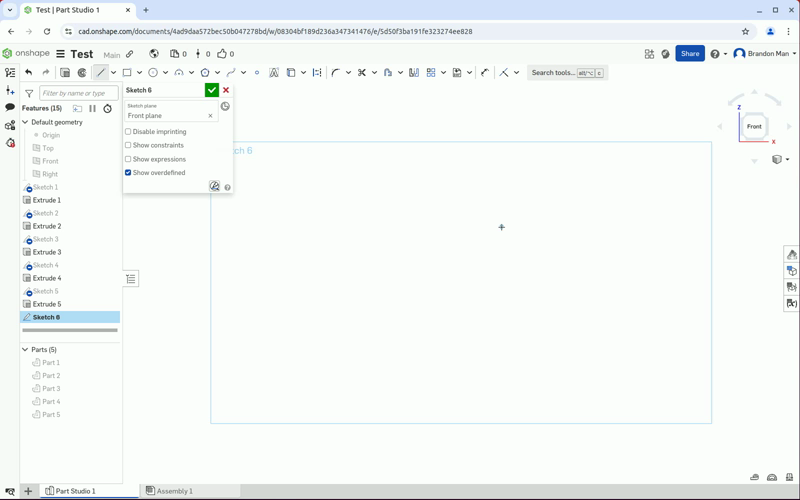
key_down(shift)
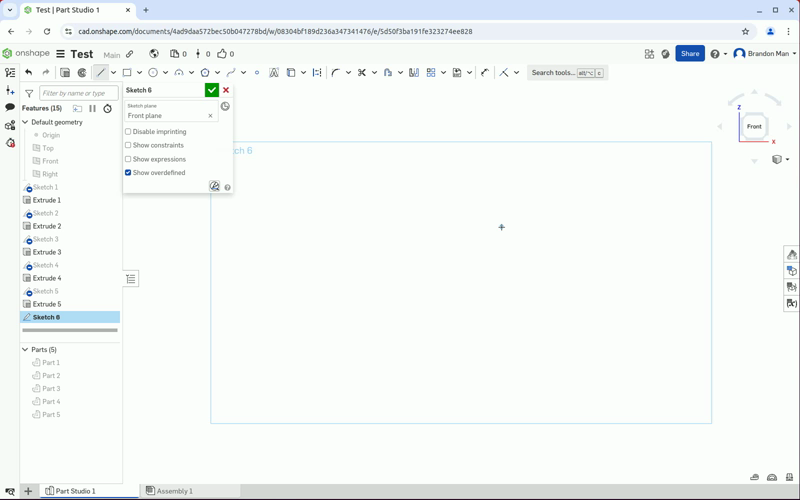
mouse_move(531, 226)
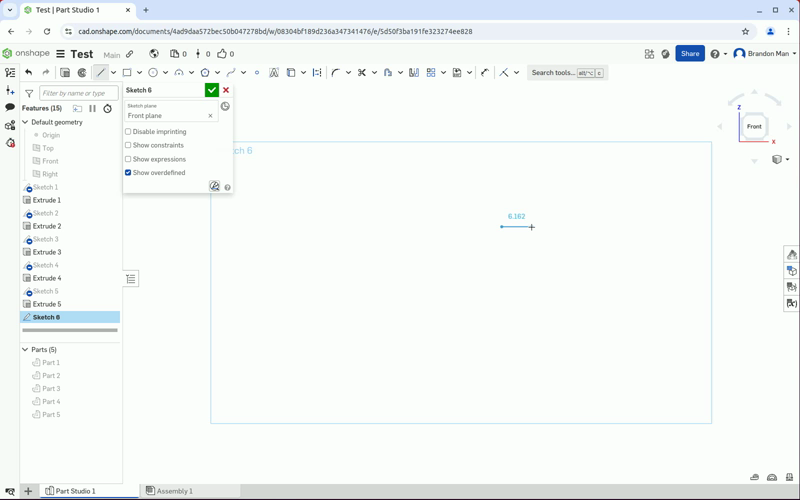
mouse_move(521, 226)
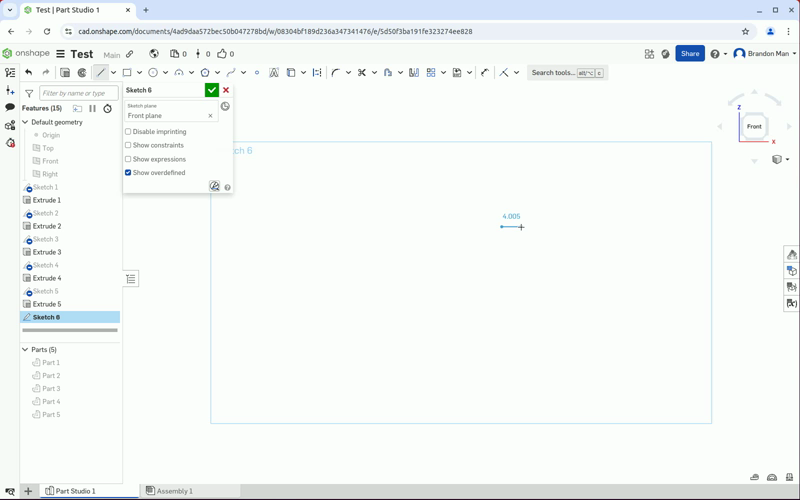
click(521, 226)
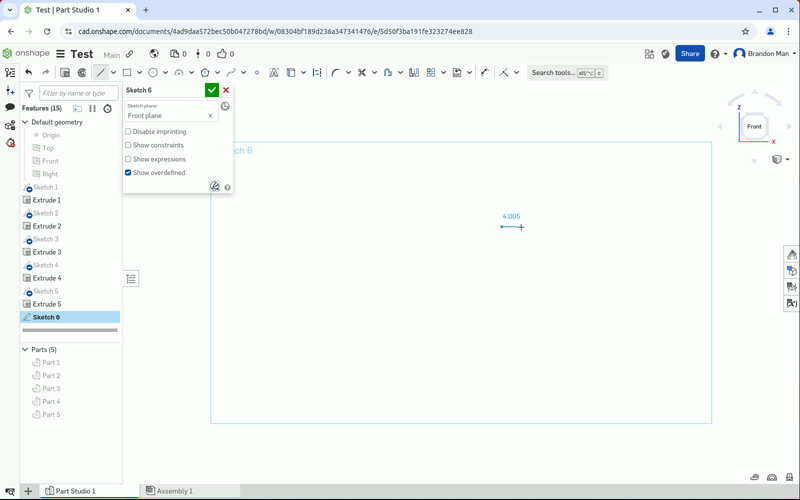
key_up(shift)
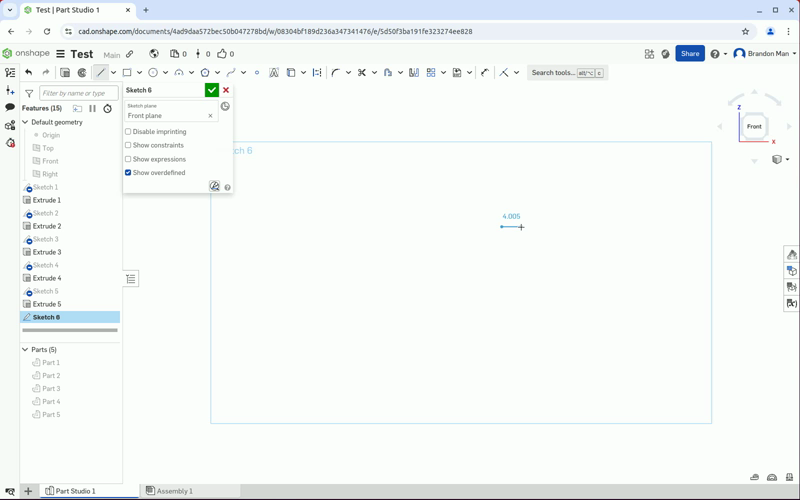
key_down(shift)
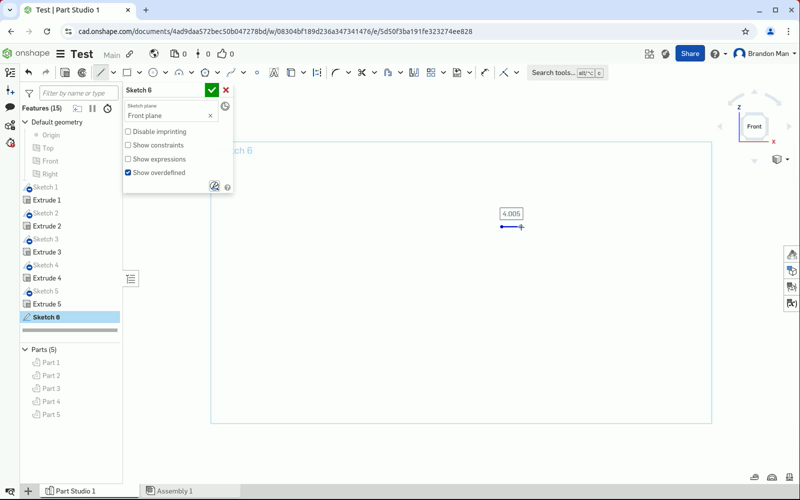
mouse_move(551, 226)
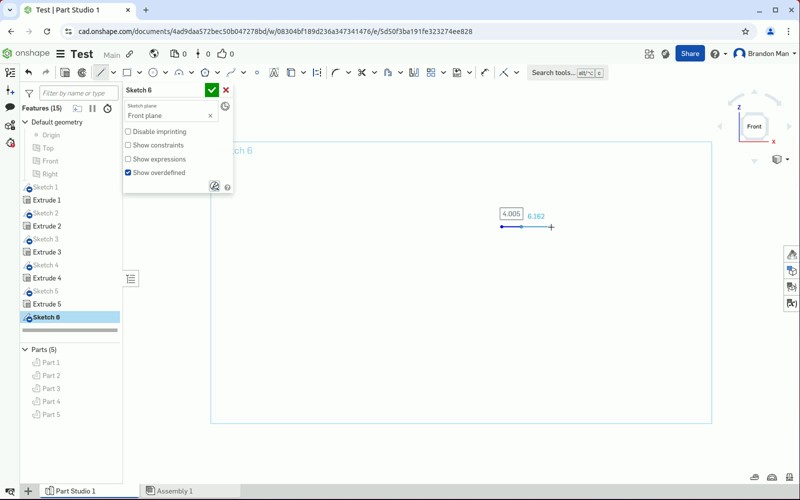
mouse_move(521, 219)
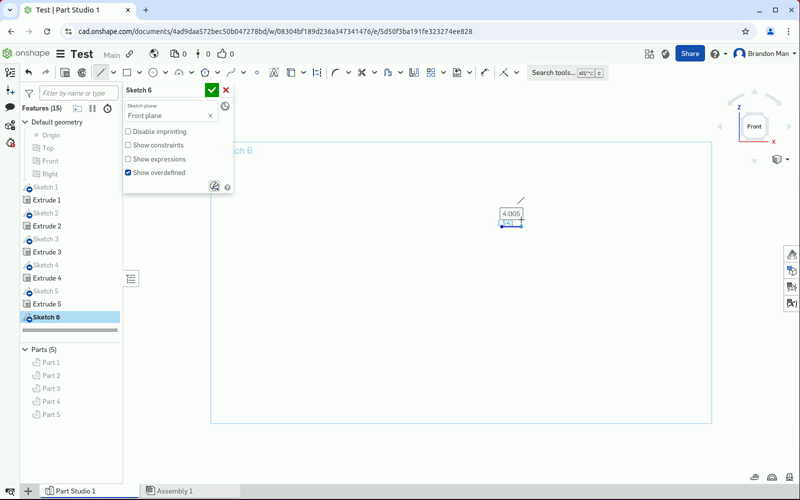
click(521, 219)
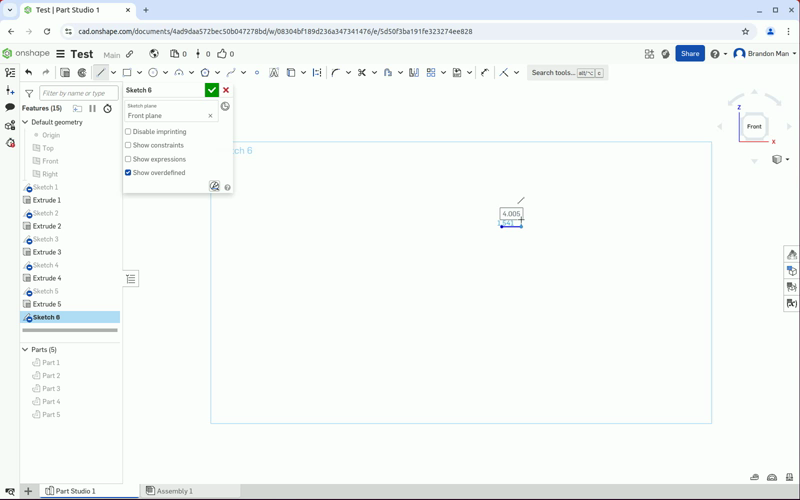
key_up(shift)
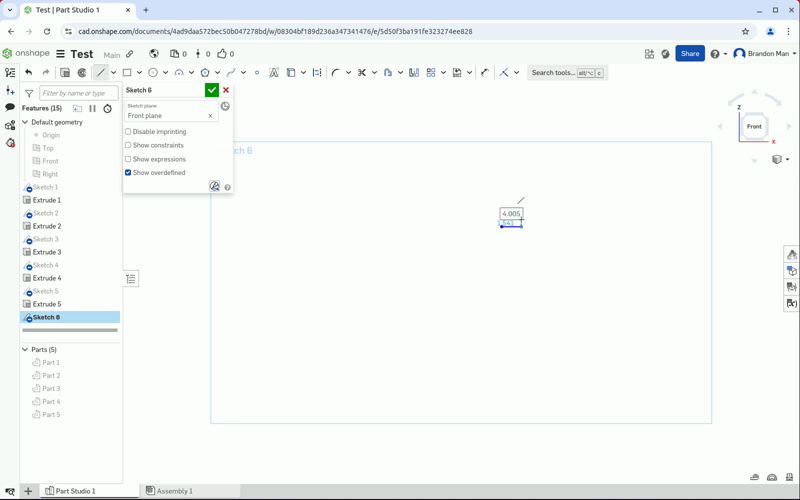
key_down(shift)
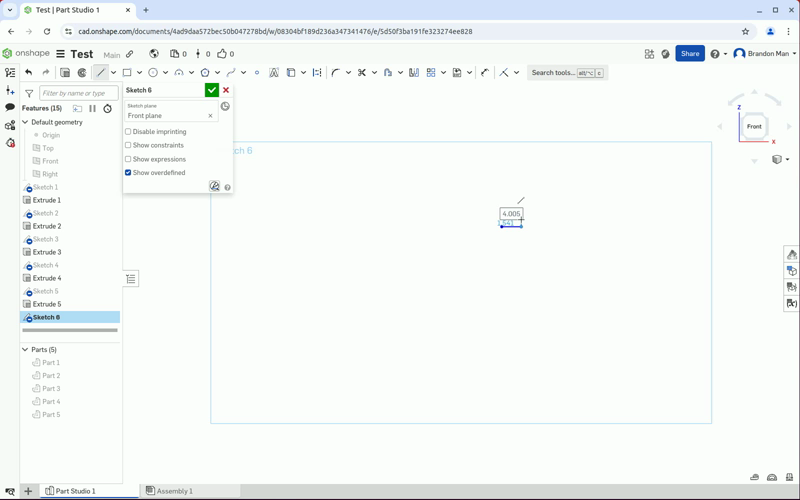
mouse_move(551, 219)
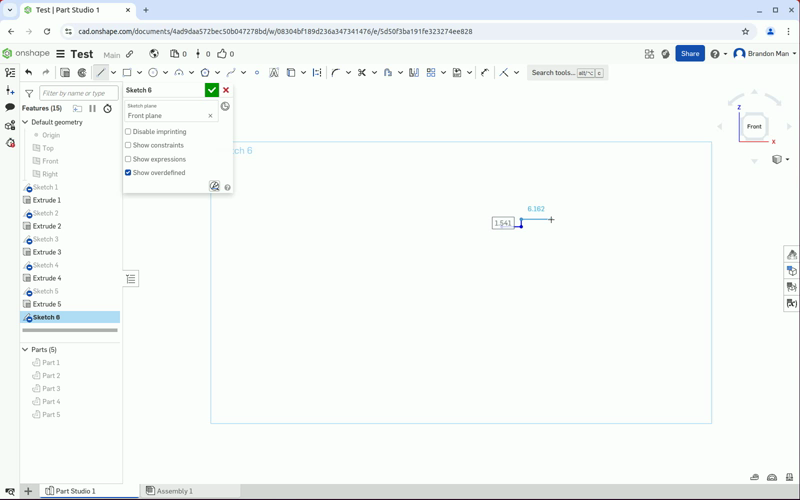
mouse_move(501, 219)
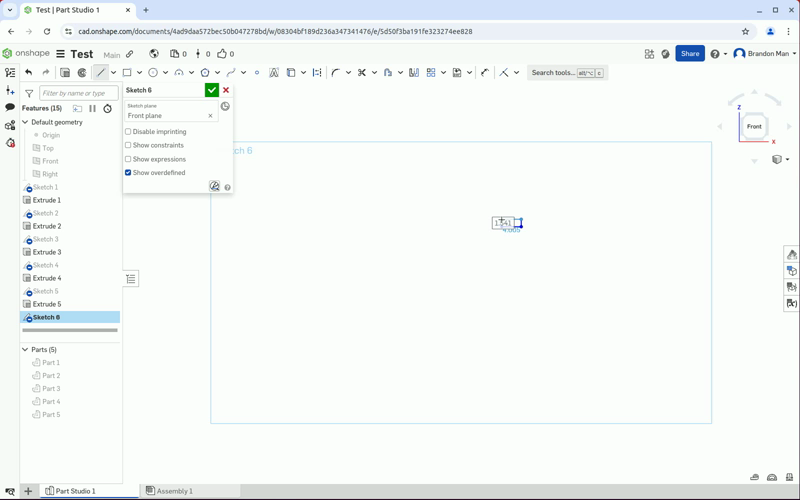
click(501, 219)
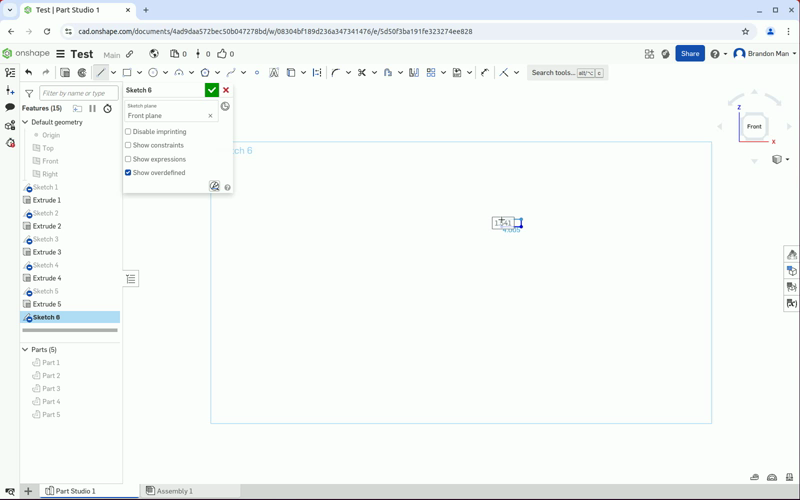
key_up(shift)
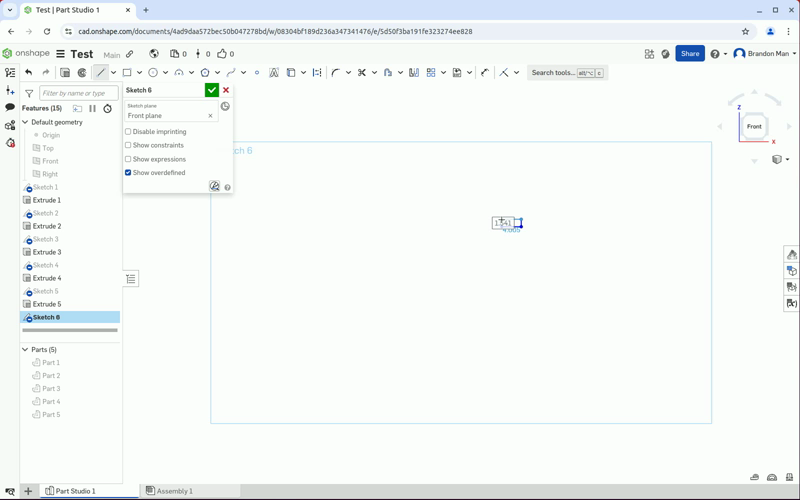
mouse_move(531, 219)
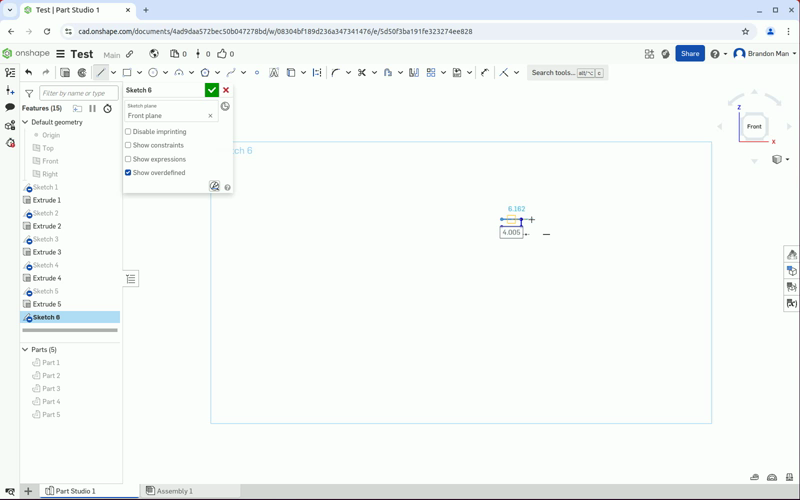
key_down(shift)
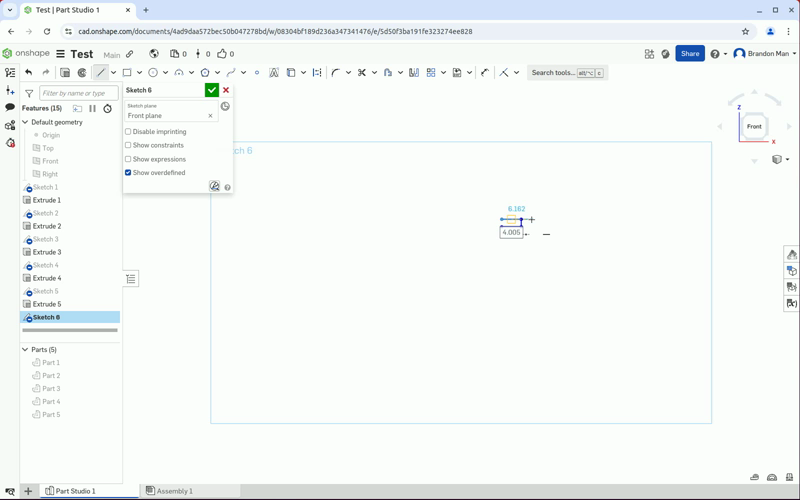
mouse_move(501, 226)
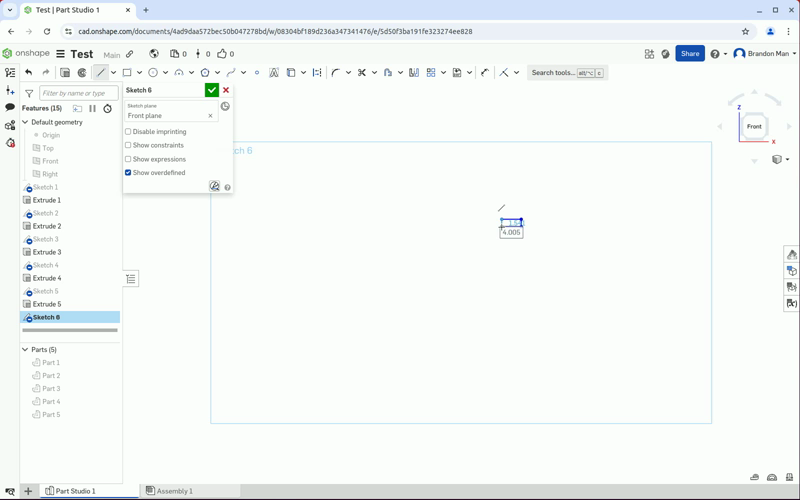
key_up(shift)
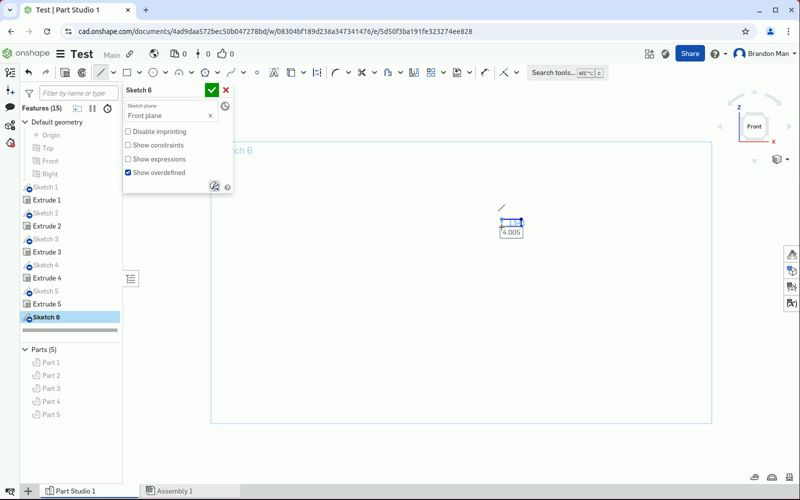
click(501, 226)
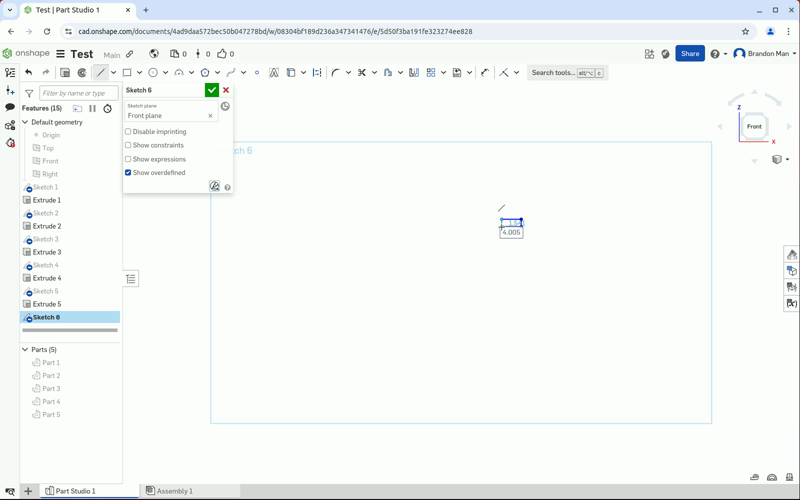
key(esc)
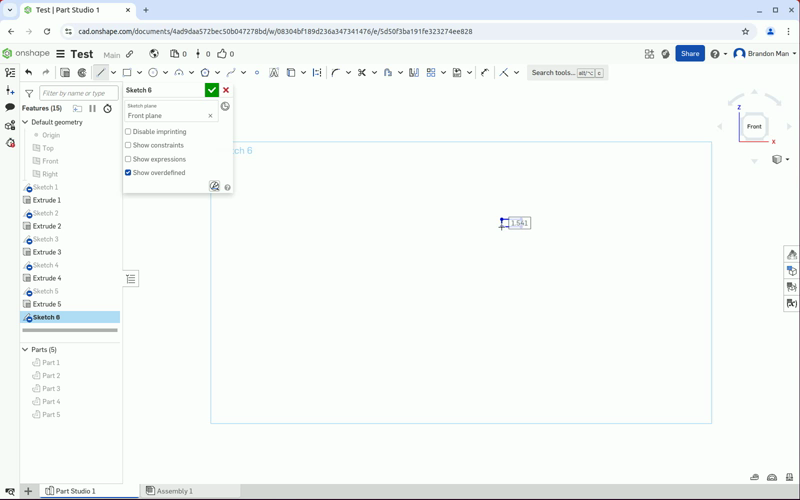
mouse_move(507, 219)
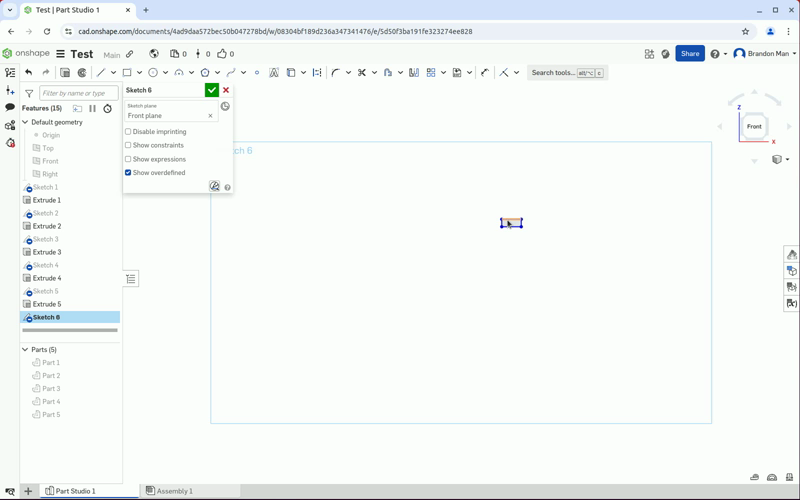
scroll(6)
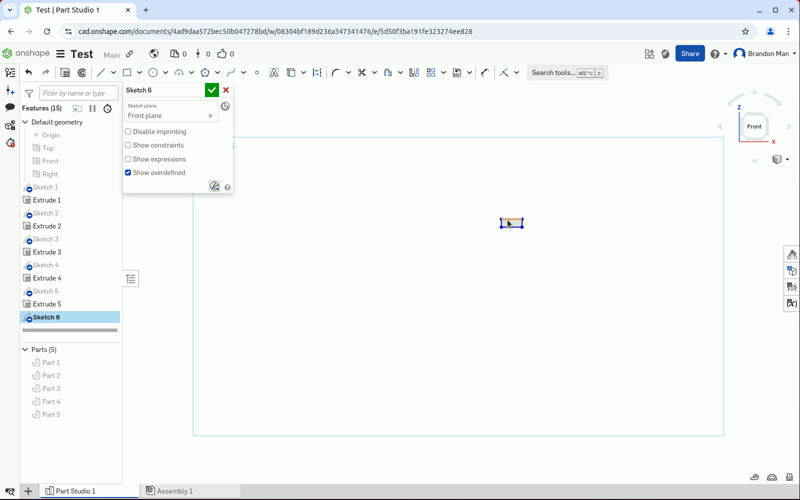
scroll(6)
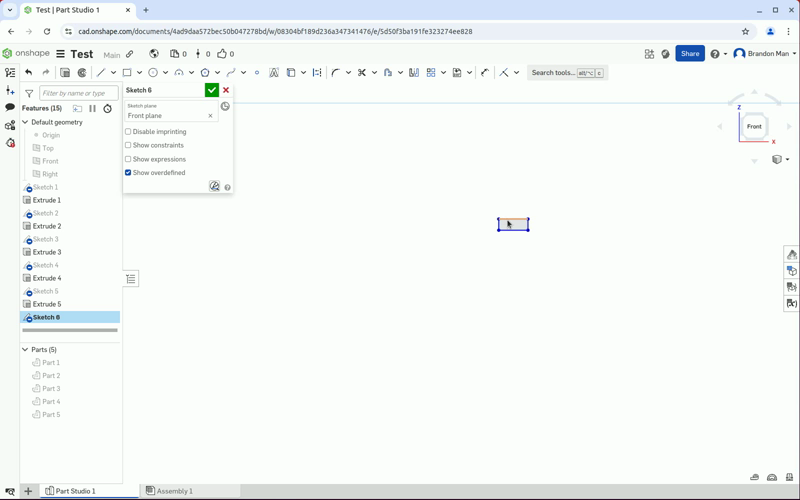
scroll(6)
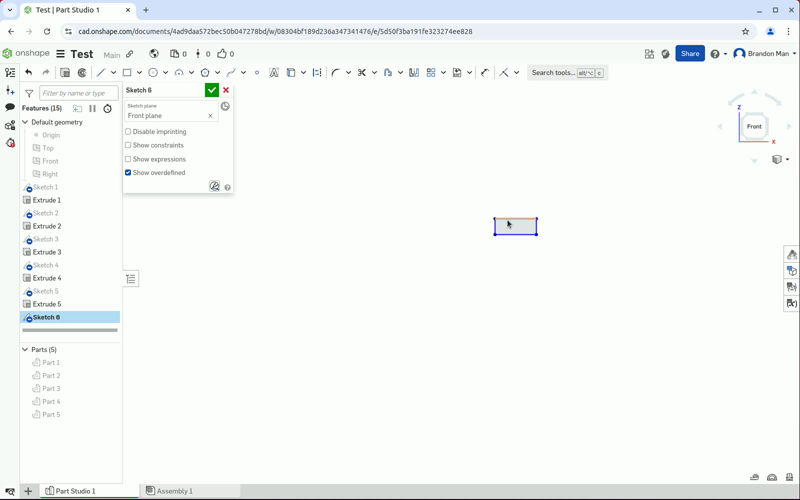
scroll(6)
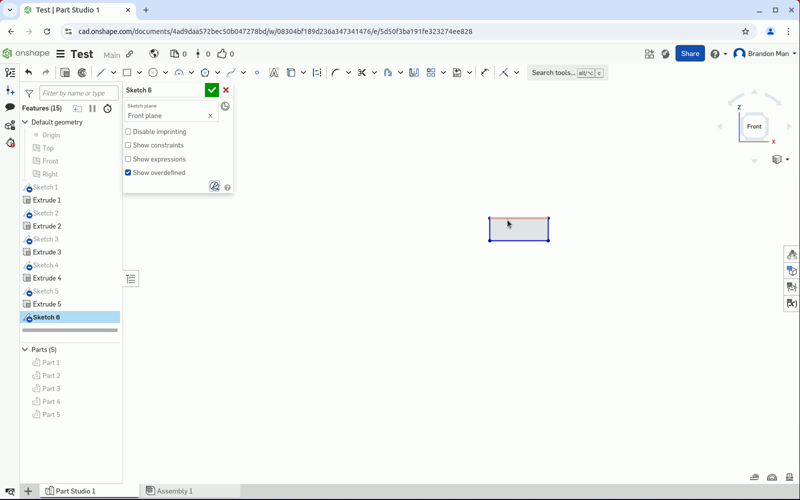
scroll(6)
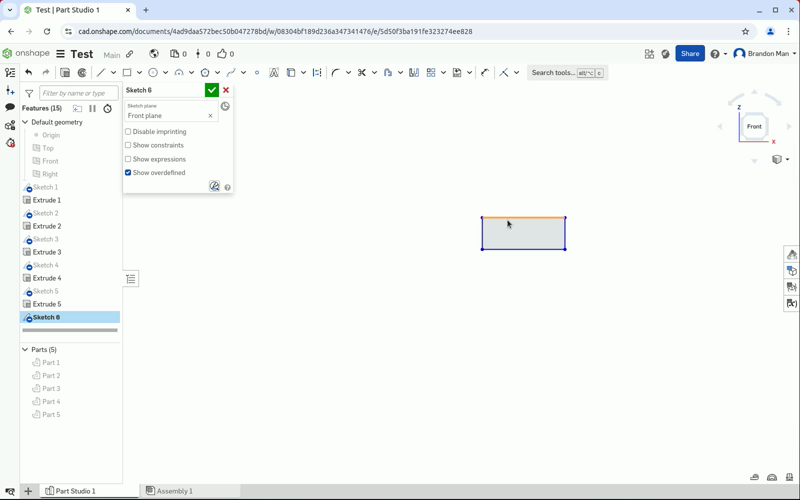
scroll(6)
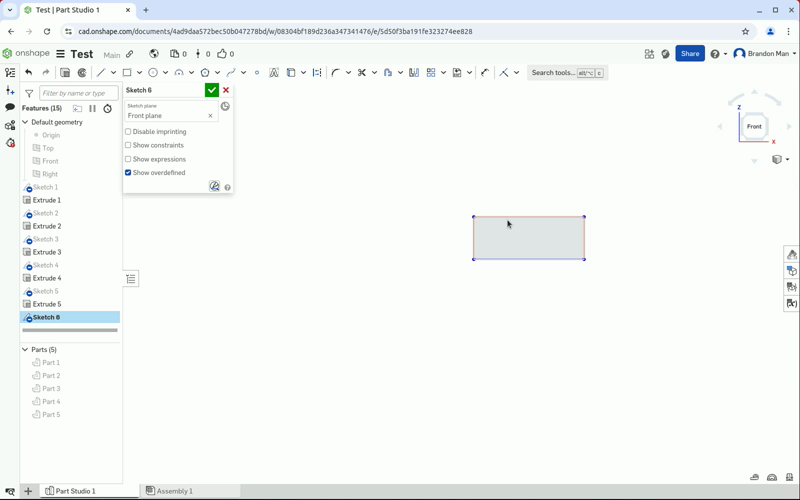
scroll(6)
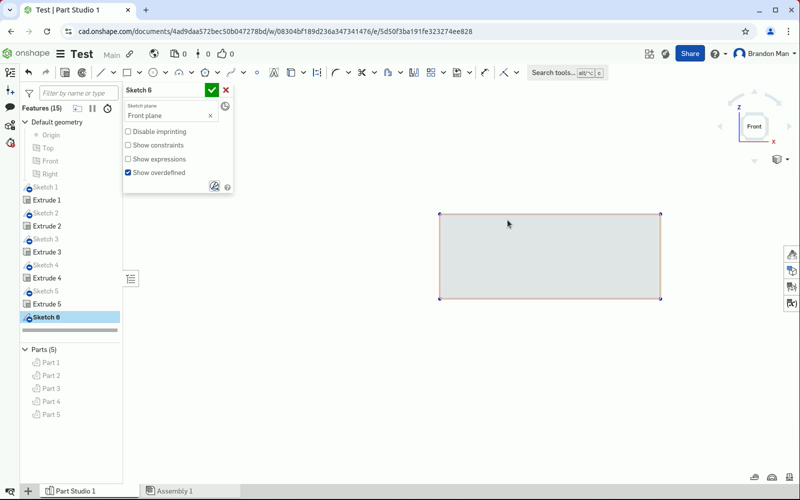
click(507, 219)
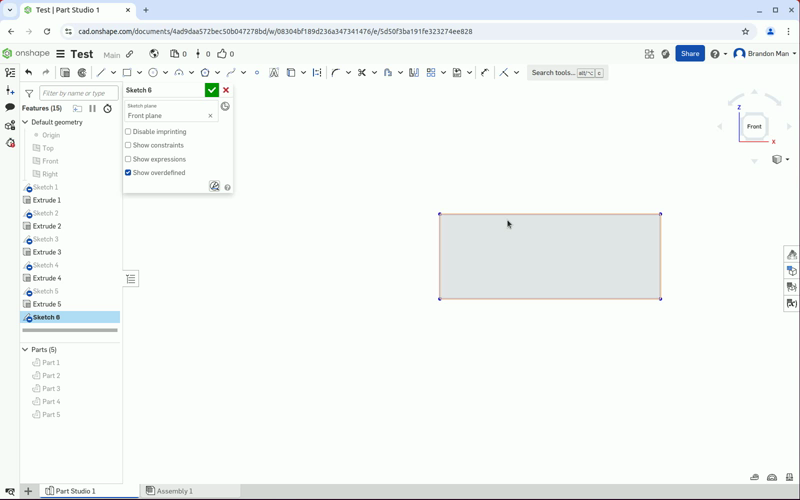
scroll(-6)
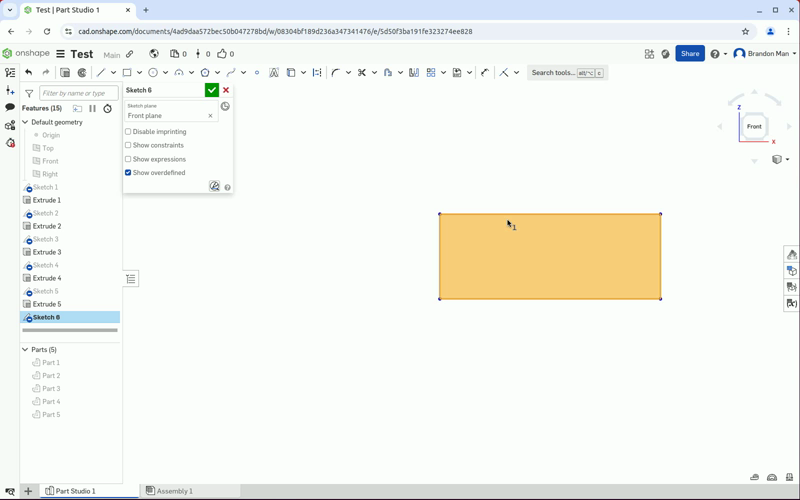
scroll(-6)
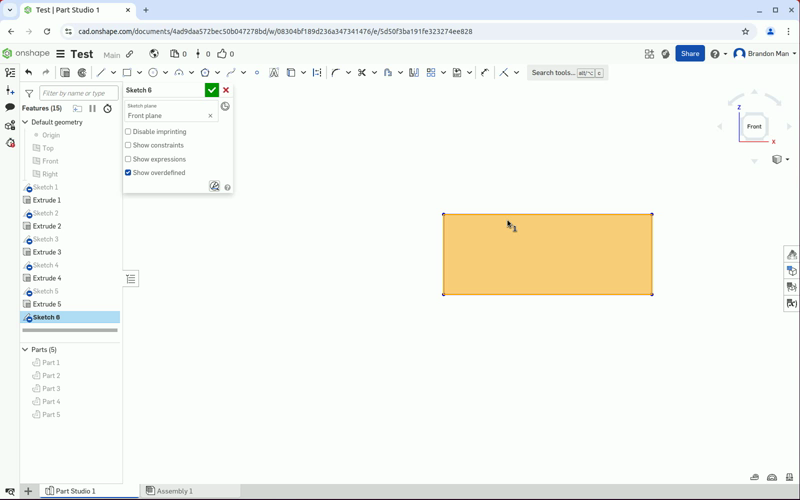
scroll(-6)
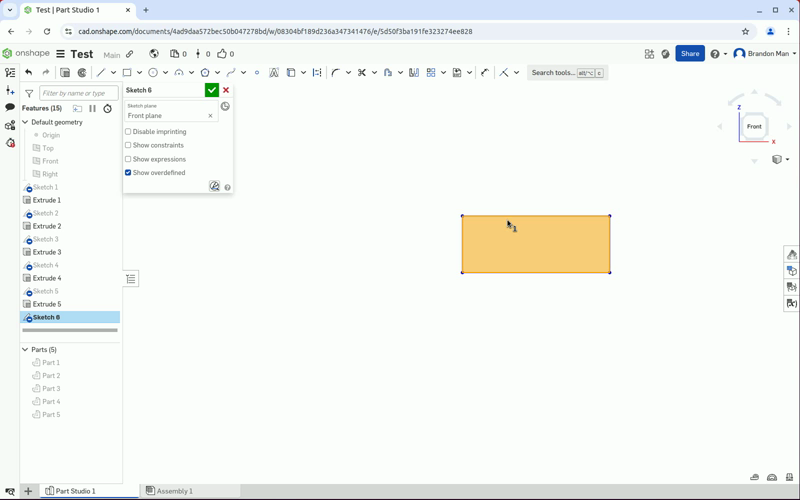
scroll(-6)
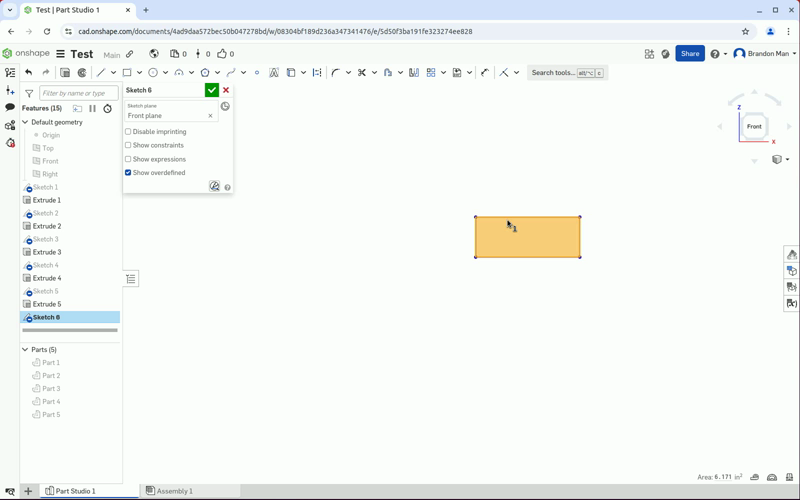
scroll(-6)
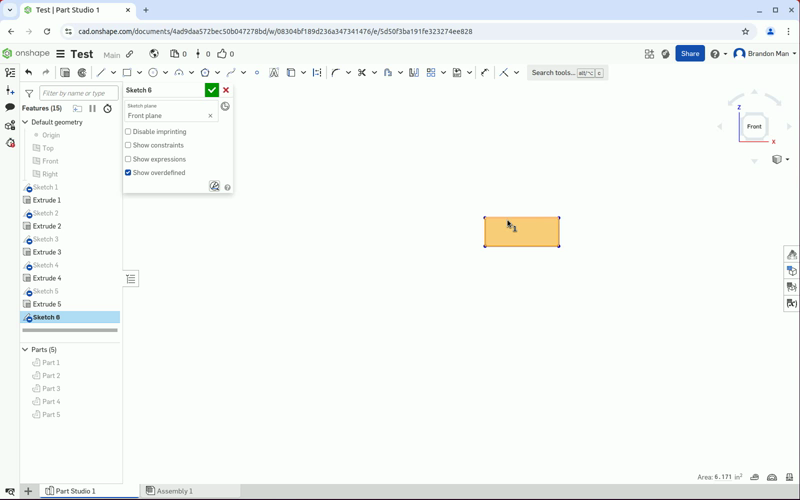
scroll(-6)
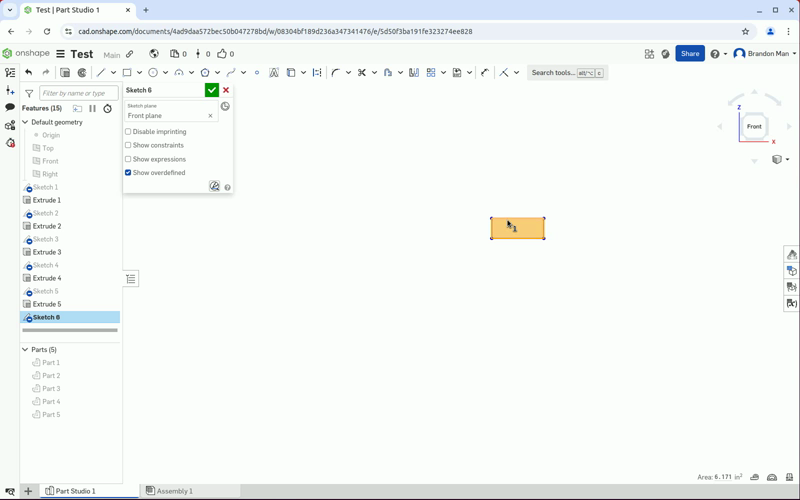
scroll(-6)
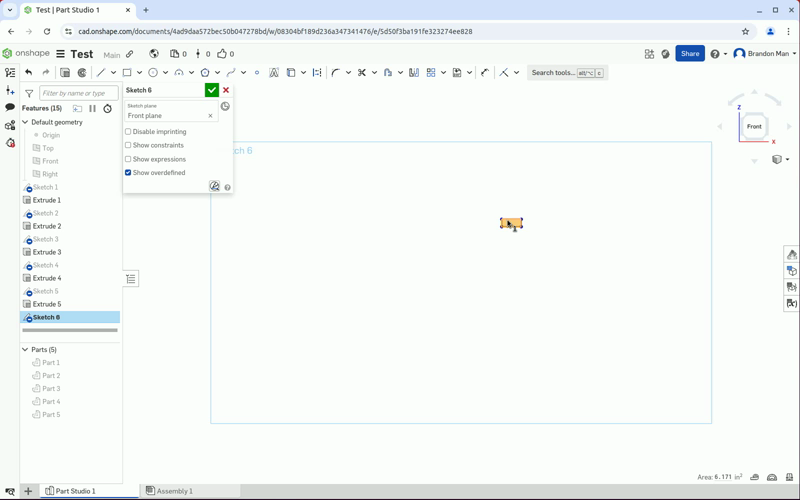
mouse_move(73, 352)
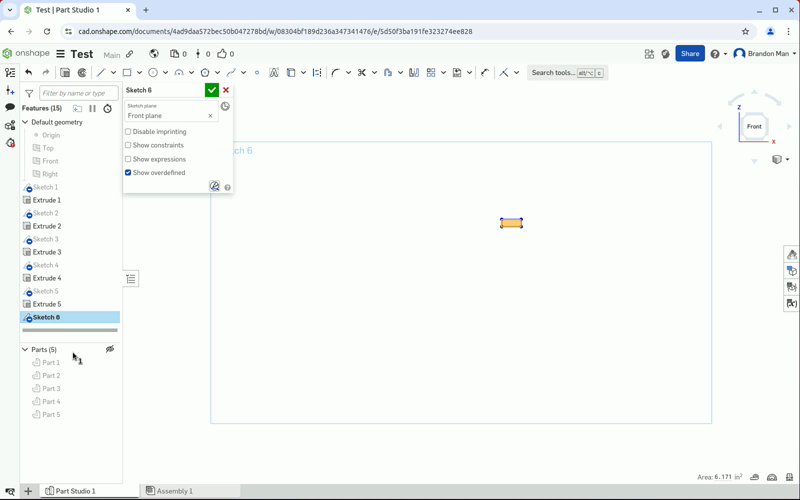
key(shift+y)
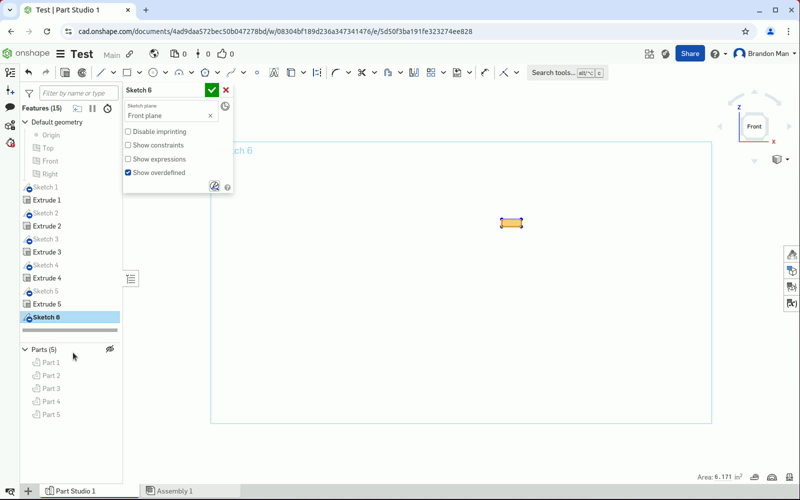
key(shift+e)
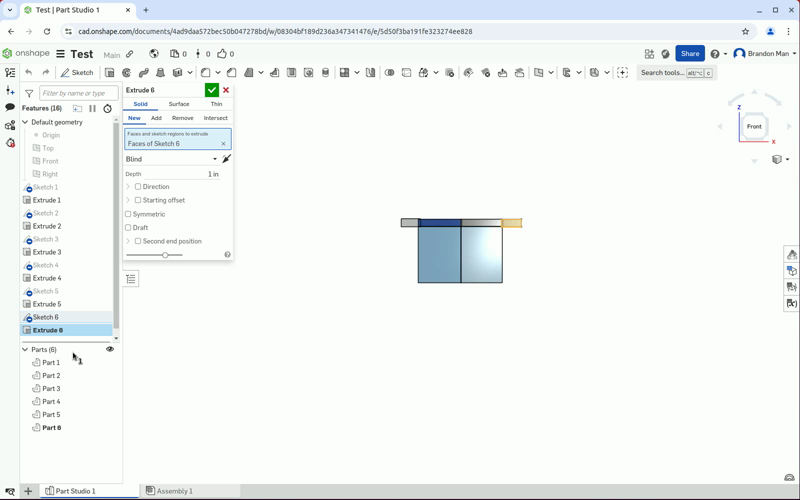
mouse_move(143, 106)
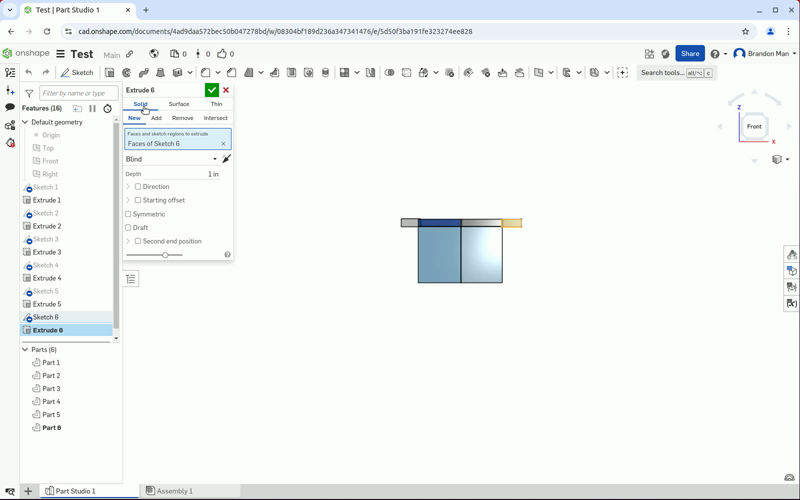
click(143, 106)
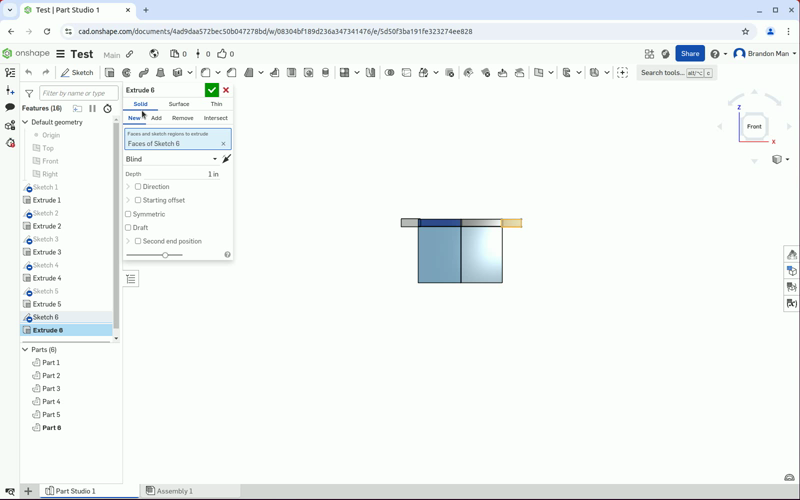
mouse_move(137, 120)
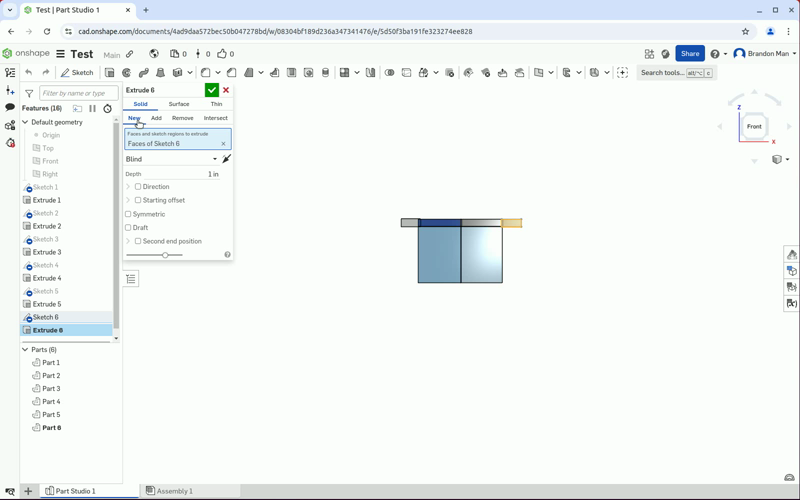
click(137, 120)
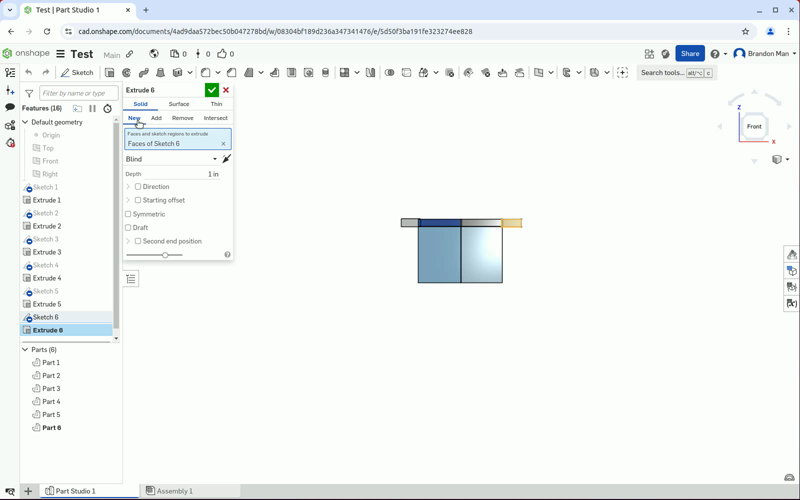
key(tab, 4)
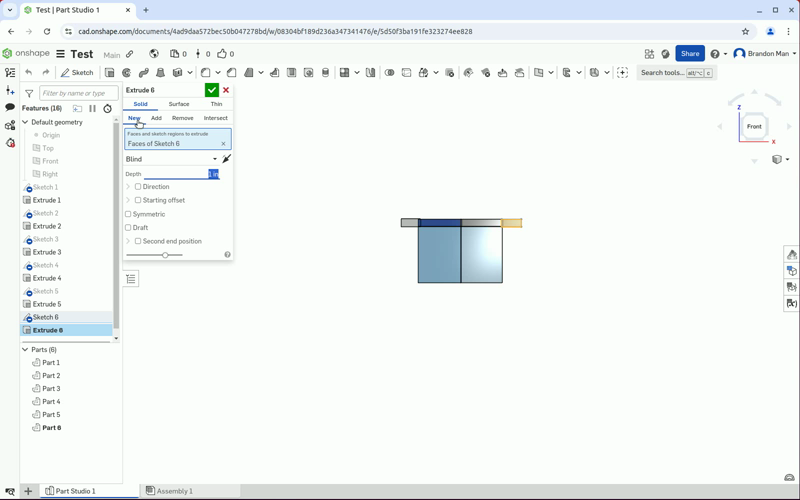
text(9.628)
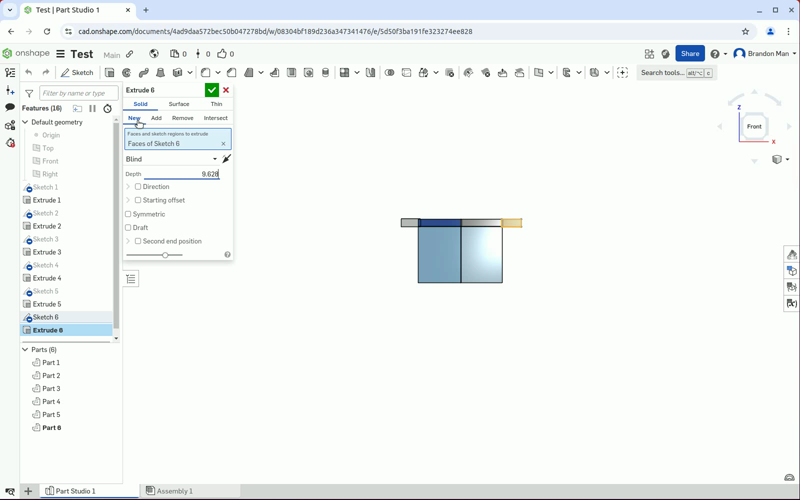
key(tab, 3)
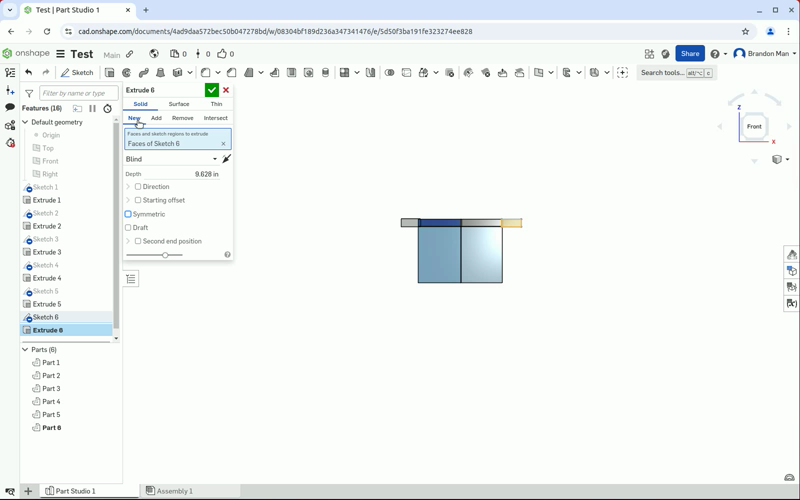
key(space)
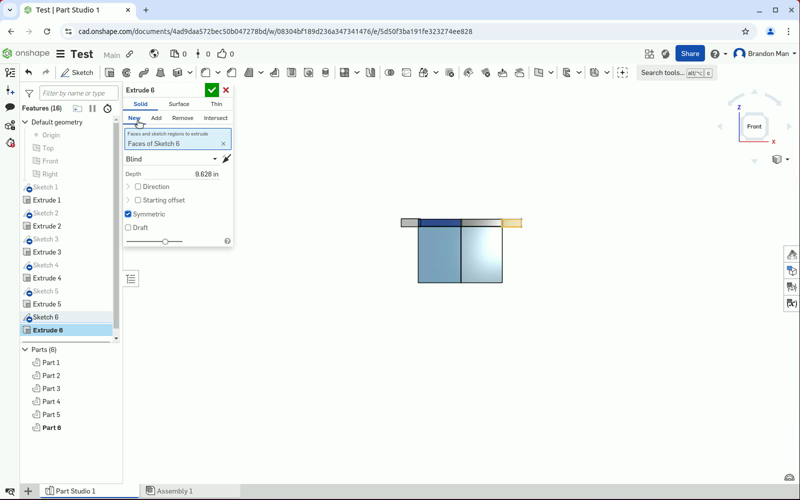
key(enter)
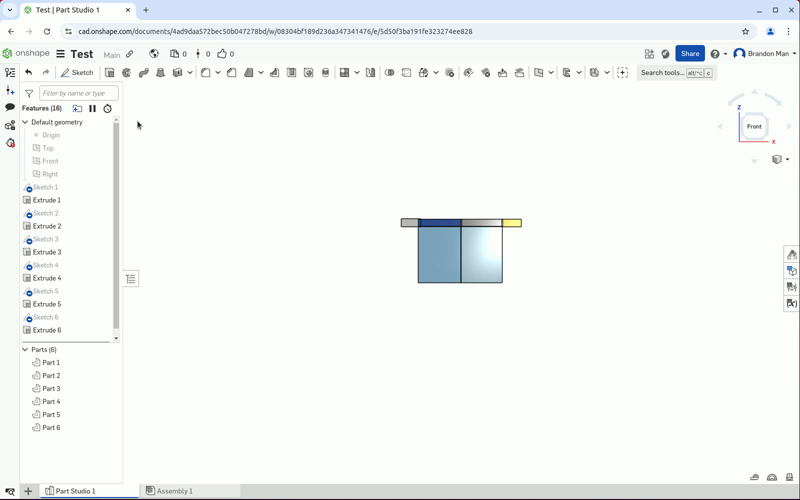
key(shift+h)
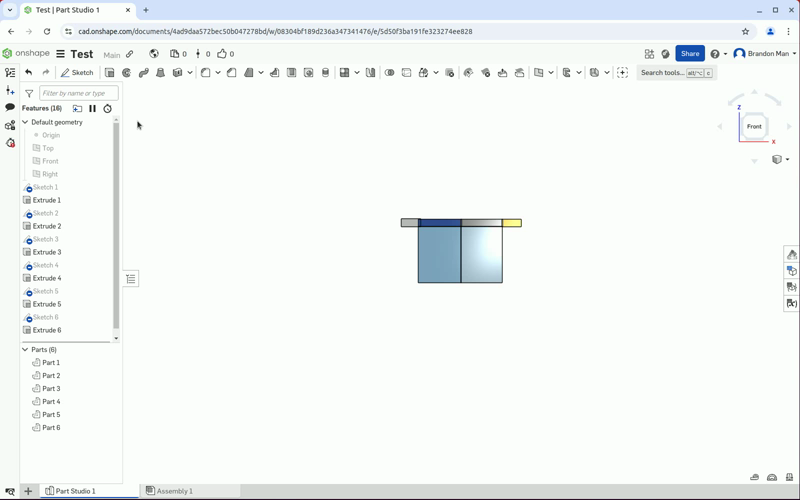
key(shift+h)
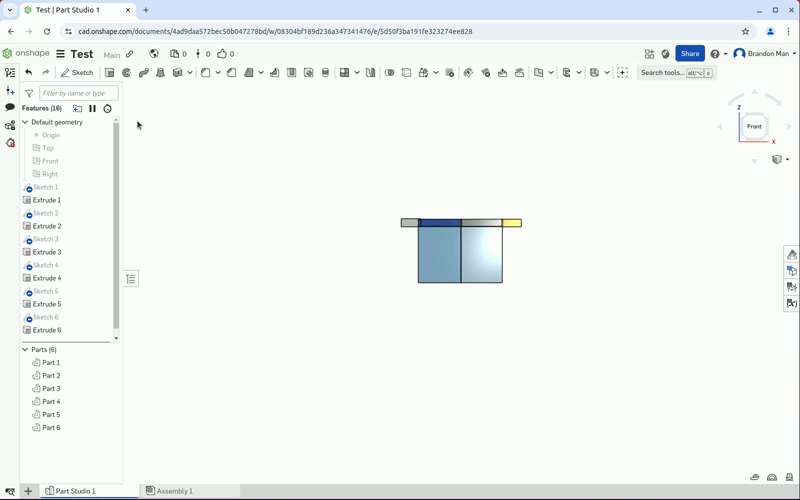
mouse_move(69, 189)
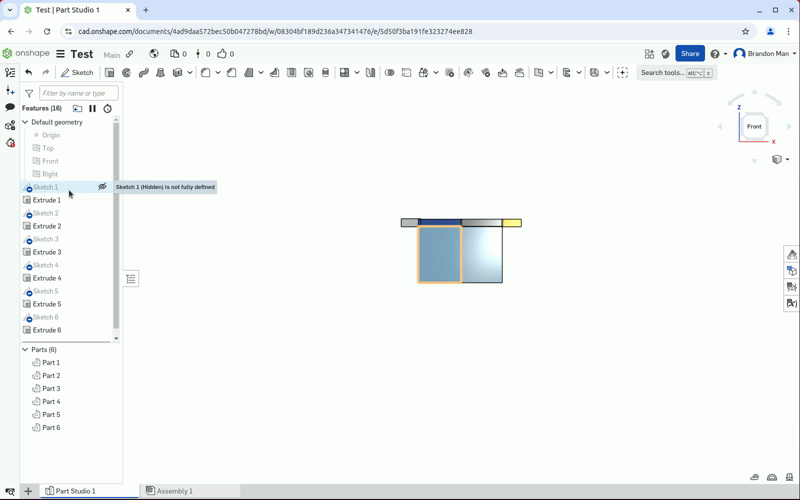
click(69, 189)
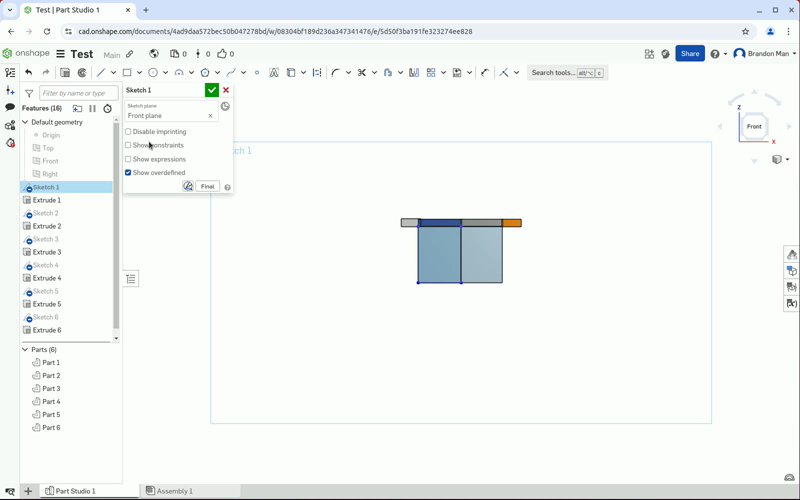
mouse_move(229, 92)
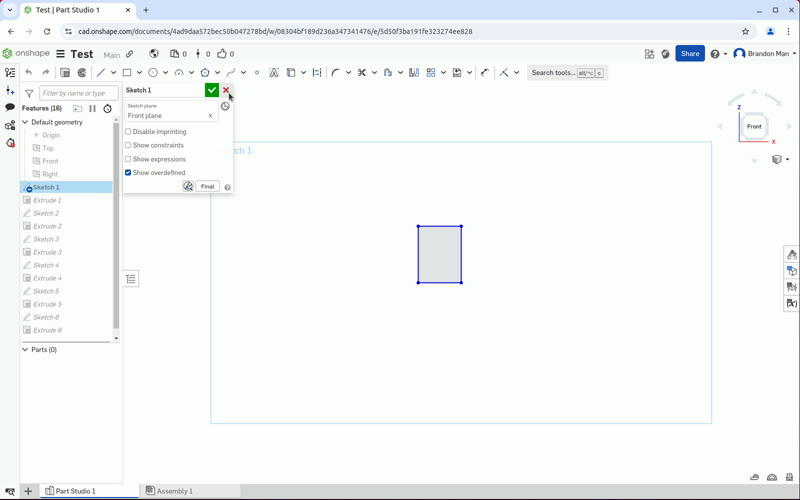
click(229, 92)
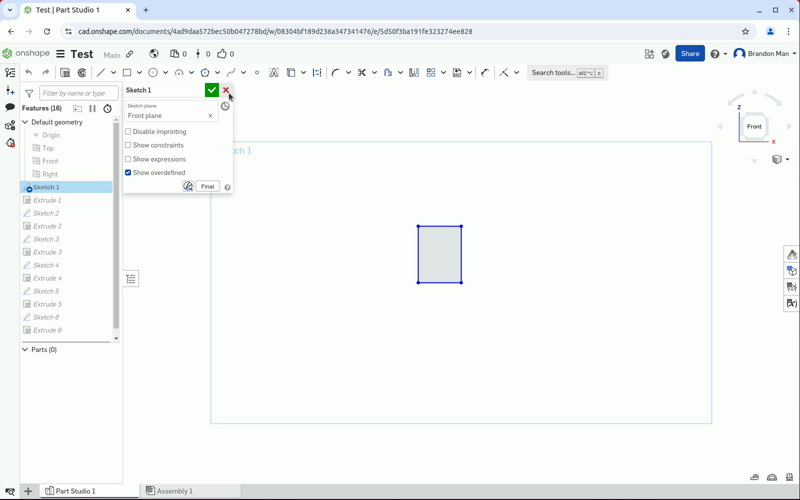
key(shift+s)
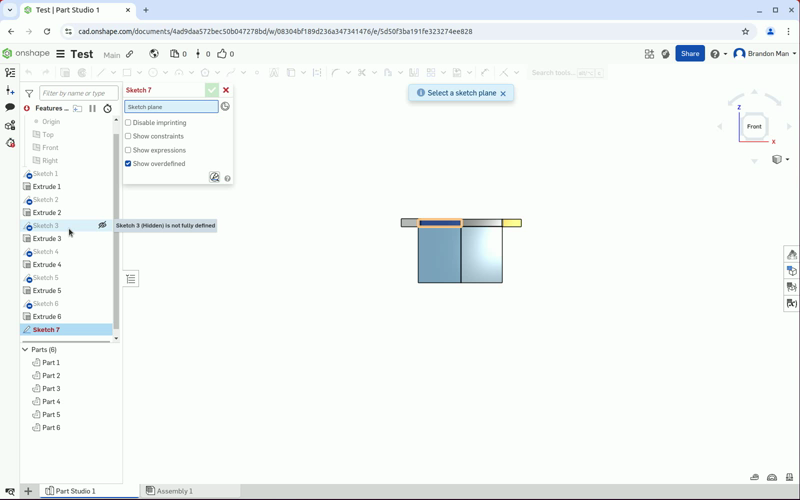
scroll(3)
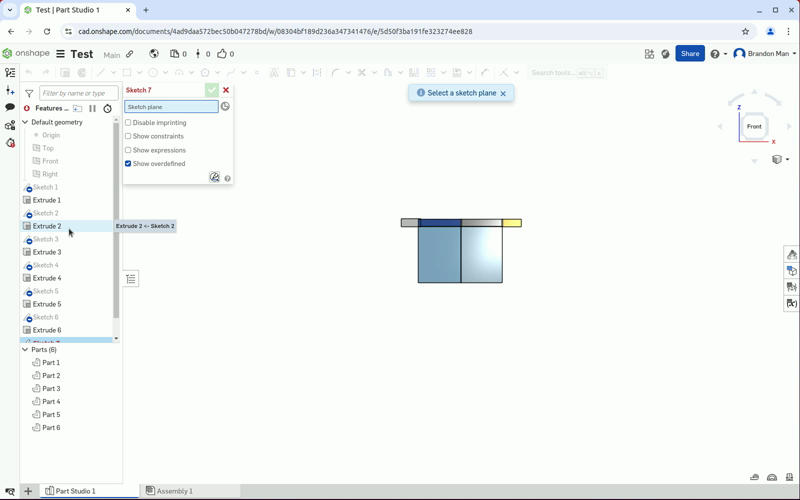
mouse_move(69, 163)
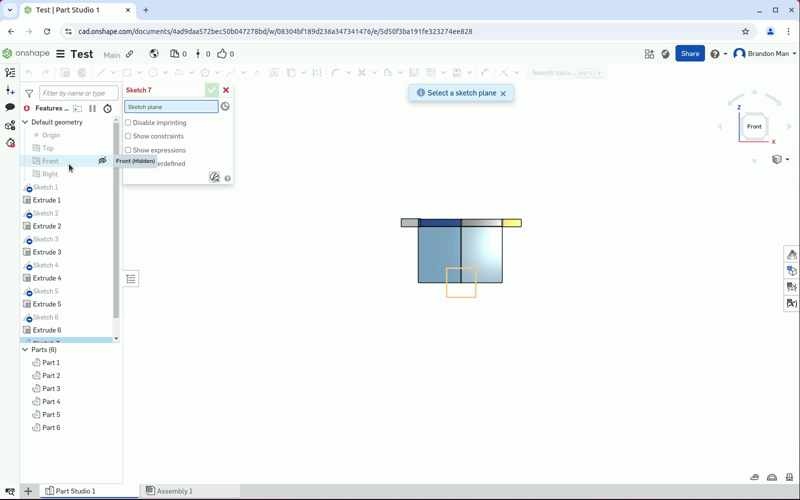
click(69, 163)
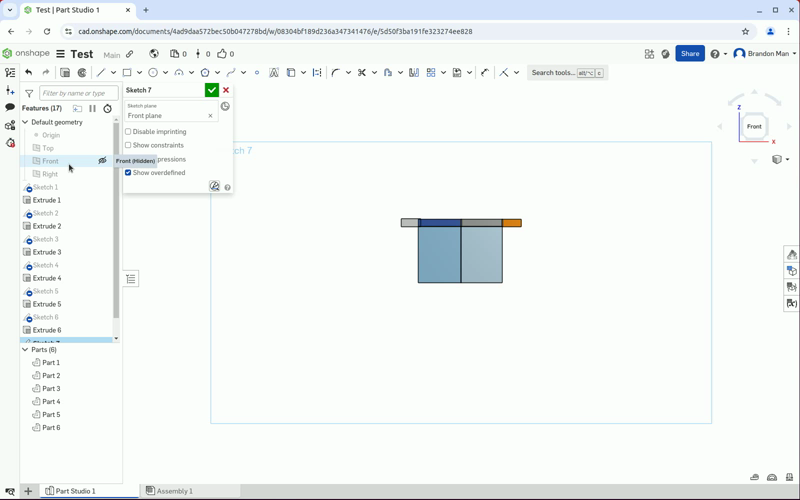
mouse_move(73, 352)
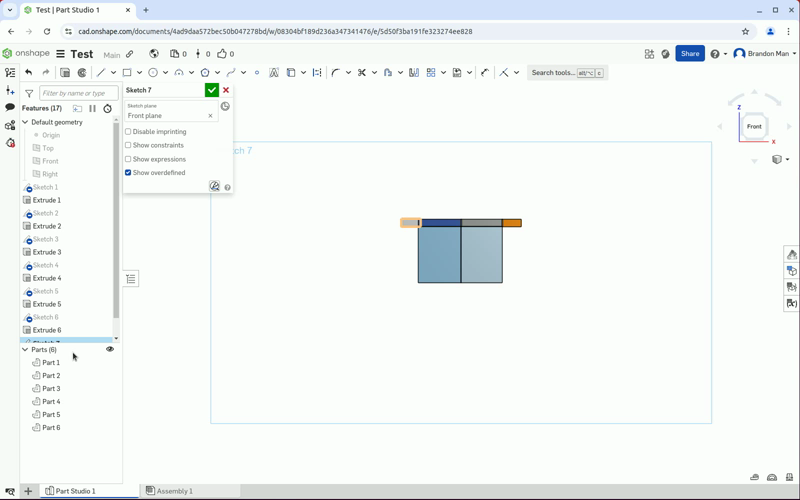
key(y)
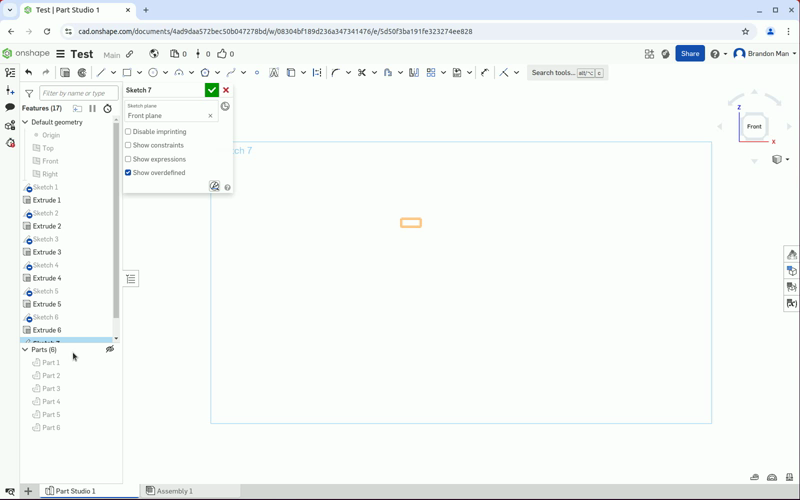
key(l)
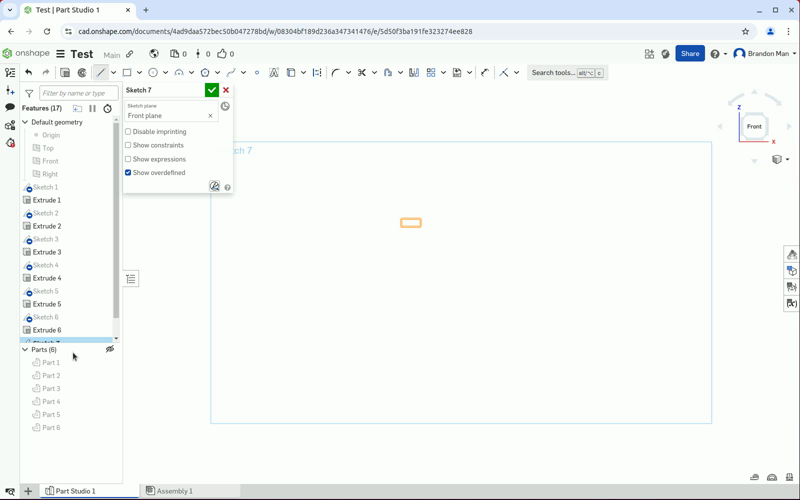
key_down(shift)
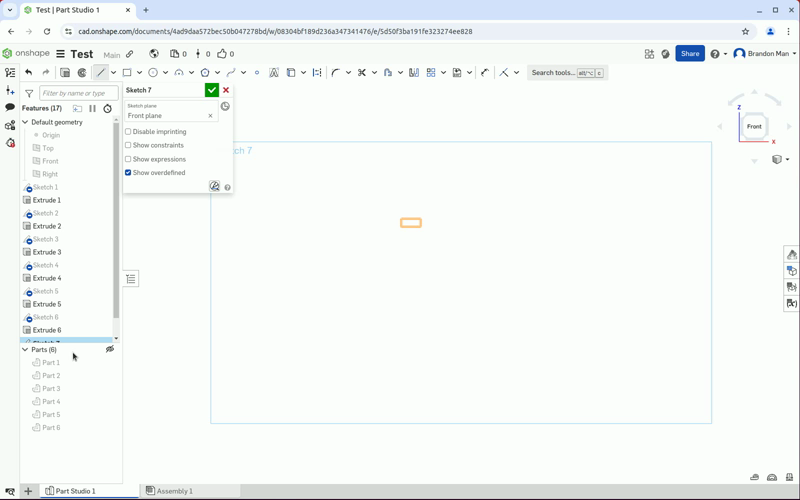
mouse_move(460, 219)
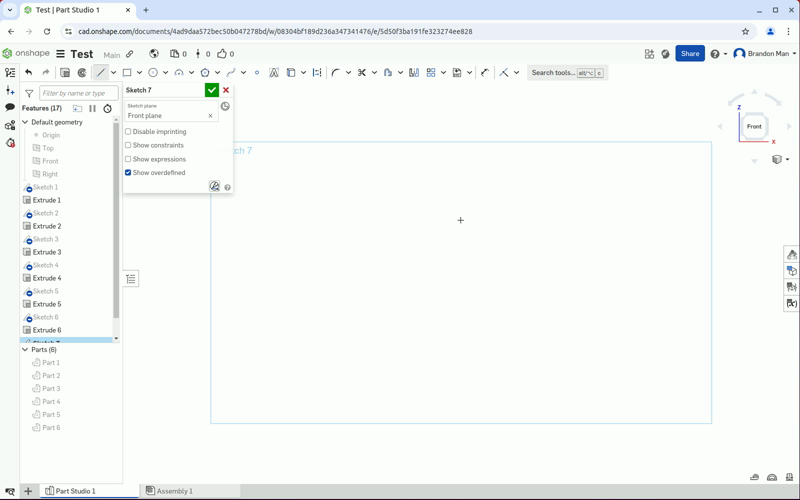
click(460, 219)
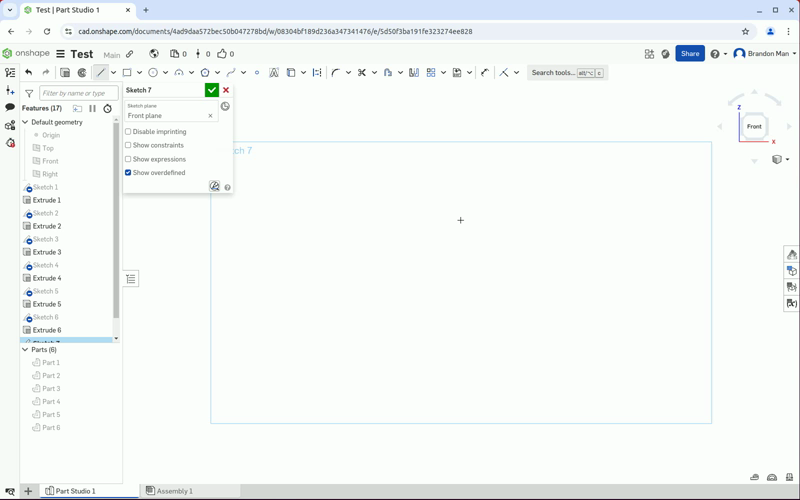
key_up(shift)
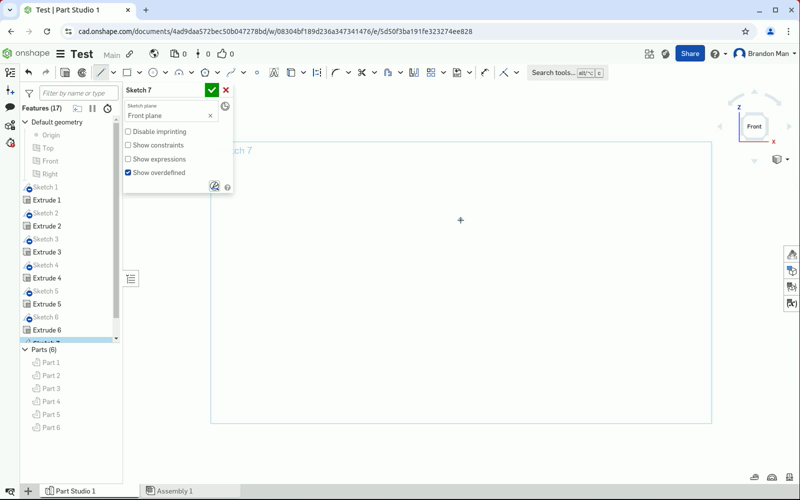
key_down(shift)
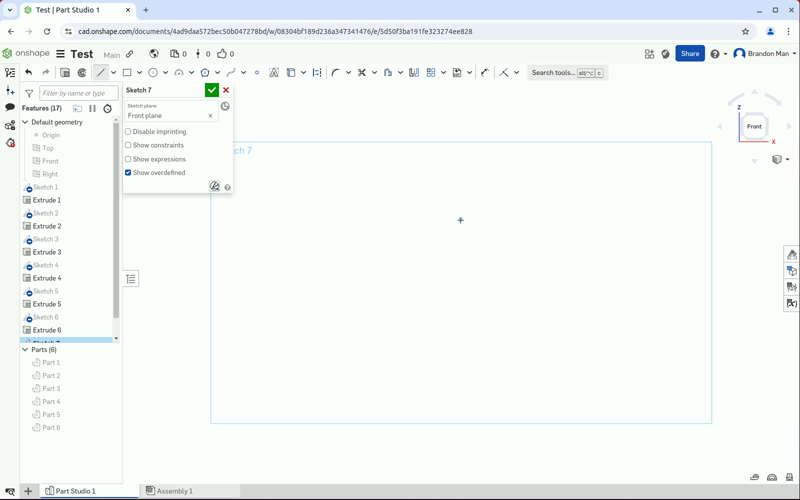
mouse_move(490, 219)
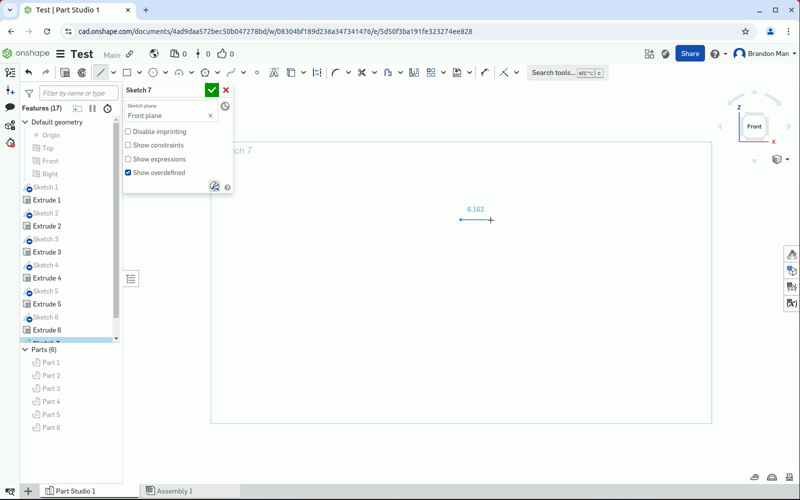
mouse_move(502, 219)
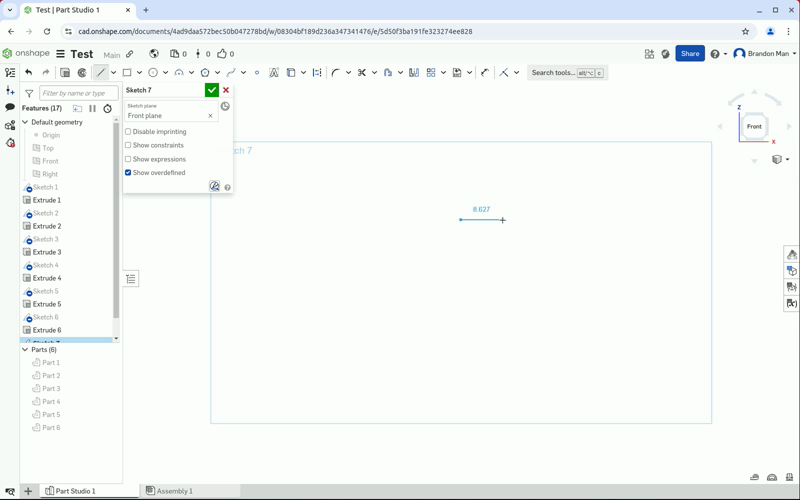
click(502, 219)
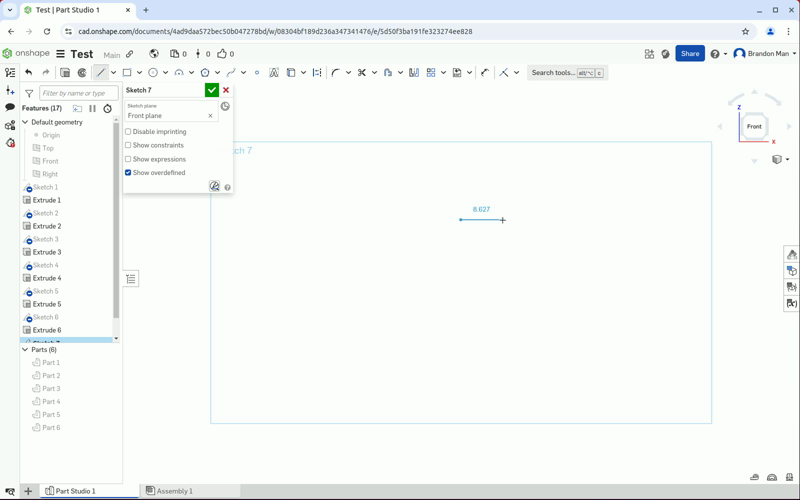
key_up(shift)
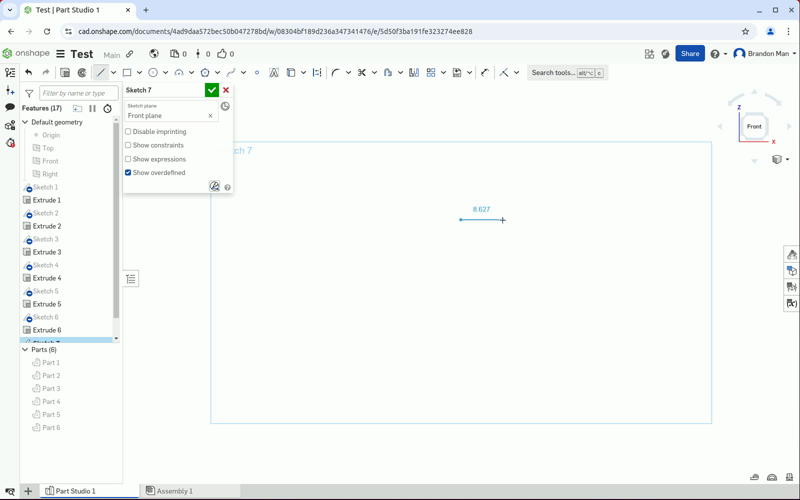
key_down(shift)
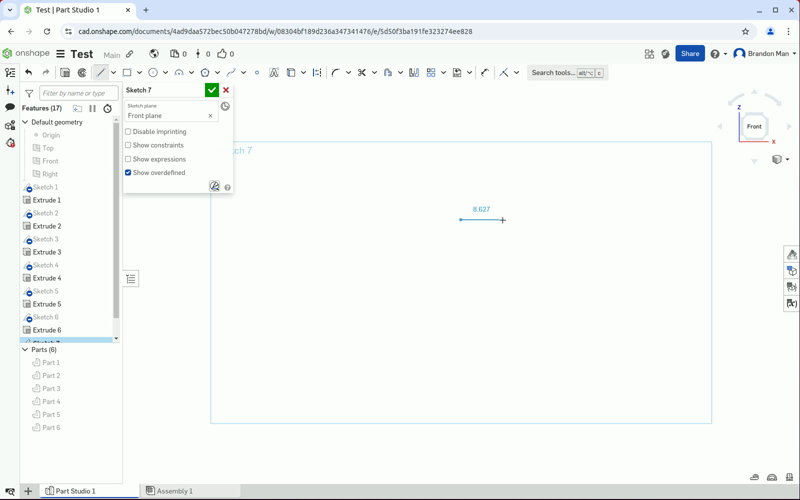
mouse_move(532, 219)
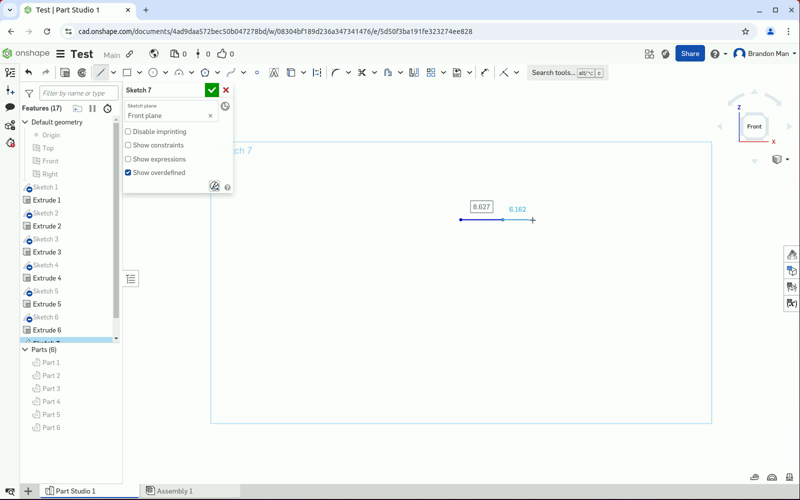
mouse_move(502, 212)
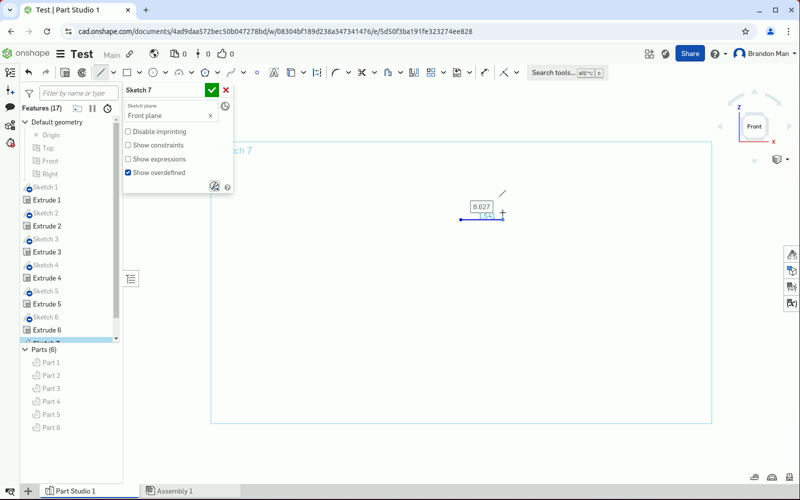
click(502, 212)
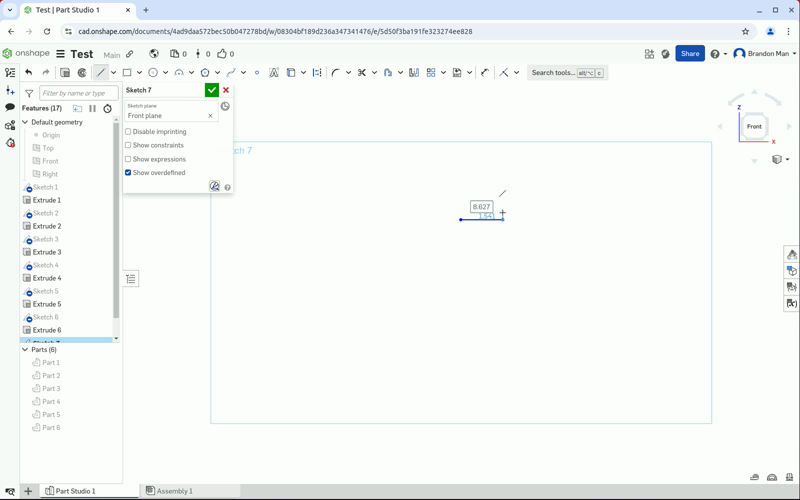
key_up(shift)
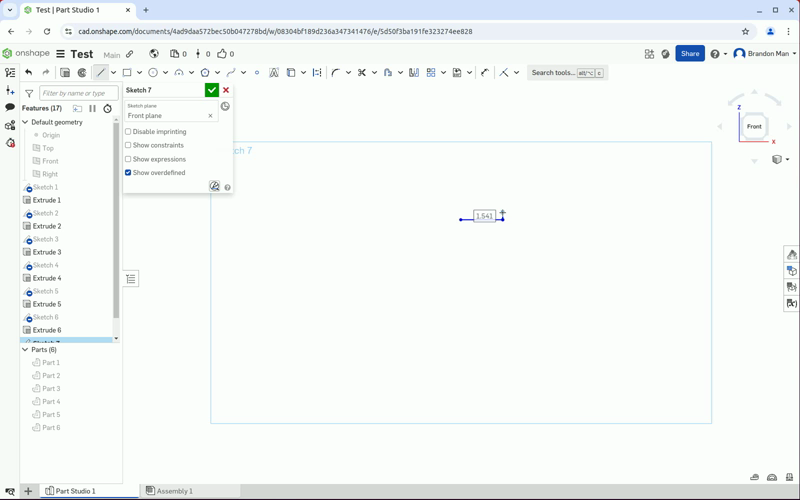
key_down(shift)
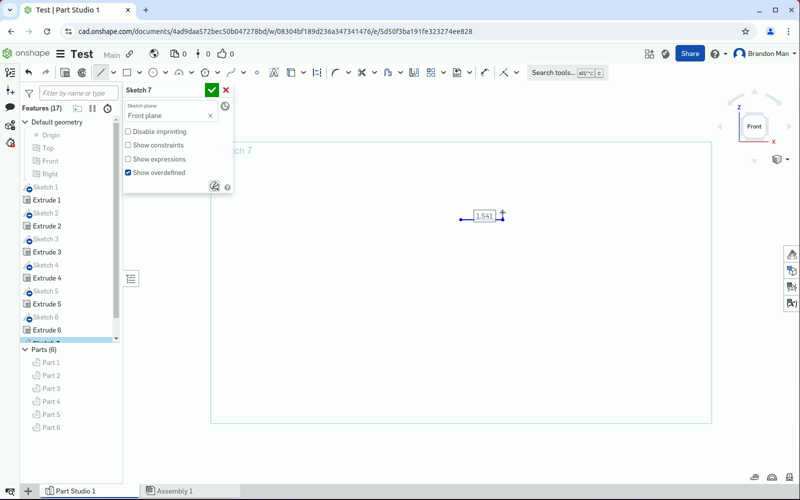
mouse_move(532, 212)
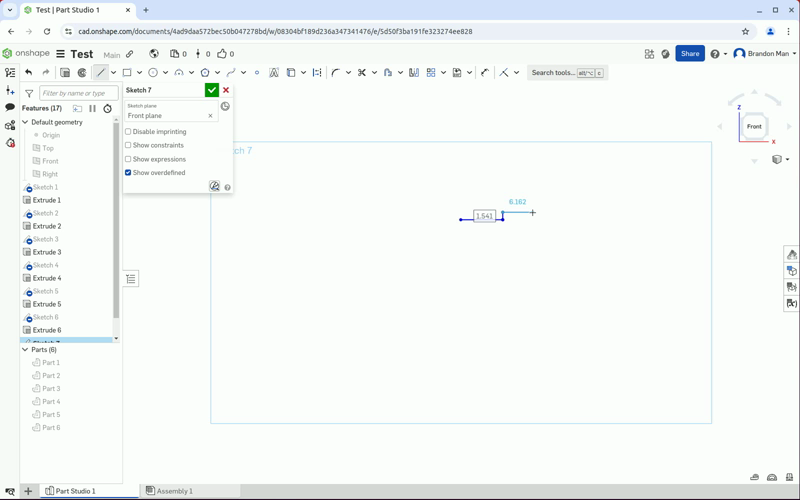
mouse_move(460, 212)
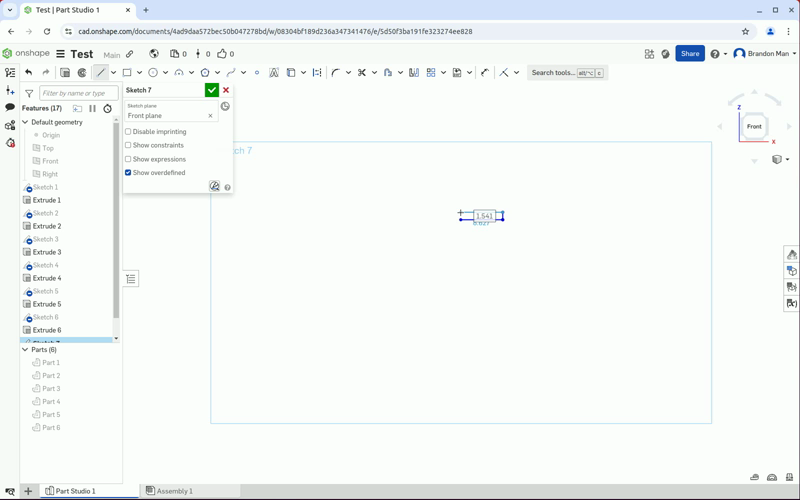
click(460, 212)
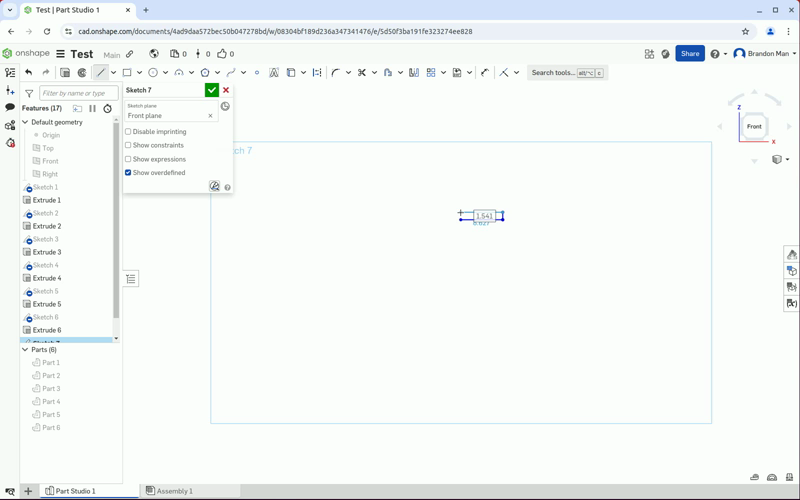
key_up(shift)
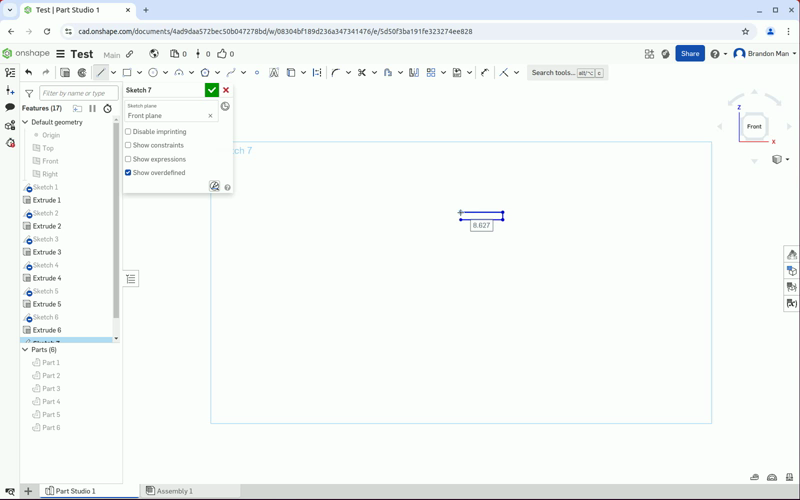
mouse_move(490, 212)
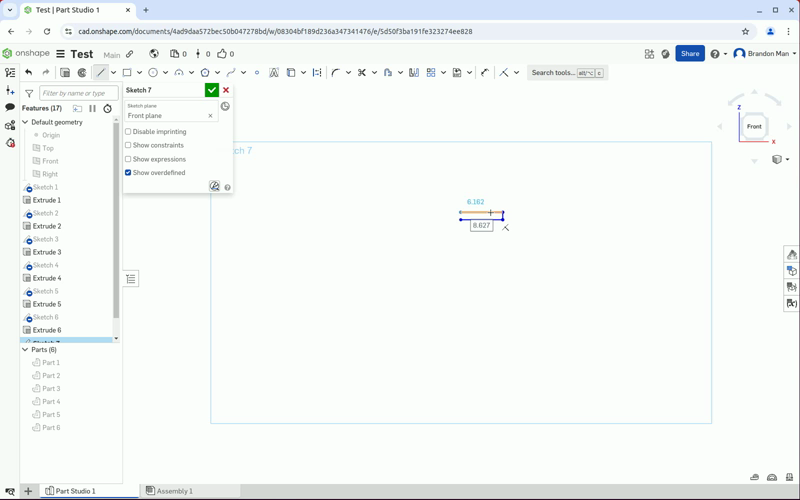
key_down(shift)
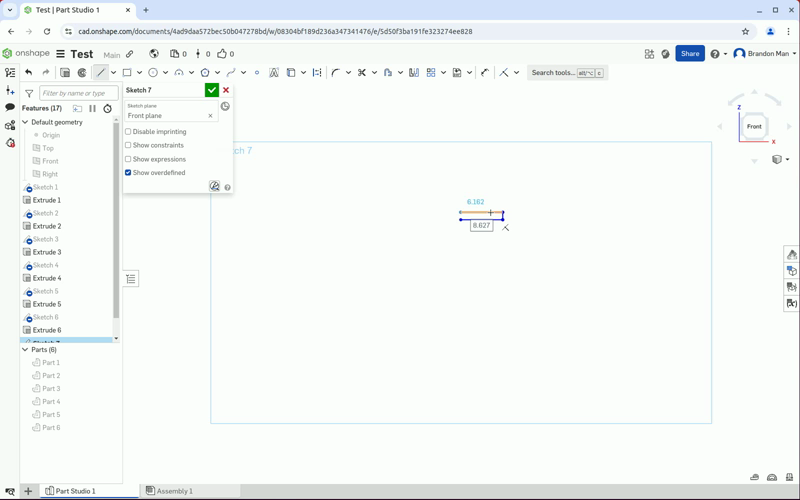
mouse_move(460, 219)
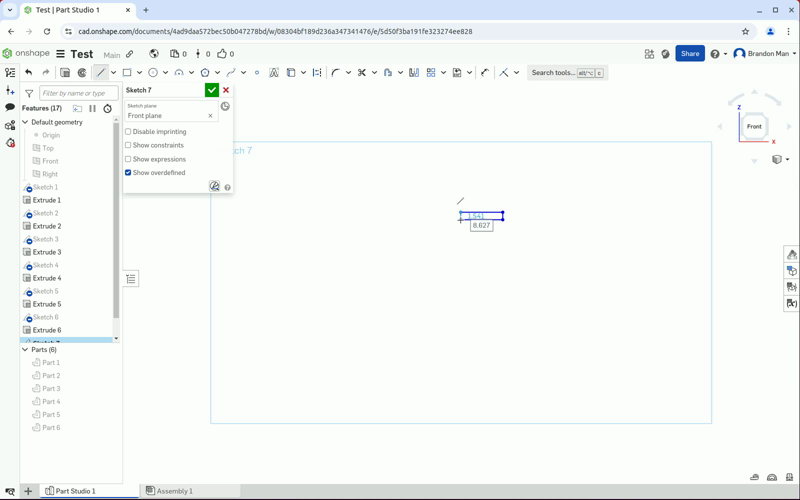
key_up(shift)
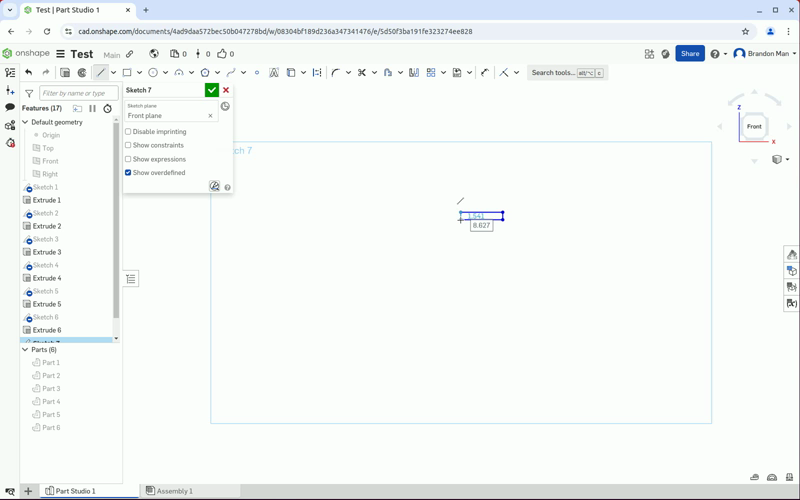
click(460, 219)
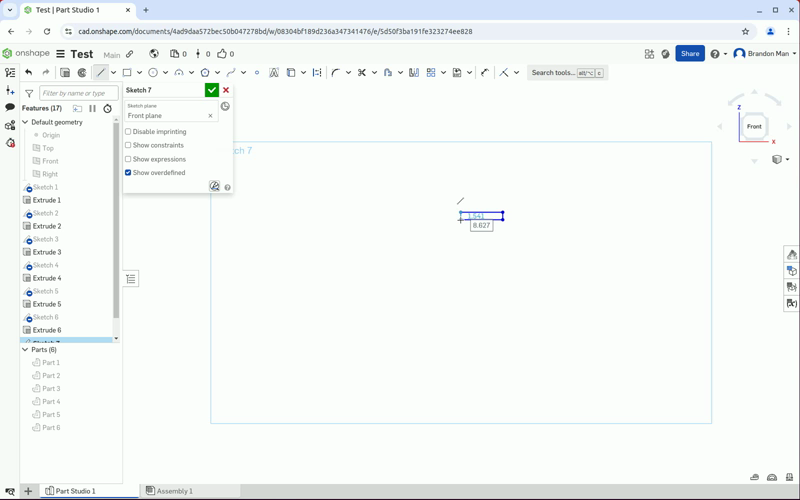
key(esc)
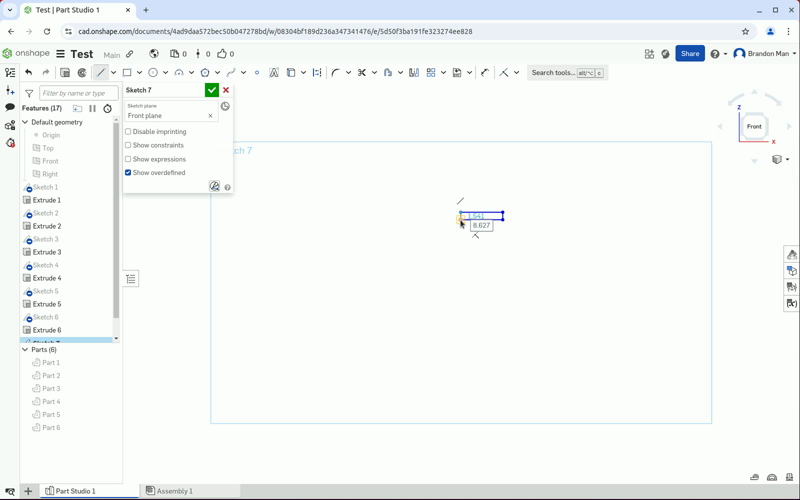
mouse_move(467, 215)
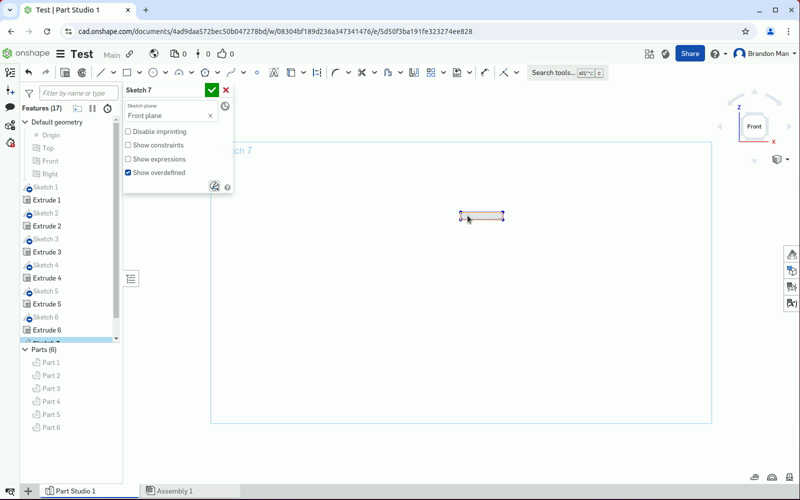
scroll(6)
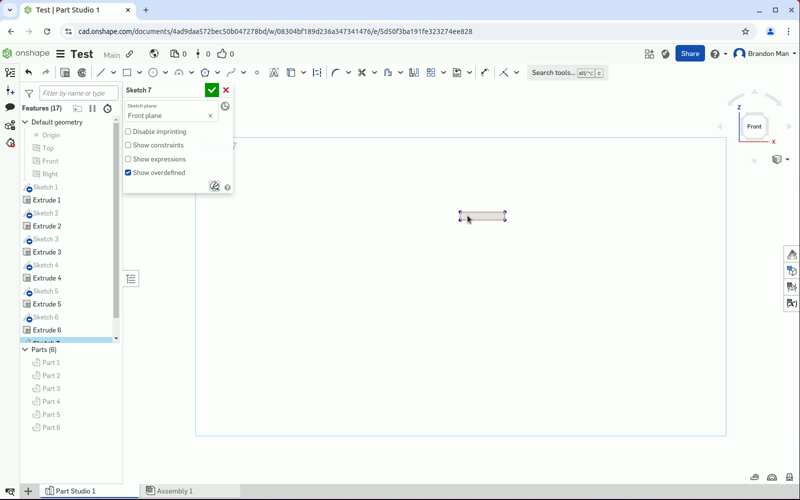
scroll(6)
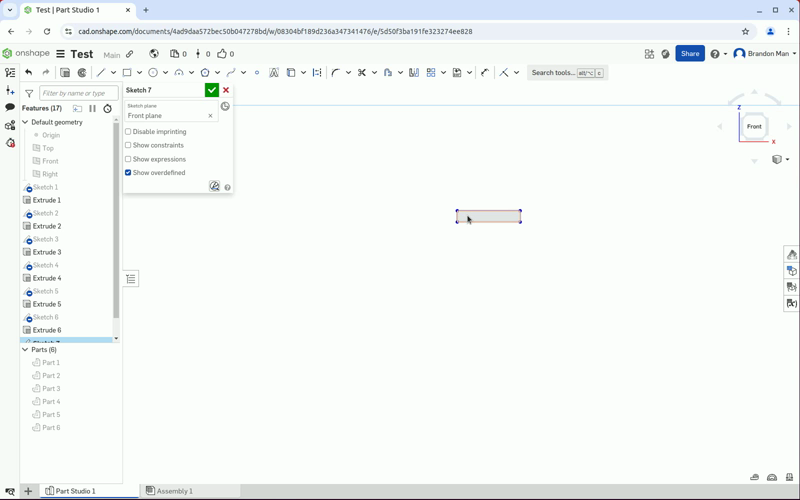
scroll(6)
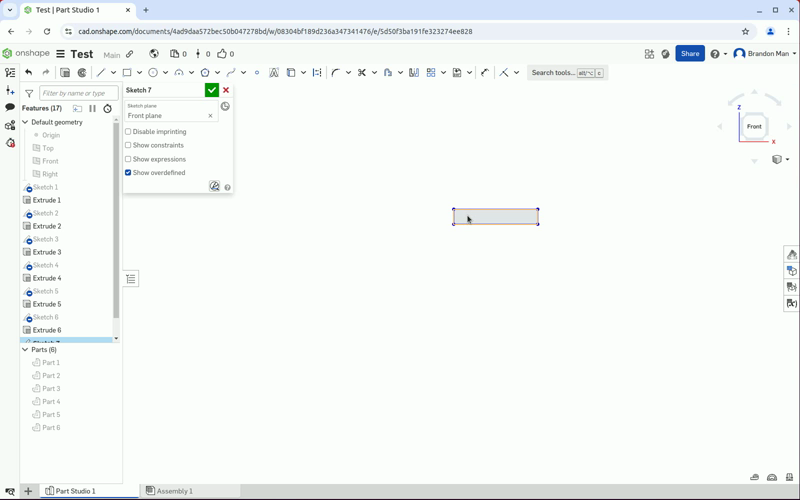
scroll(6)
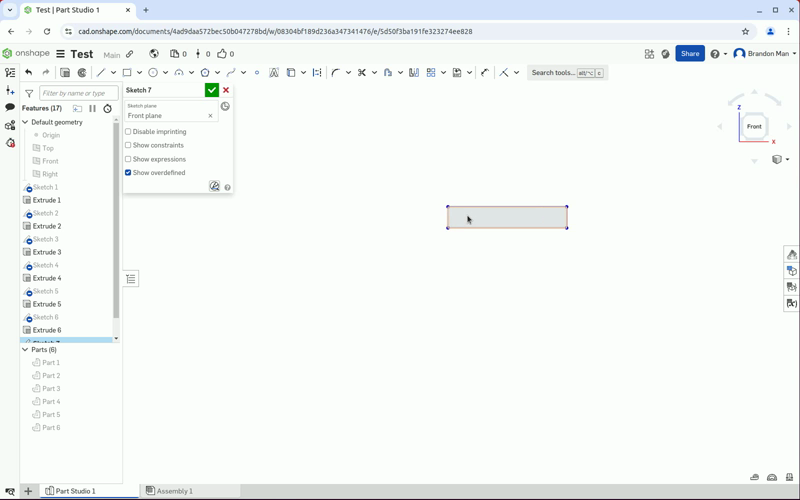
scroll(6)
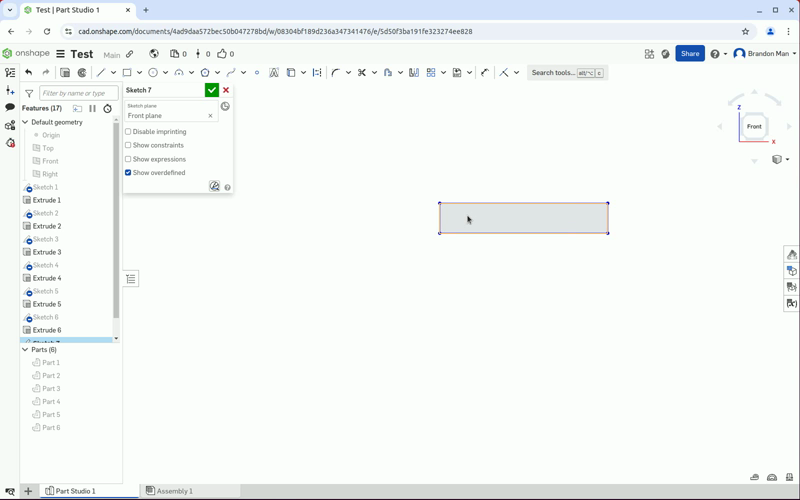
scroll(6)
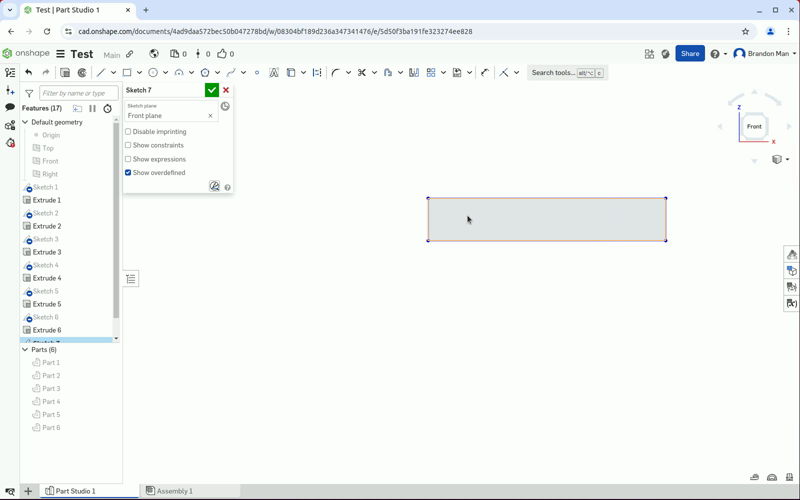
scroll(6)
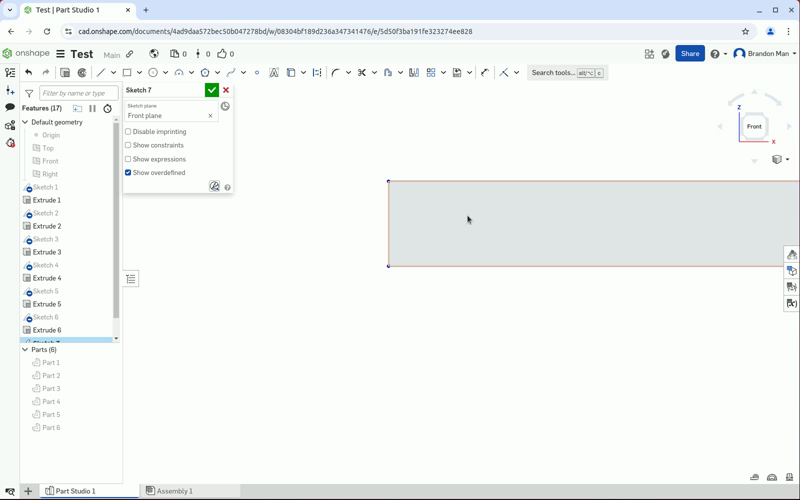
click(467, 215)
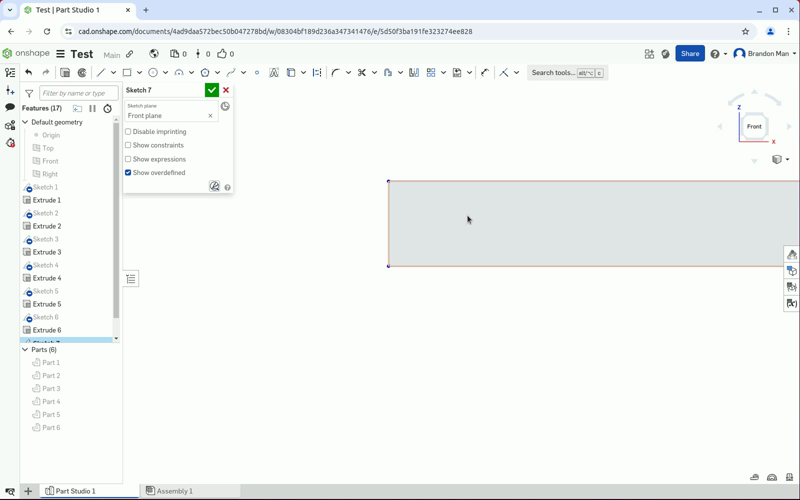
scroll(-6)
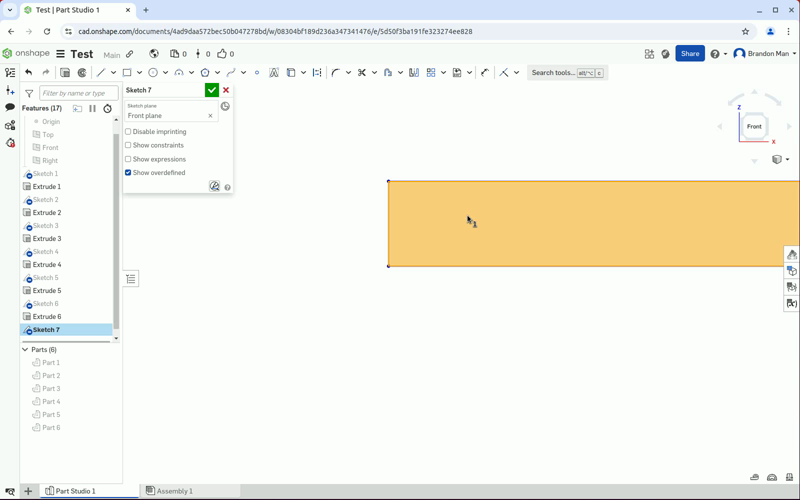
scroll(-6)
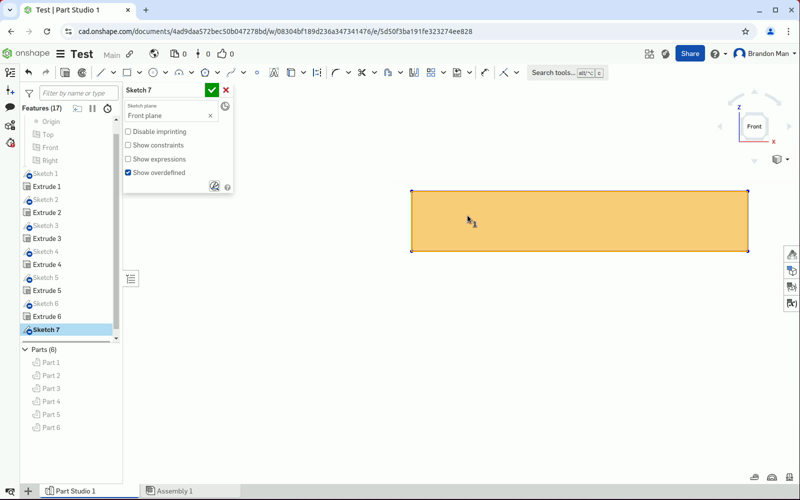
scroll(-6)
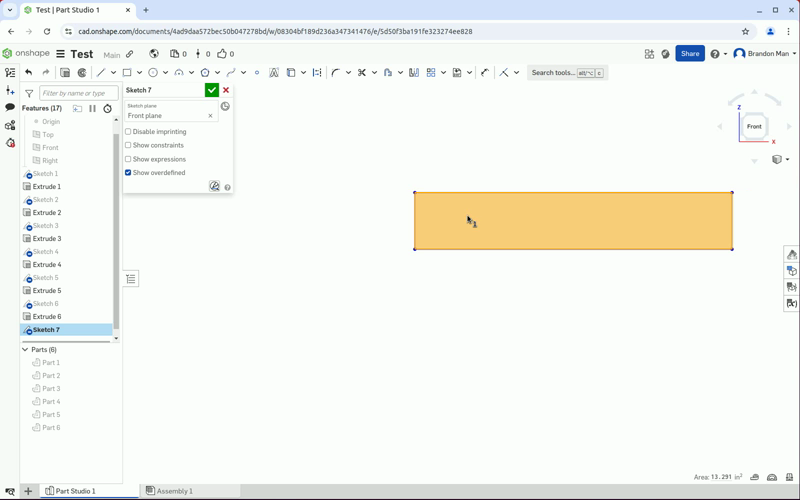
scroll(-6)
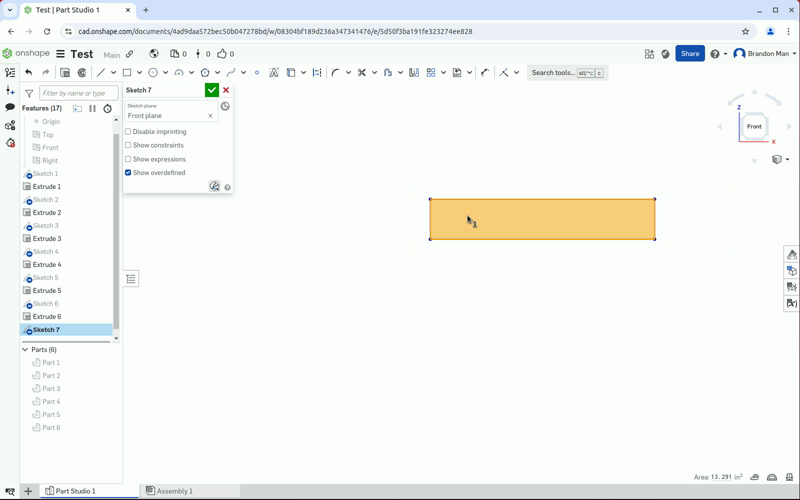
scroll(-6)
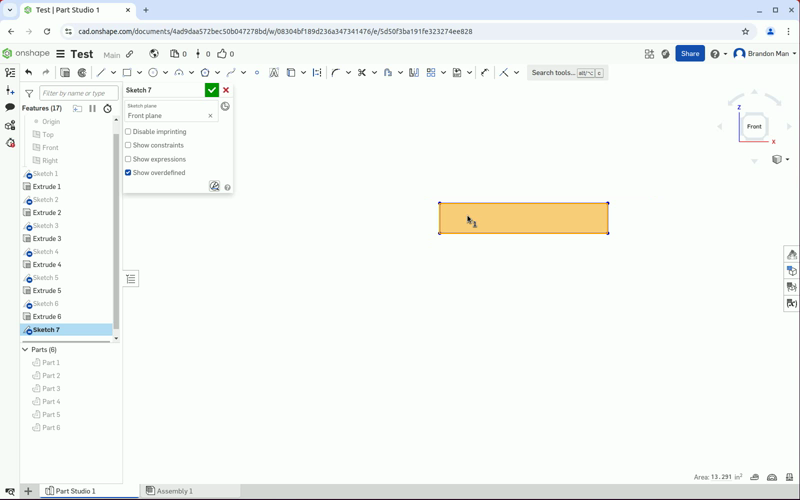
scroll(-6)
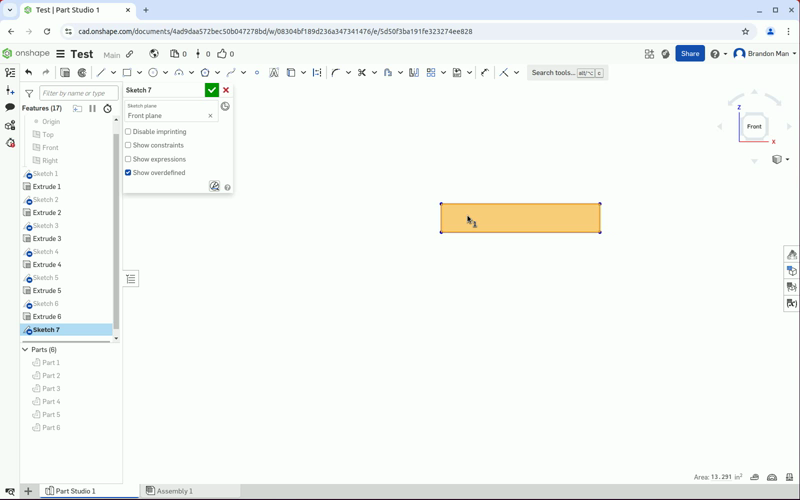
scroll(-6)
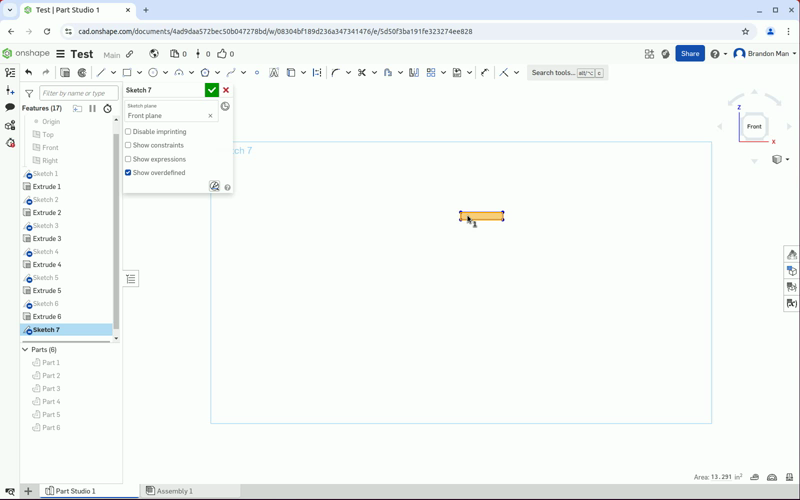
mouse_move(73, 352)
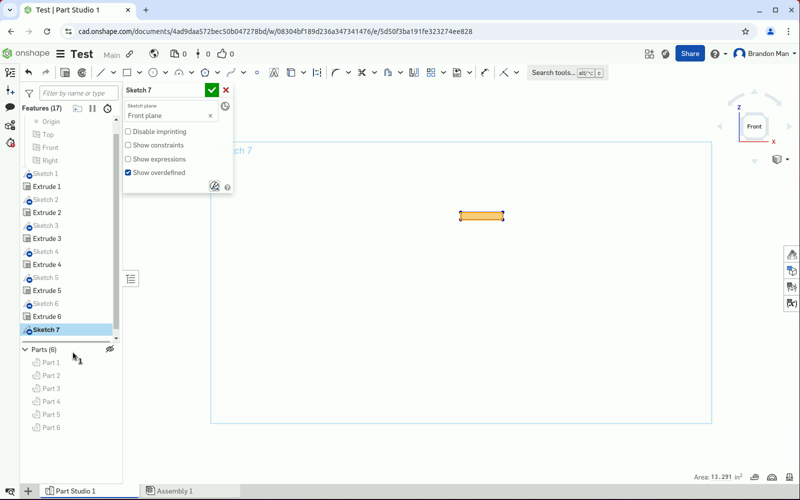
key(shift+y)
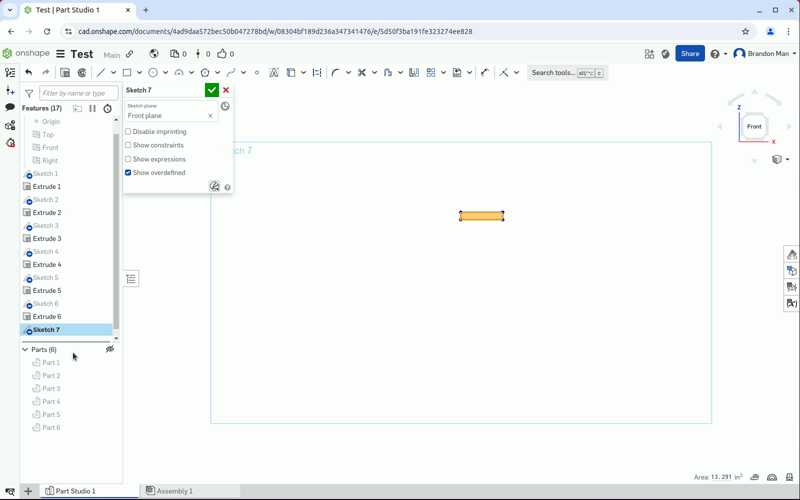
key(shift+e)
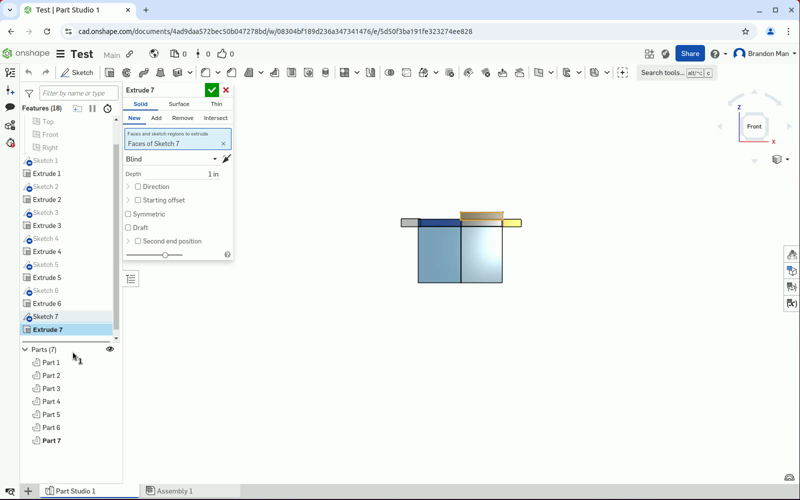
mouse_move(143, 106)
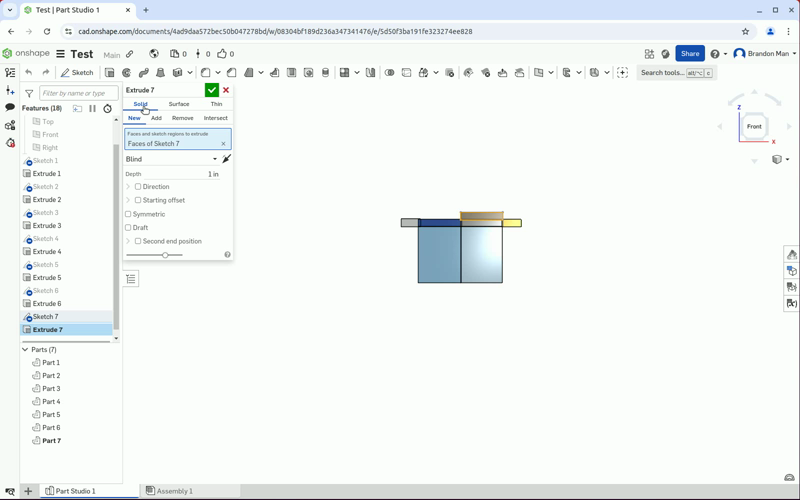
click(143, 106)
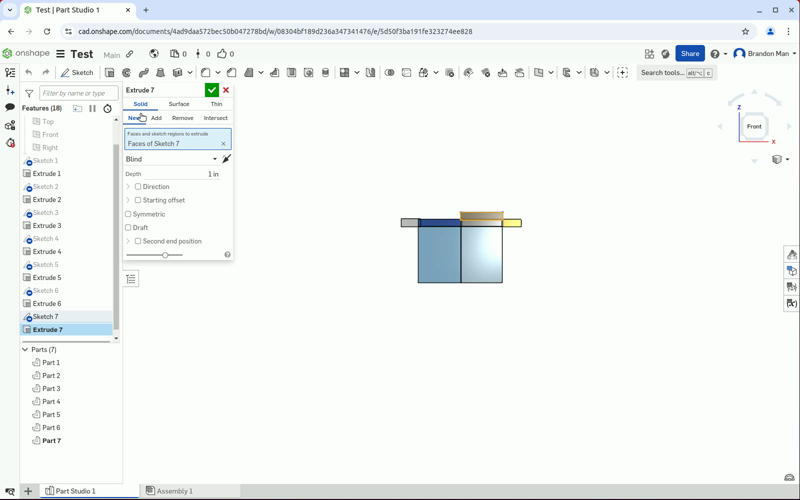
mouse_move(137, 120)
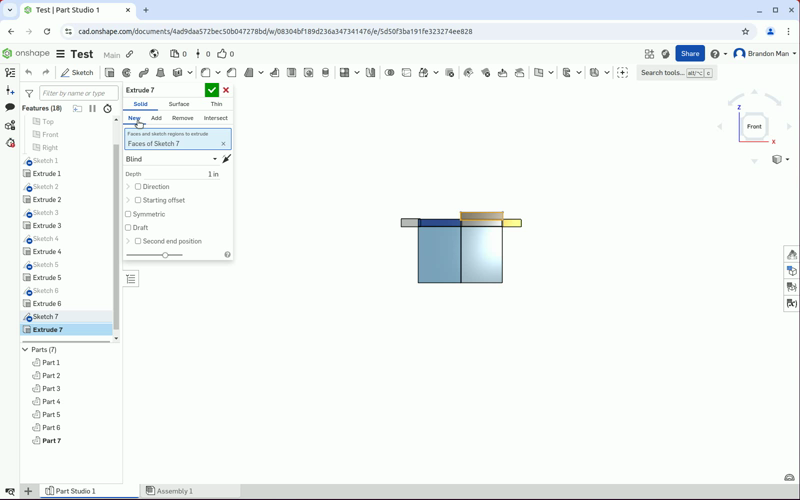
click(137, 120)
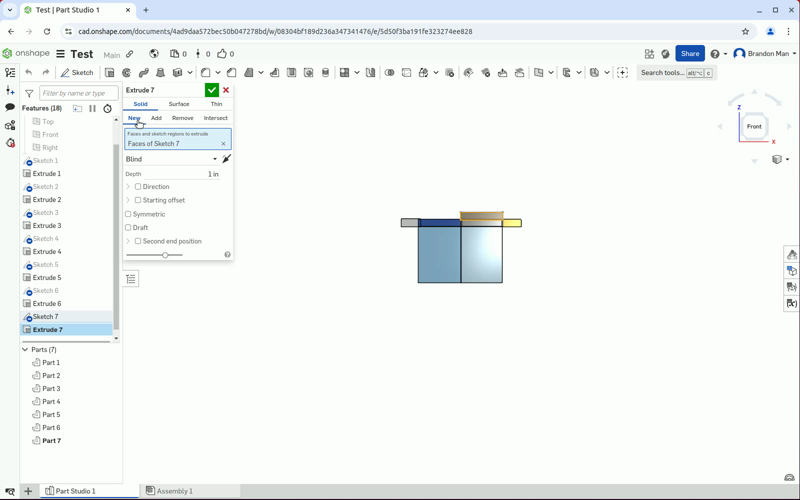
key(tab, 4)
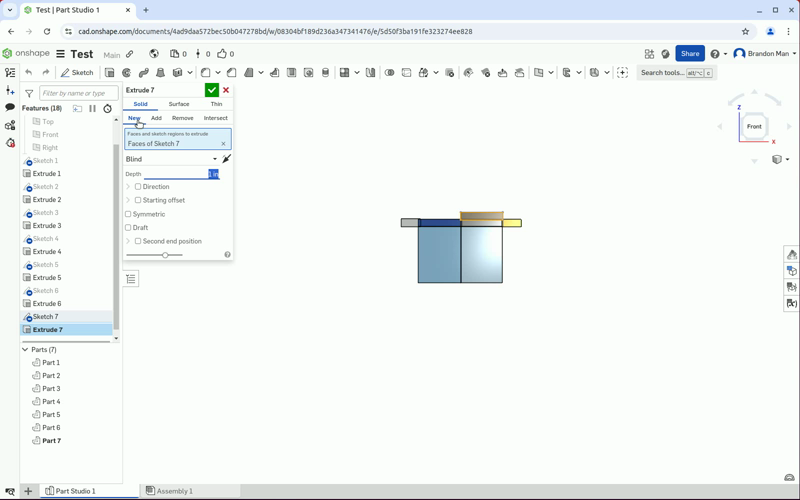
text(9.628)
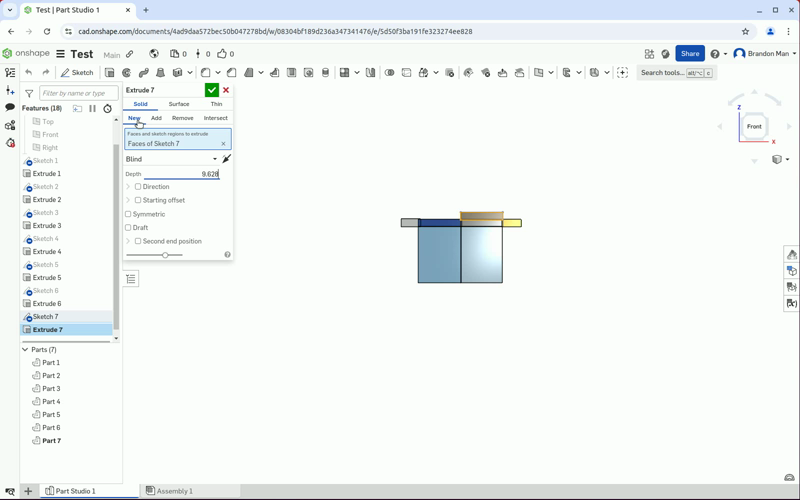
key(tab, 3)
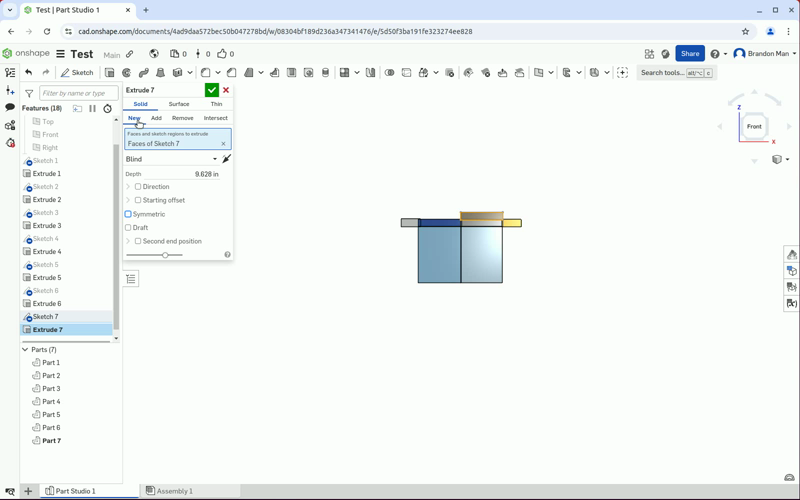
key(space)
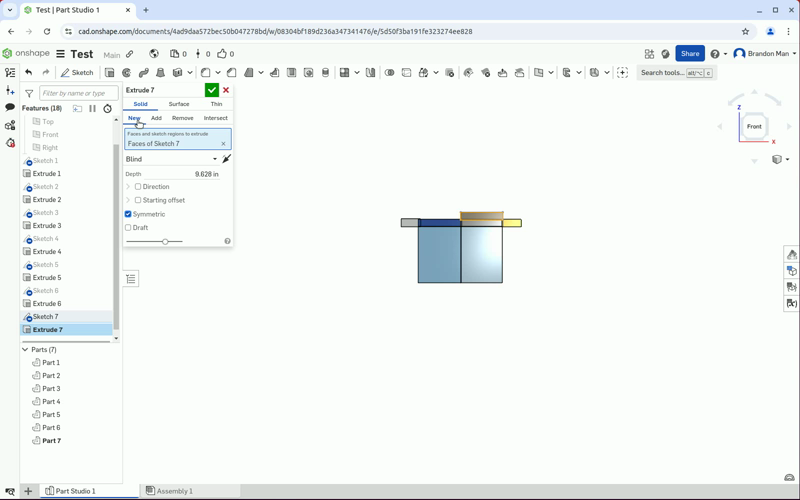
key(enter)
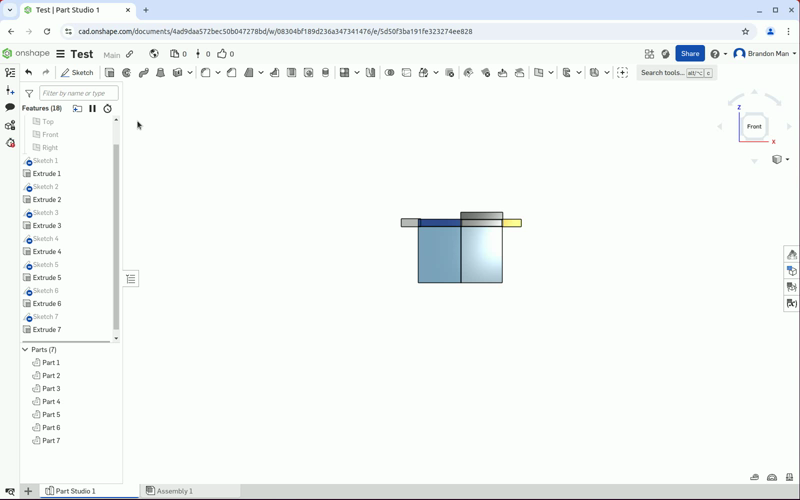
key(shift+h)
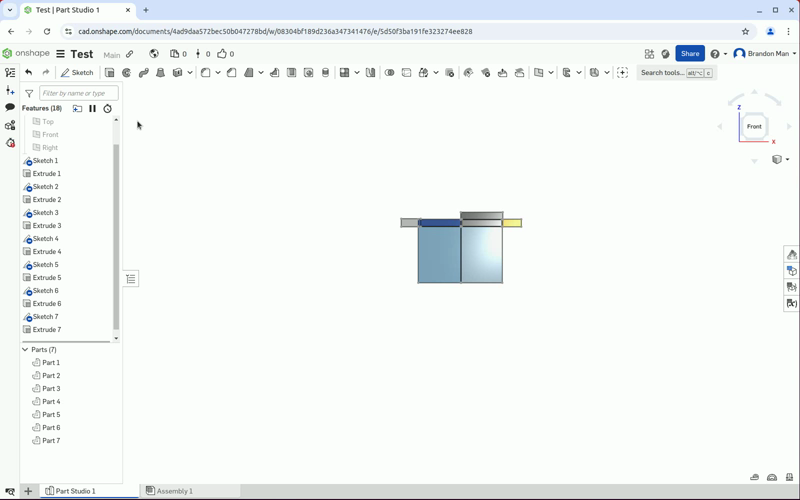
key(shift+h)
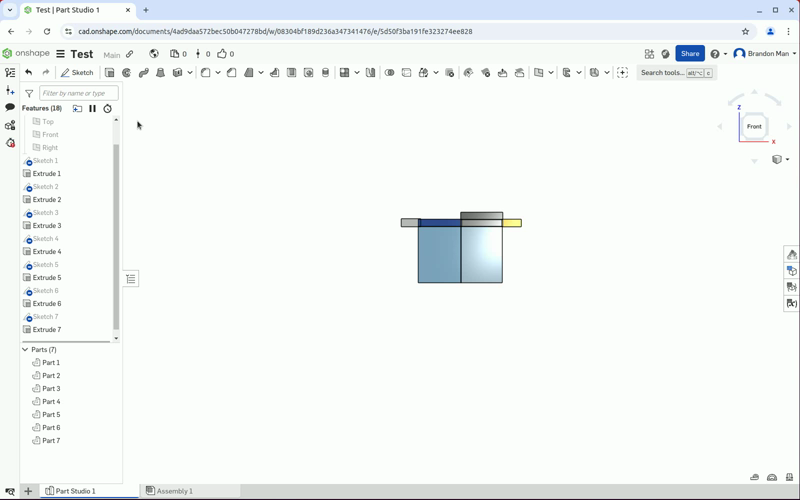
mouse_move(69, 163)
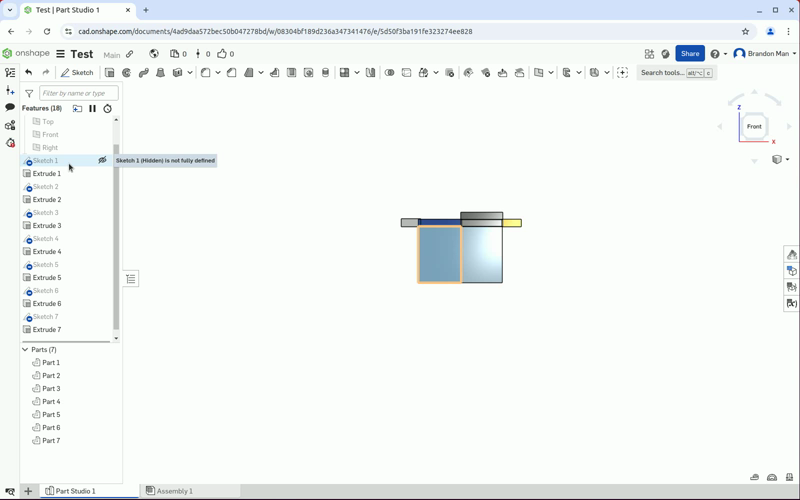
click(69, 163)
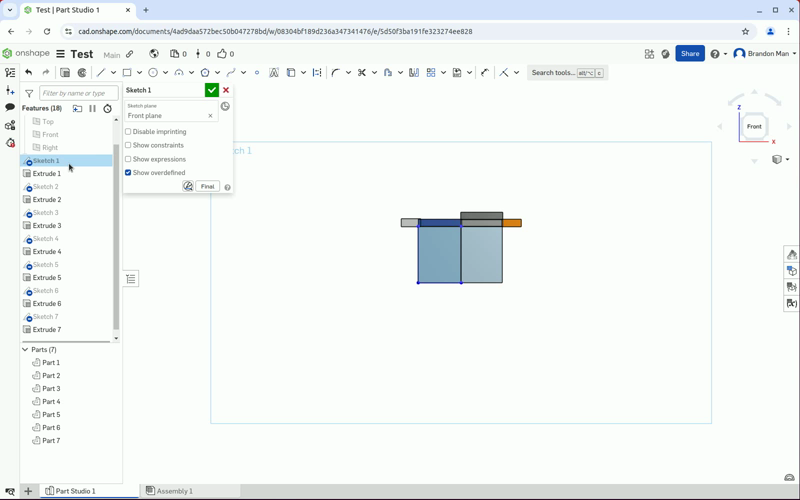
mouse_move(229, 92)
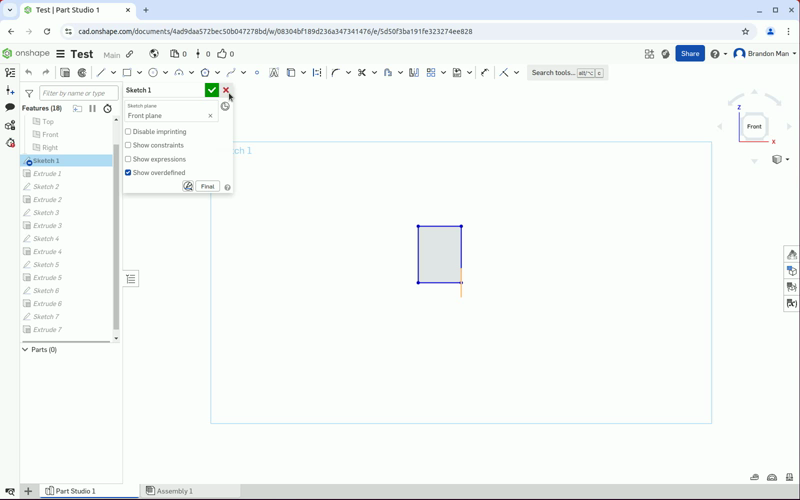
click(229, 92)
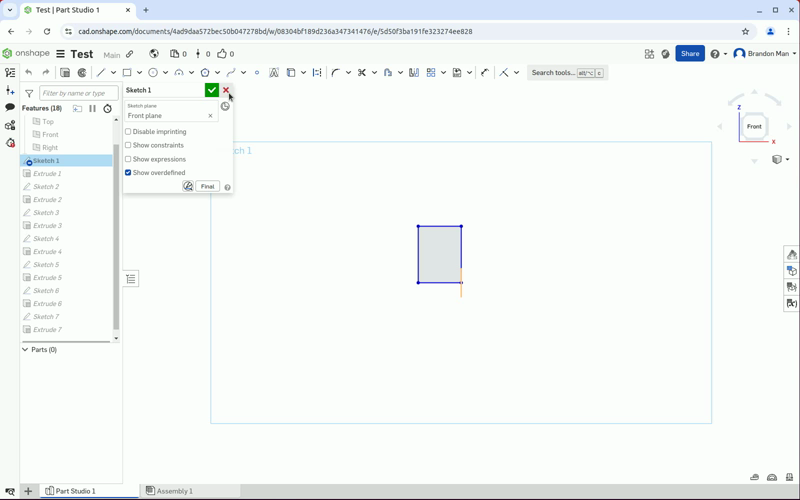
key(shift+s)
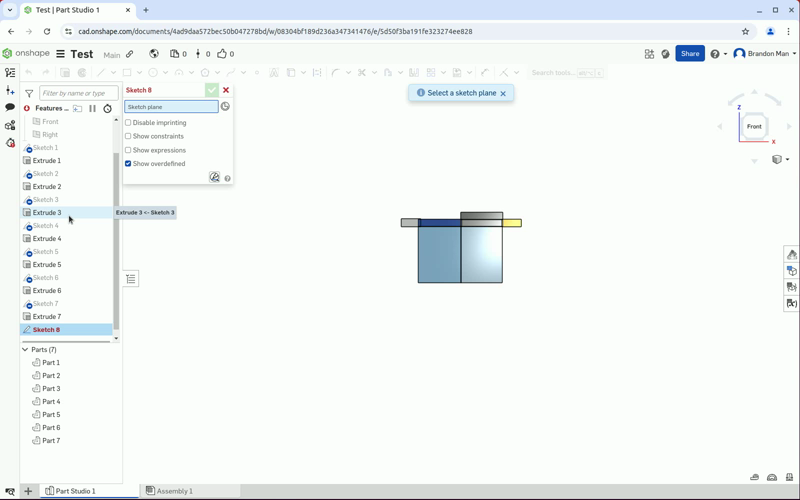
scroll(3)
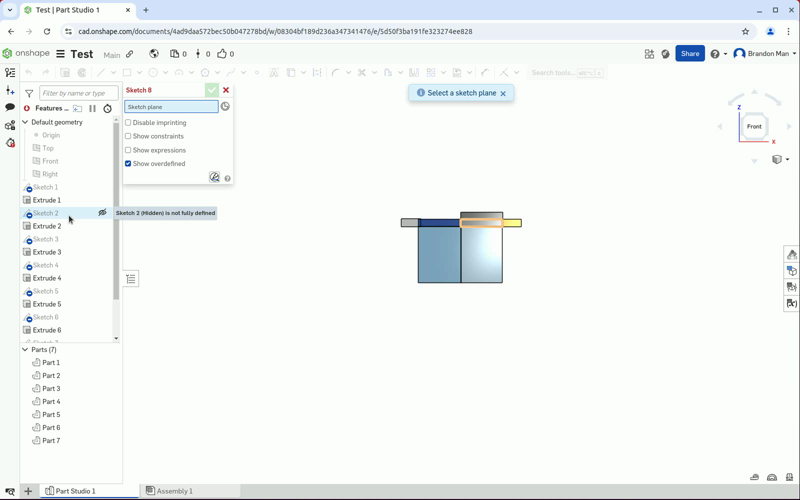
mouse_move(69, 163)
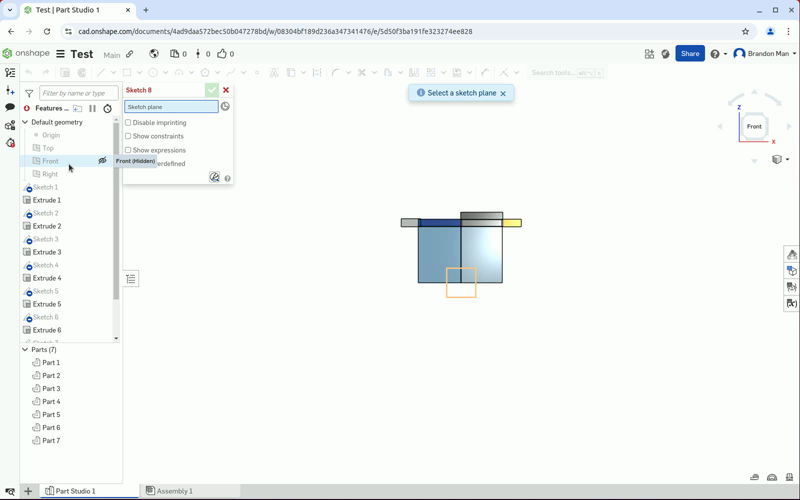
click(69, 163)
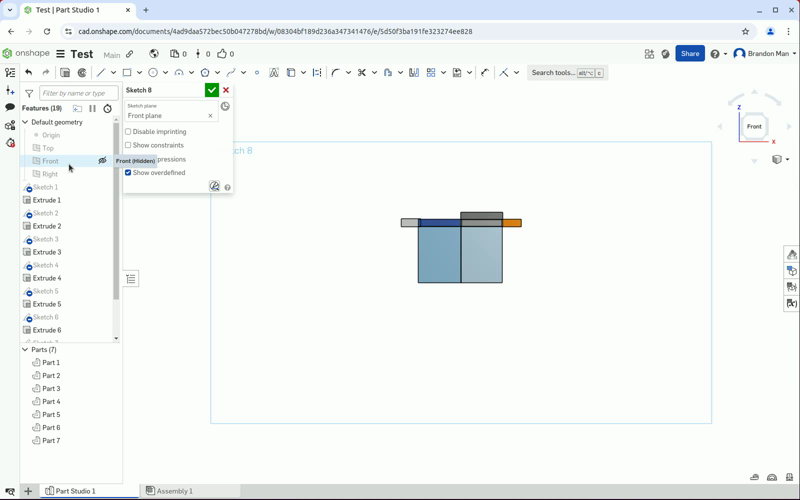
mouse_move(73, 352)
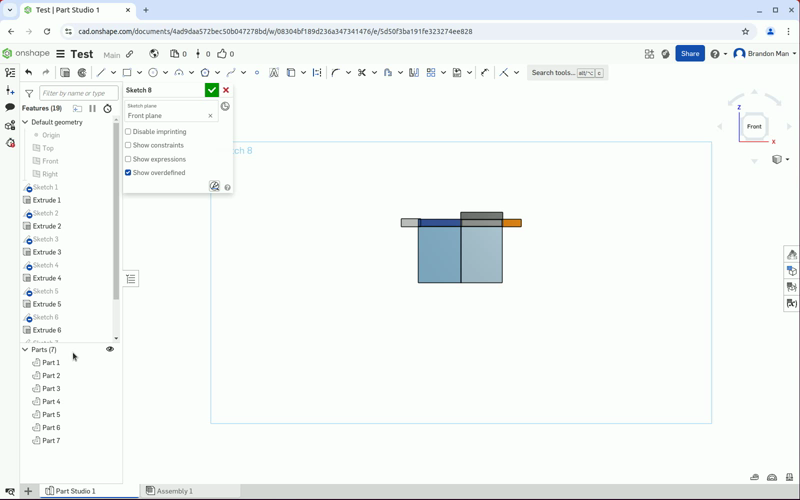
key(y)
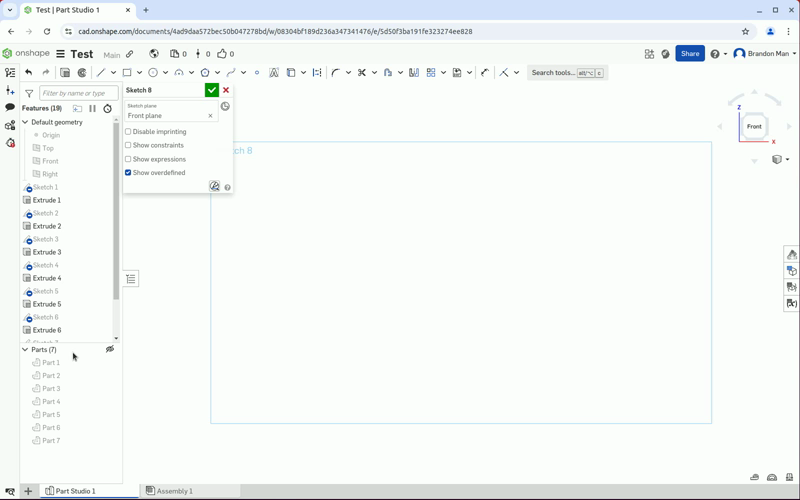
key(l)
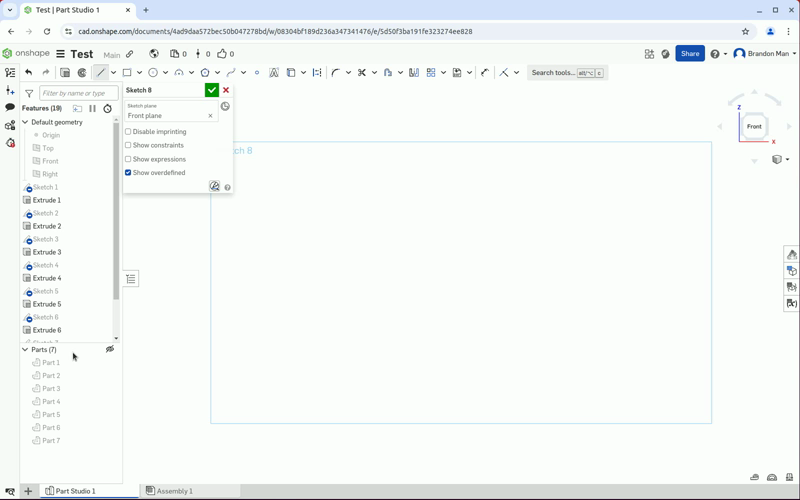
key_down(shift)
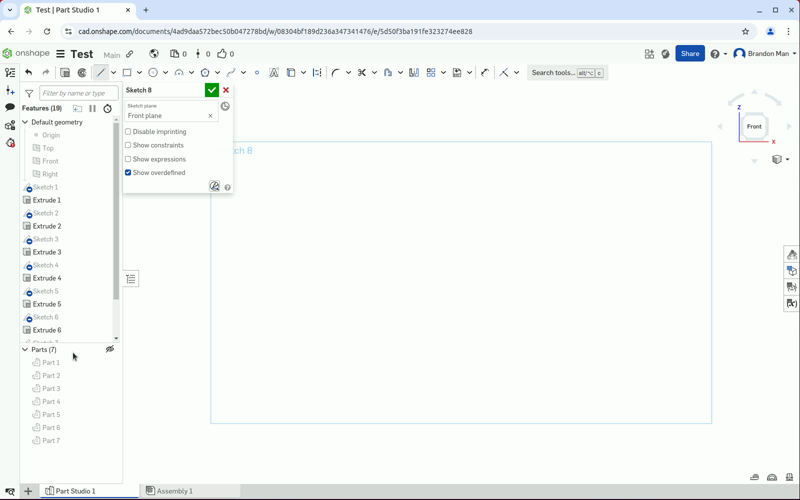
mouse_move(418, 211)
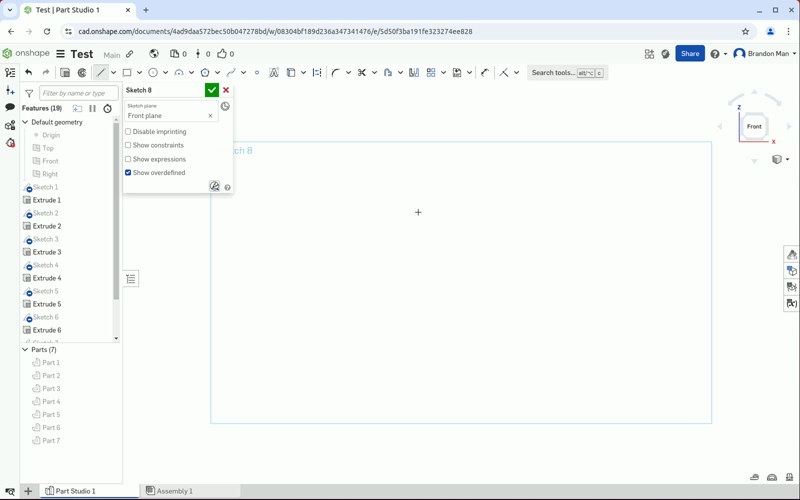
click(418, 211)
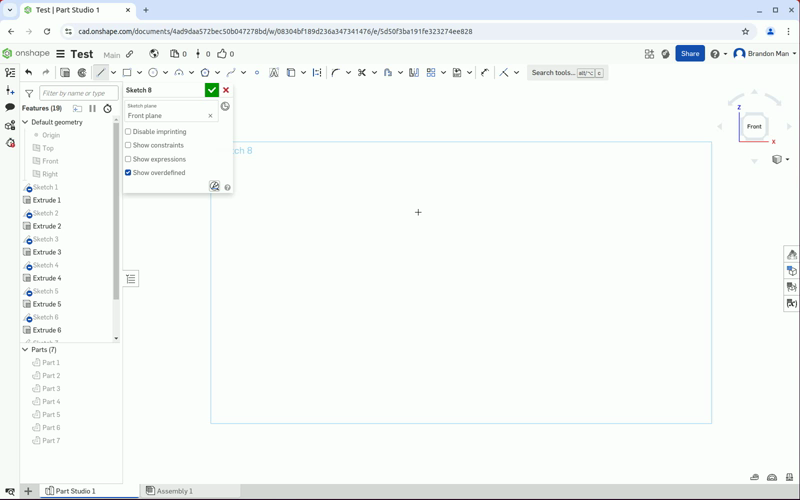
key_up(shift)
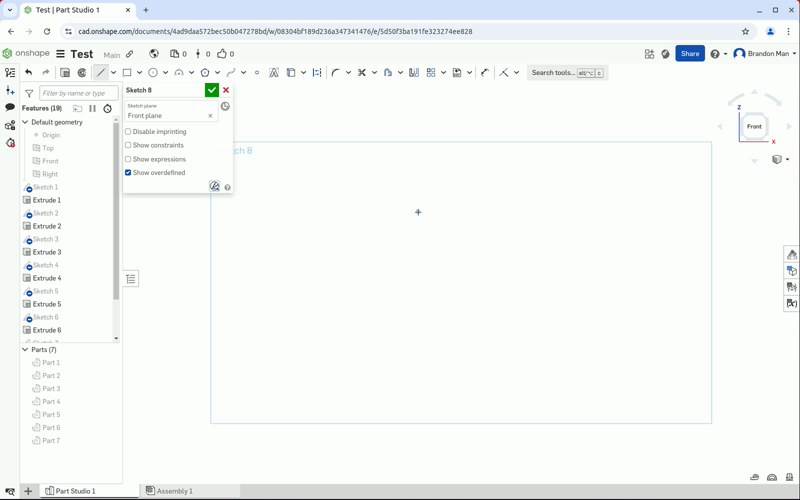
key_down(shift)
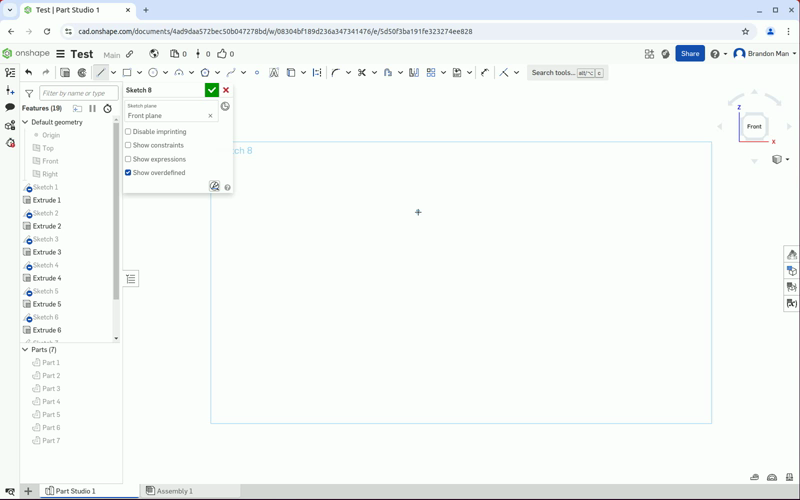
mouse_move(448, 211)
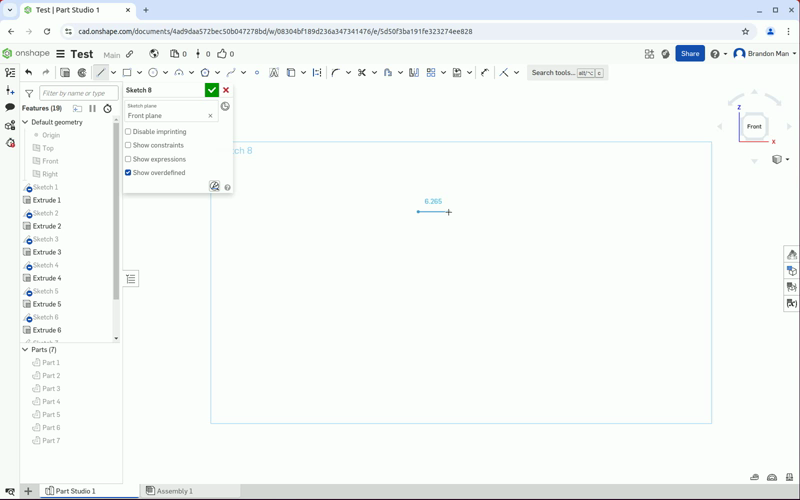
mouse_move(461, 211)
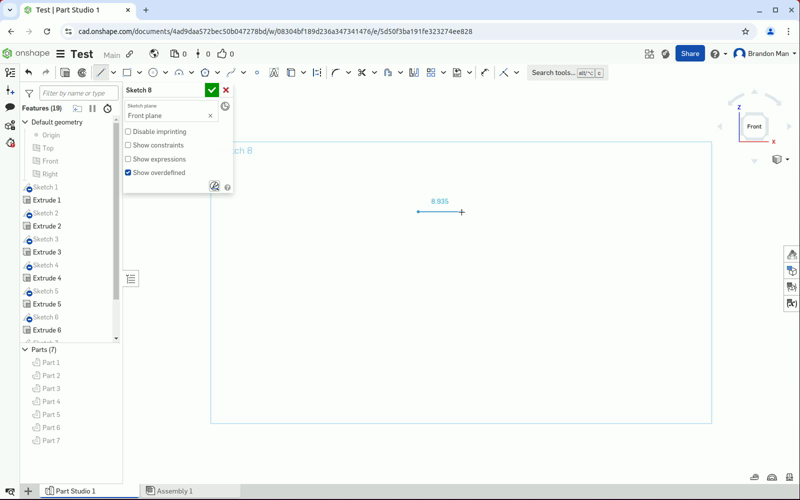
click(461, 211)
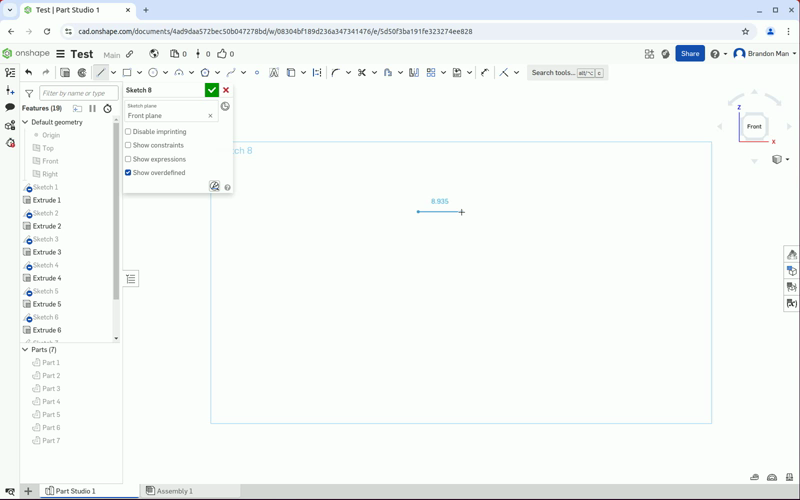
key_up(shift)
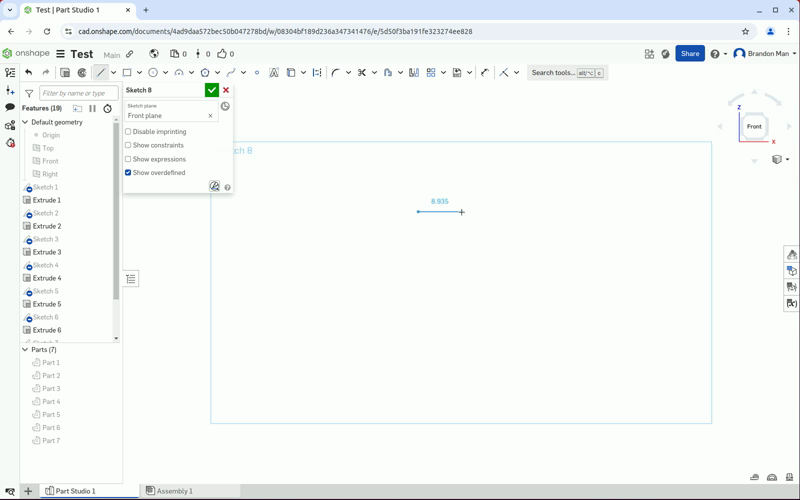
key_down(shift)
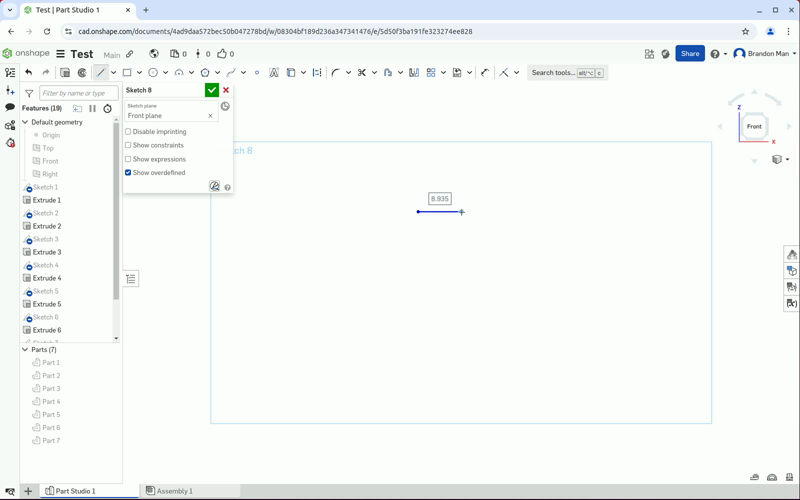
mouse_move(491, 211)
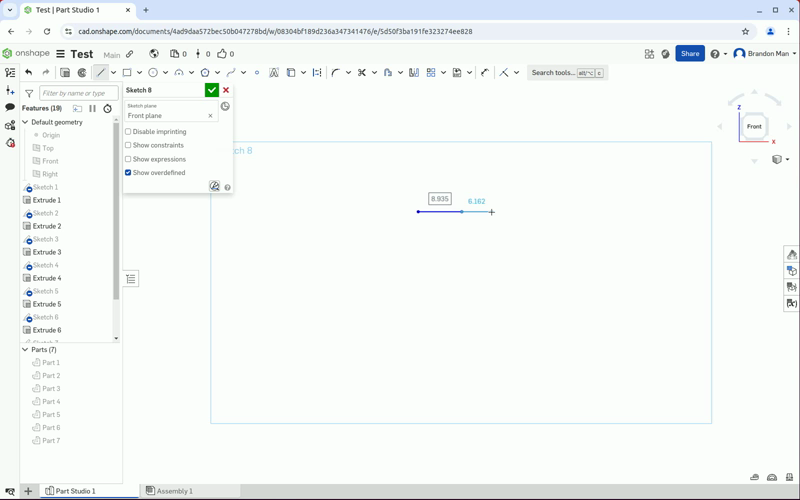
mouse_move(461, 184)
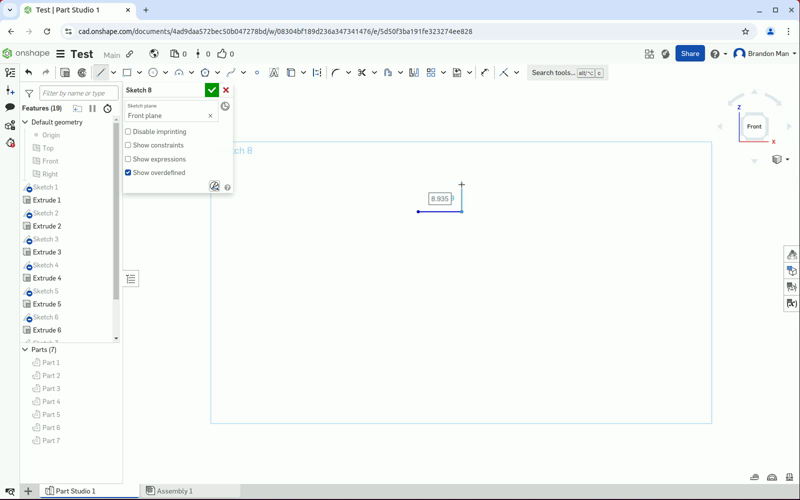
click(461, 184)
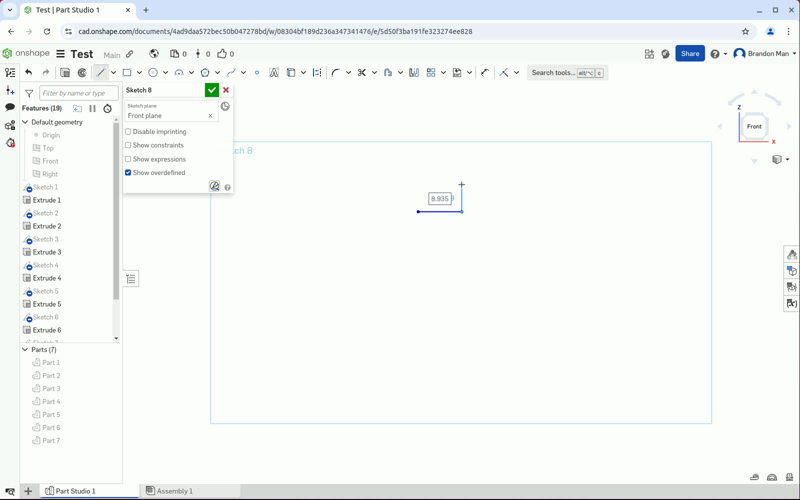
key_up(shift)
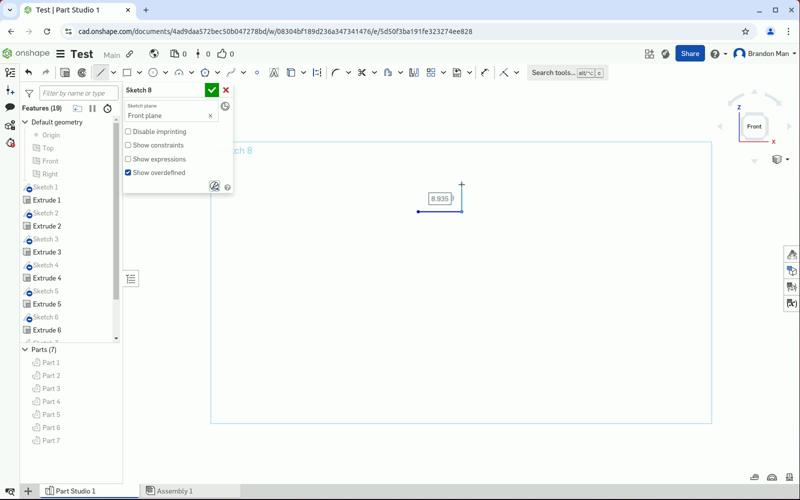
key_down(shift)
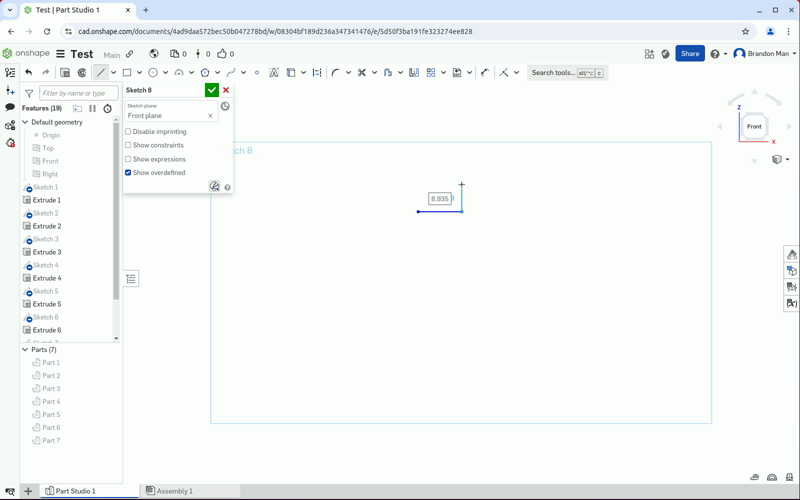
mouse_move(491, 184)
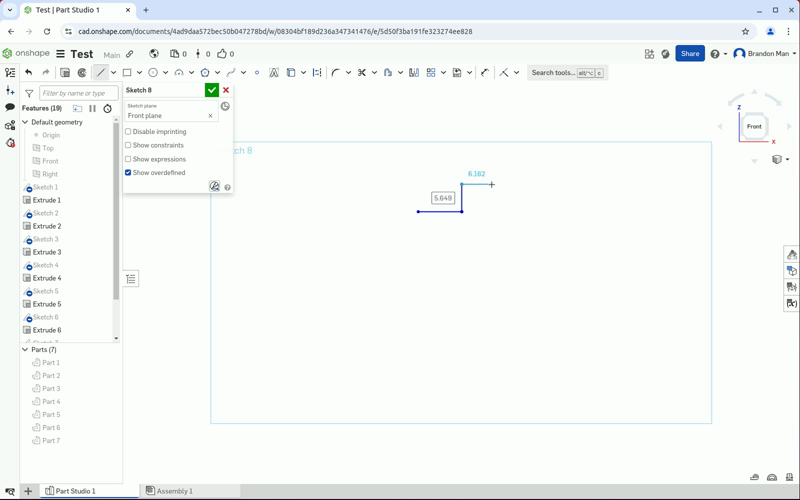
mouse_move(418, 184)
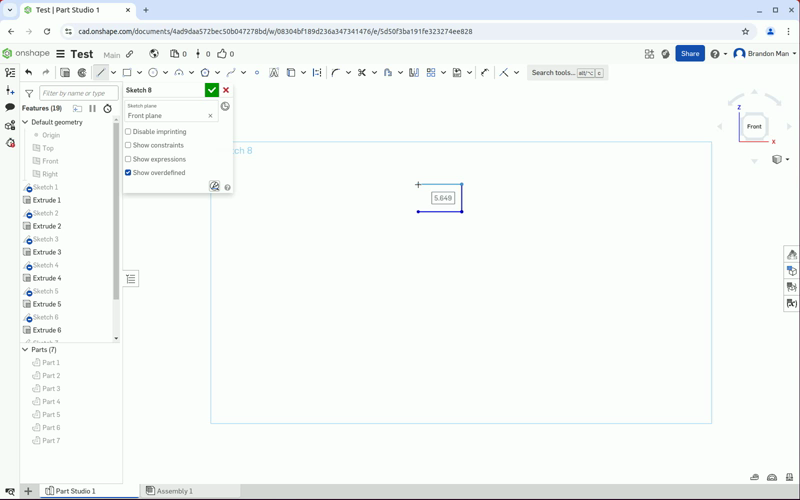
click(418, 184)
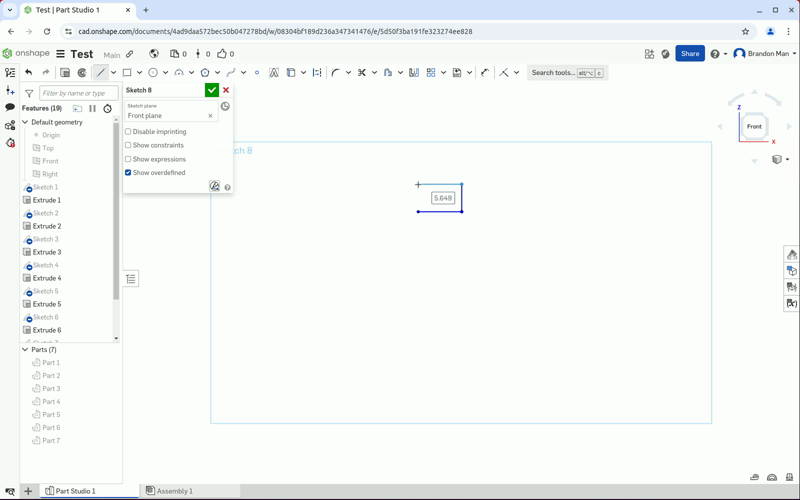
key_up(shift)
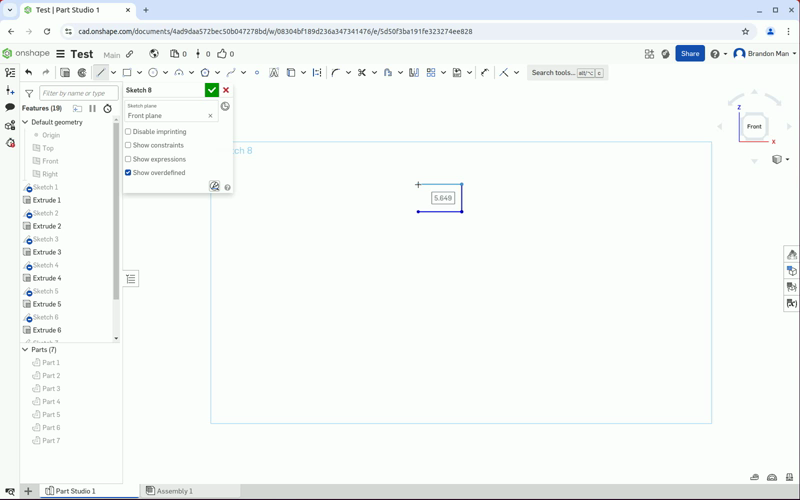
mouse_move(448, 184)
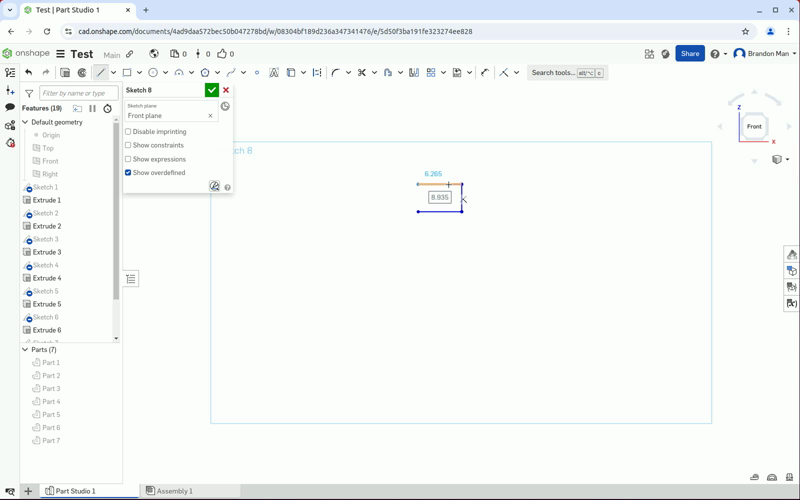
key_down(shift)
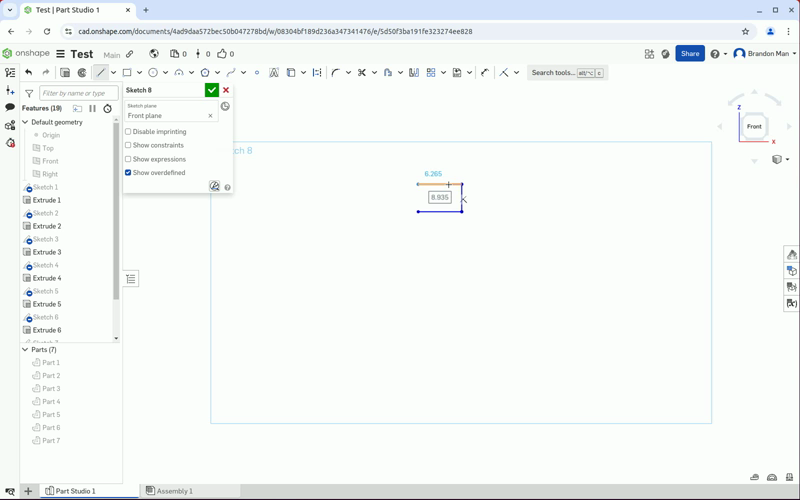
mouse_move(418, 211)
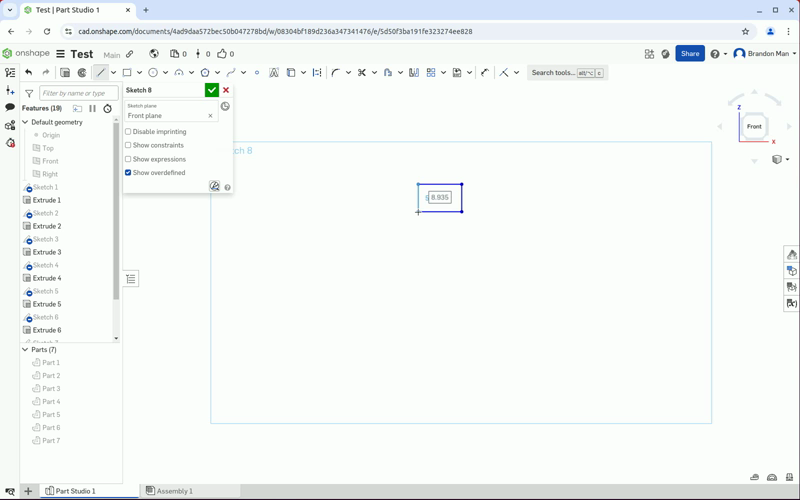
key_up(shift)
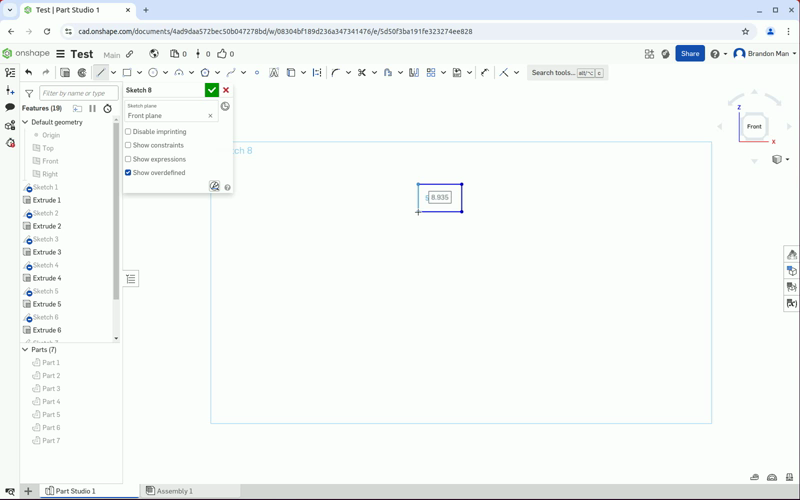
click(418, 211)
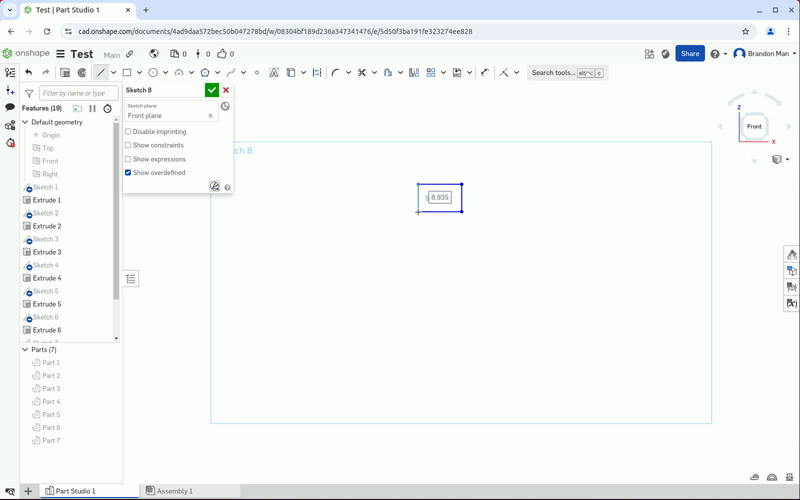
key(esc)
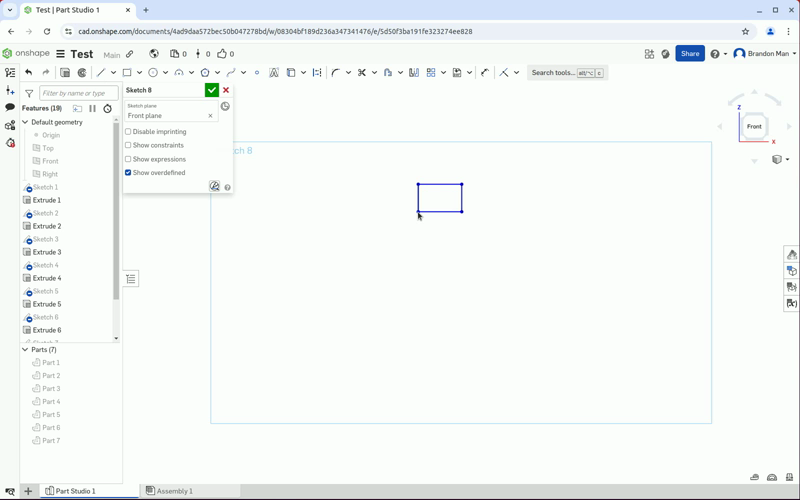
mouse_move(421, 205)
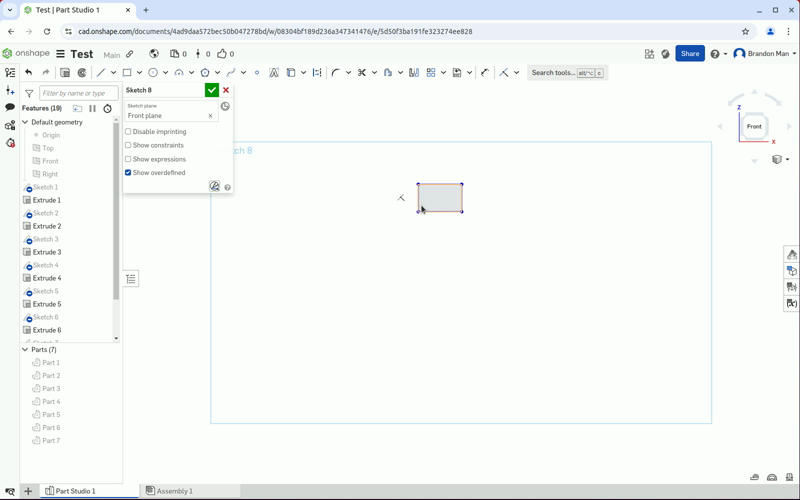
scroll(6)
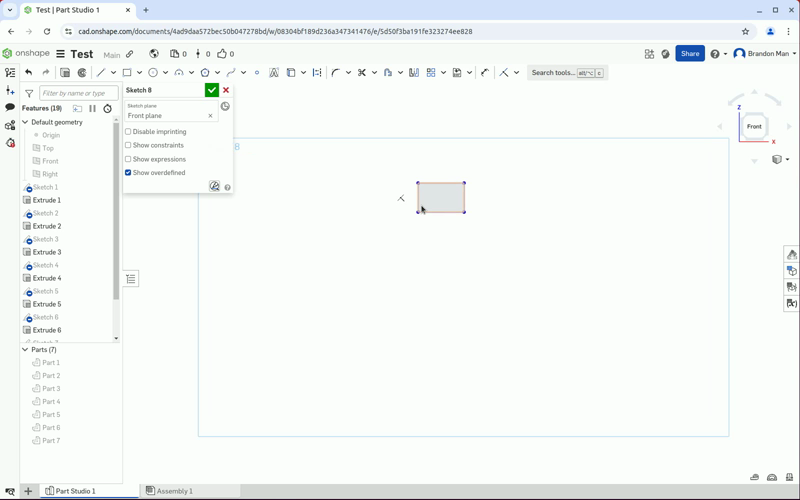
scroll(6)
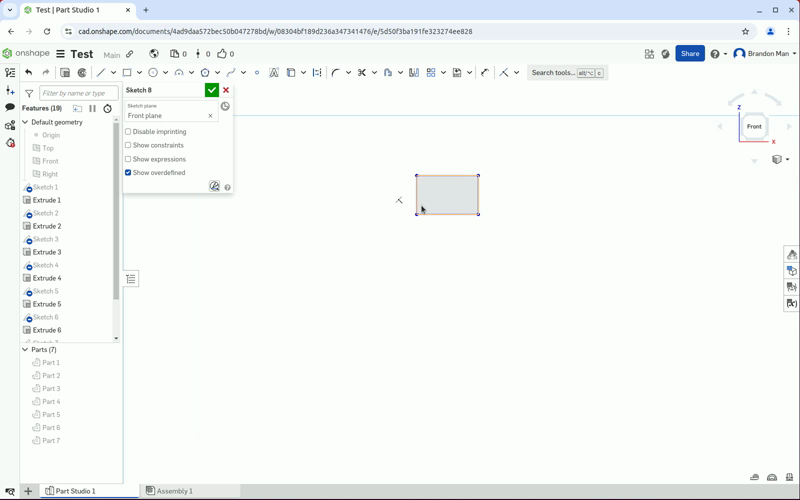
scroll(6)
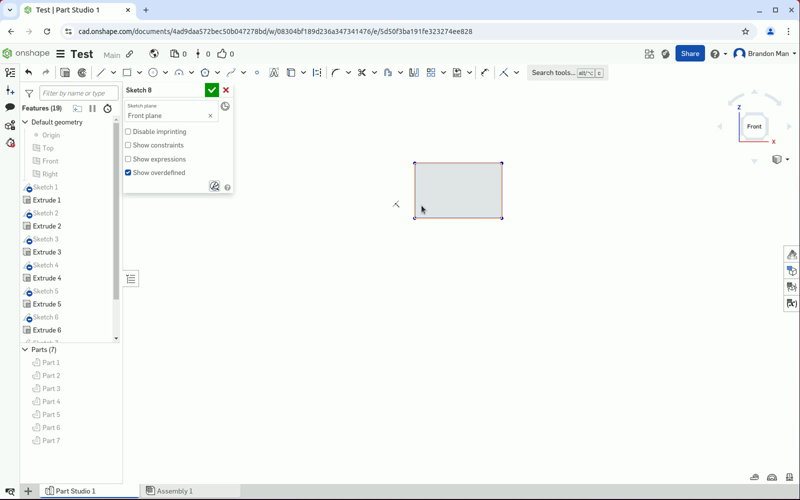
scroll(6)
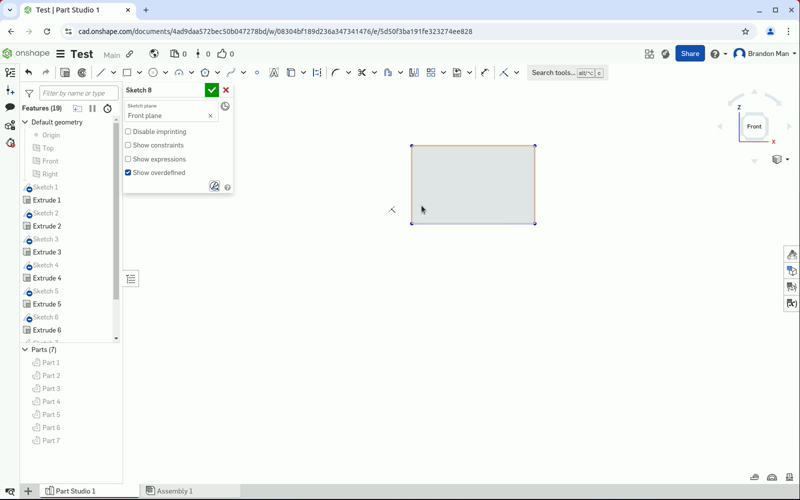
scroll(6)
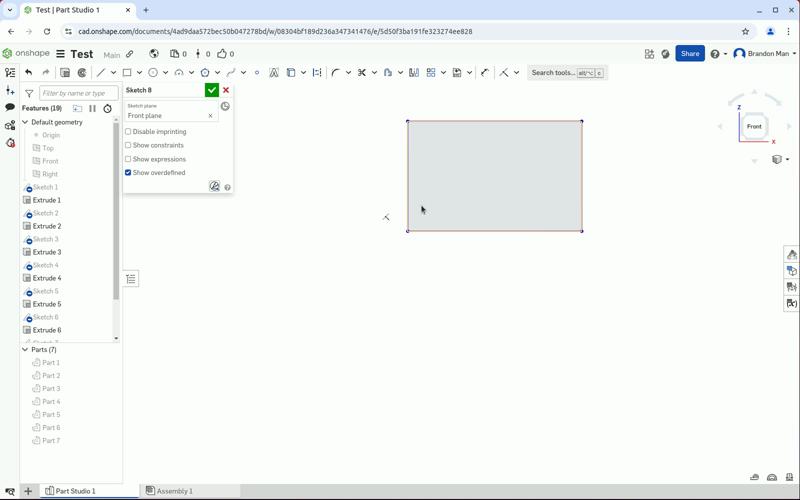
scroll(6)
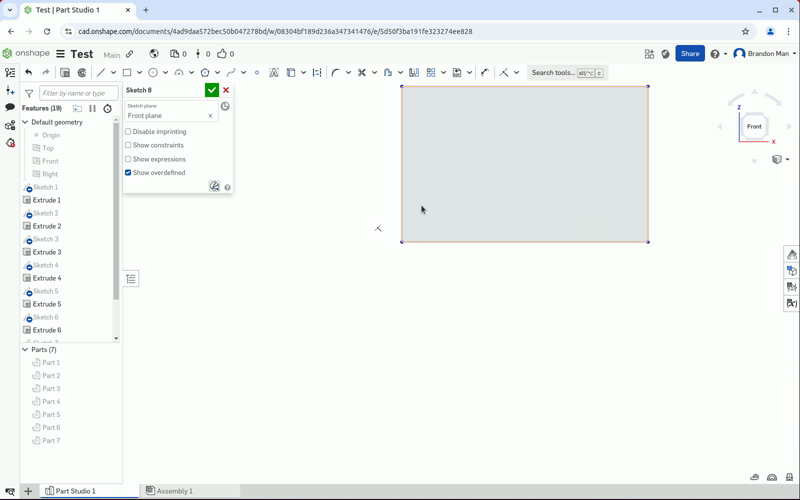
scroll(6)
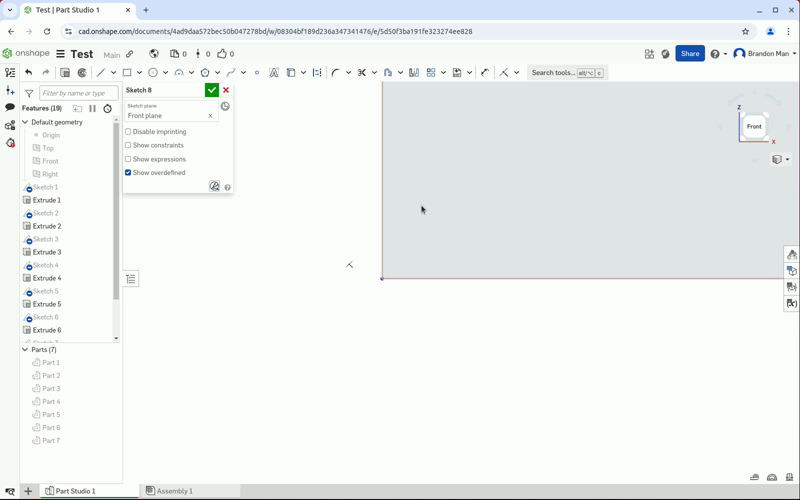
click(421, 205)
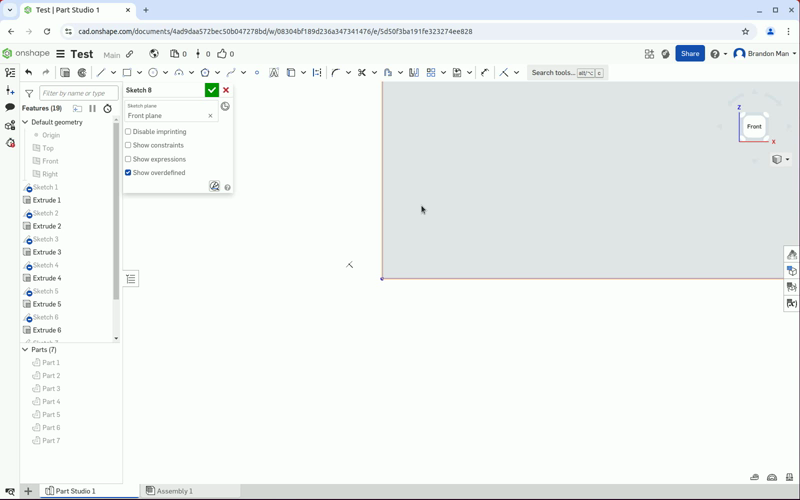
scroll(-6)
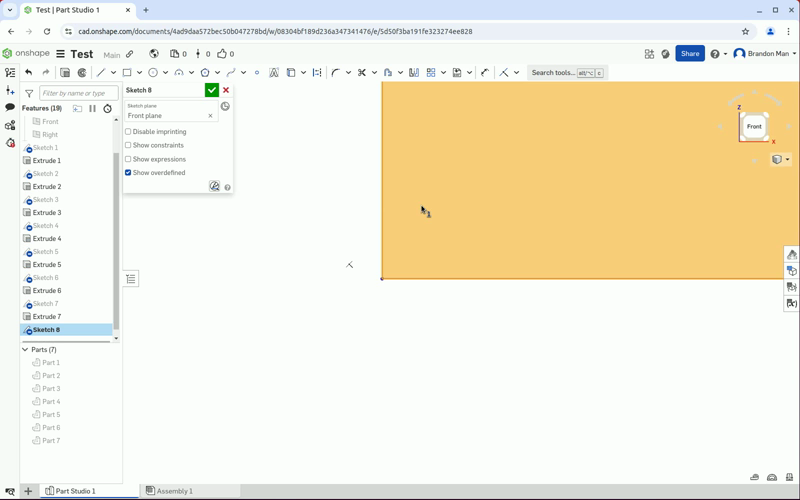
scroll(-6)
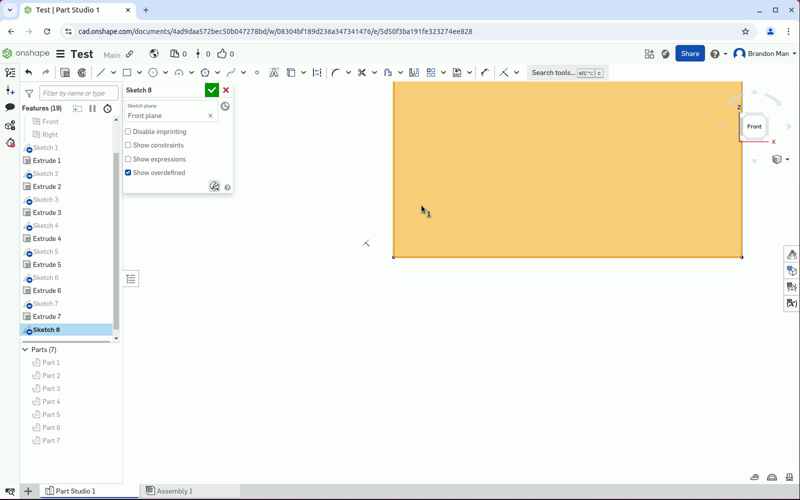
scroll(-6)
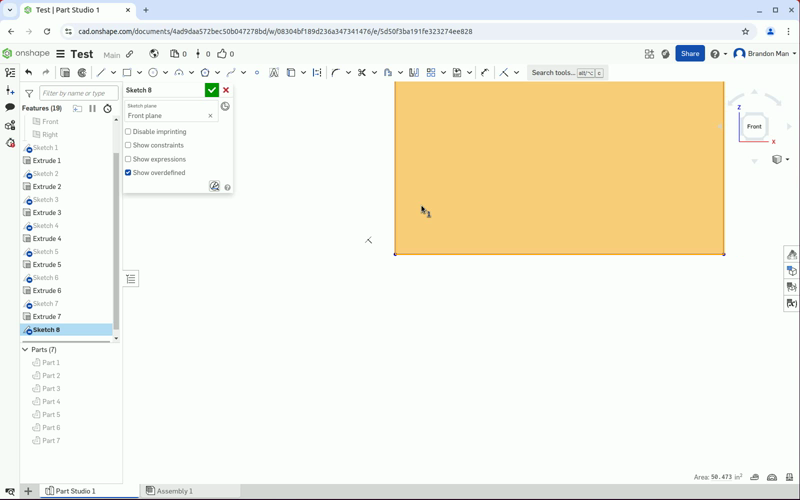
scroll(-6)
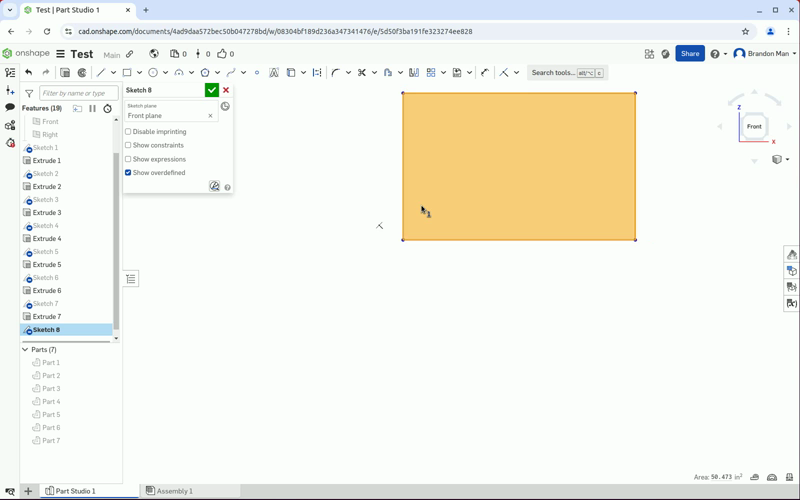
scroll(-6)
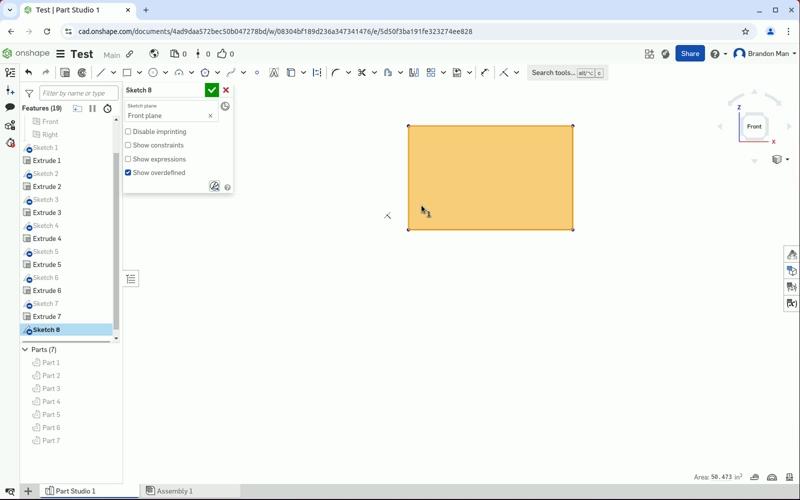
scroll(-6)
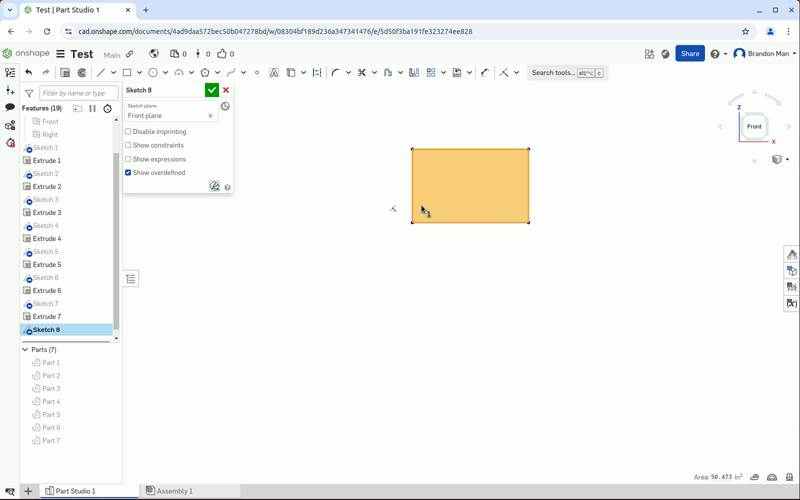
scroll(-6)
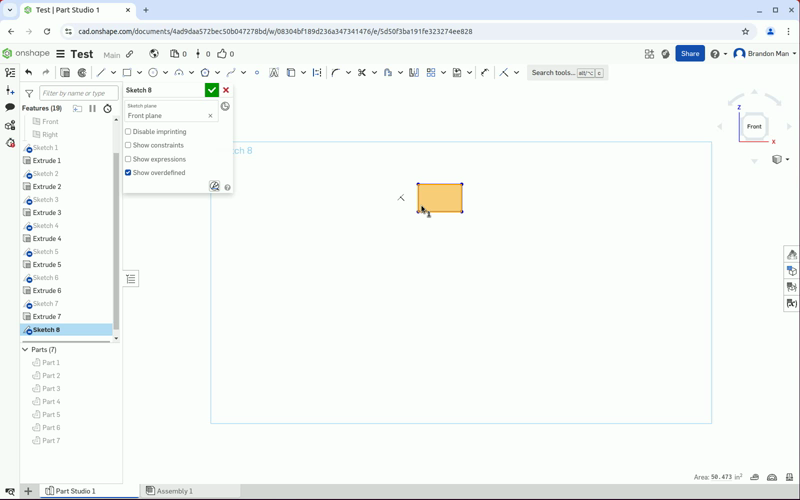
mouse_move(73, 352)
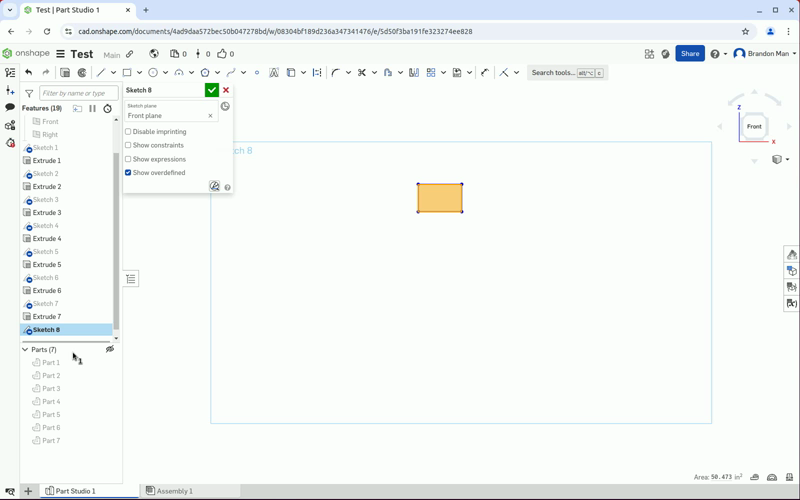
key(shift+y)
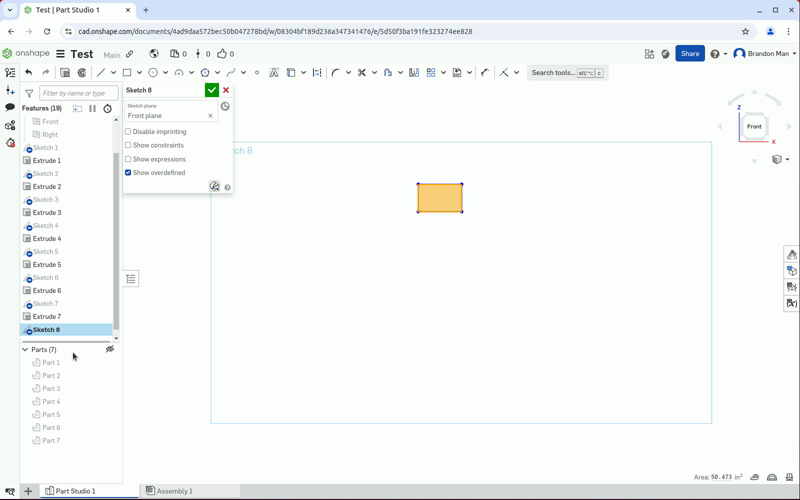
key(shift+e)
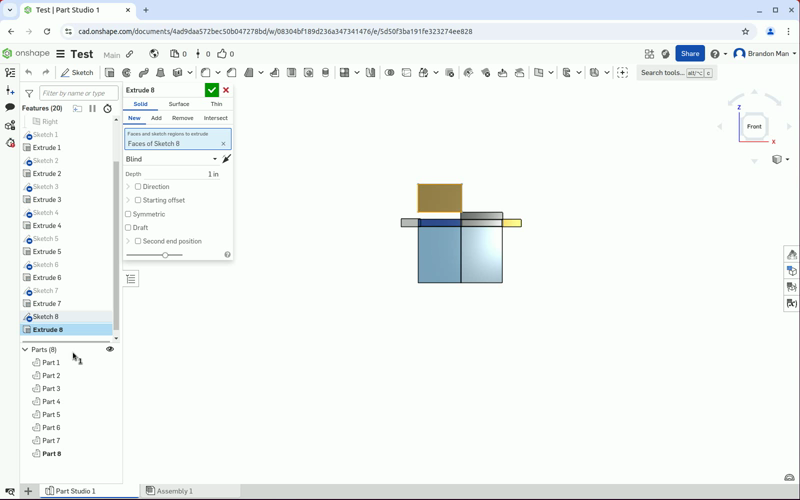
mouse_move(143, 106)
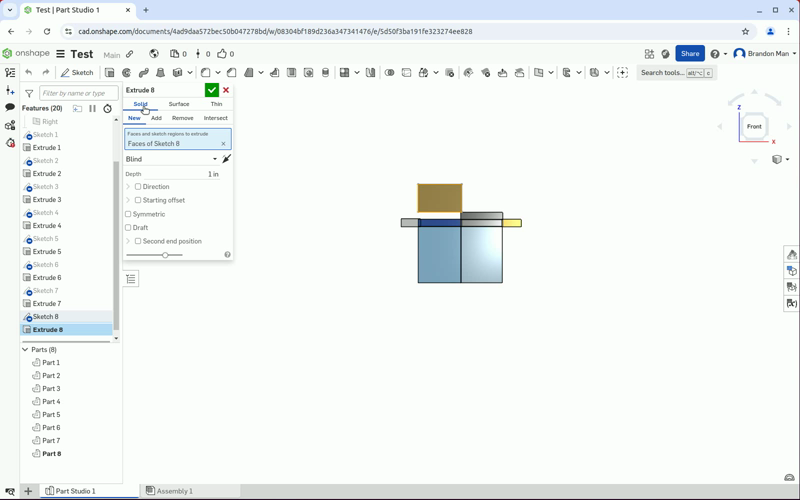
click(143, 106)
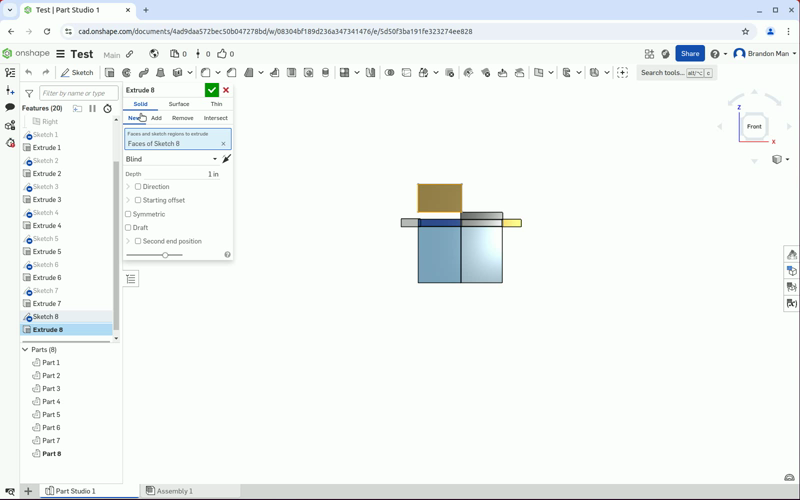
mouse_move(137, 120)
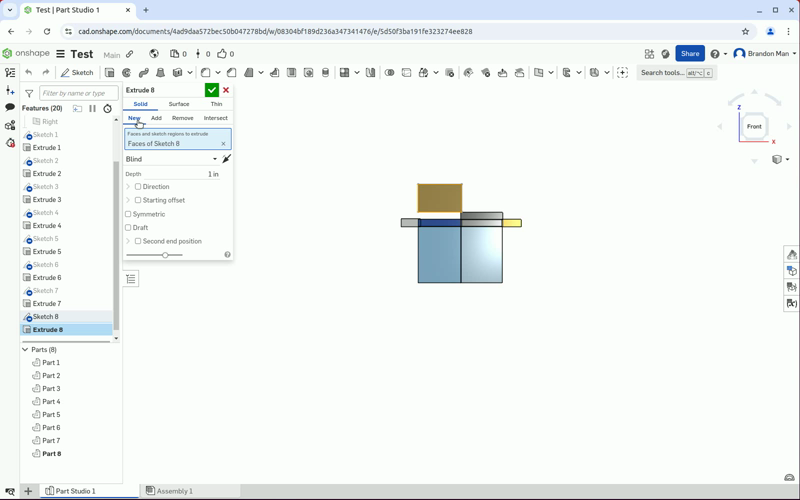
click(137, 120)
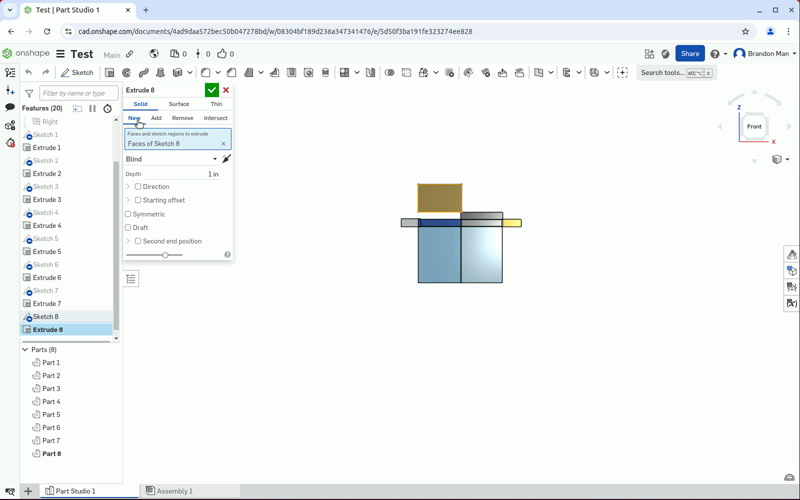
key(tab, 4)
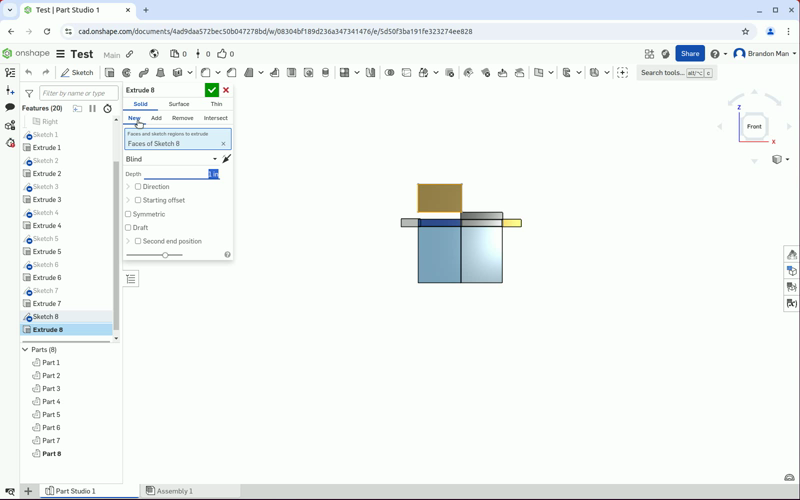
text(9.628)
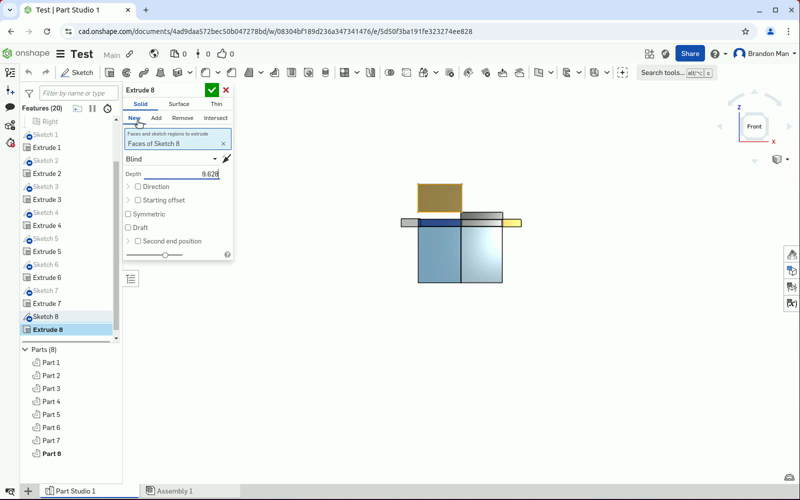
key(tab, 3)
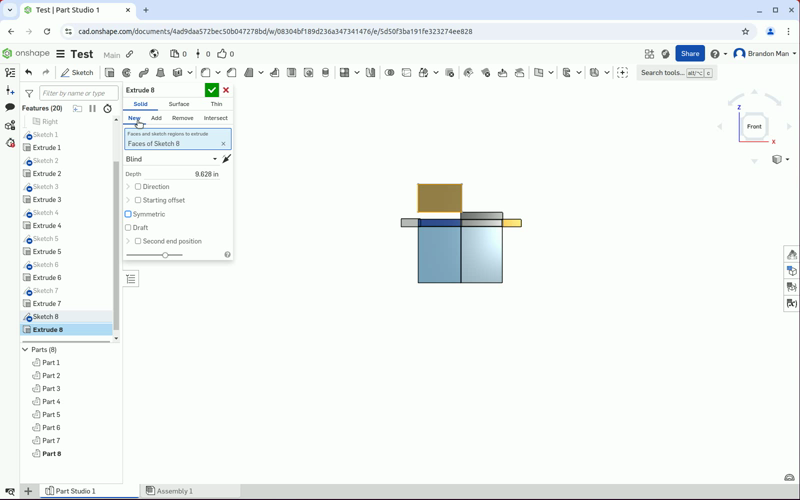
key(space)
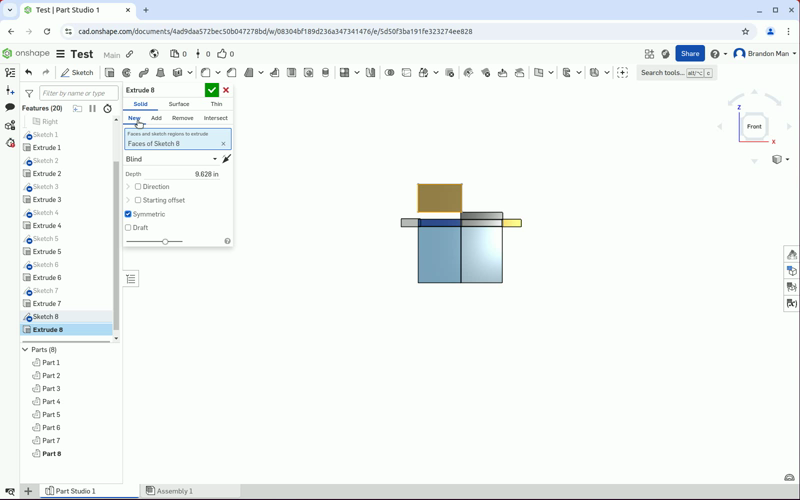
key(enter)
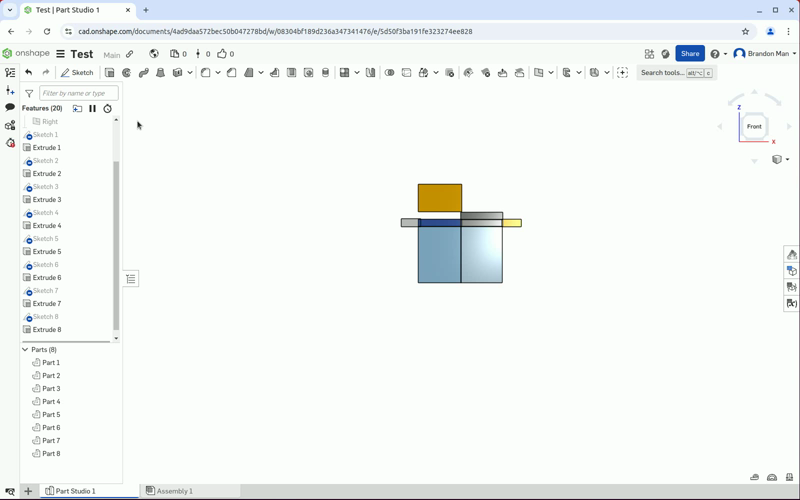
key(shift+h)
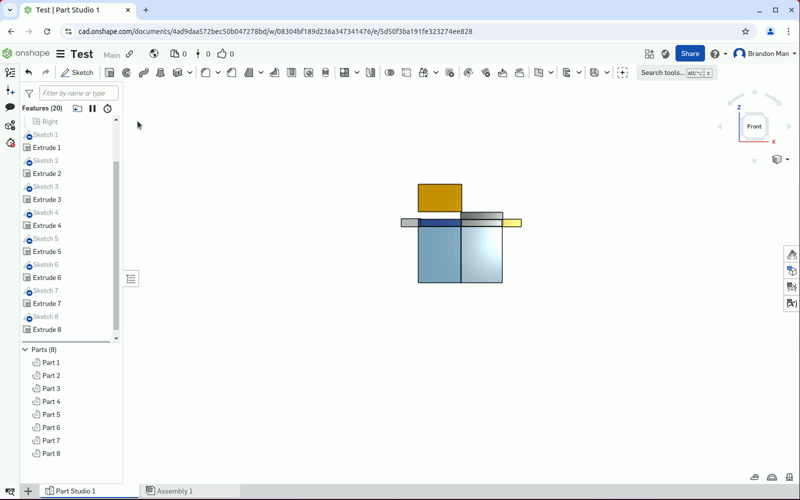
key(shift+h)
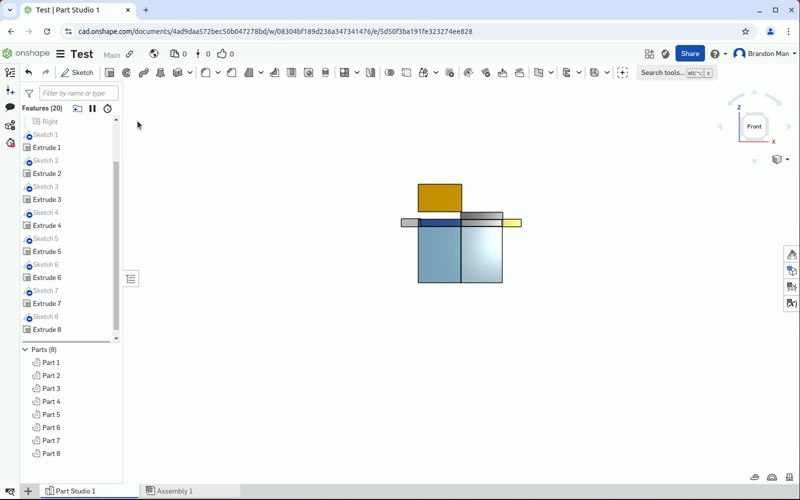
mouse_move(69, 137)
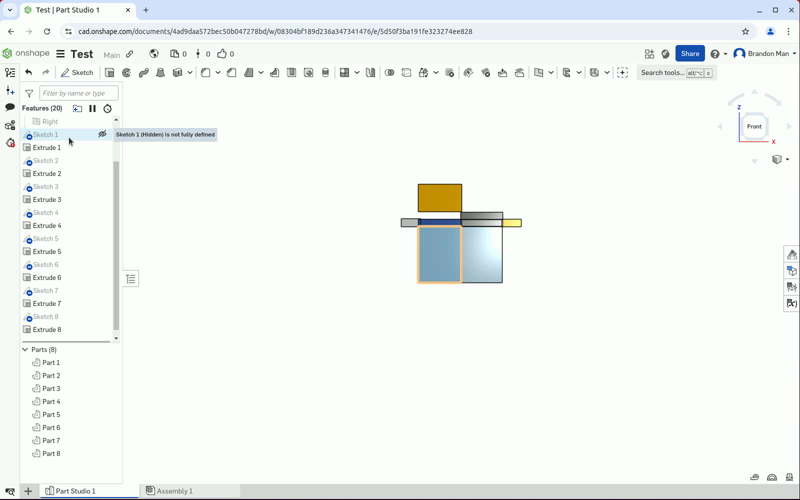
click(69, 137)
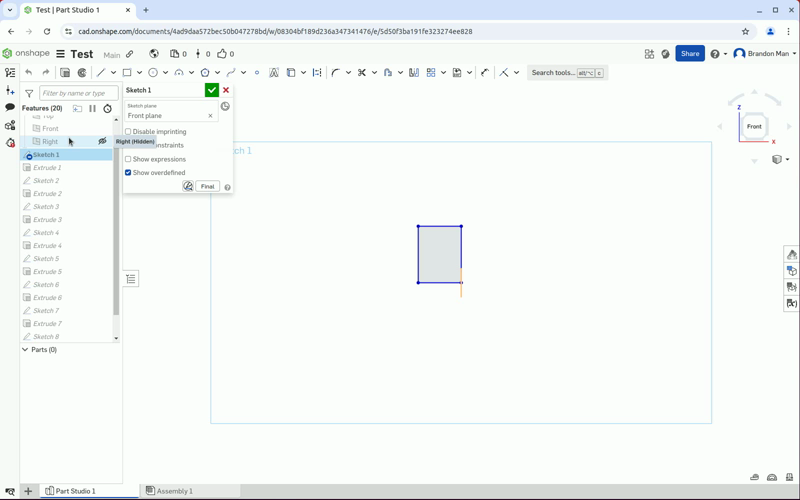
mouse_move(229, 92)
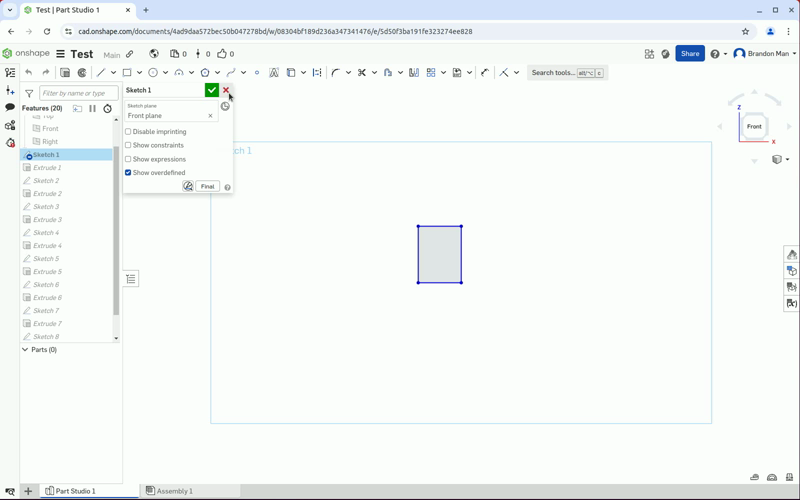
click(229, 92)
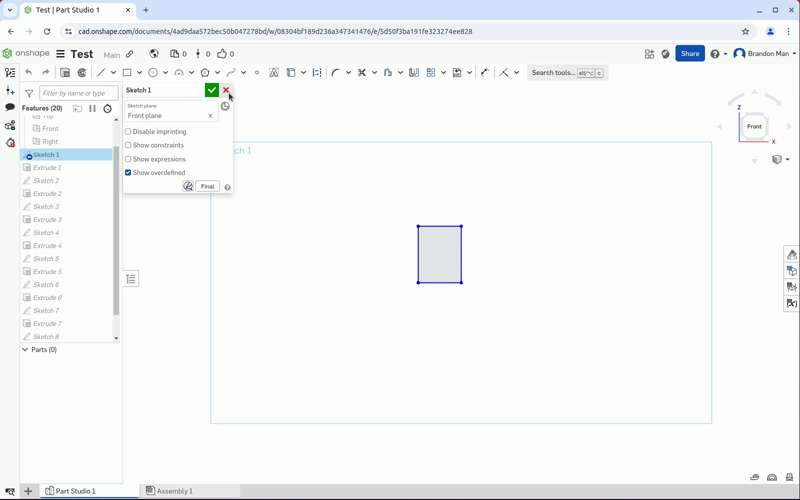
key(shift+s)
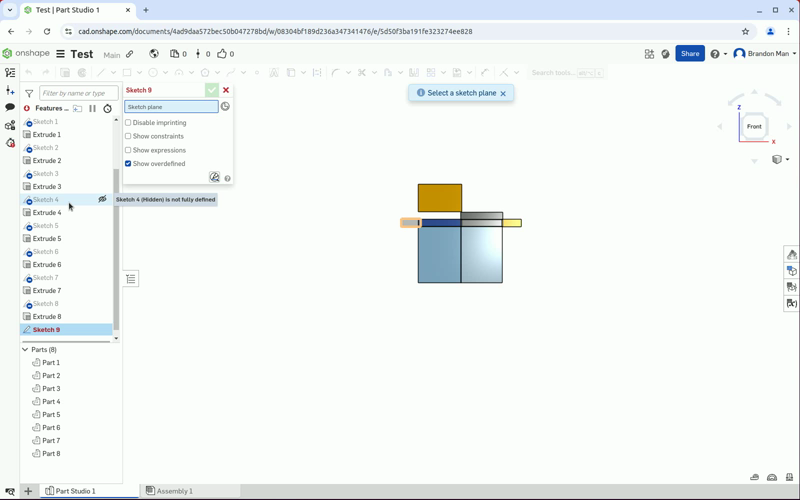
scroll(3)
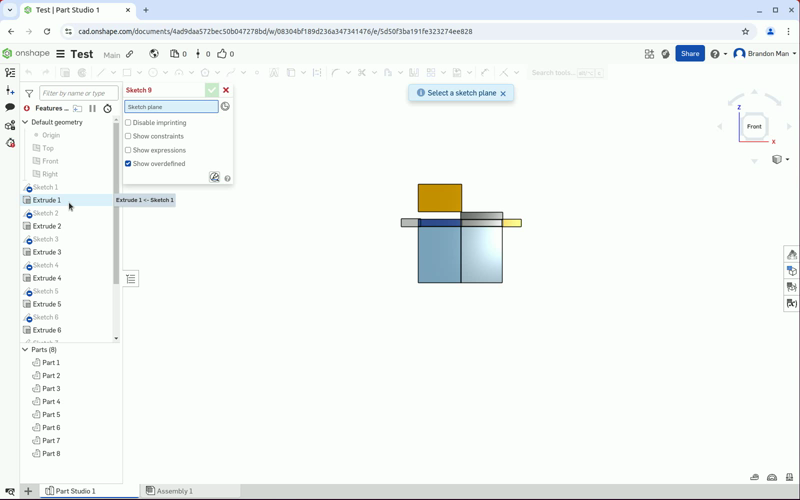
mouse_move(69, 163)
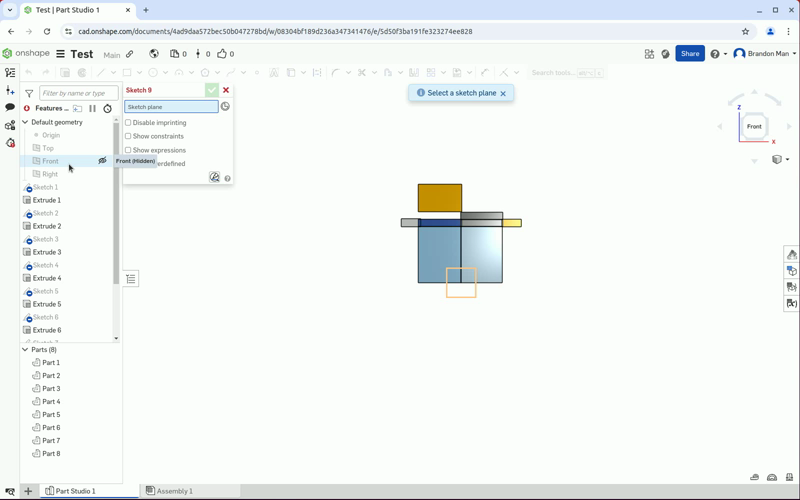
click(69, 163)
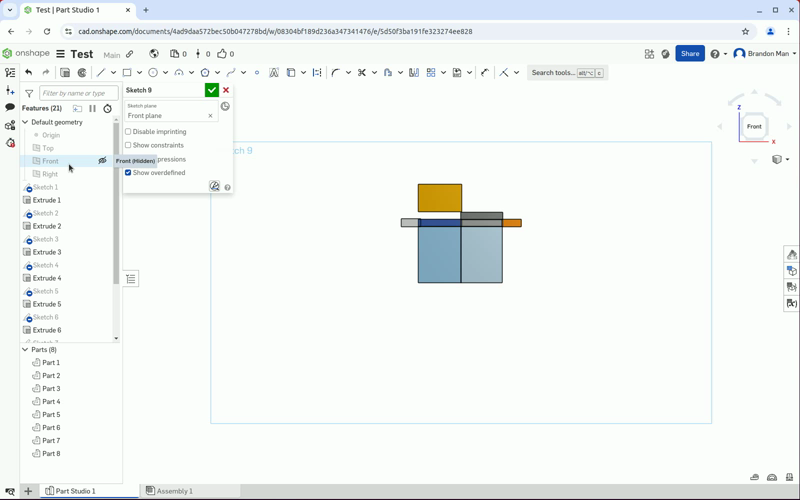
mouse_move(73, 352)
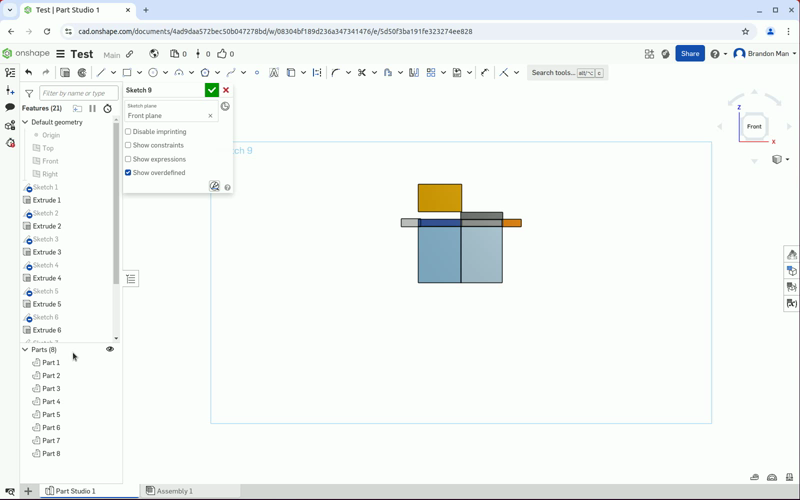
key(y)
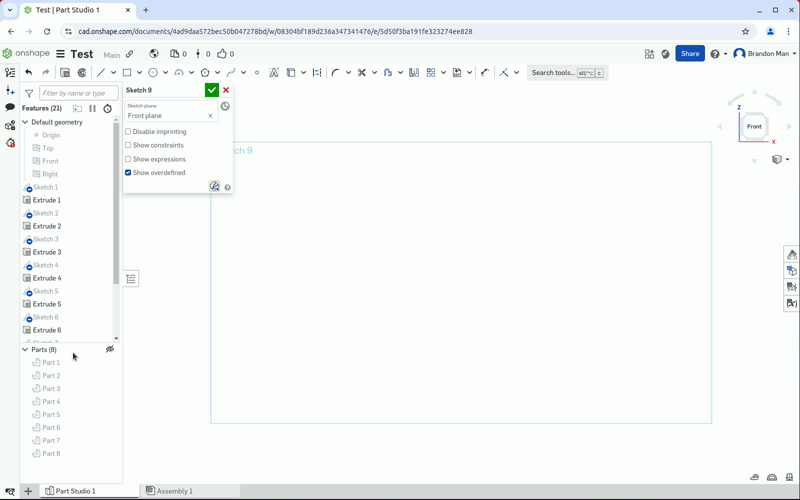
key(l)
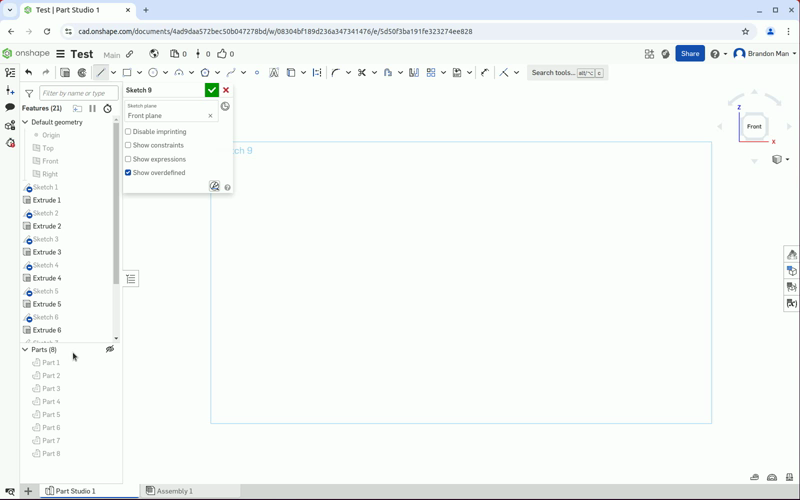
key_down(shift)
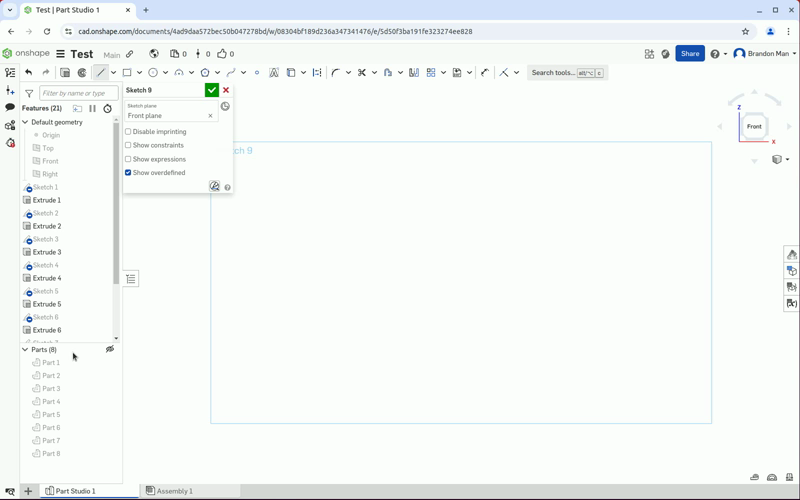
mouse_move(418, 219)
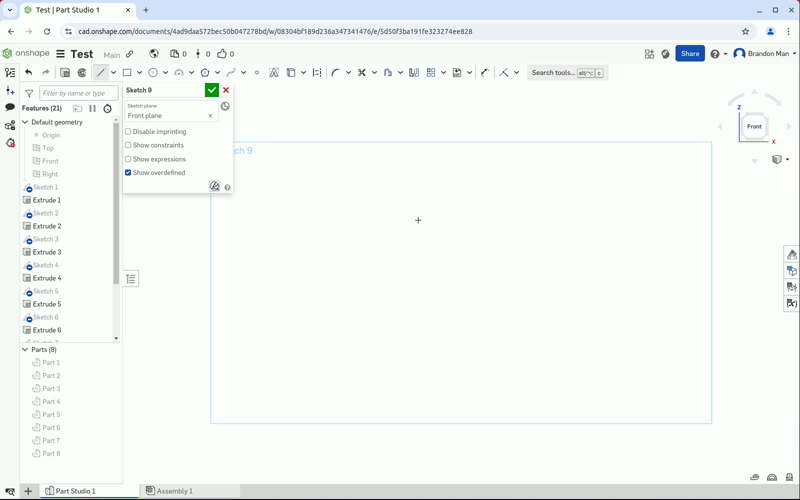
click(418, 219)
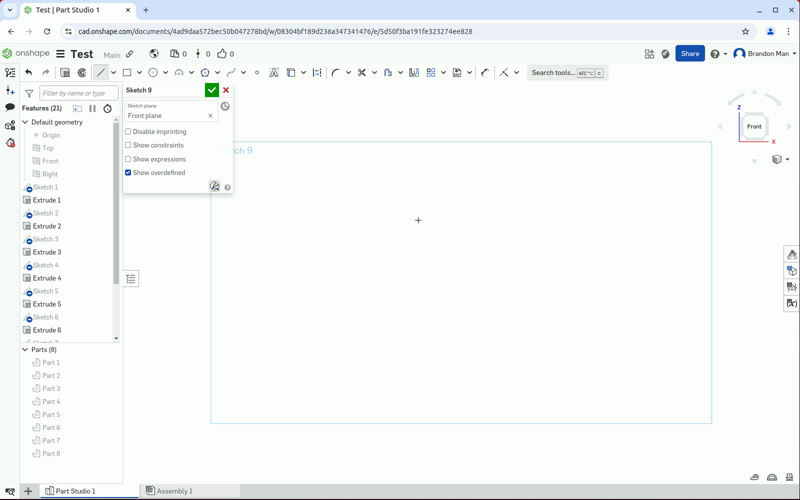
key_up(shift)
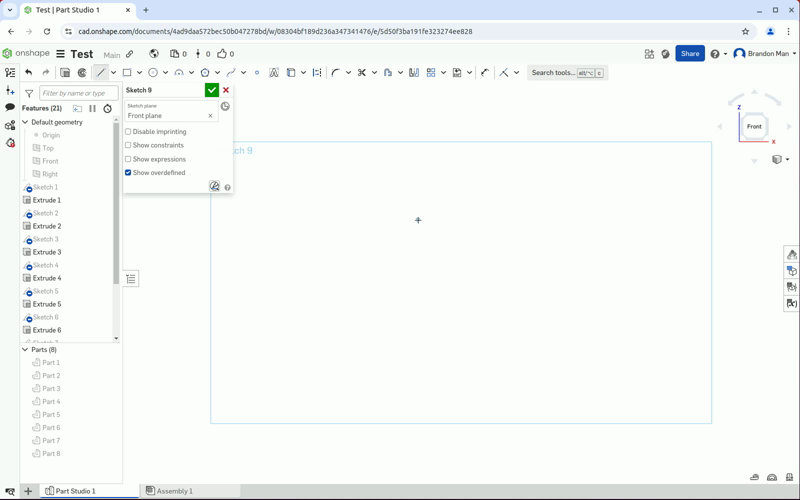
key_down(shift)
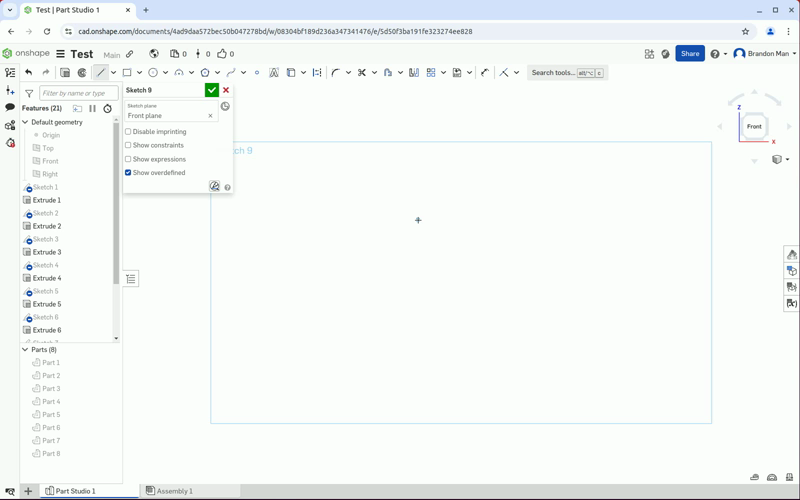
mouse_move(448, 219)
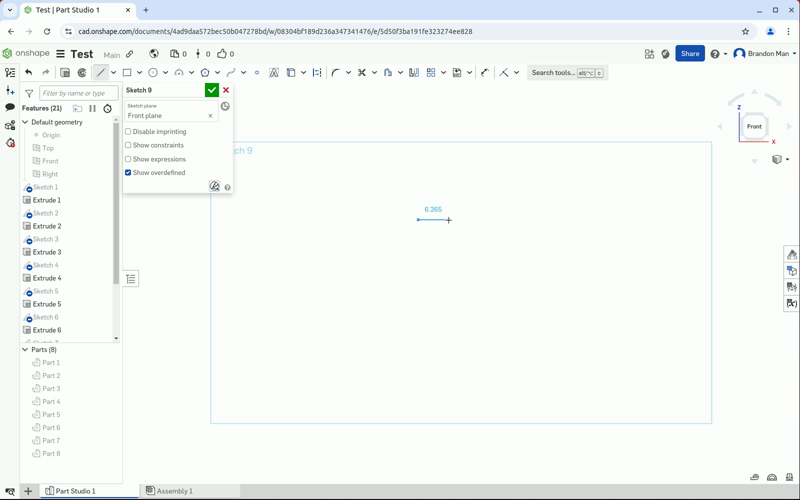
mouse_move(461, 219)
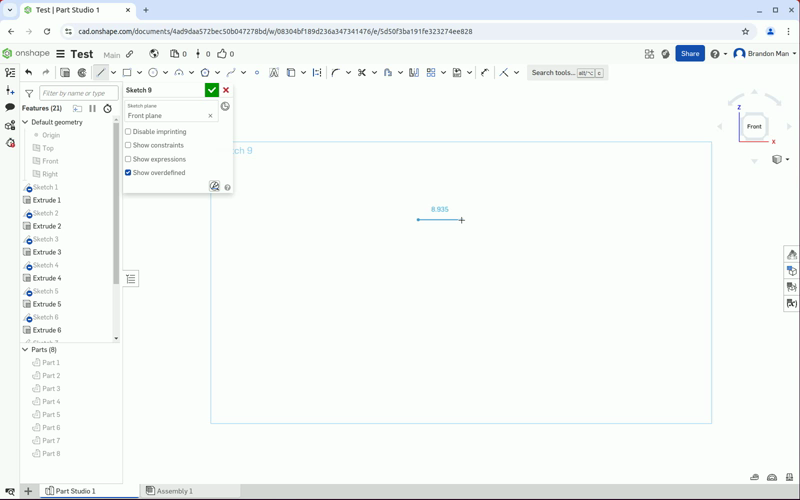
click(461, 219)
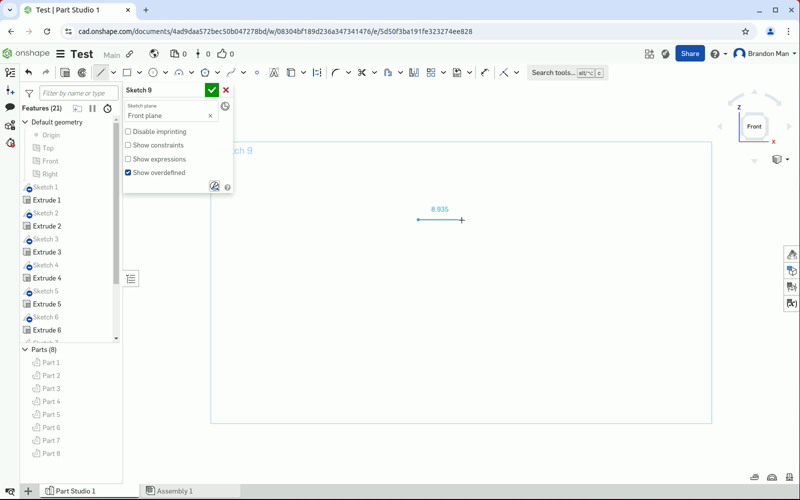
key_up(shift)
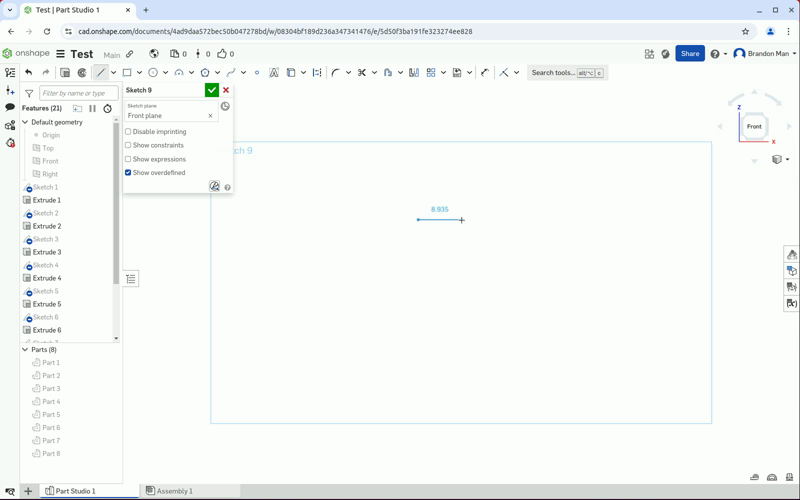
key_down(shift)
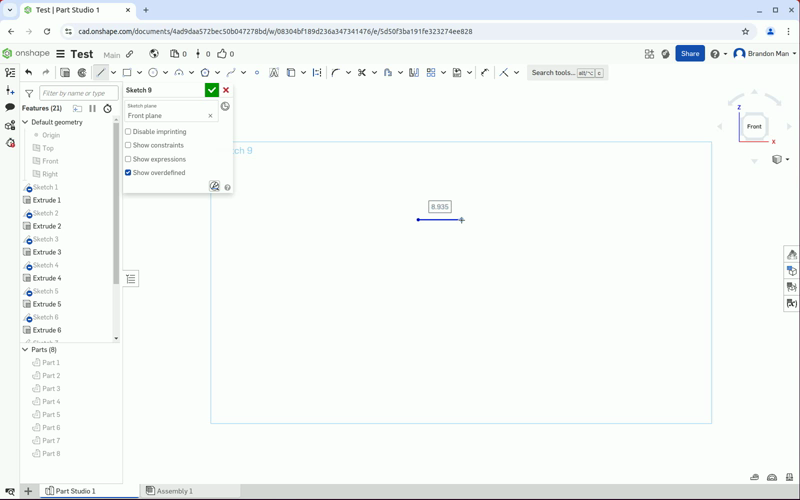
mouse_move(491, 219)
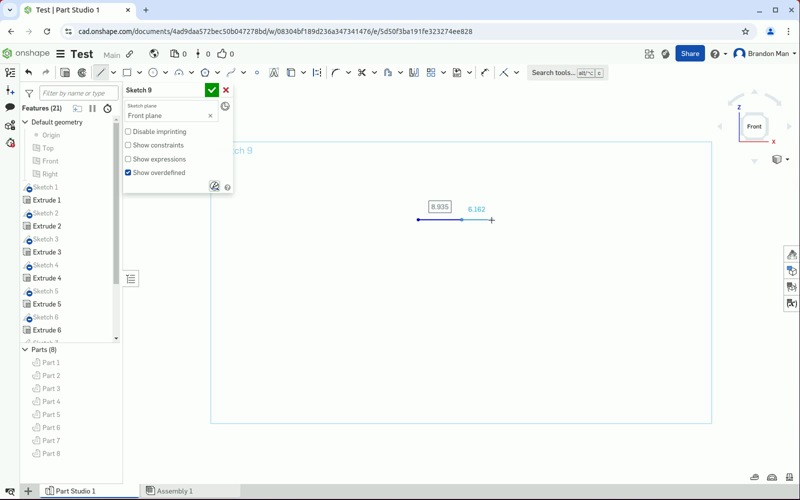
mouse_move(461, 211)
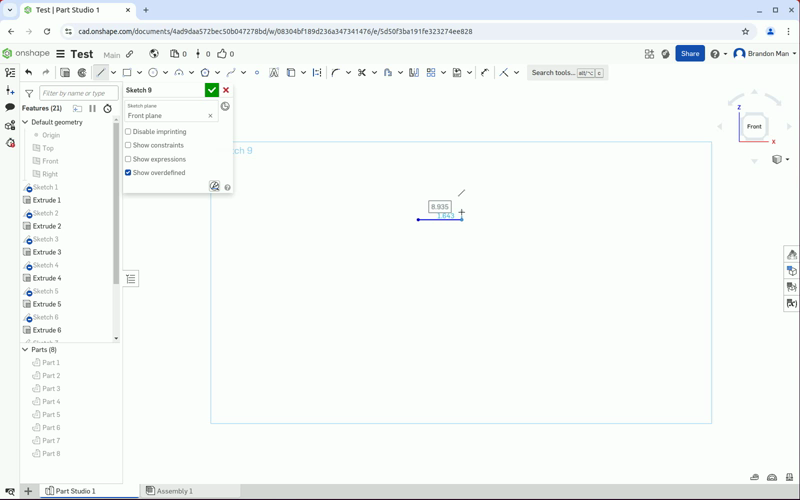
click(461, 211)
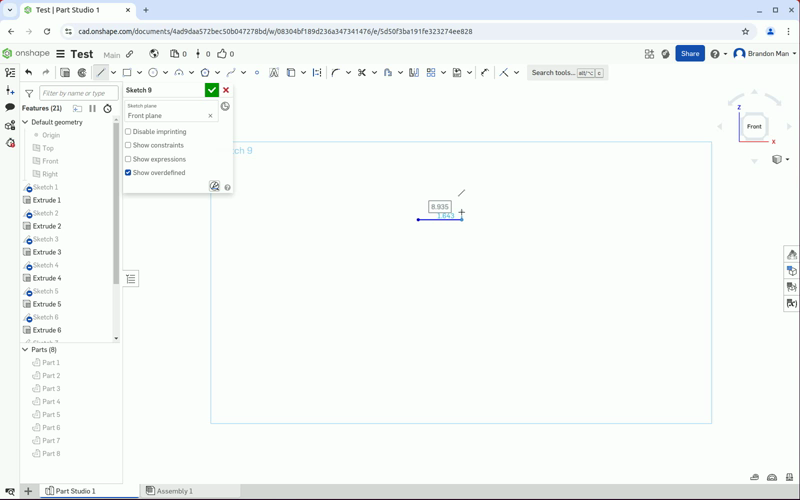
key_up(shift)
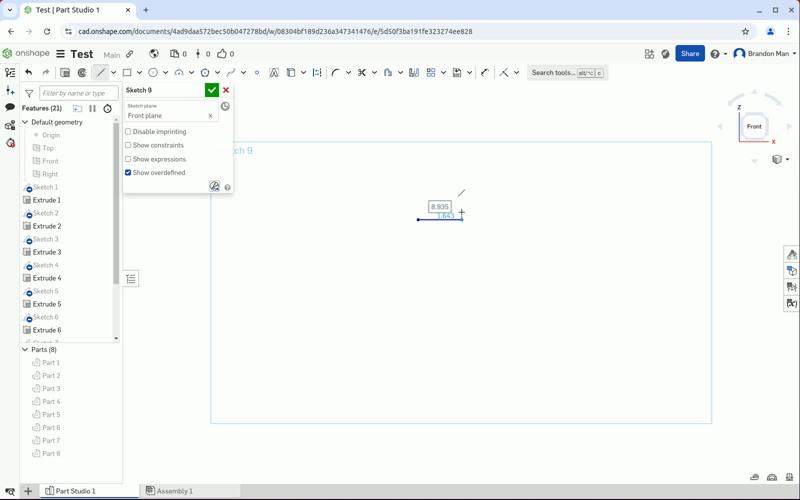
key_down(shift)
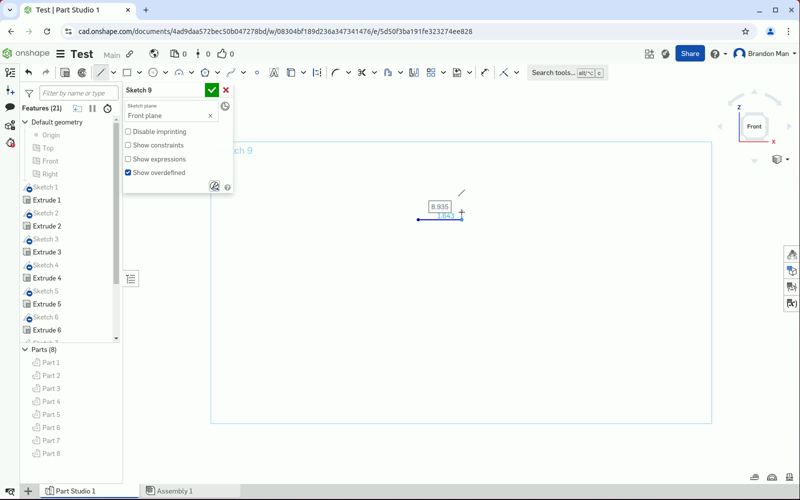
mouse_move(491, 211)
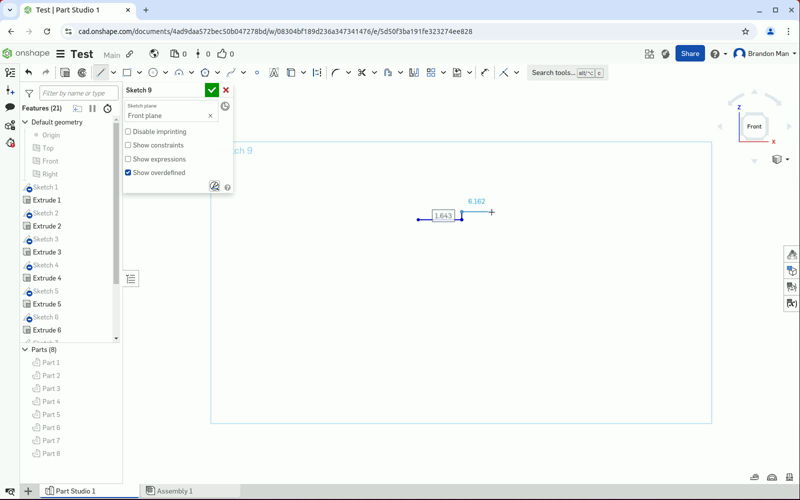
mouse_move(418, 211)
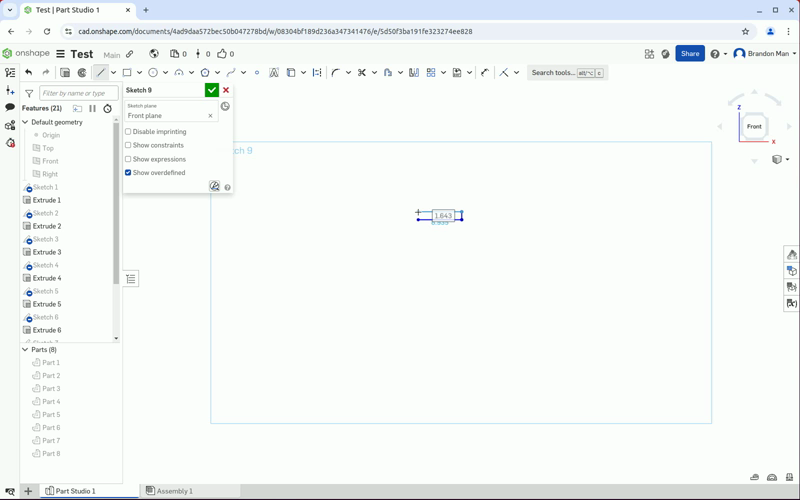
click(418, 211)
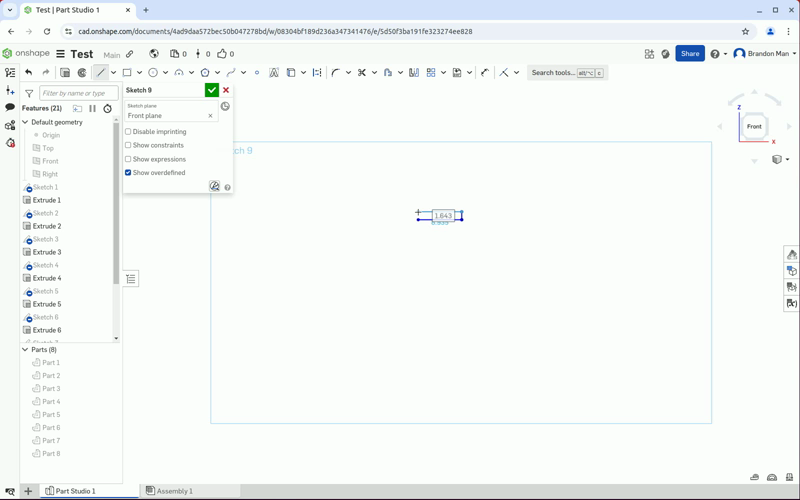
key_up(shift)
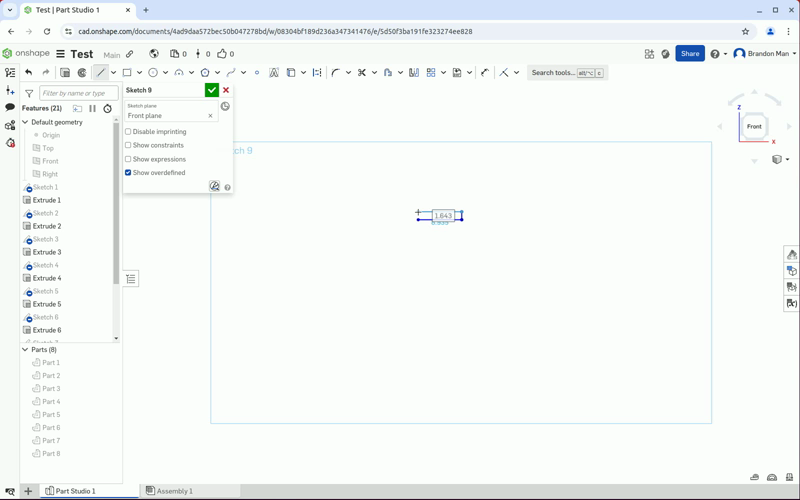
mouse_move(448, 211)
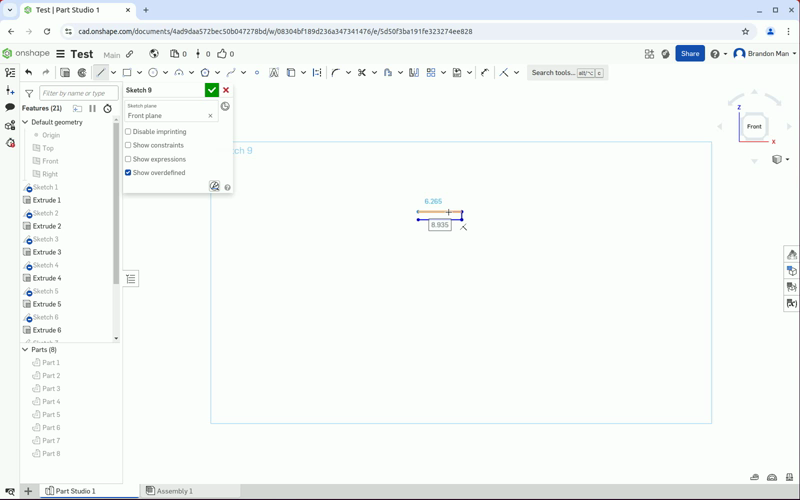
key_down(shift)
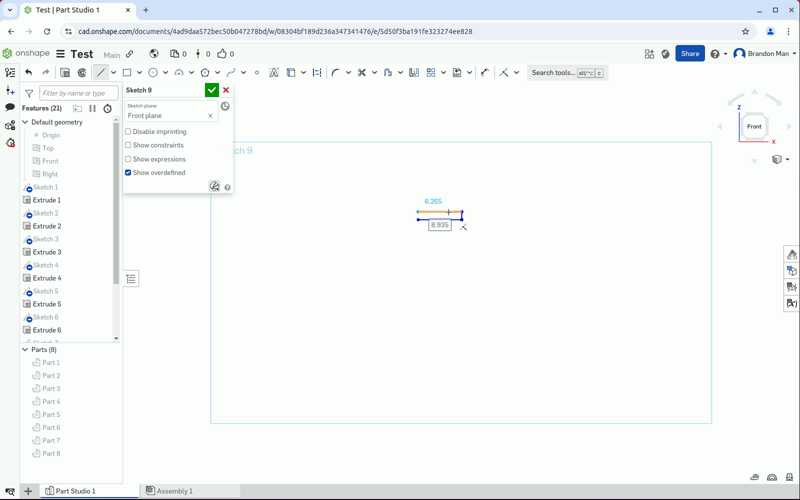
mouse_move(418, 219)
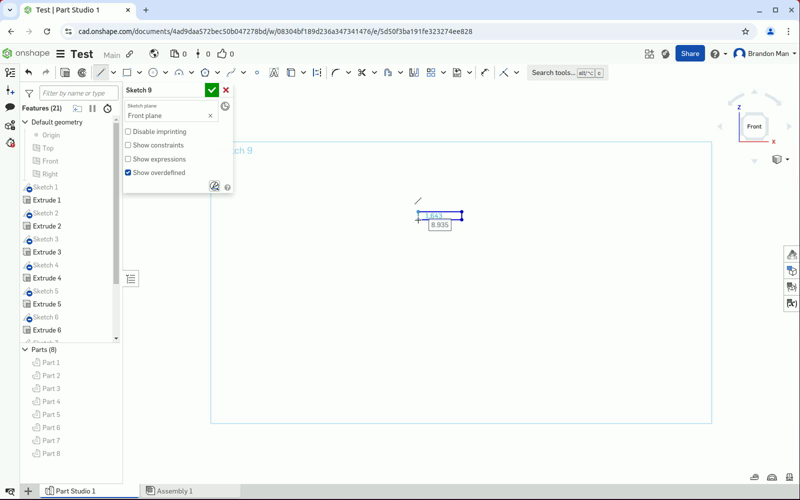
key_up(shift)
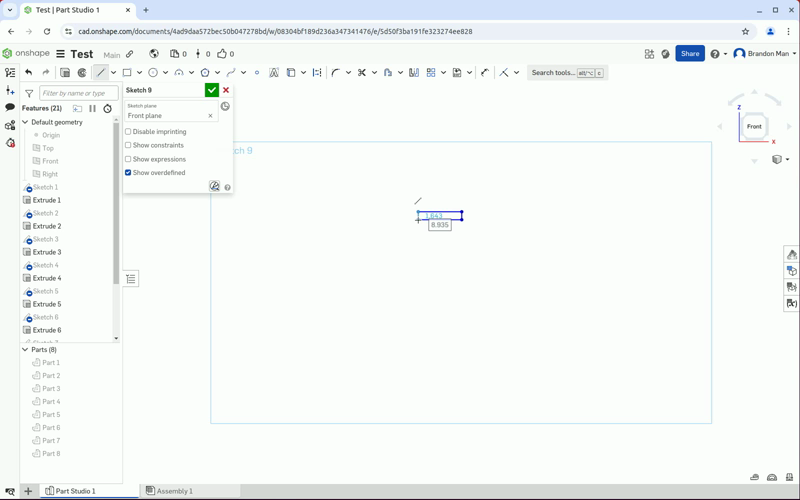
click(418, 219)
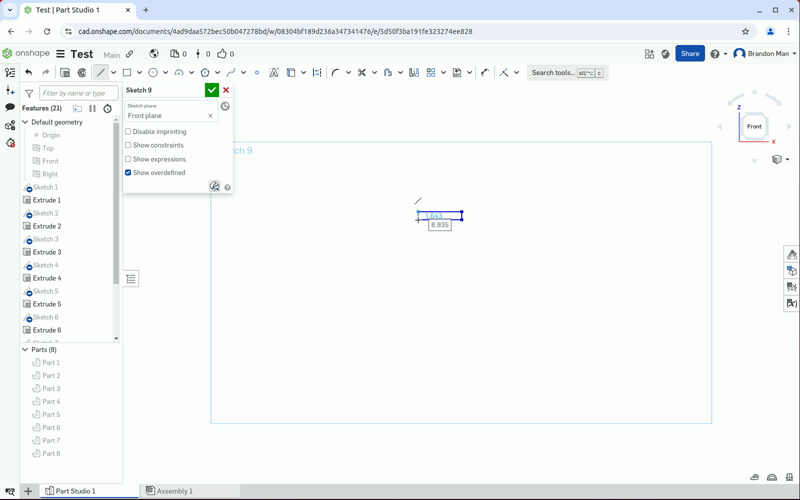
key(esc)
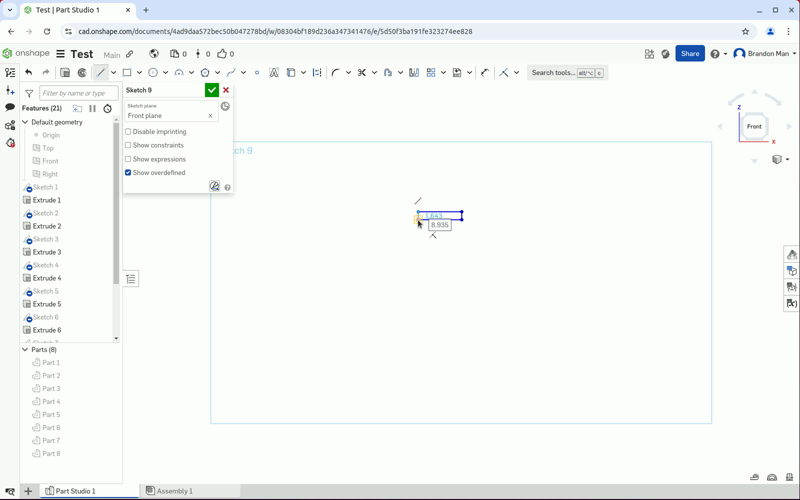
mouse_move(454, 212)
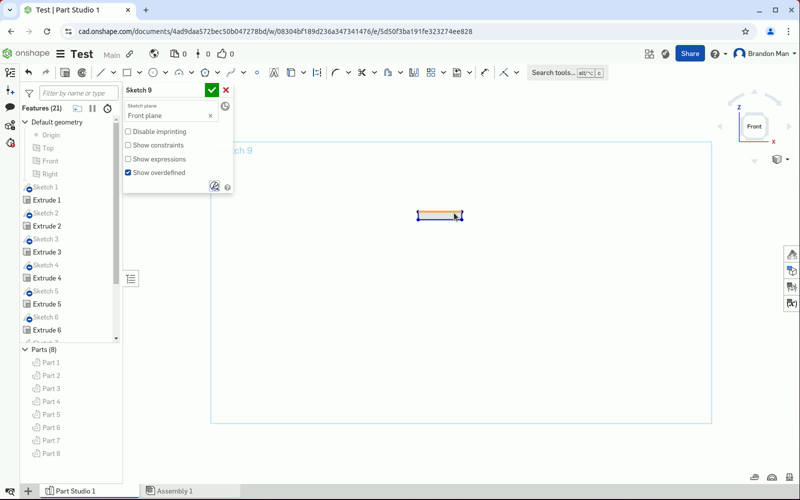
scroll(6)
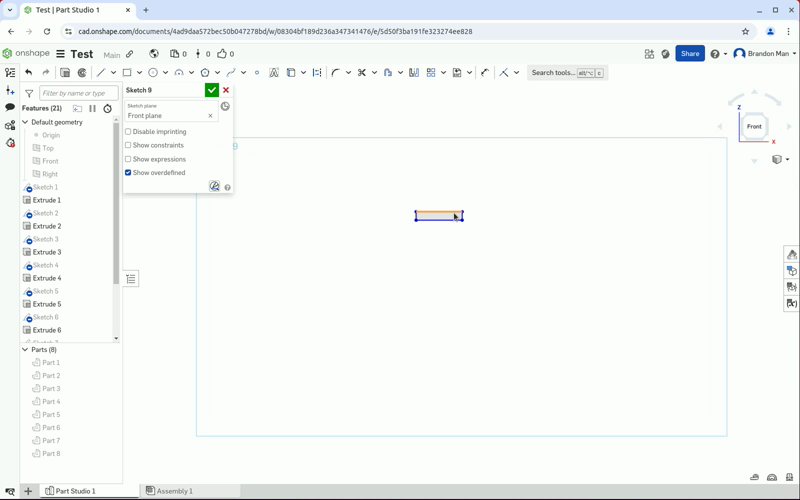
scroll(6)
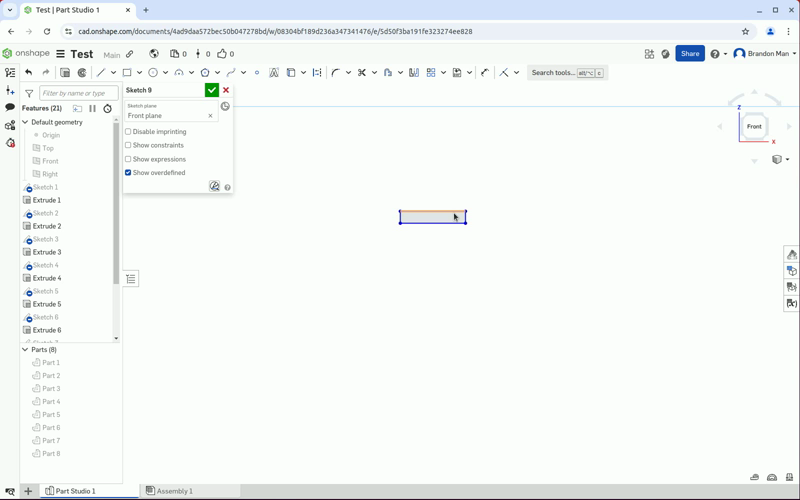
scroll(6)
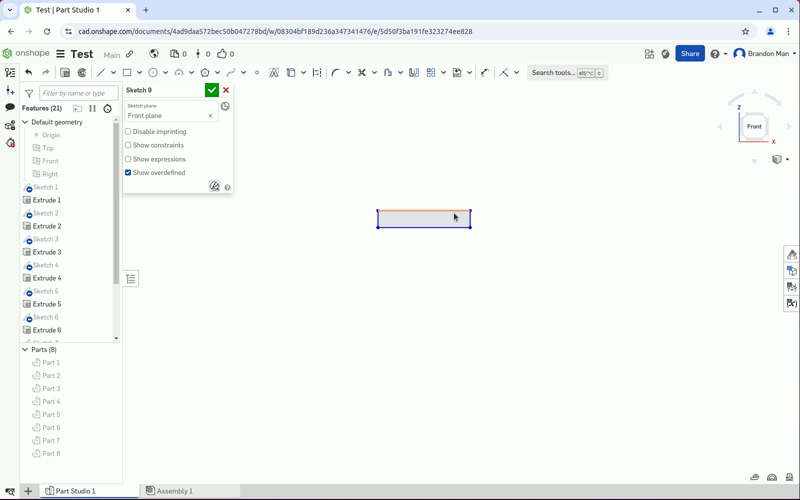
scroll(6)
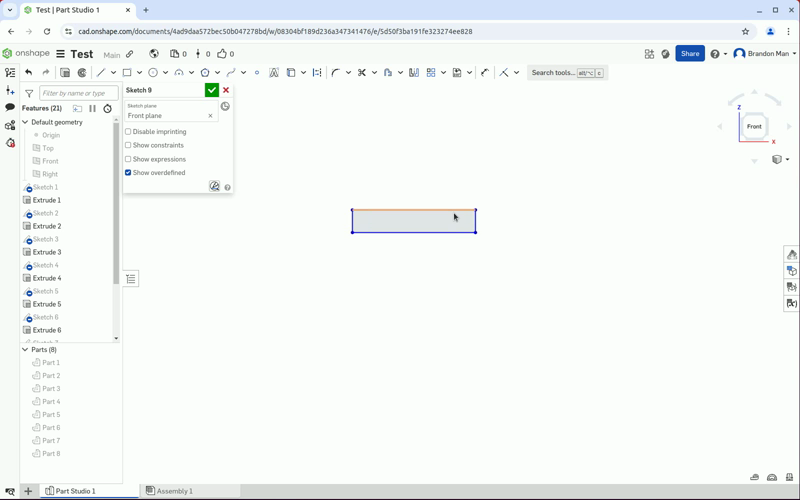
scroll(6)
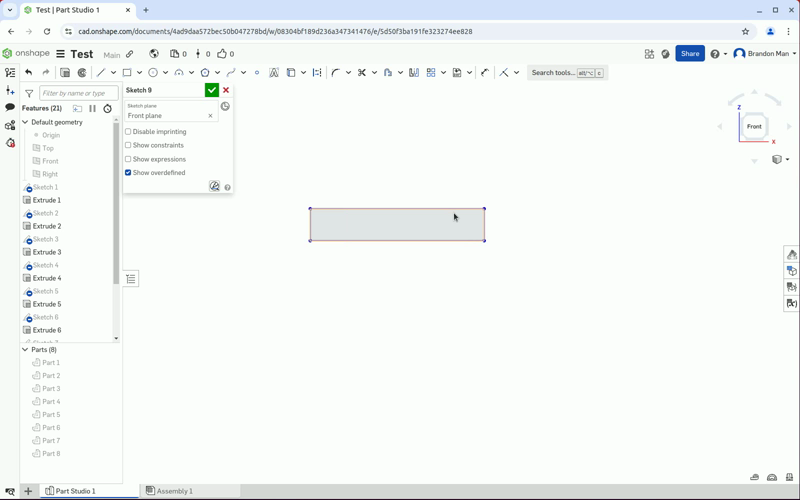
scroll(6)
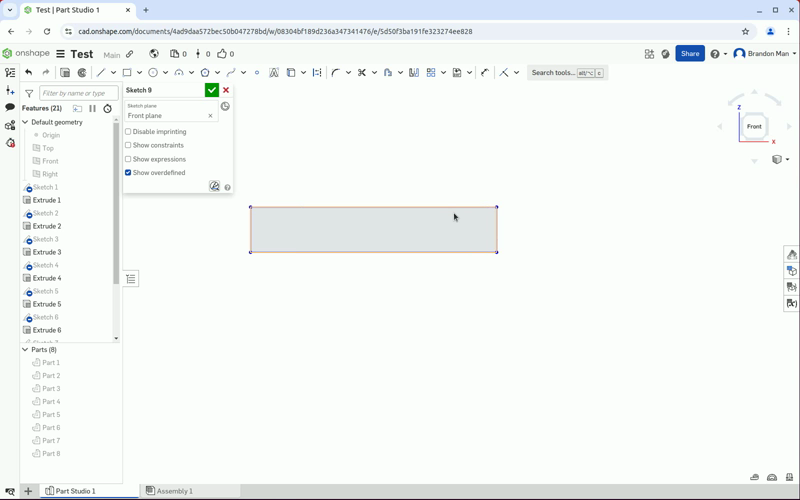
scroll(6)
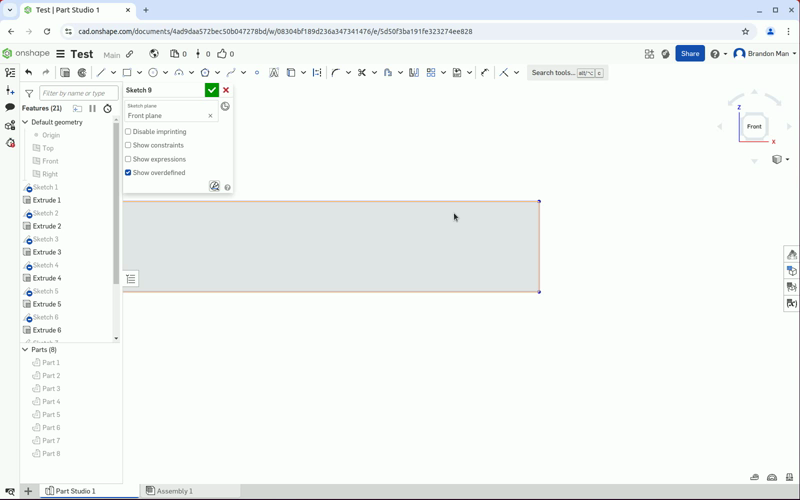
click(454, 212)
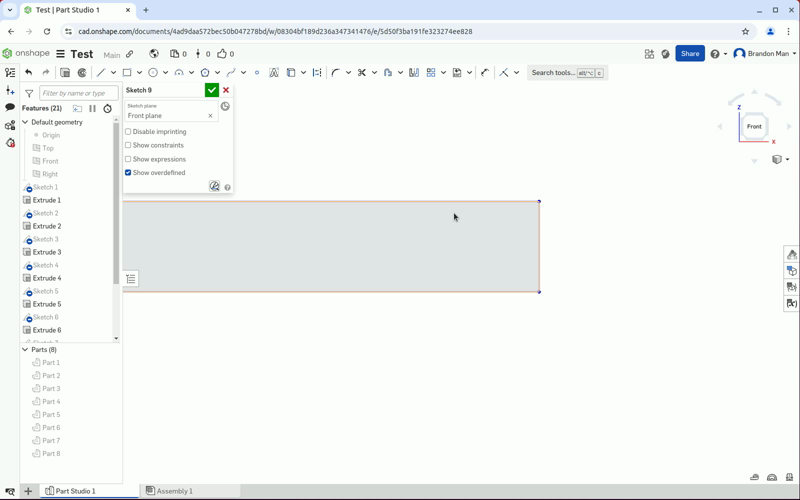
scroll(-6)
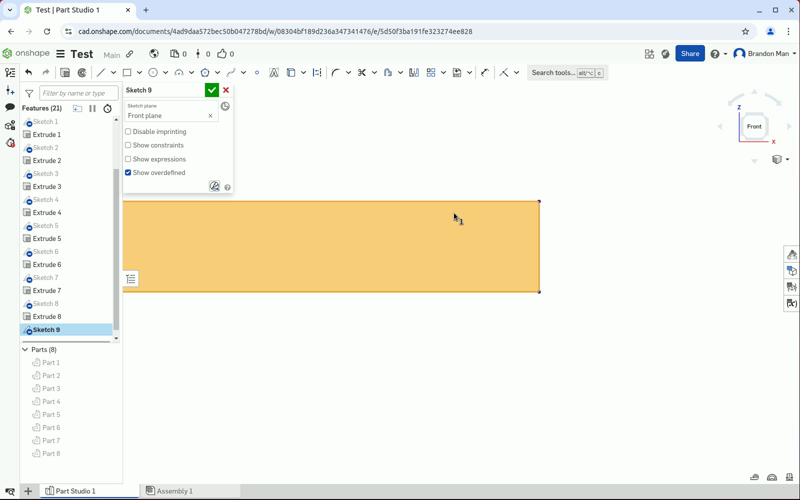
scroll(-6)
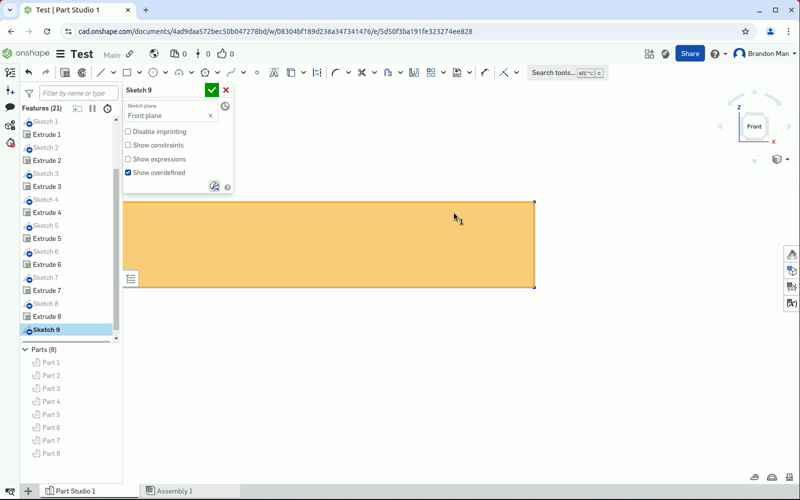
scroll(-6)
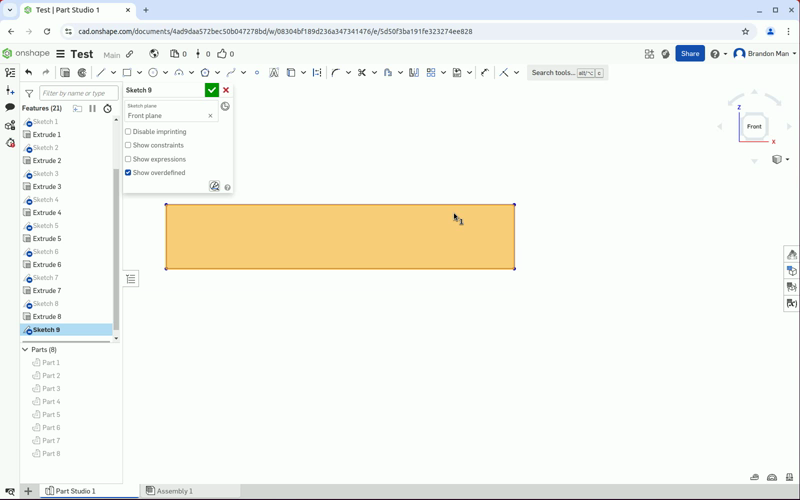
scroll(-6)
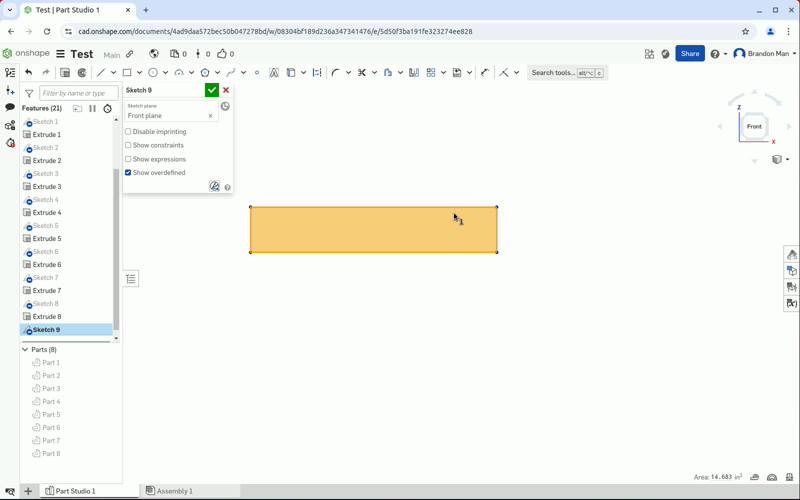
scroll(-6)
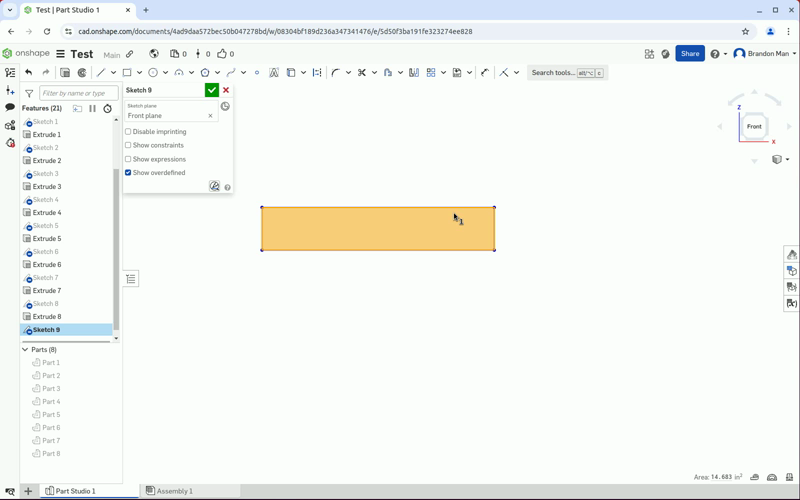
scroll(-6)
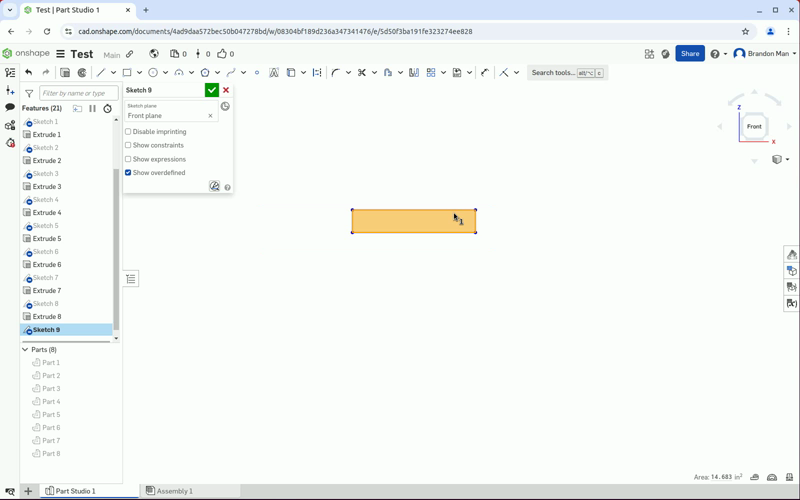
scroll(-6)
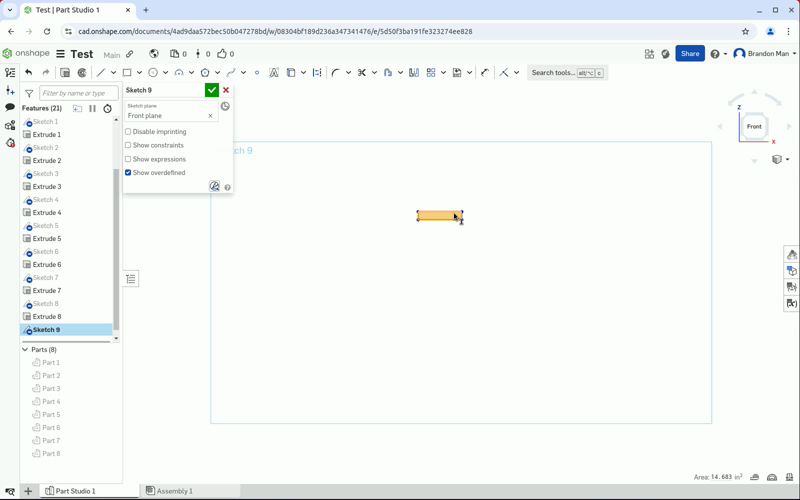
mouse_move(73, 352)
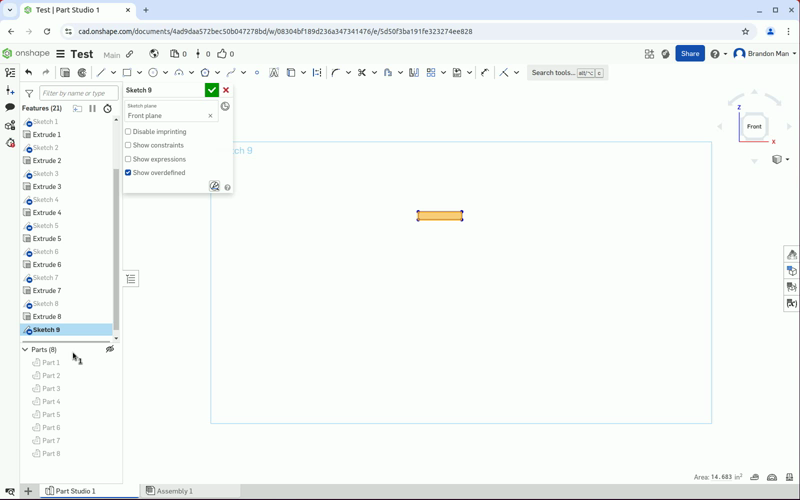
key(shift+y)
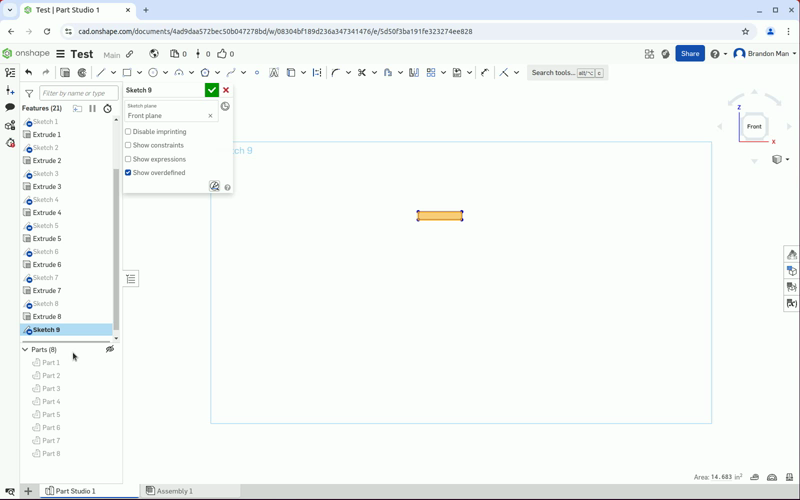
key(shift+e)
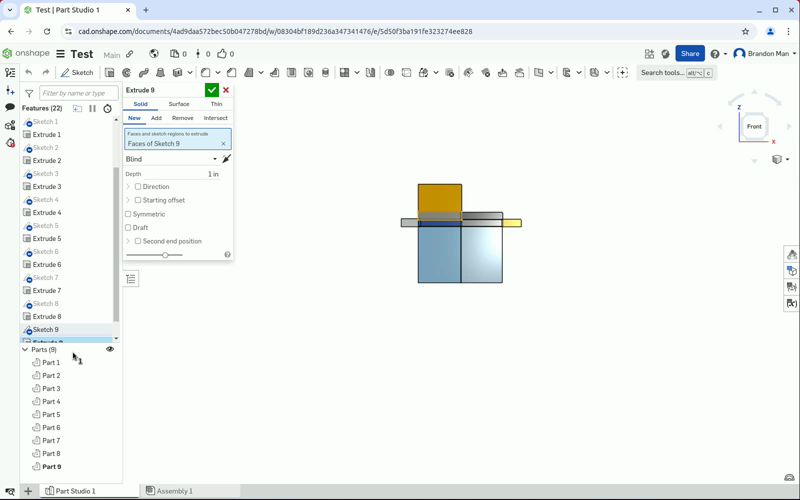
mouse_move(143, 106)
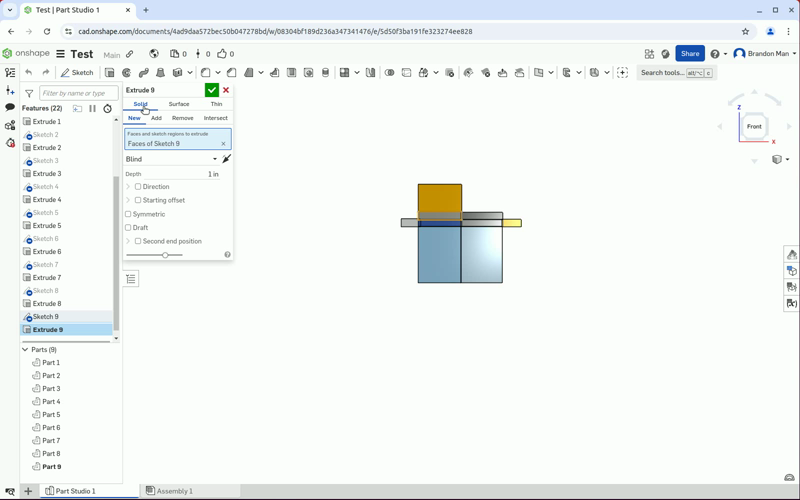
click(143, 106)
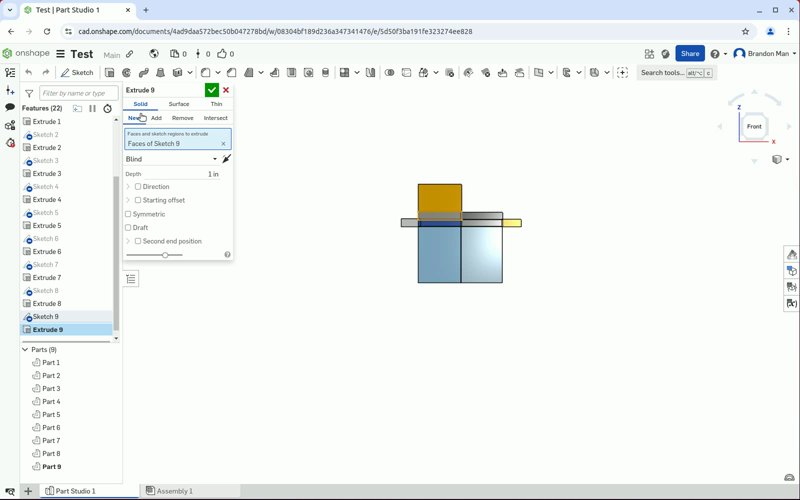
mouse_move(137, 120)
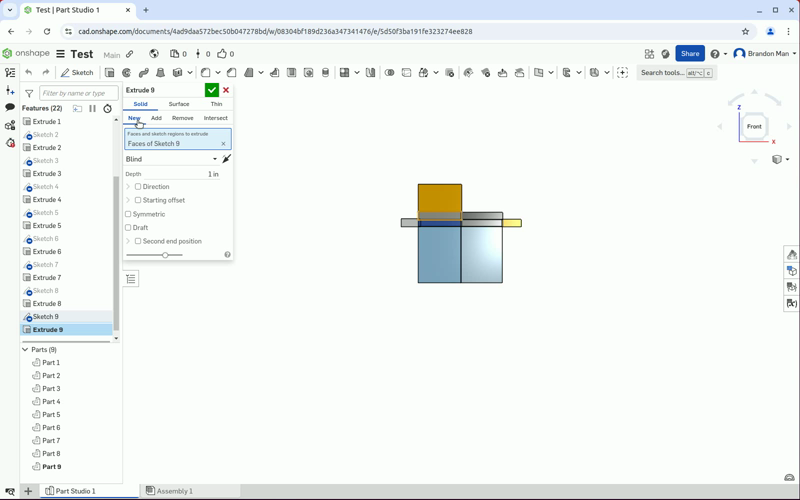
click(137, 120)
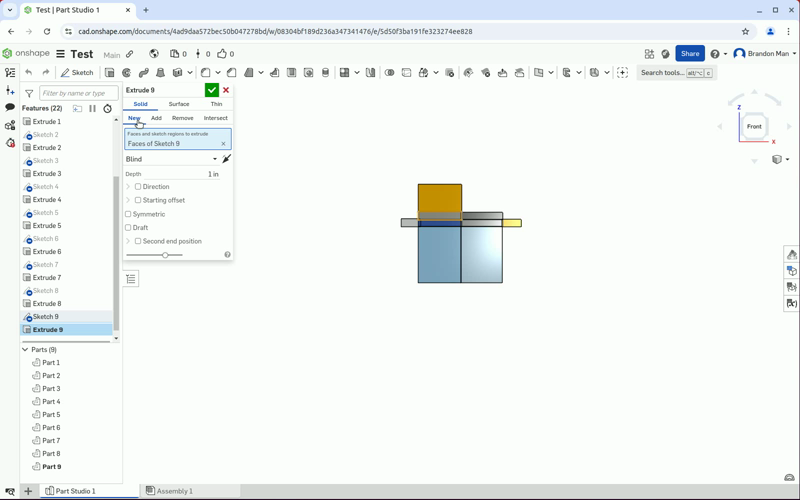
key(tab, 4)
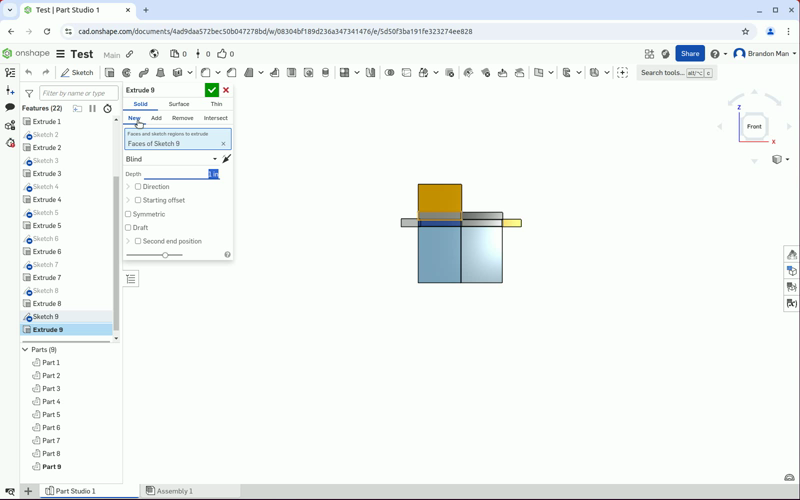
text(9.628)
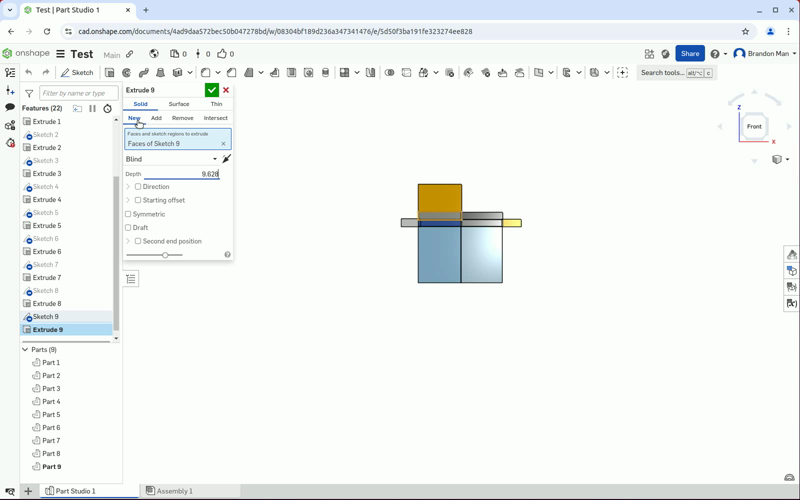
key(tab, 3)
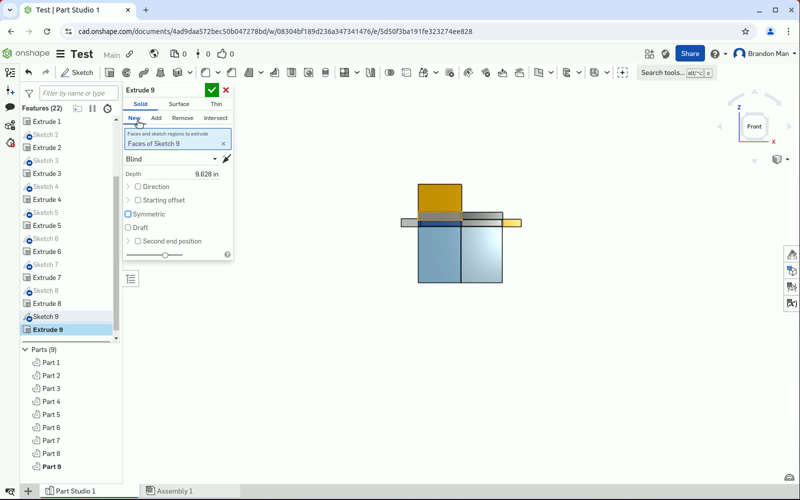
key(space)
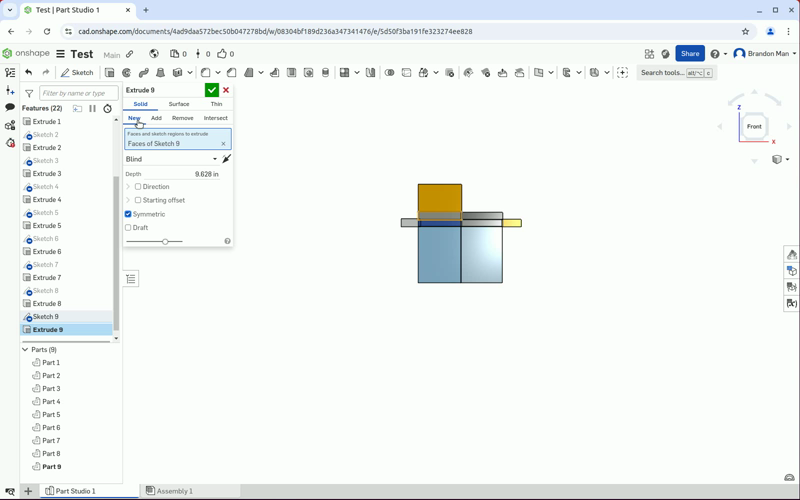
key(enter)
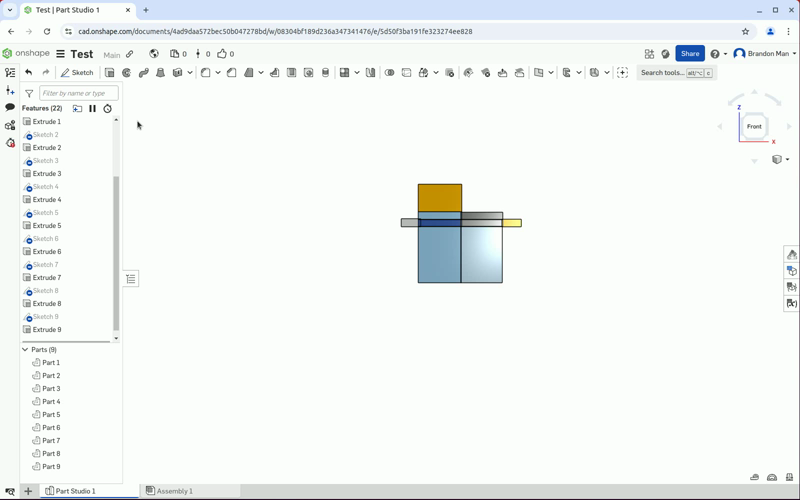
key(shift+h)
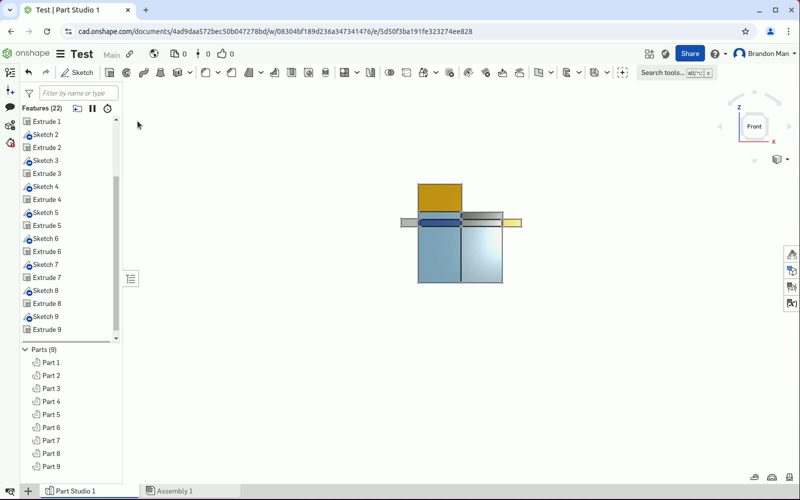
key(shift+h)
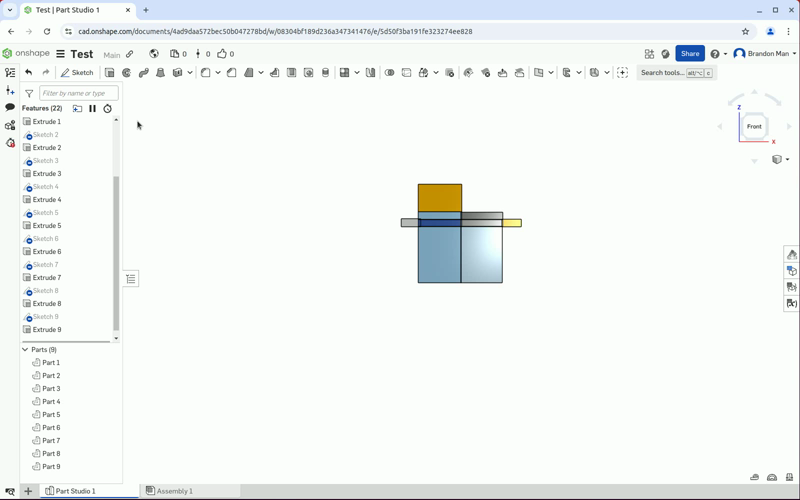
mouse_move(69, 111)
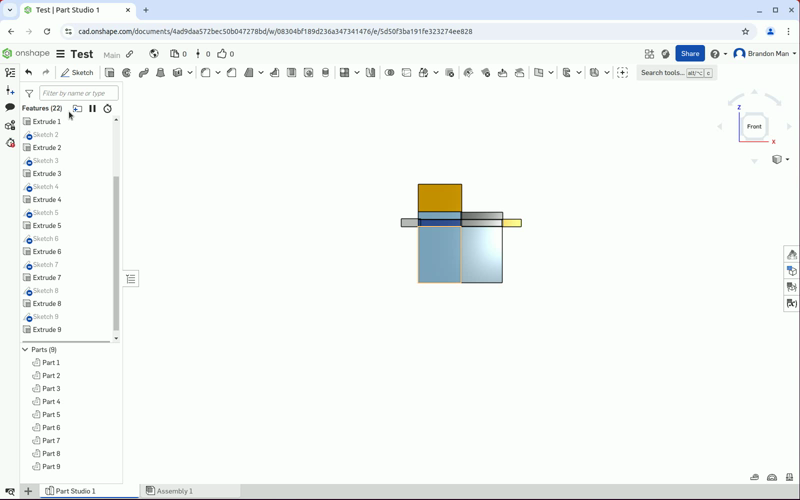
click(69, 111)
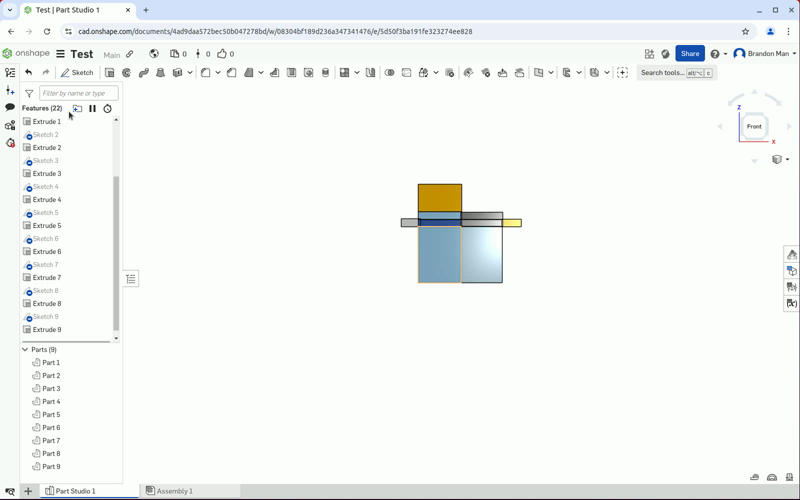
mouse_move(73, 352)
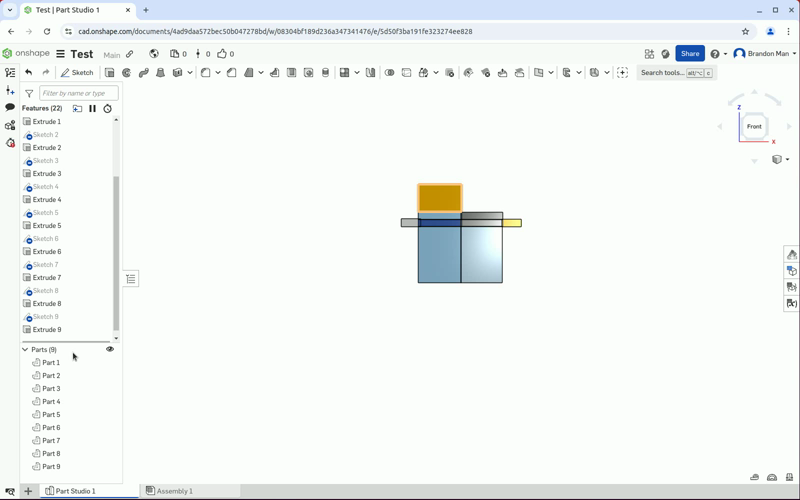
key(y)
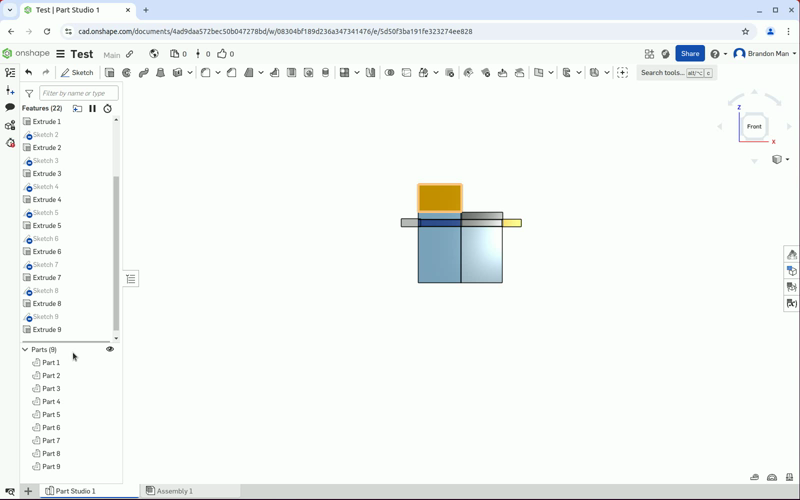
key(shift+p)
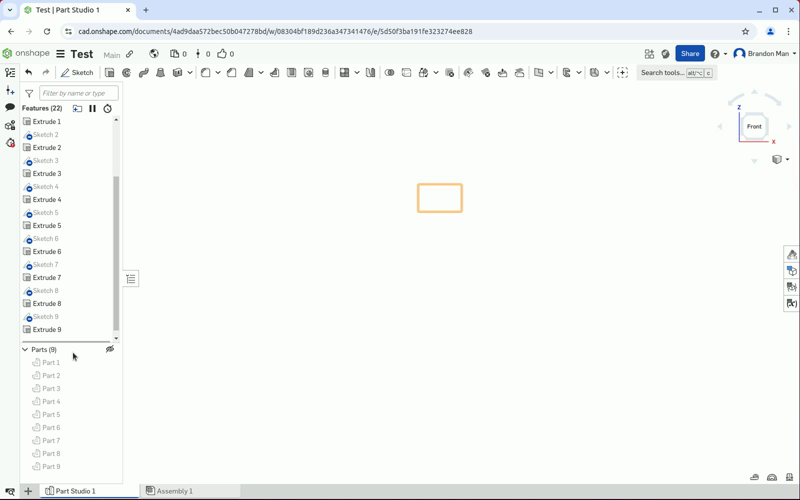
key(space)
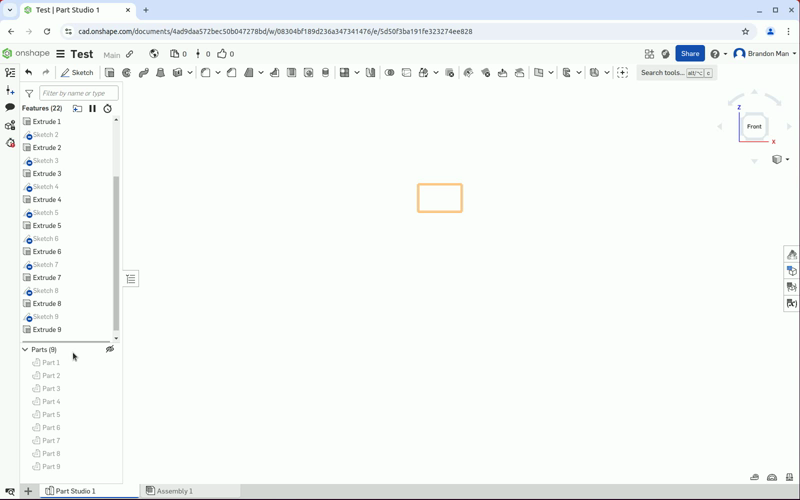
key_down(shift)
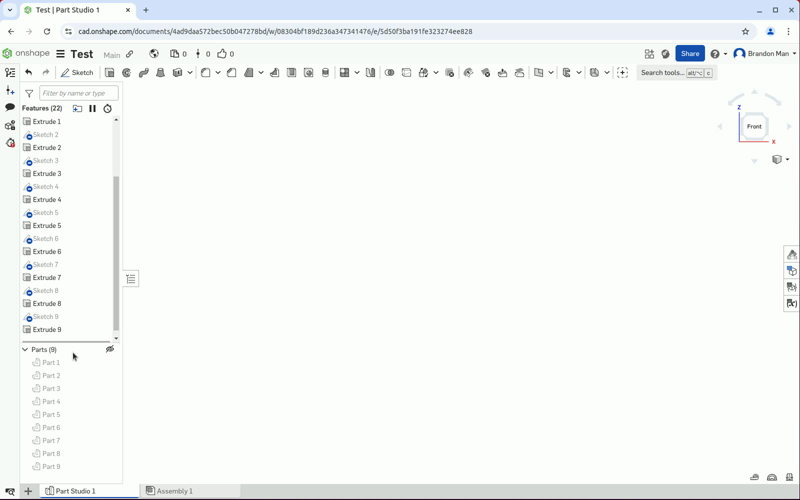
key(down)
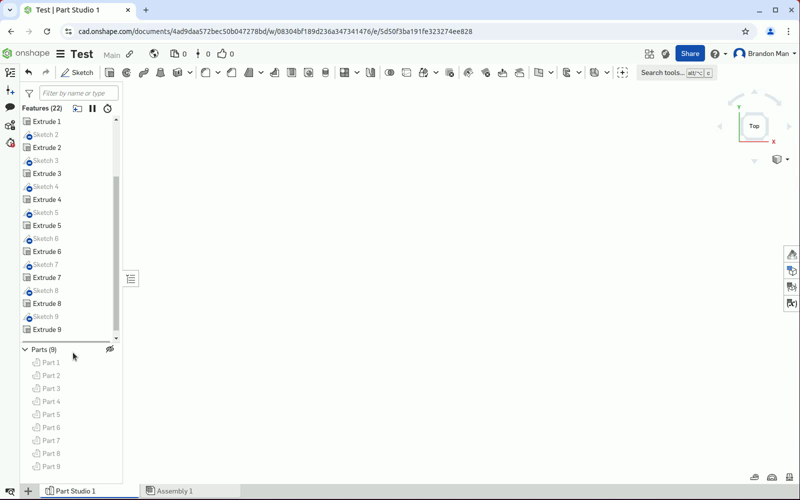
key_up(shift)
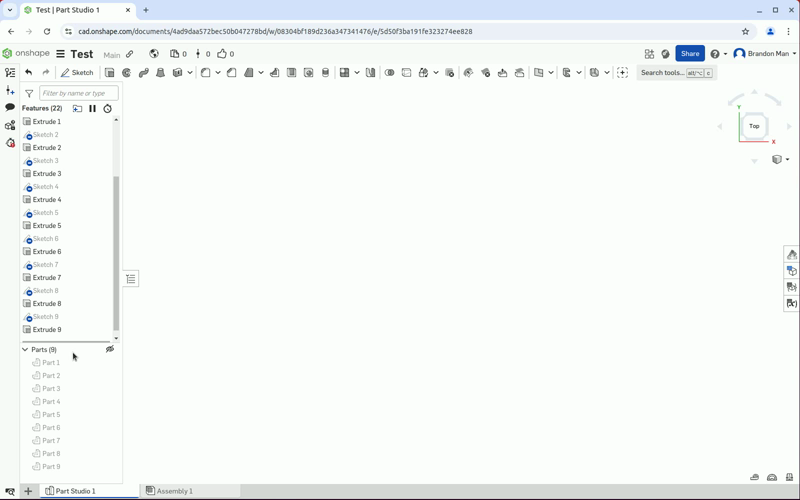
mouse_move(73, 352)
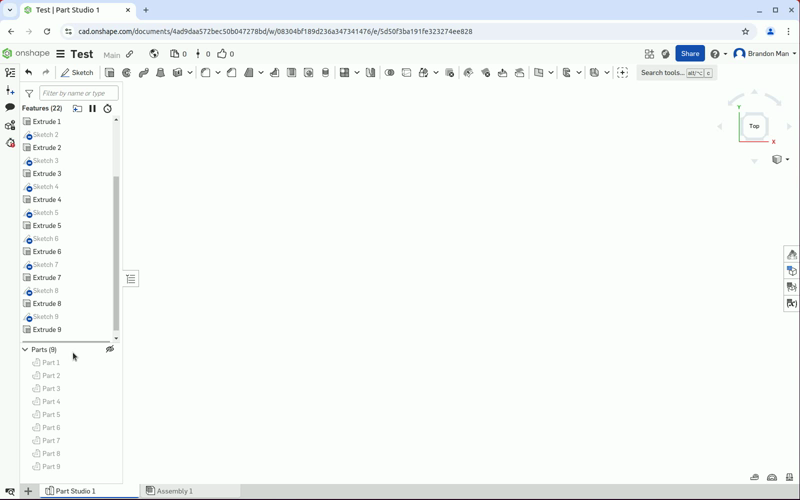
key(shift+y)
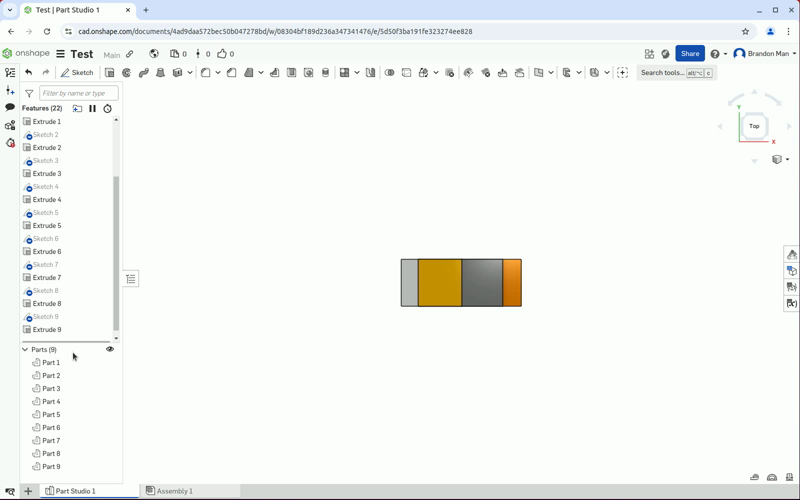
mouse_move(541, 75)
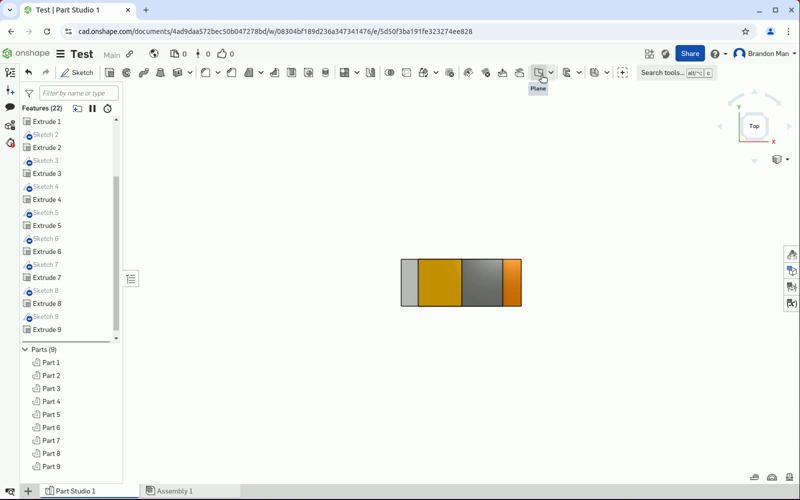
click(541, 75)
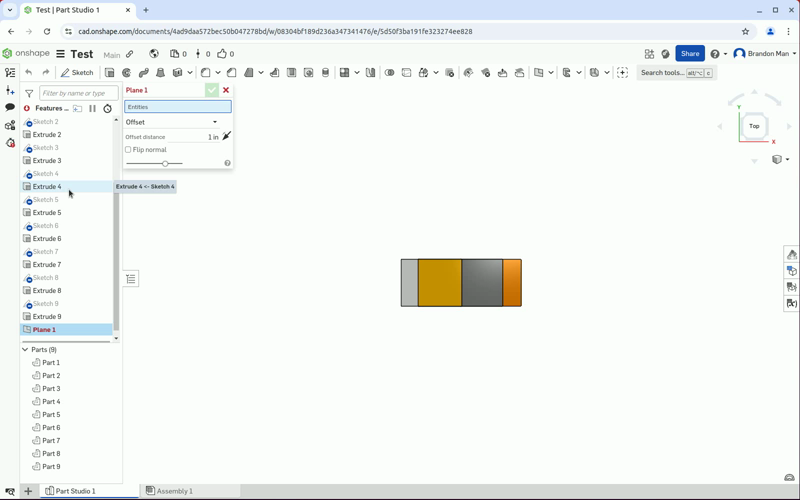
scroll(3)
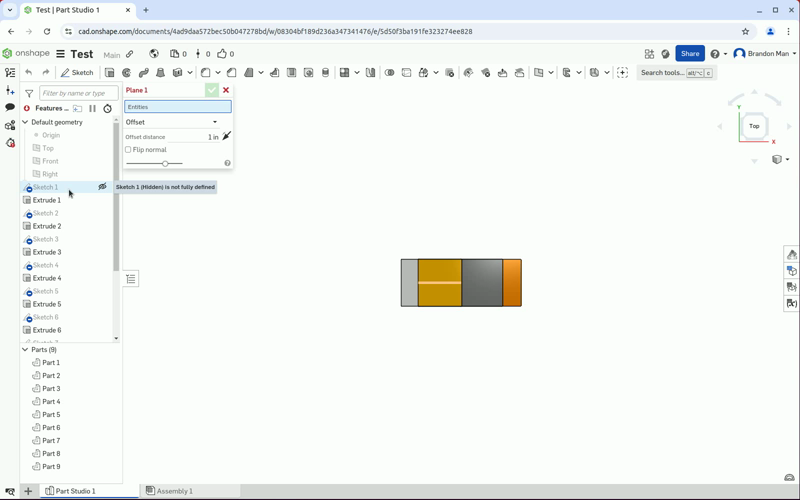
mouse_move(69, 150)
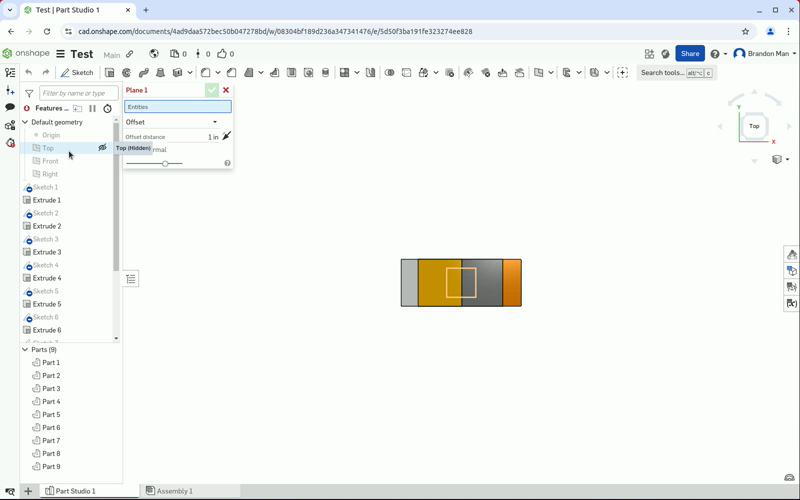
click(69, 150)
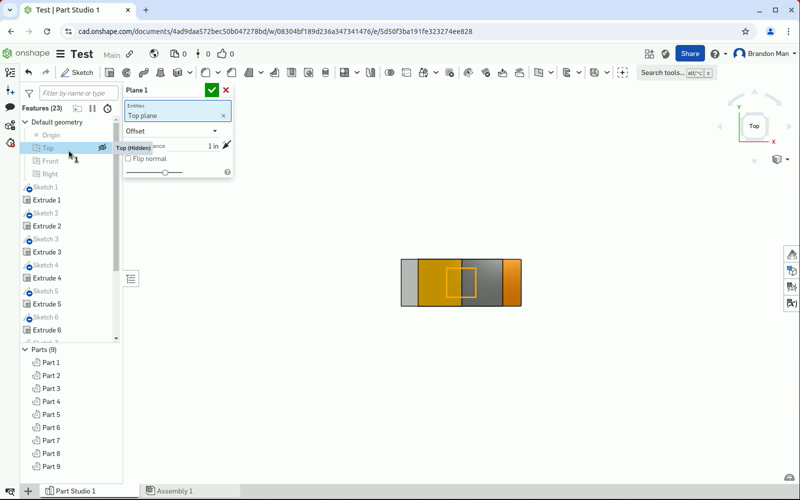
key(tab, 2)
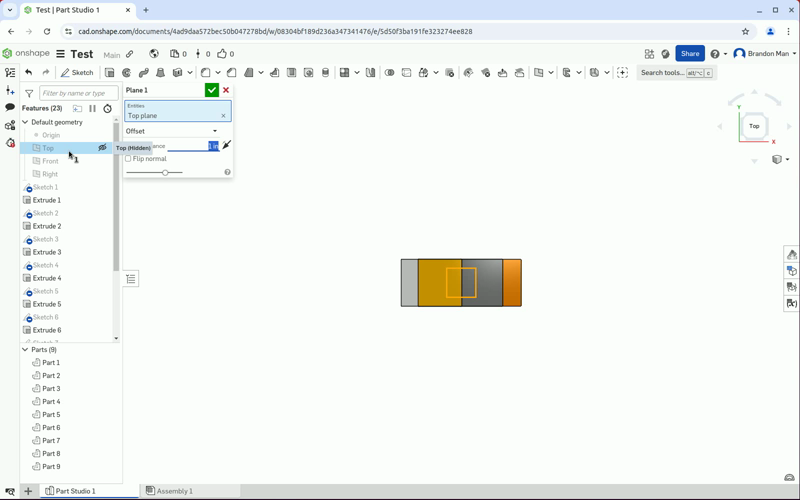
text(14.697)
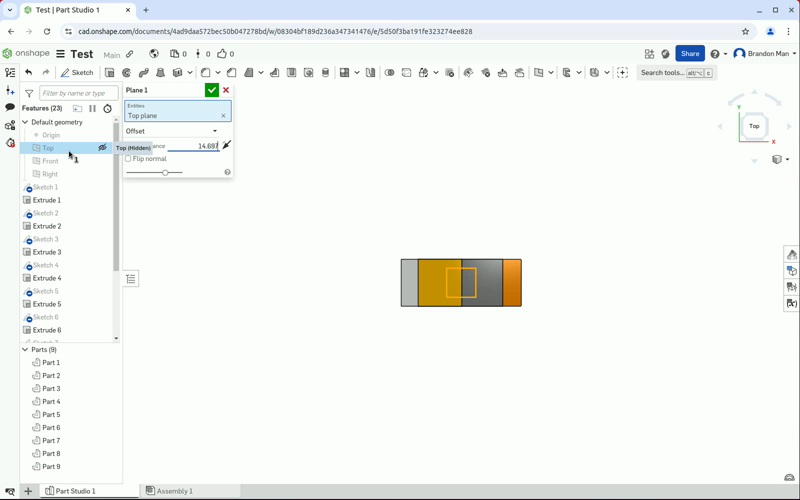
key(enter, 2)
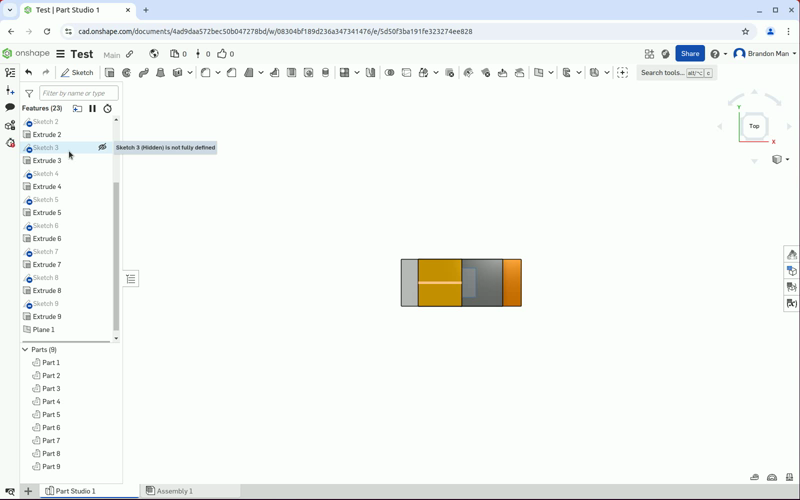
key(shift+s)
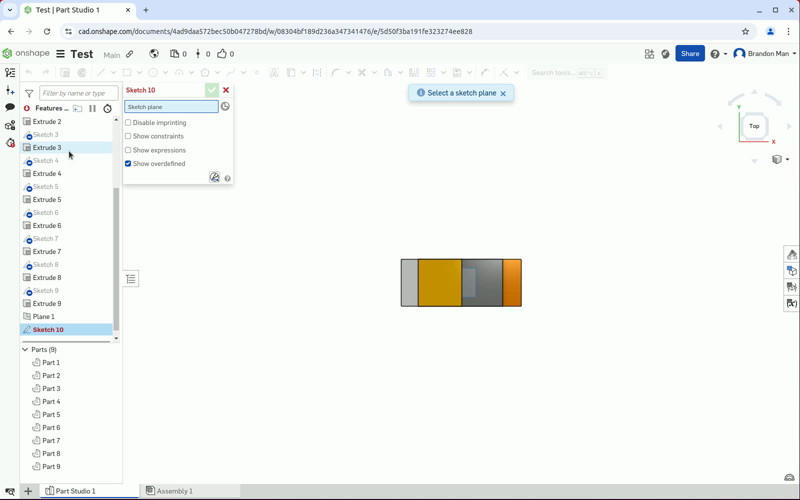
mouse_move(69, 319)
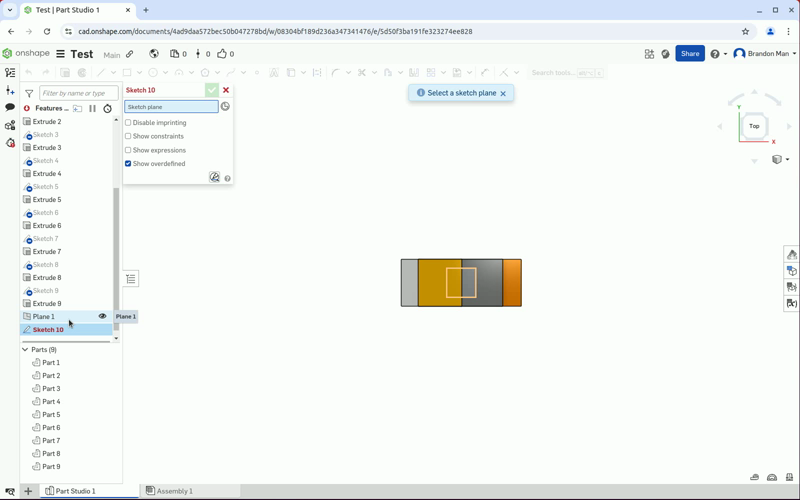
click(69, 319)
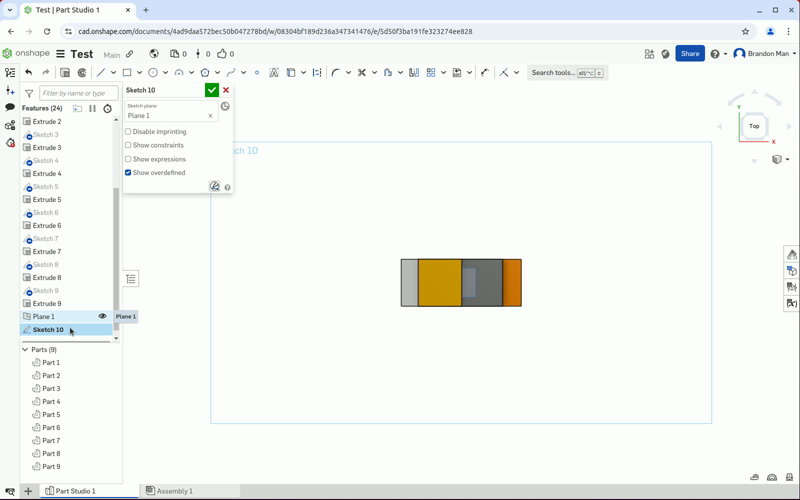
mouse_move(73, 352)
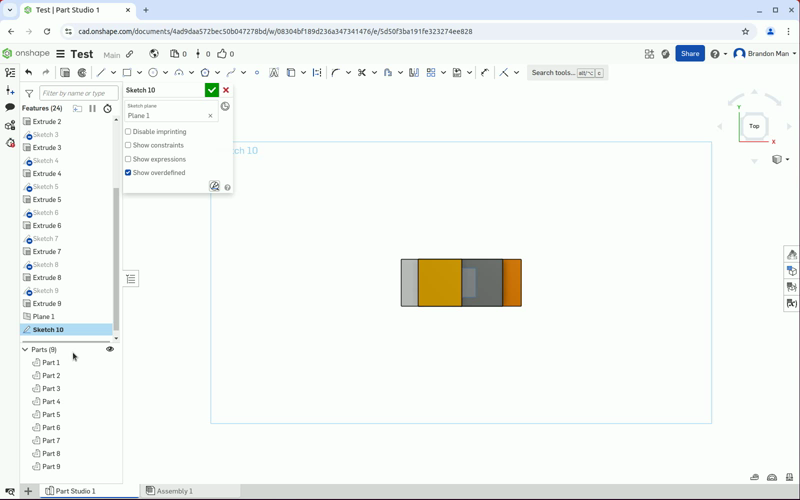
key(y)
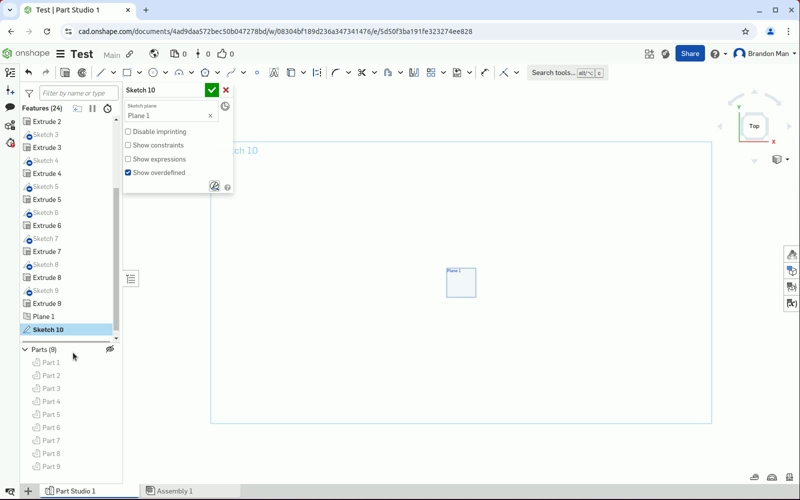
key(c)
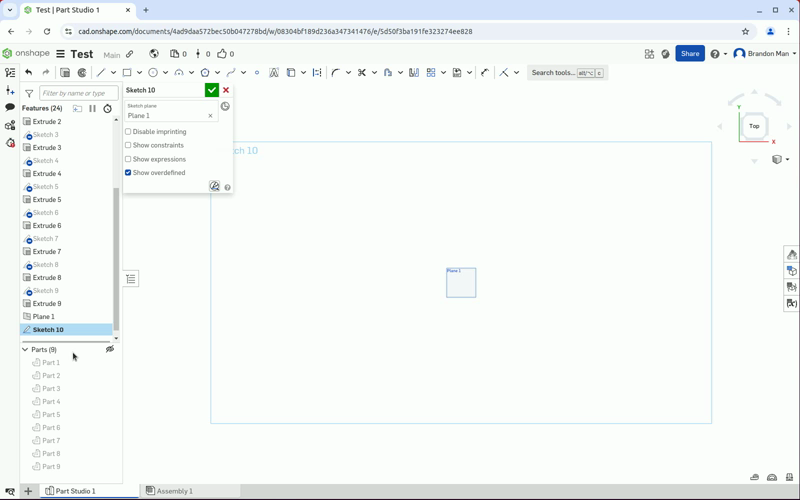
key_down(shift)
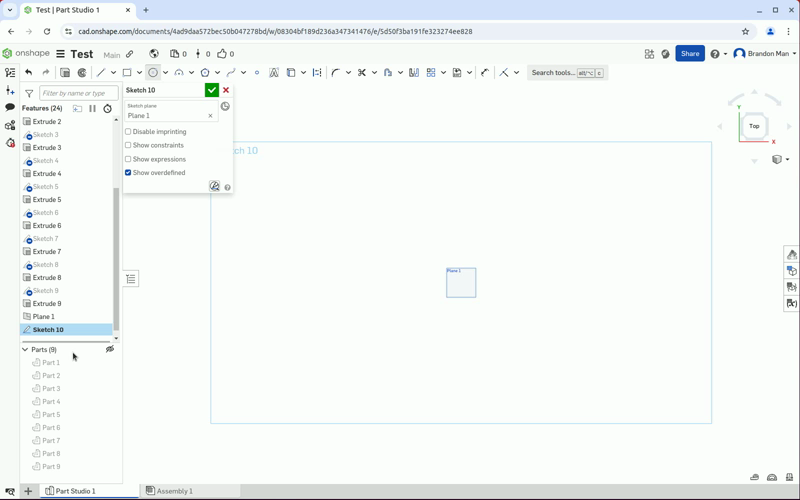
mouse_move(440, 282)
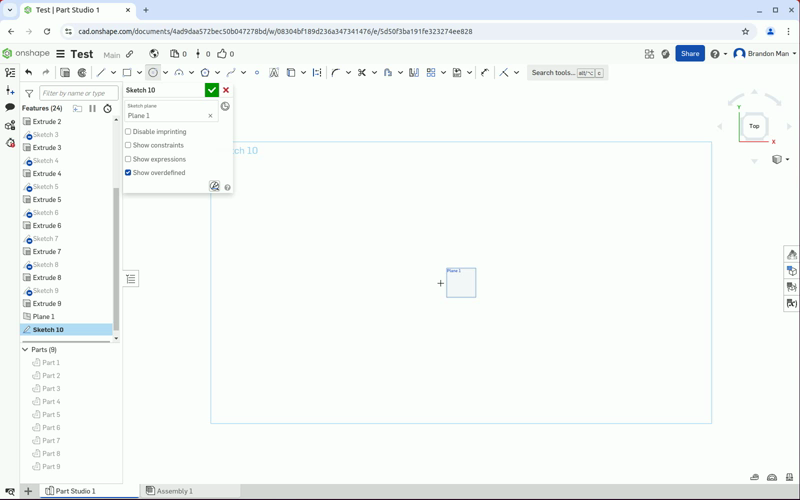
click(440, 282)
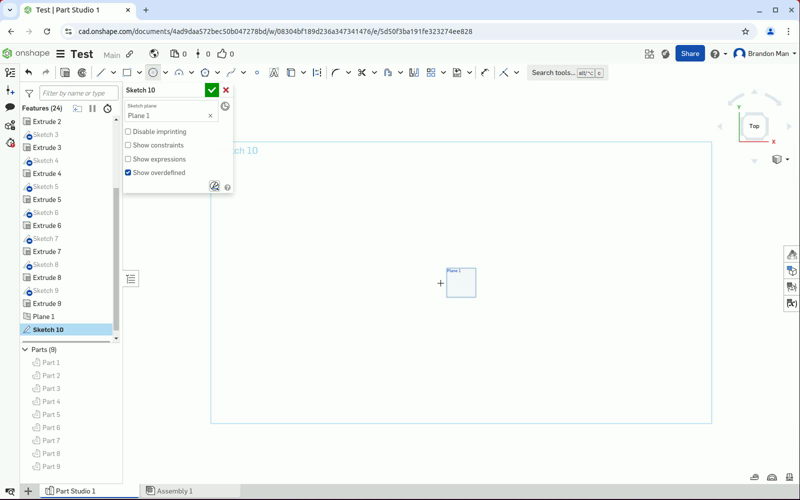
key_up(shift)
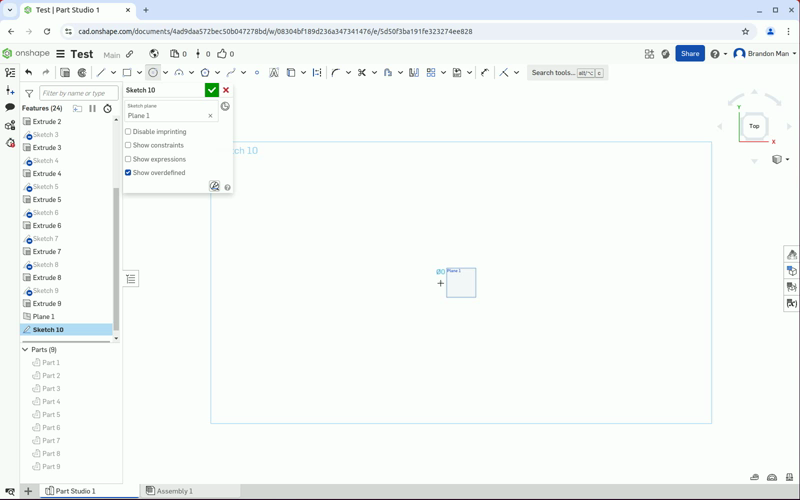
mouse_move(448, 282)
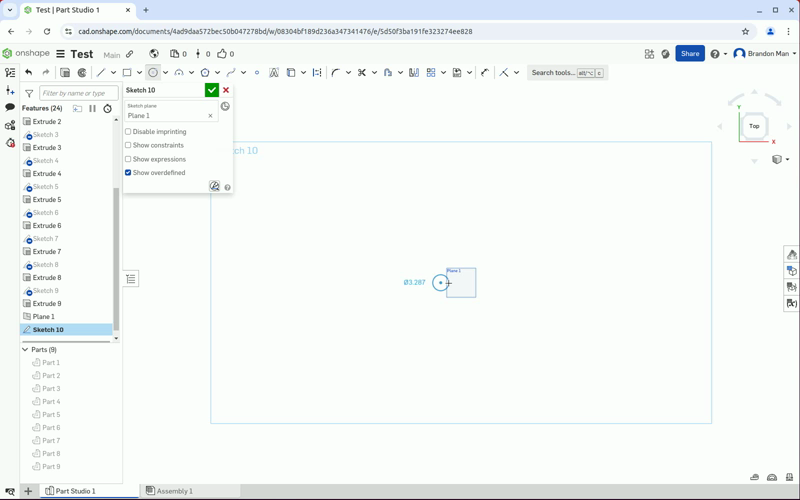
click(448, 282)
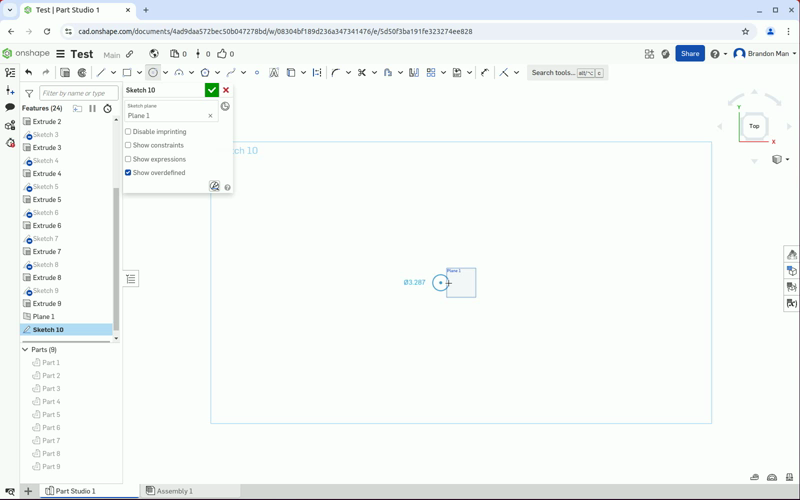
key(esc)
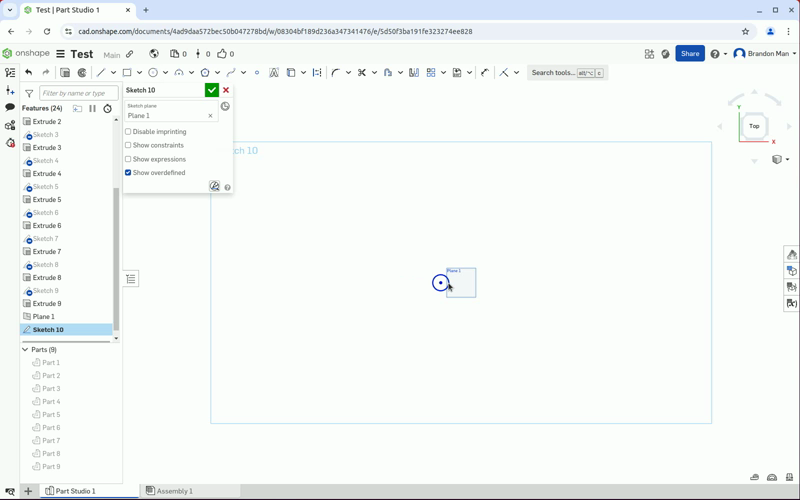
mouse_move(441, 279)
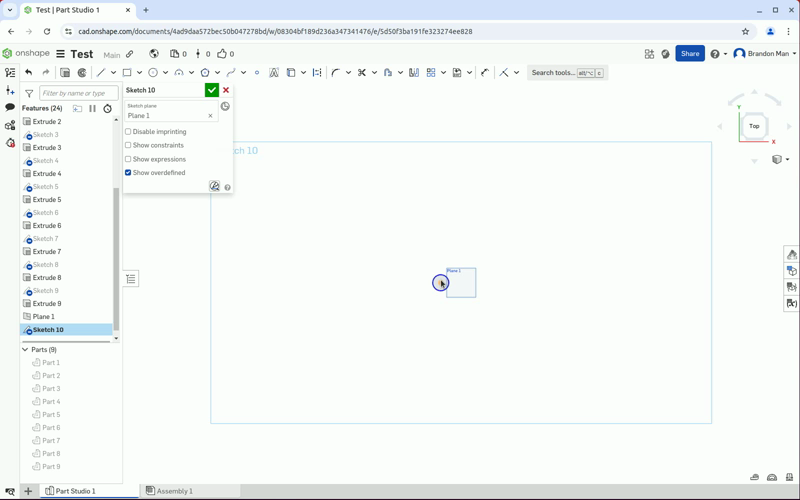
scroll(6)
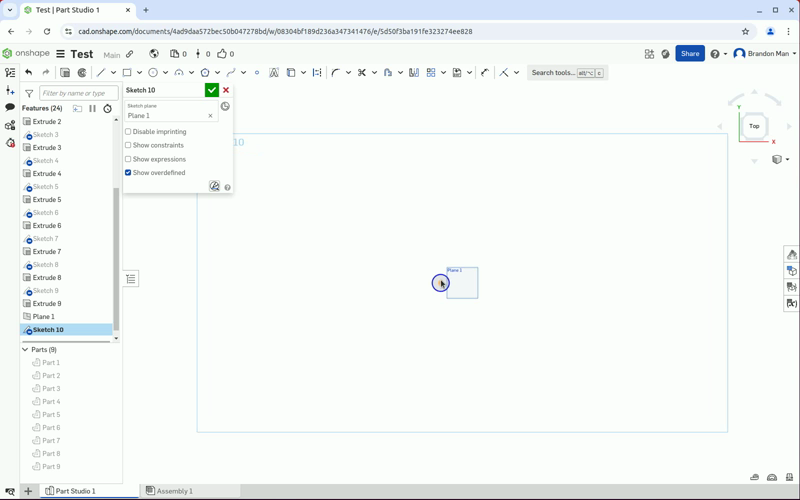
scroll(6)
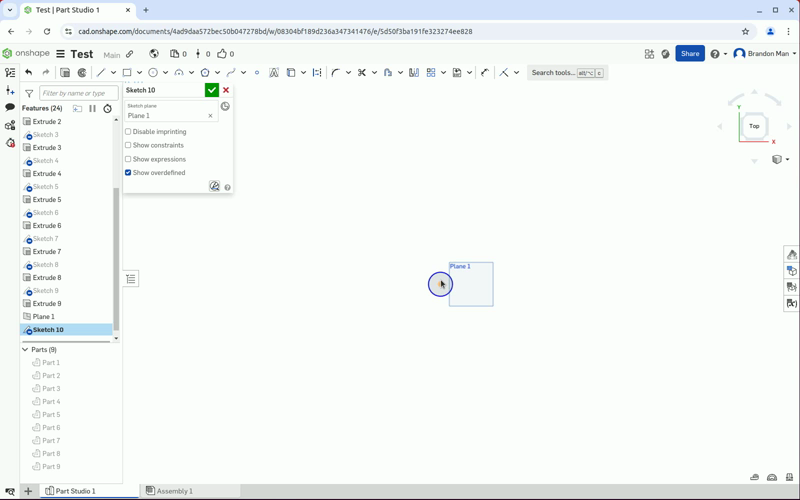
scroll(6)
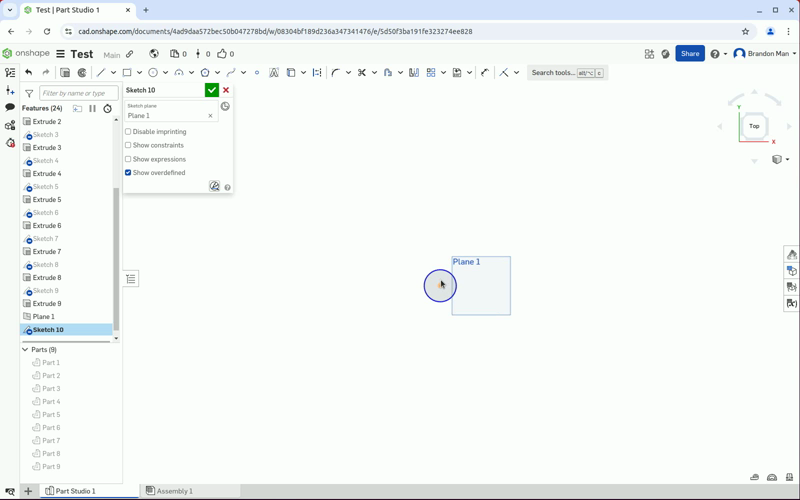
scroll(6)
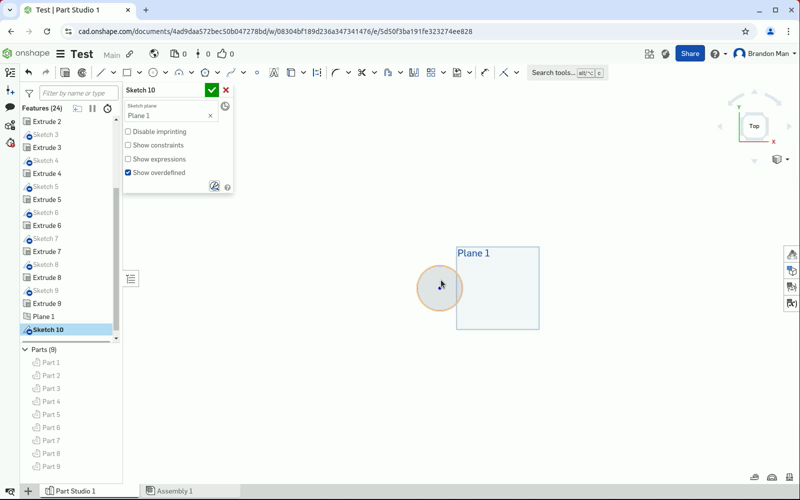
scroll(6)
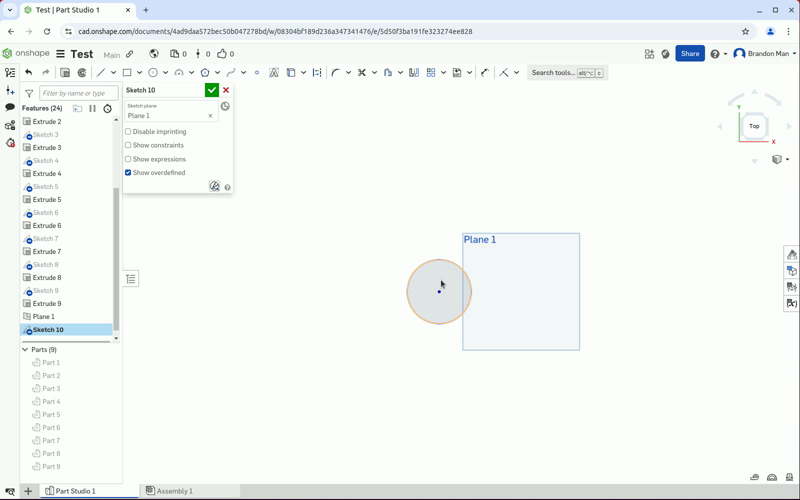
scroll(6)
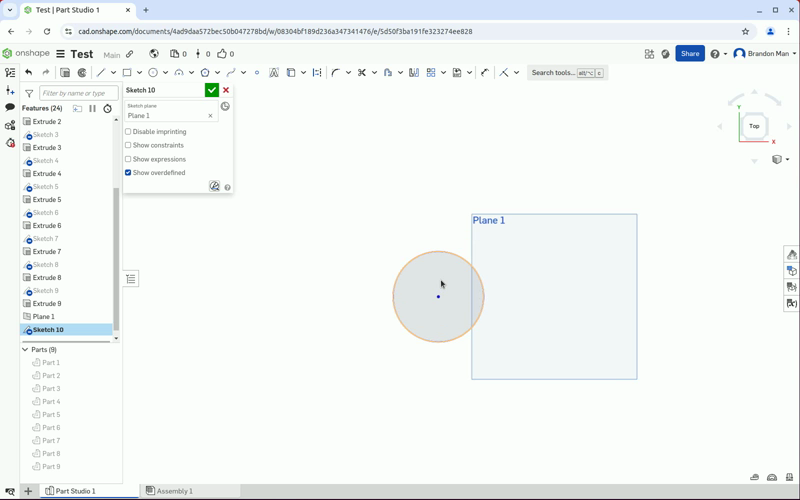
scroll(6)
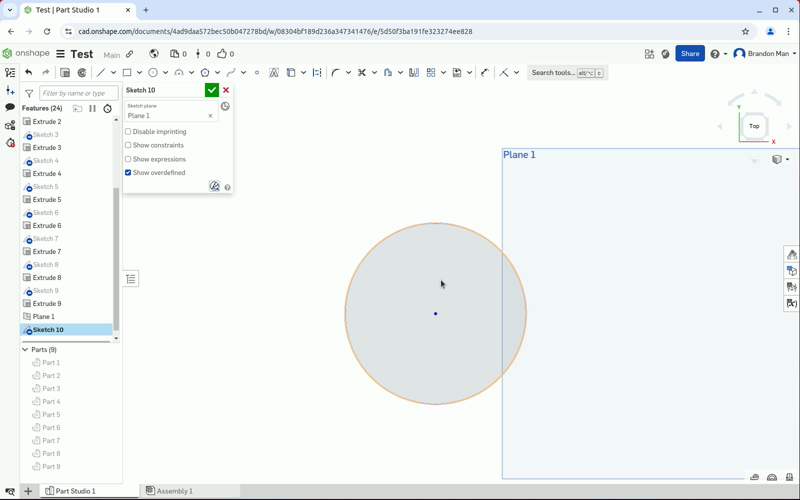
click(441, 279)
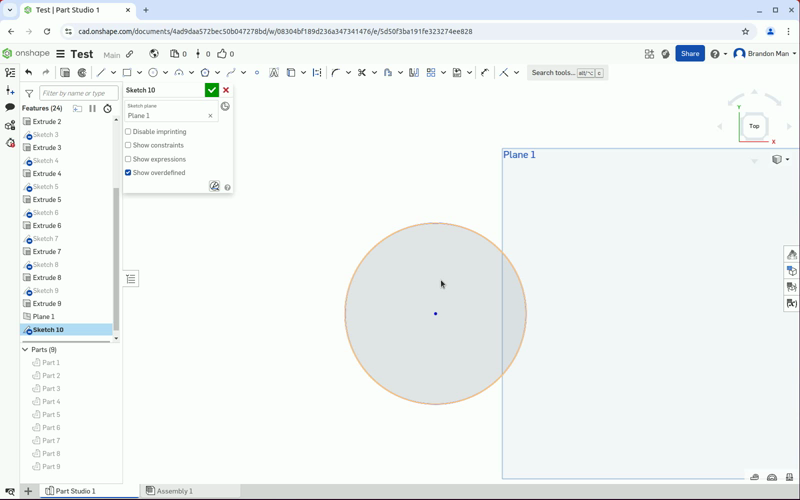
scroll(-6)
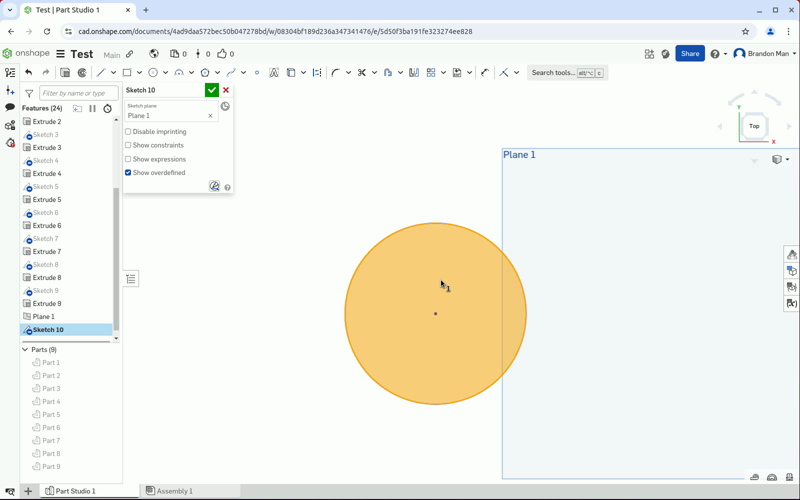
scroll(-6)
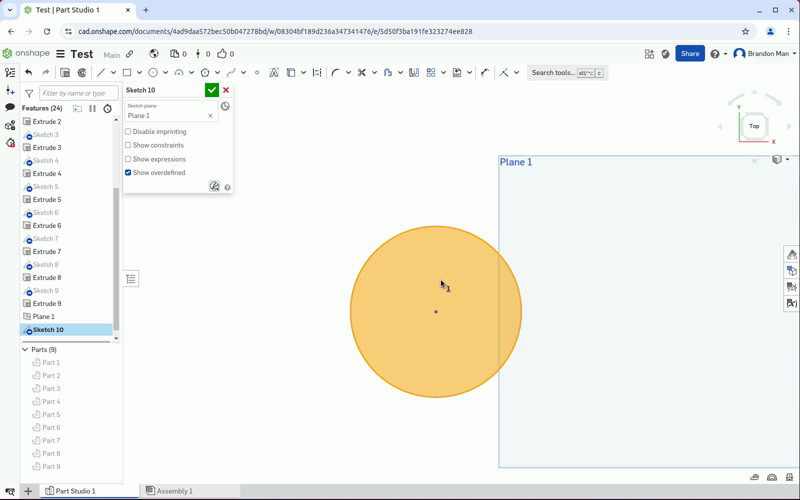
scroll(-6)
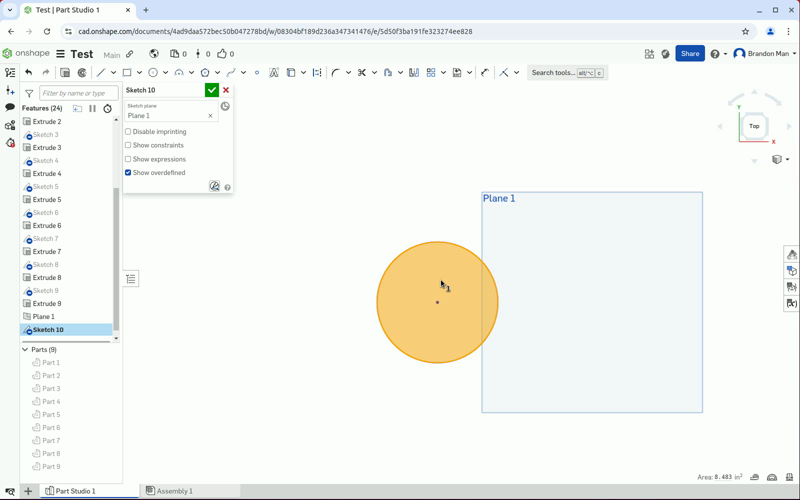
scroll(-6)
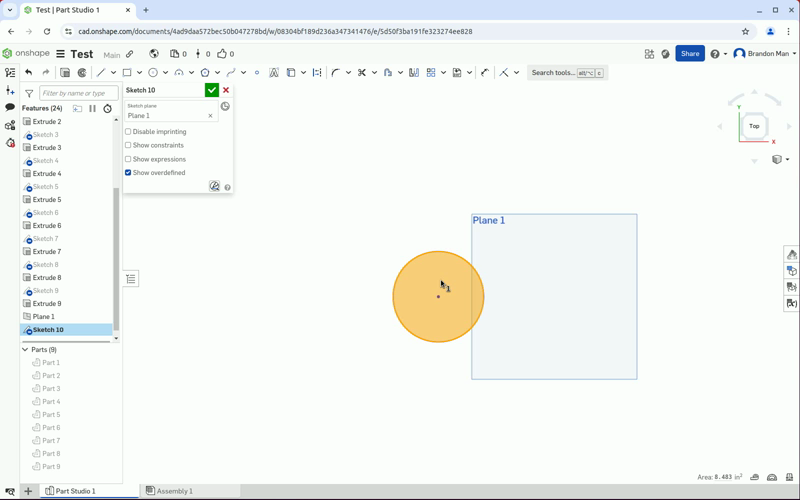
scroll(-6)
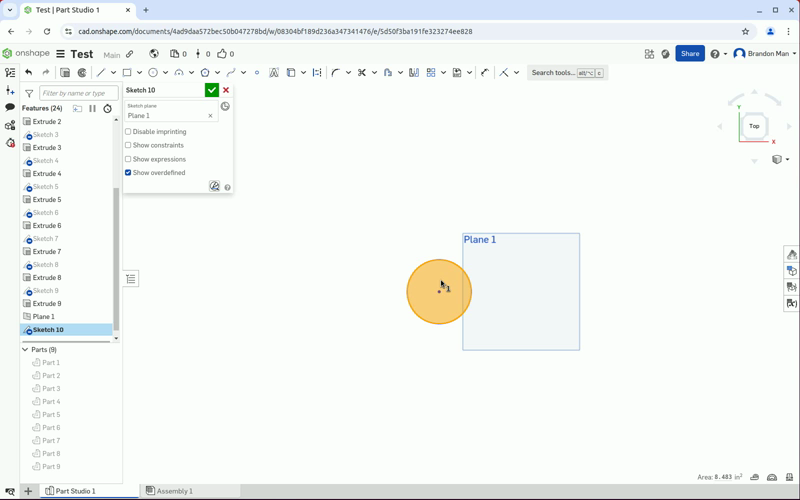
scroll(-6)
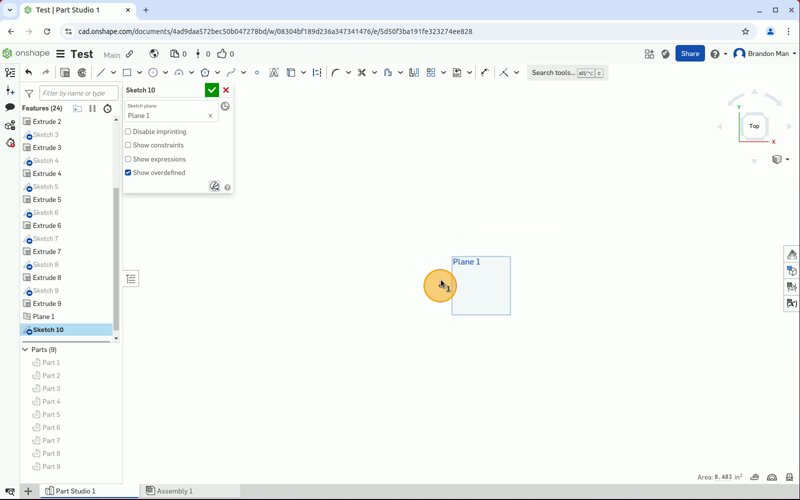
scroll(-6)
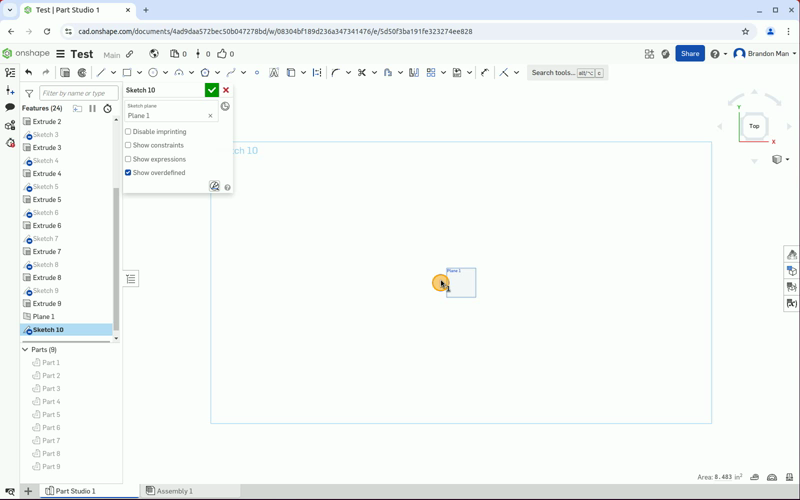
mouse_move(73, 352)
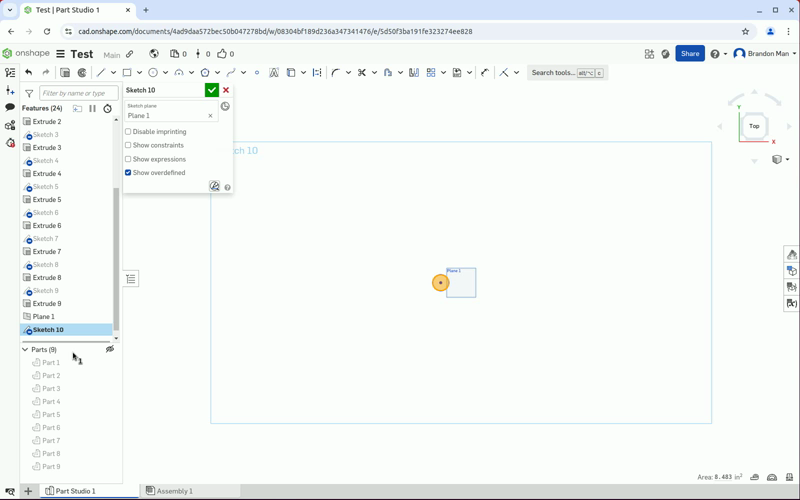
key(shift+y)
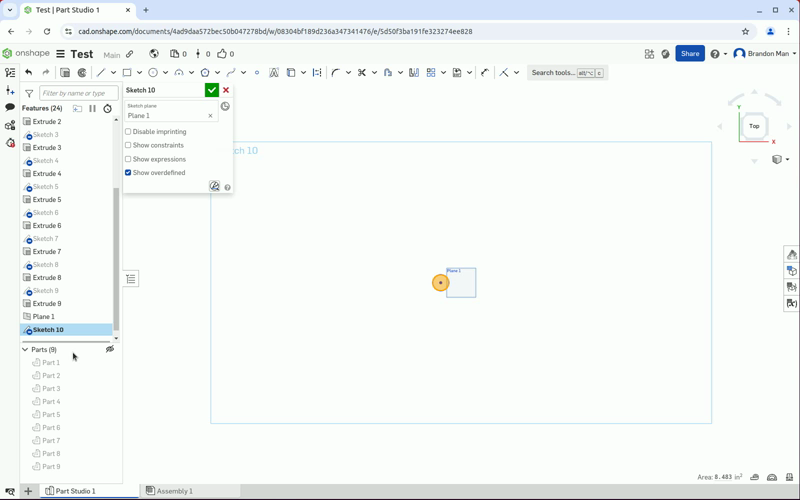
key(shift+e)
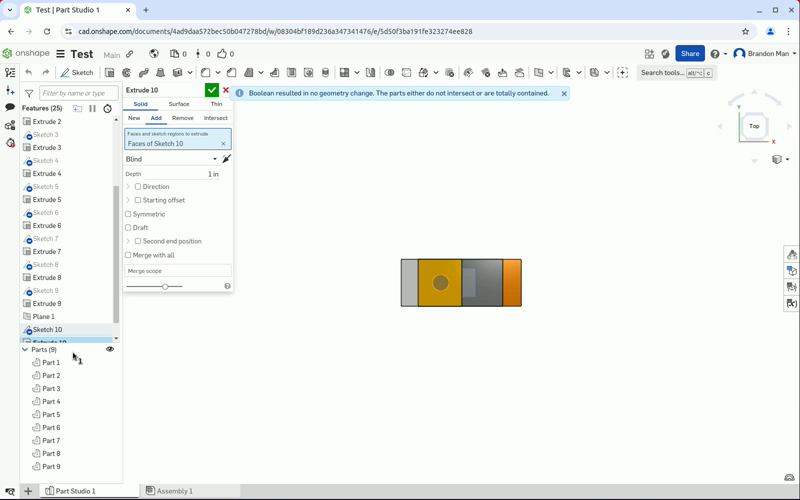
mouse_move(143, 106)
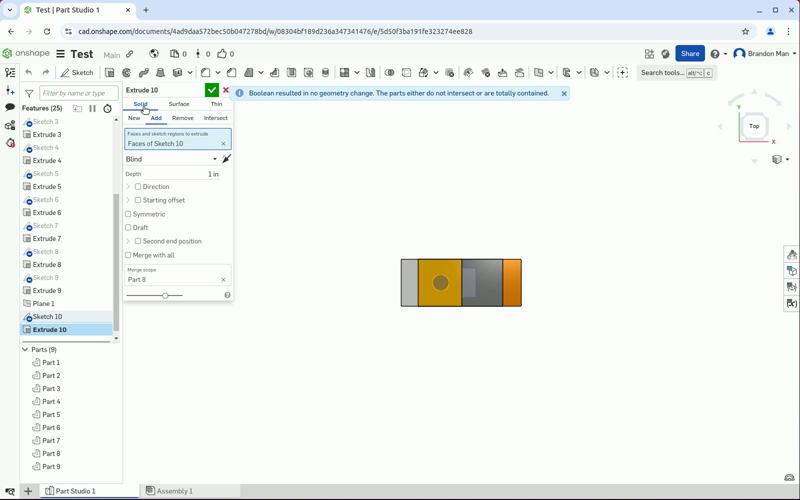
click(143, 106)
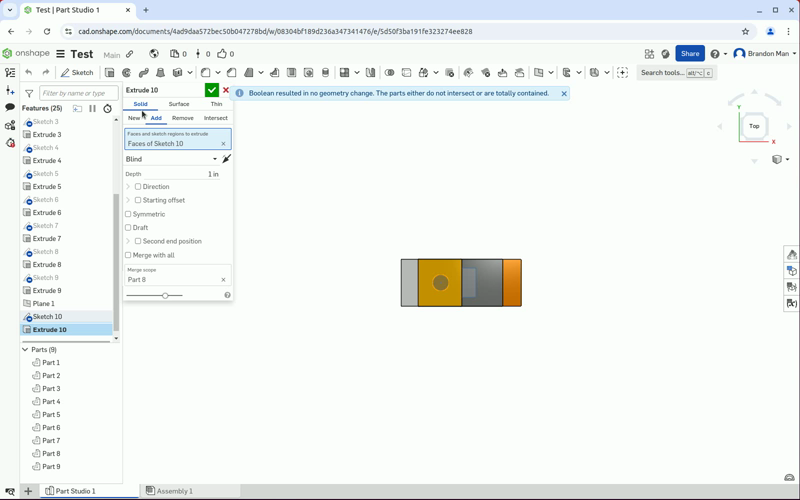
mouse_move(137, 120)
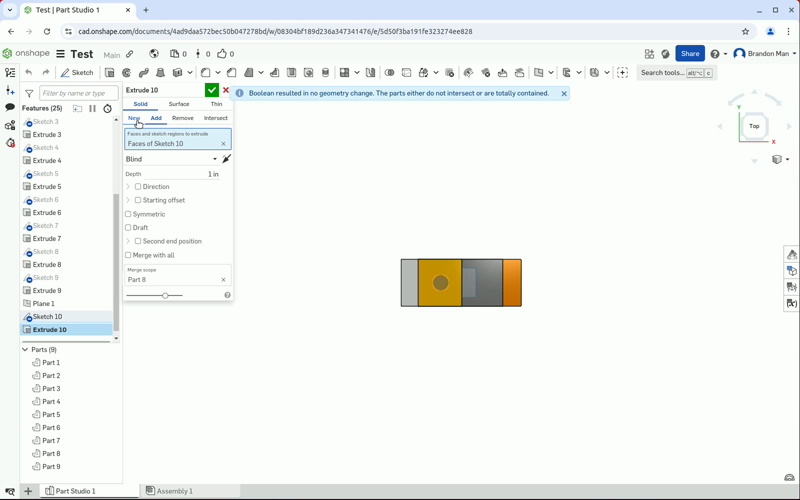
click(137, 120)
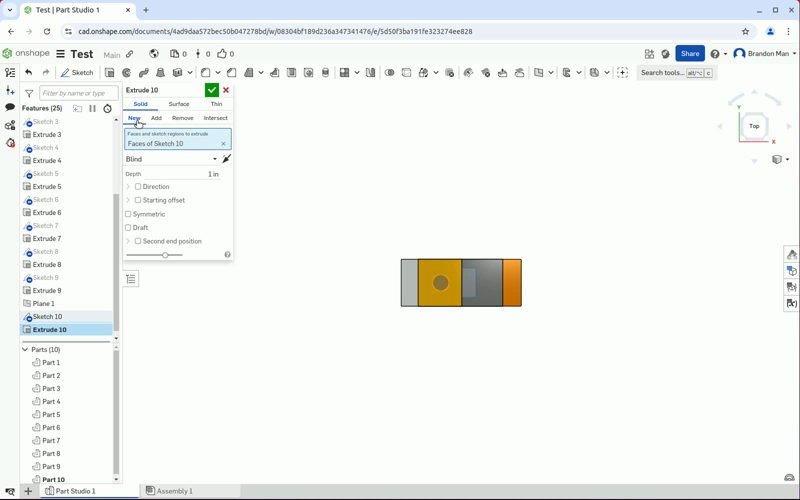
key(tab, 4)
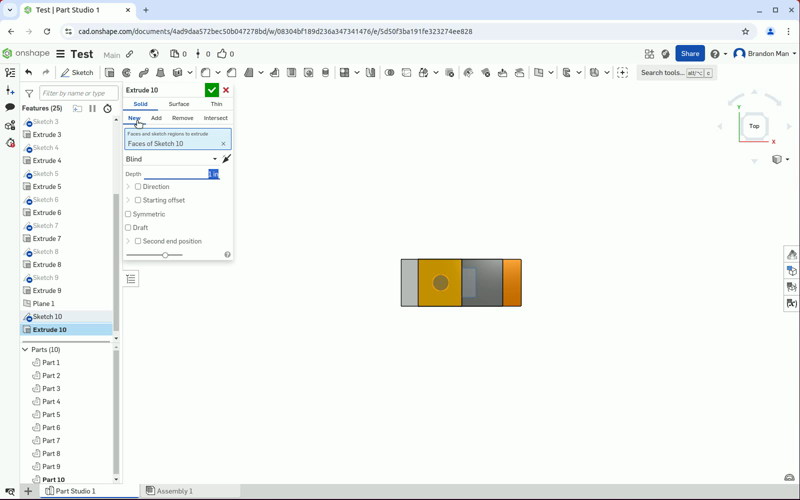
text(8.425)
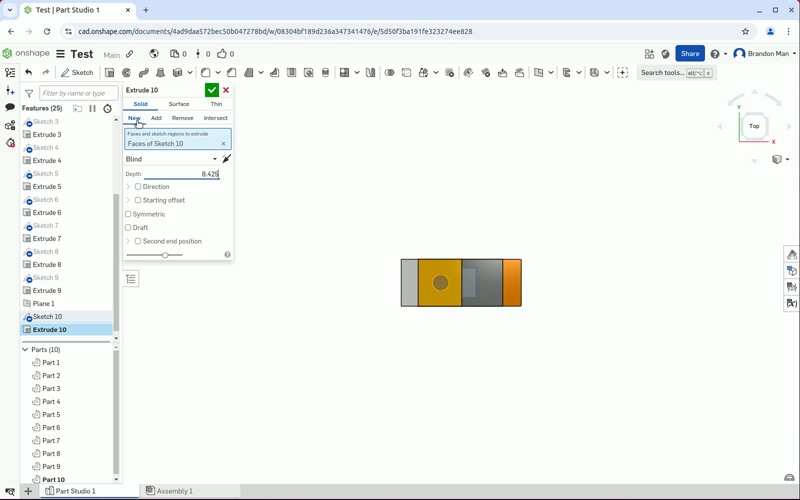
key(enter)
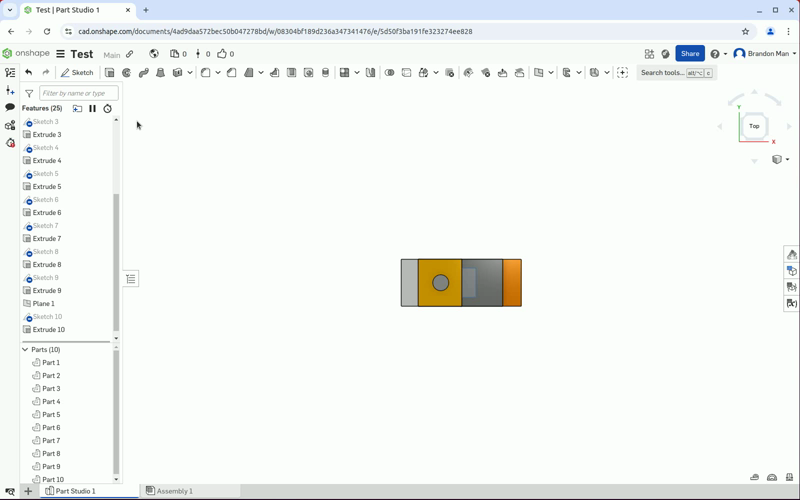
key(shift+h)
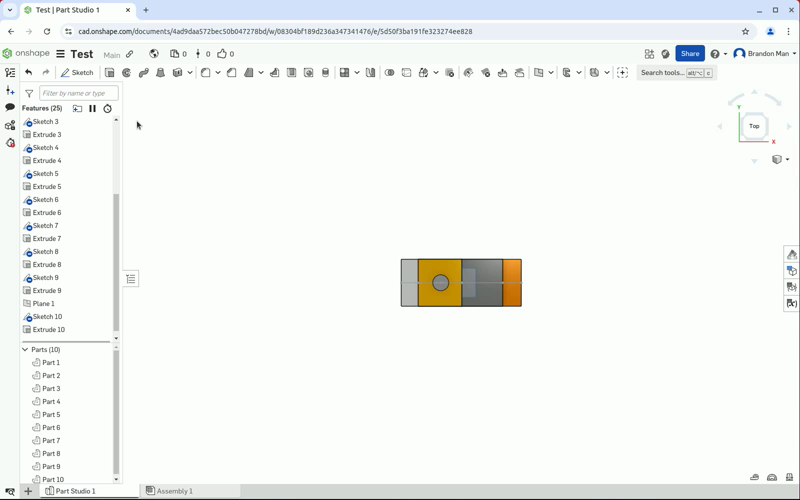
key(shift+h)
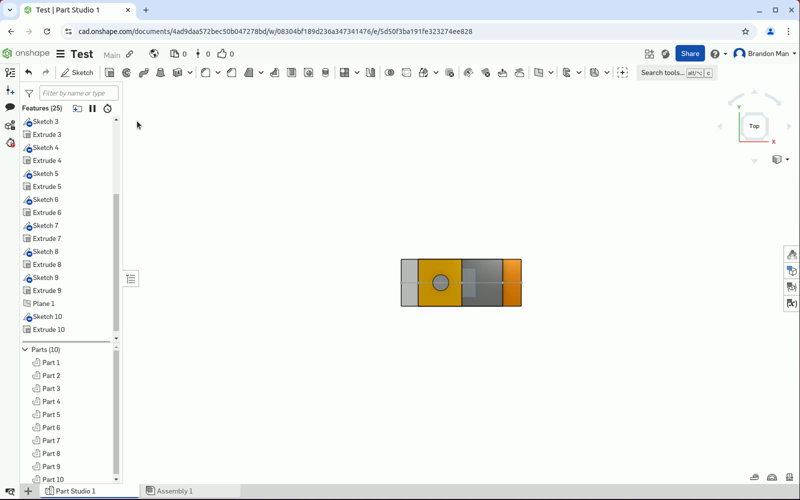
key(shift+7)
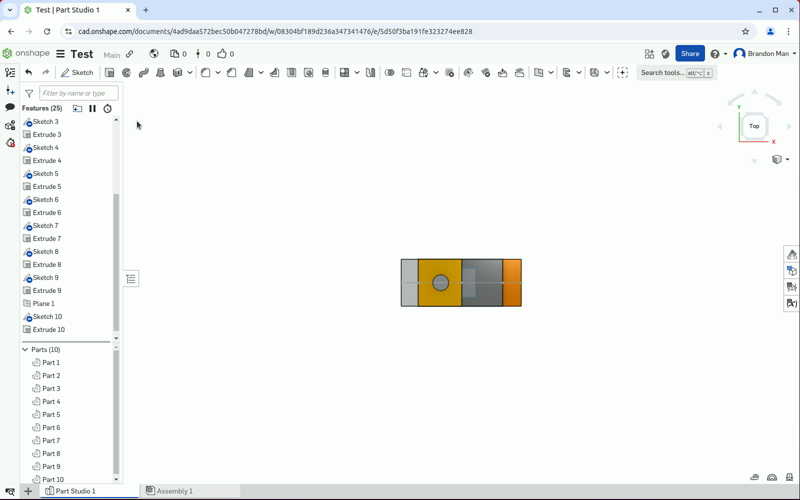
key(up, 3)
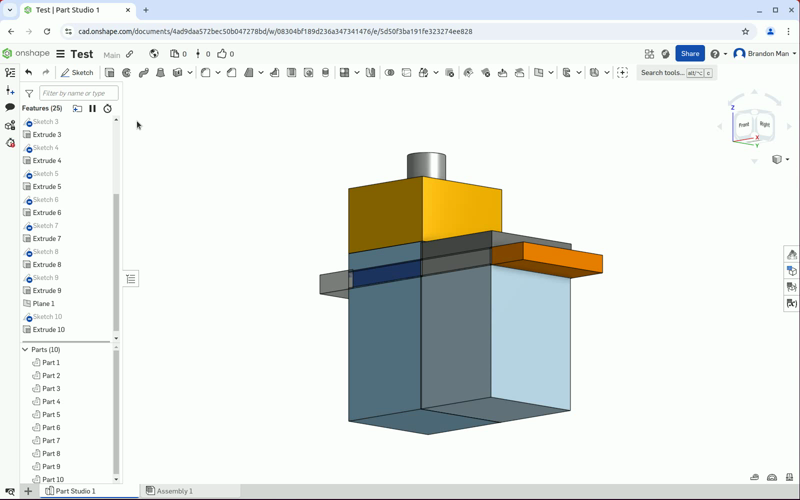
key(left, 3)
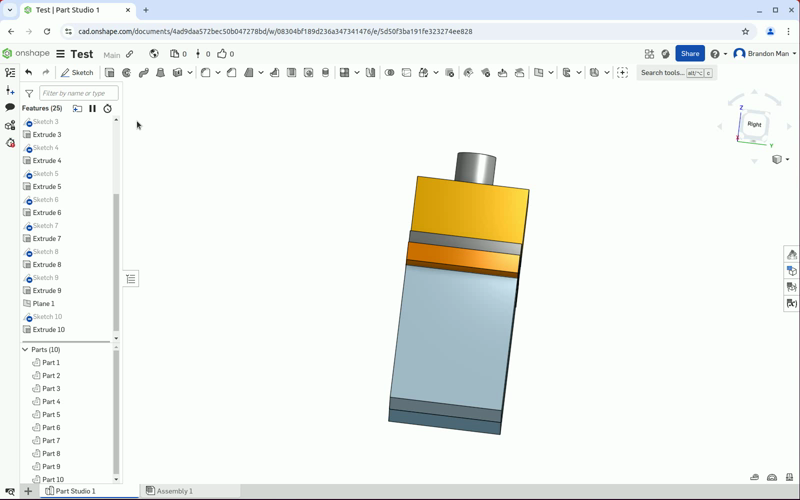
key(right, 3)
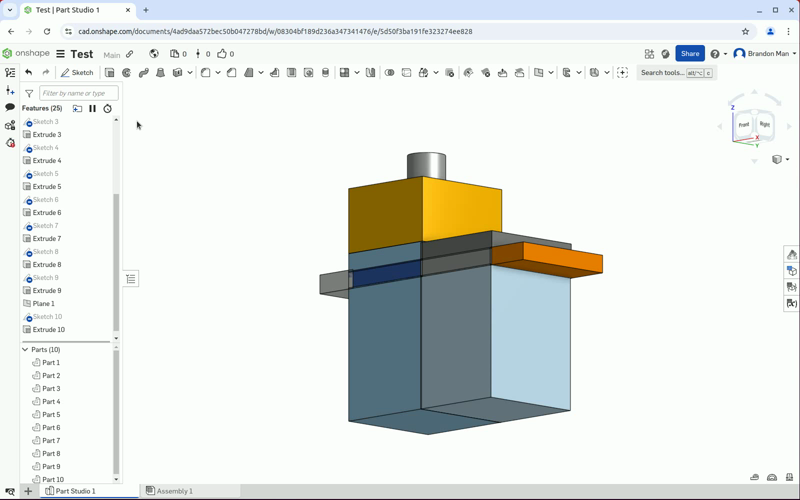
key(down, 3)
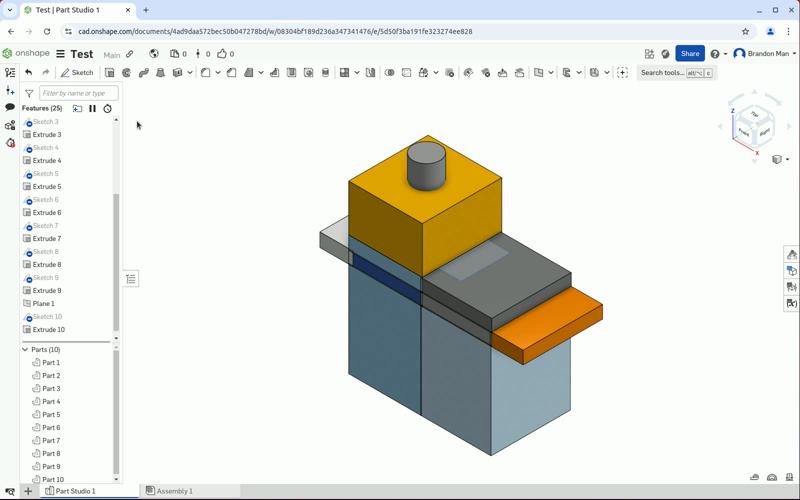
mouse_move(69, 72)
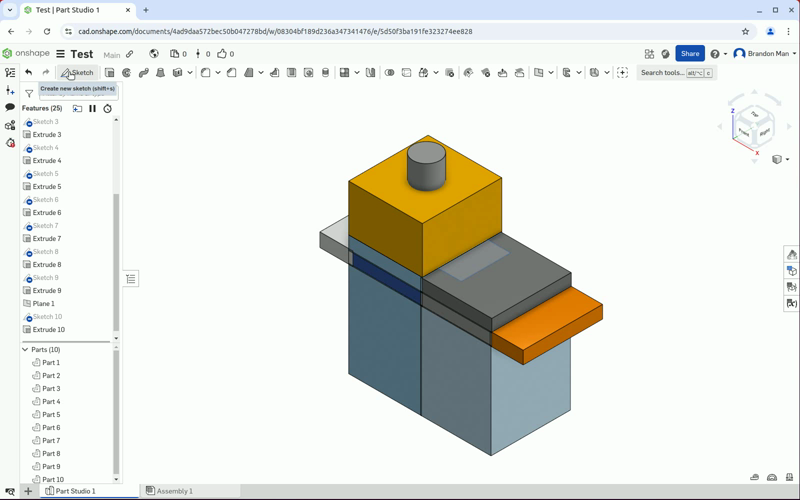
click(69, 72)